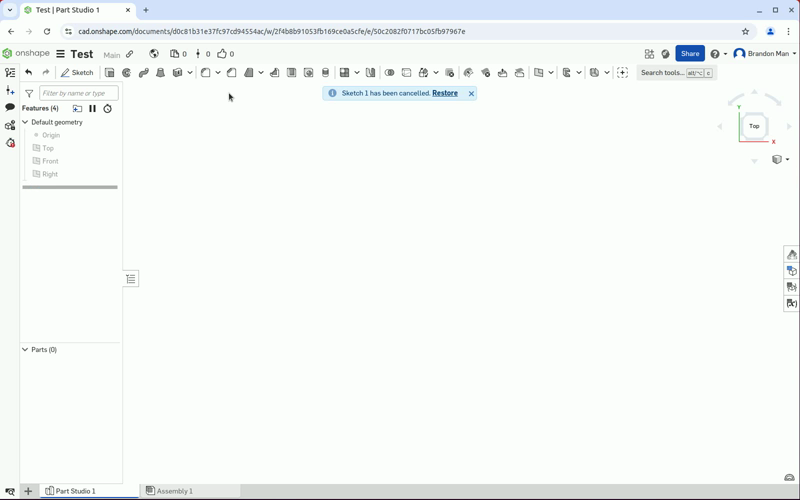
key(shift+h)
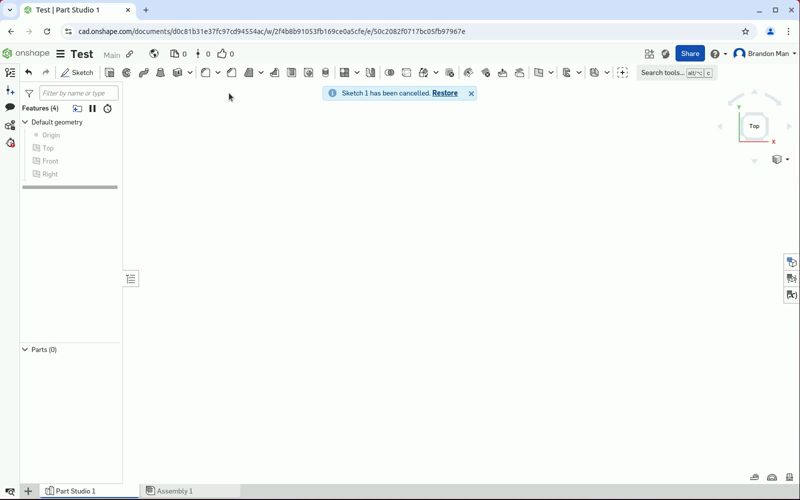
mouse_move(73, 352)
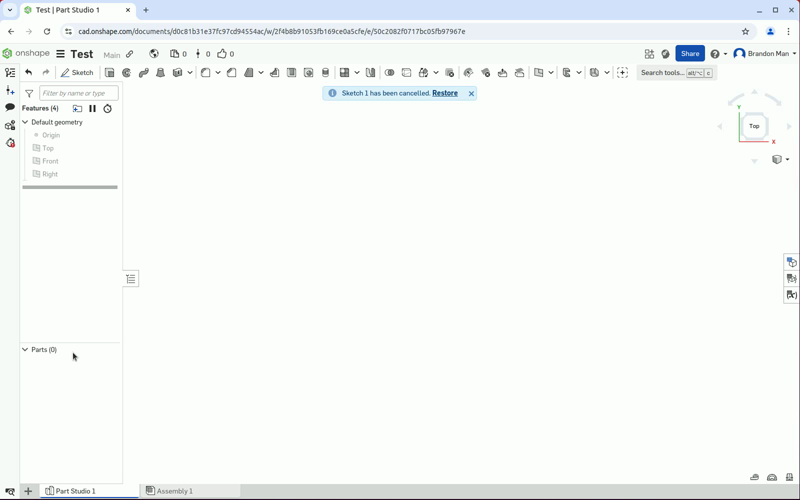
key(y)
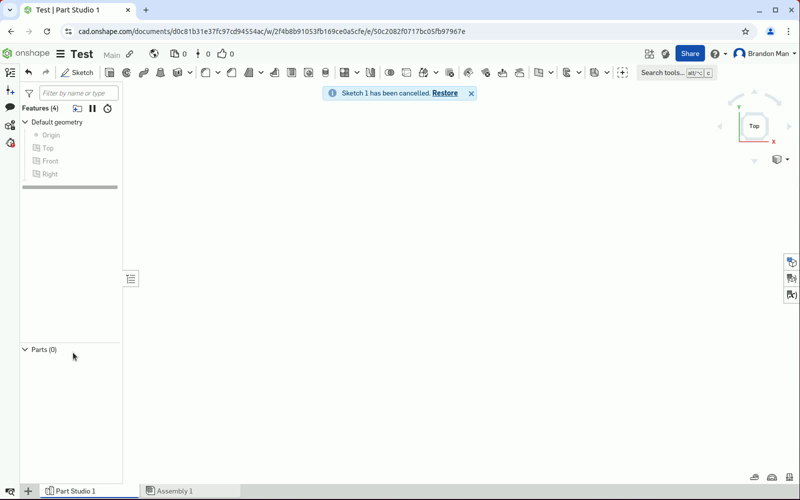
key(shift+p)
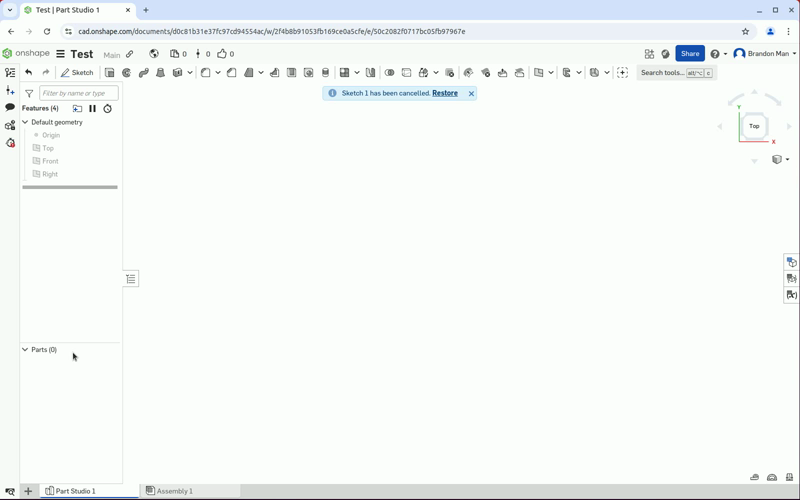
key(space)
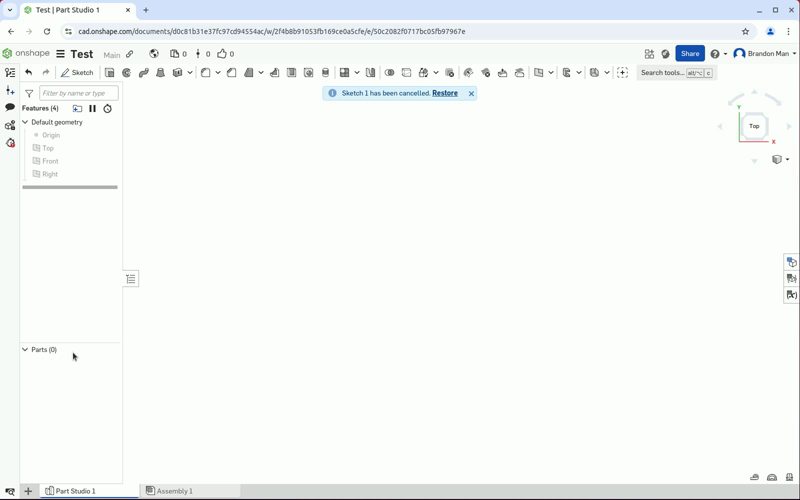
key_down(shift)
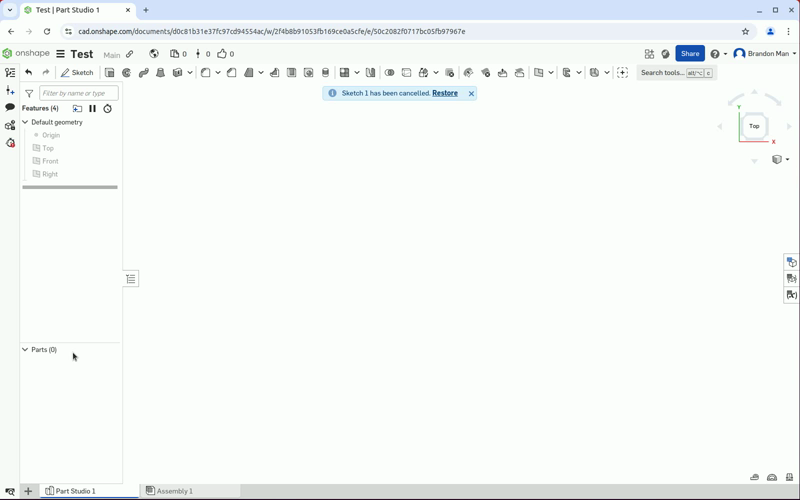
key(up)
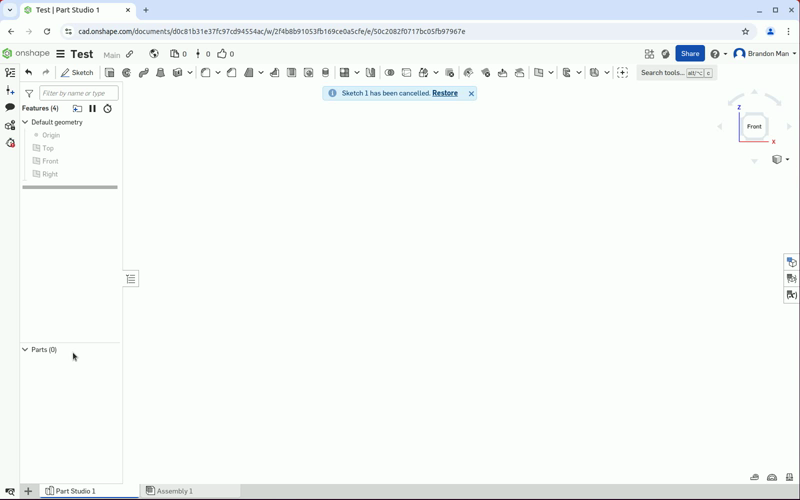
key_up(shift)
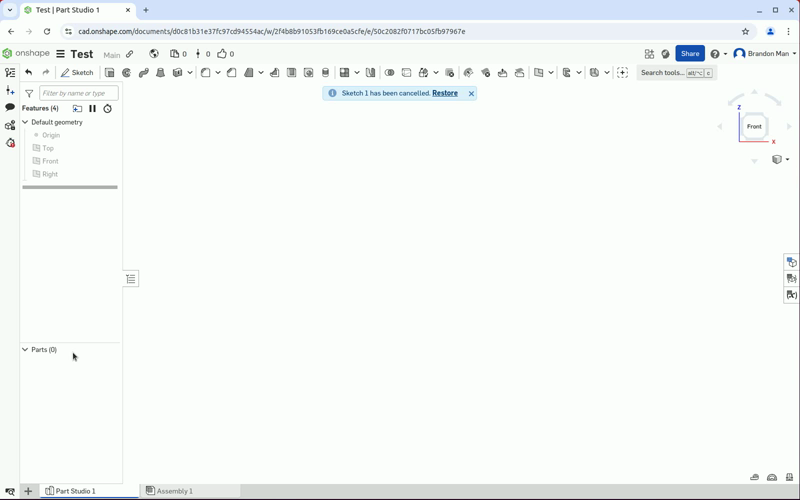
mouse_move(73, 352)
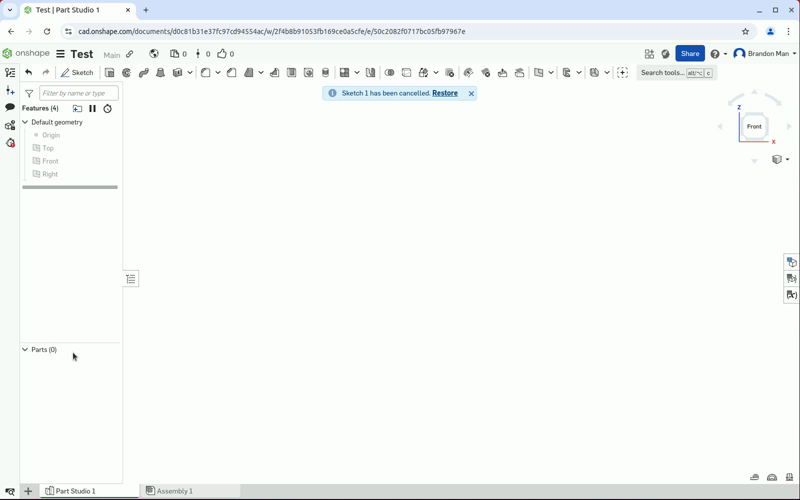
key(shift+y)
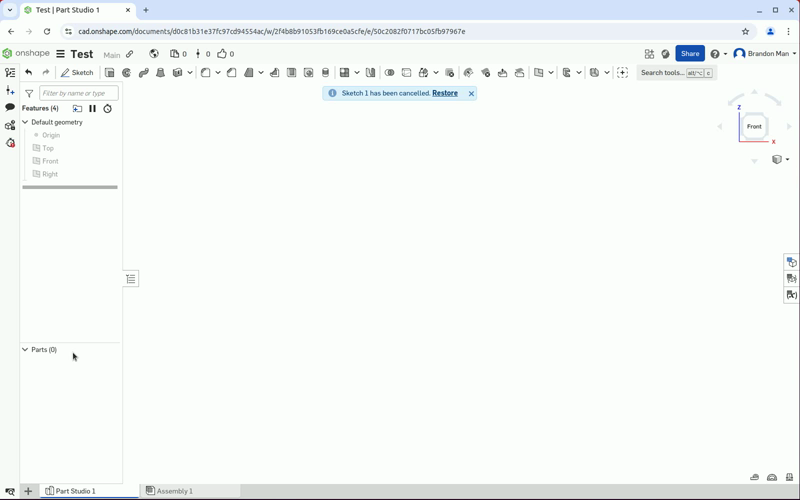
key(shift+s)
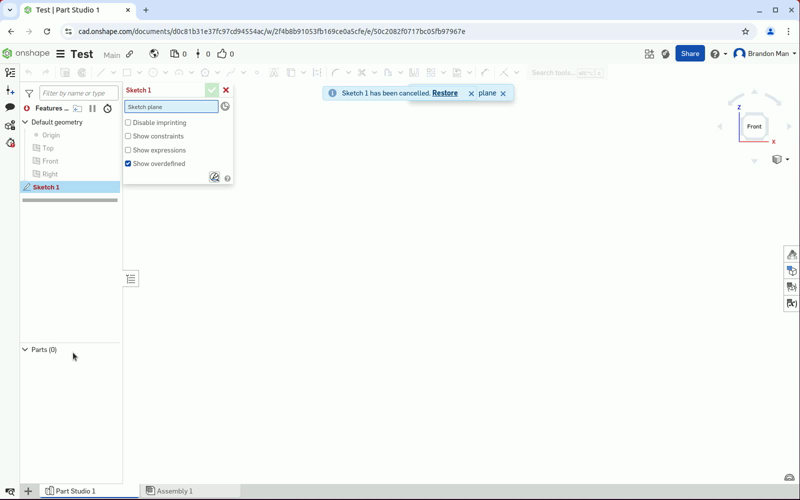
mouse_move(73, 163)
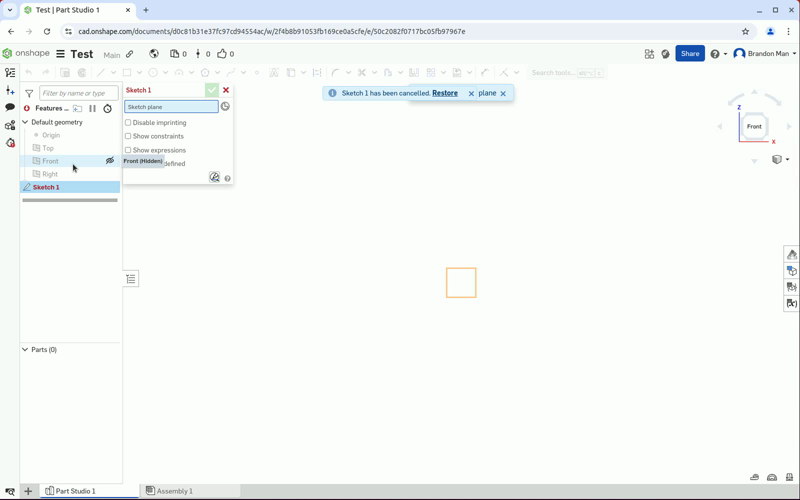
click(73, 163)
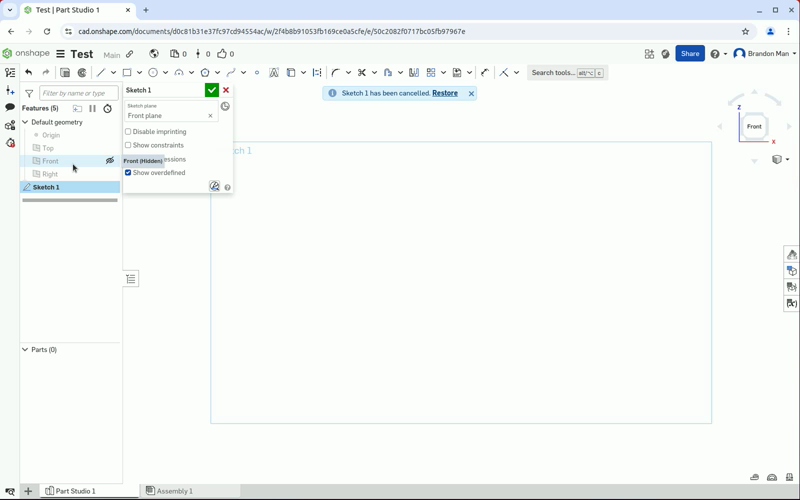
mouse_move(73, 352)
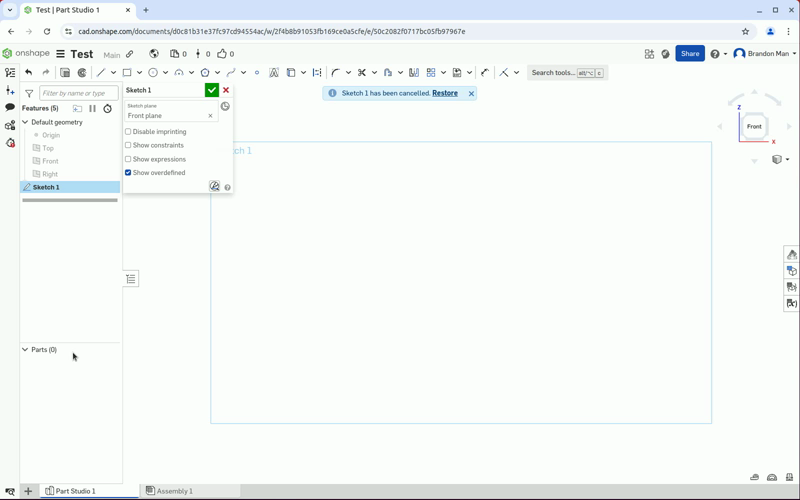
key(y)
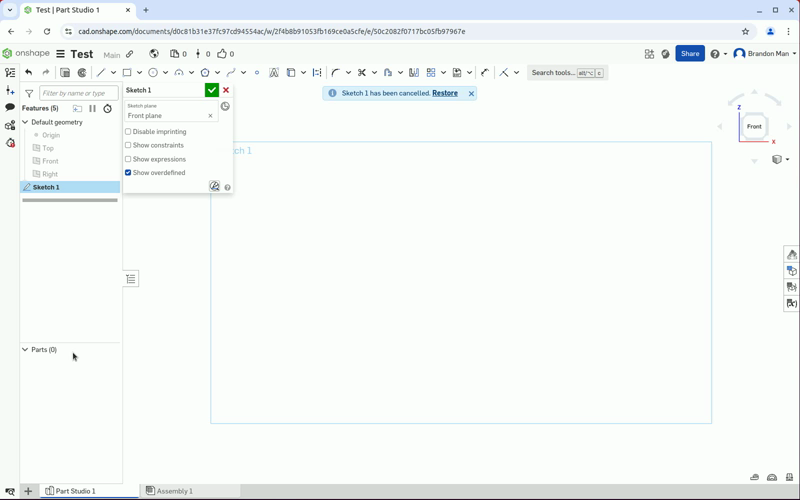
key(l)
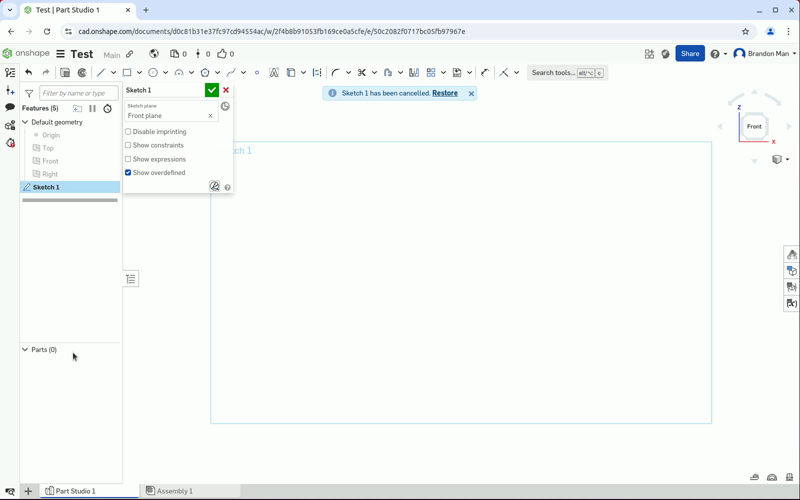
key_down(shift)
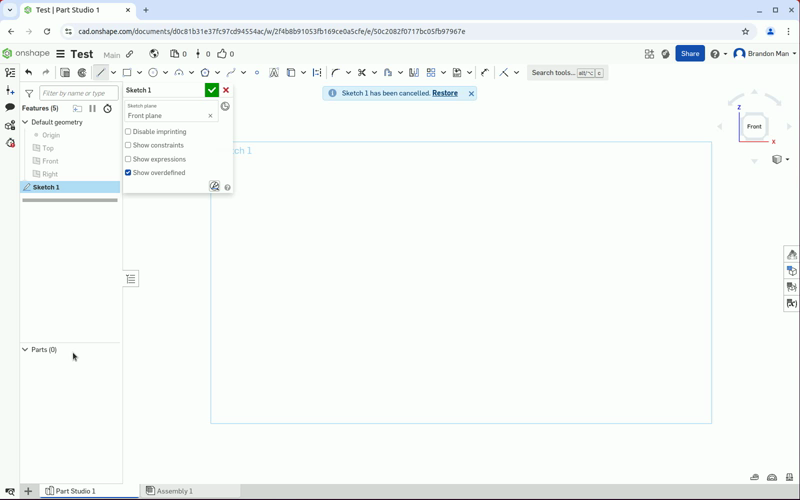
mouse_move(404, 370)
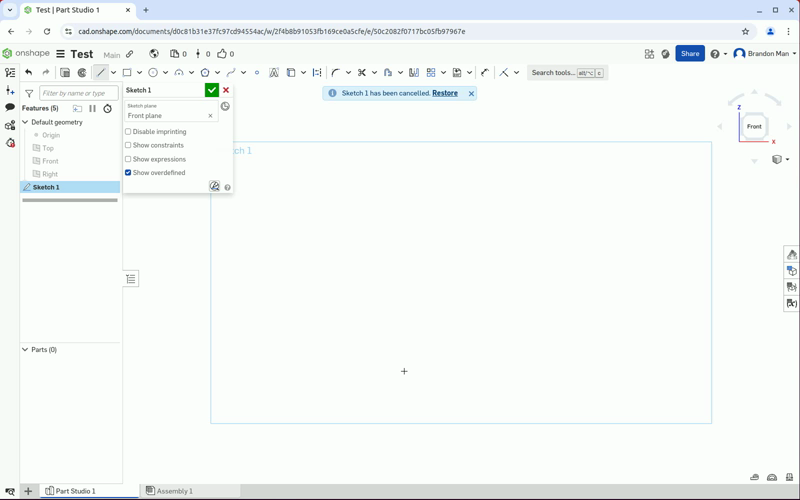
click(404, 370)
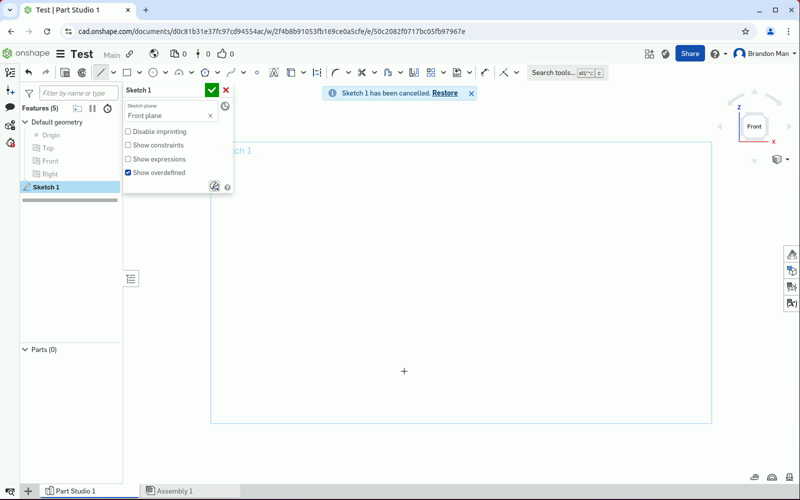
key_up(shift)
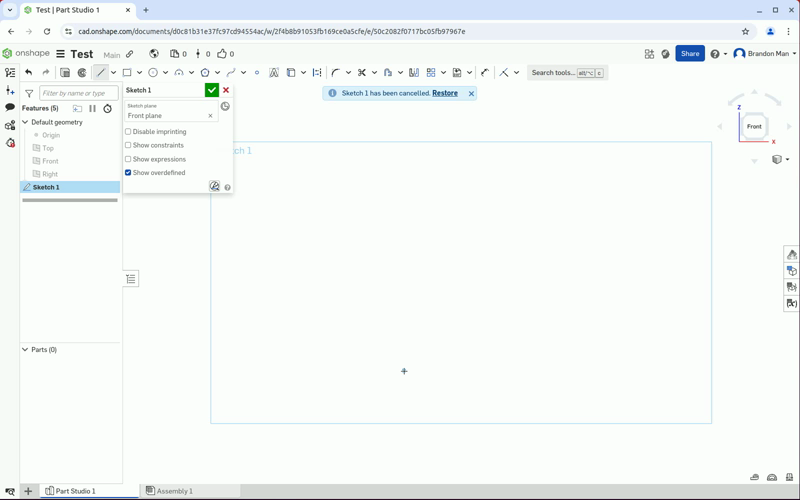
key_down(shift)
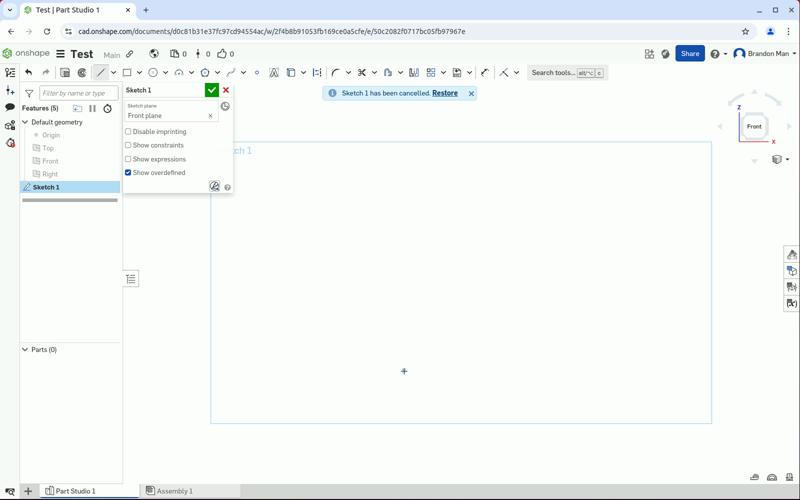
mouse_move(520, 370)
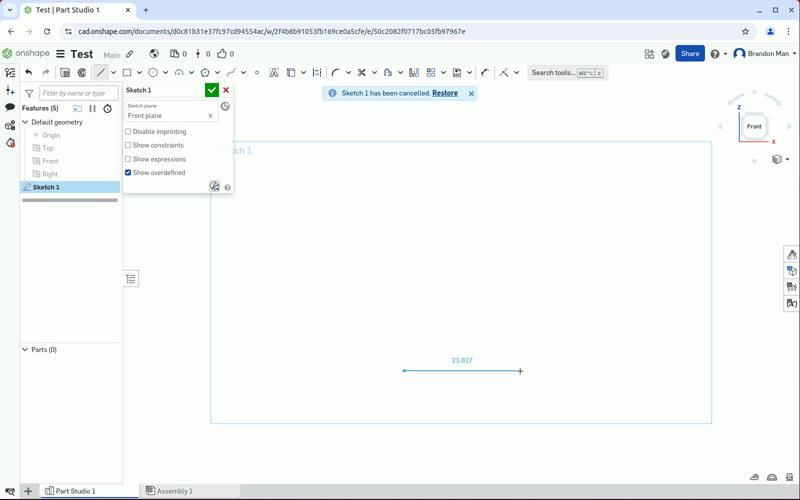
click(520, 370)
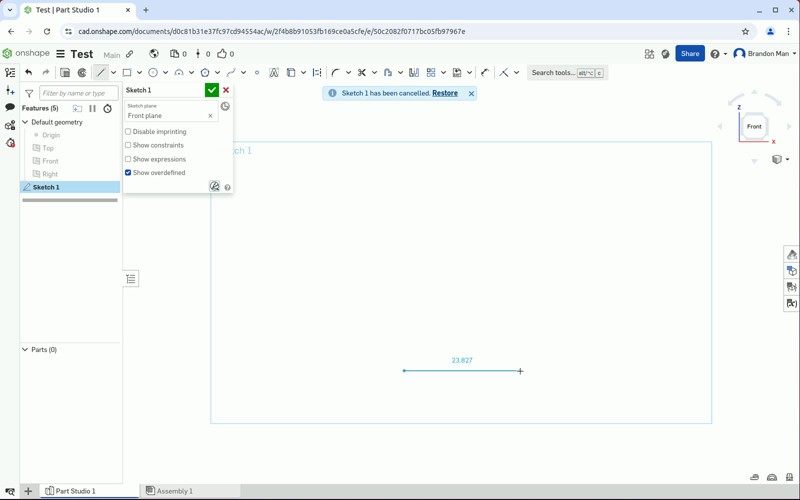
key_up(shift)
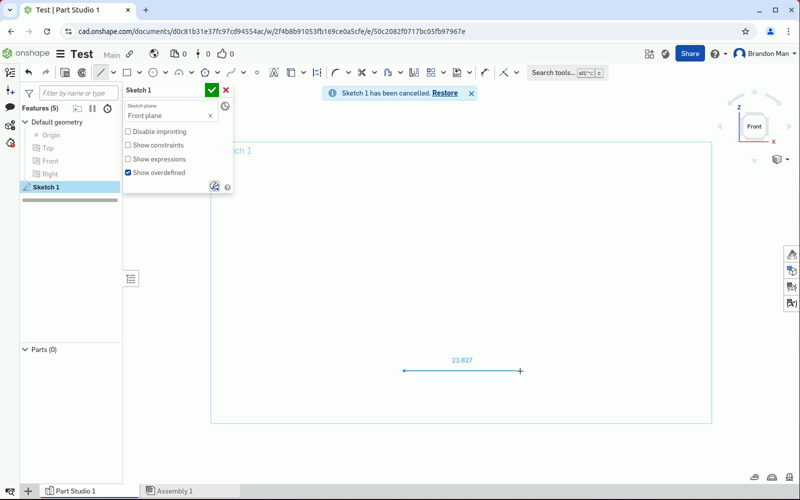
key_down(shift)
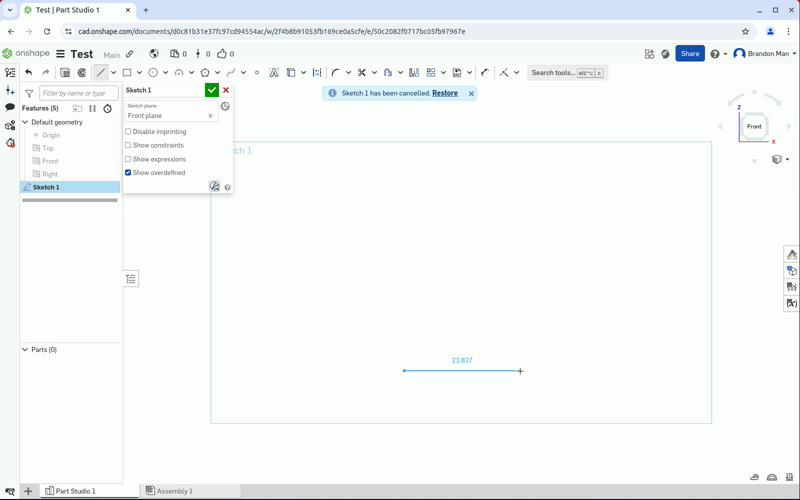
mouse_move(520, 251)
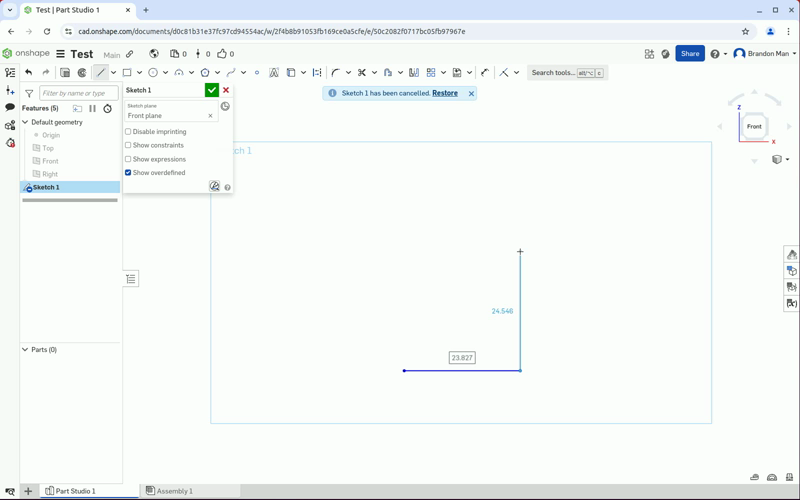
click(520, 251)
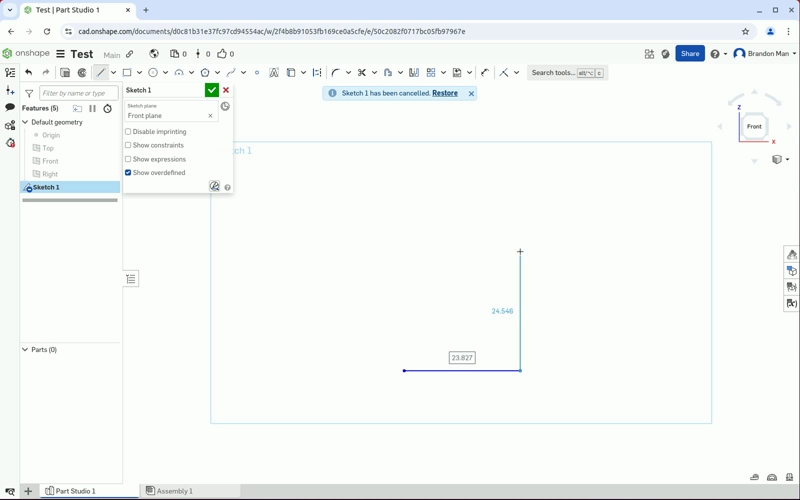
key_up(shift)
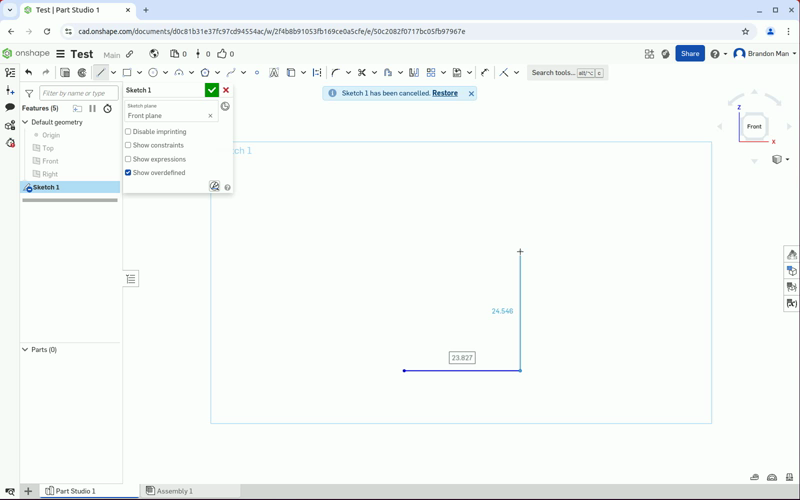
key_down(shift)
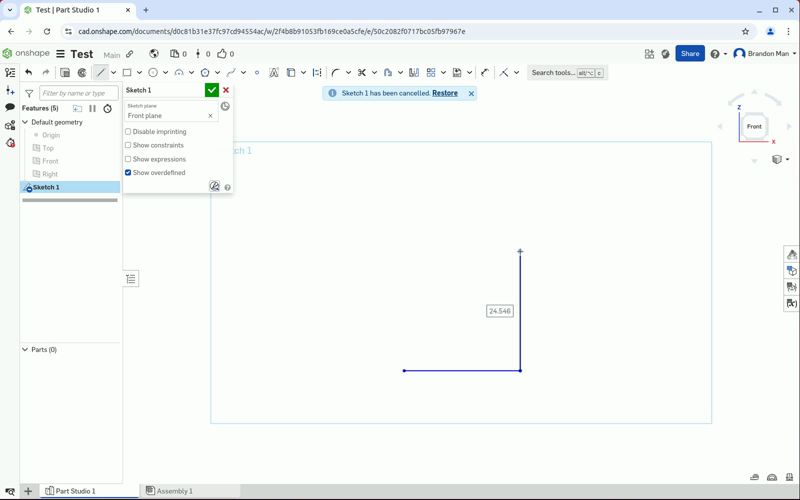
mouse_move(404, 256)
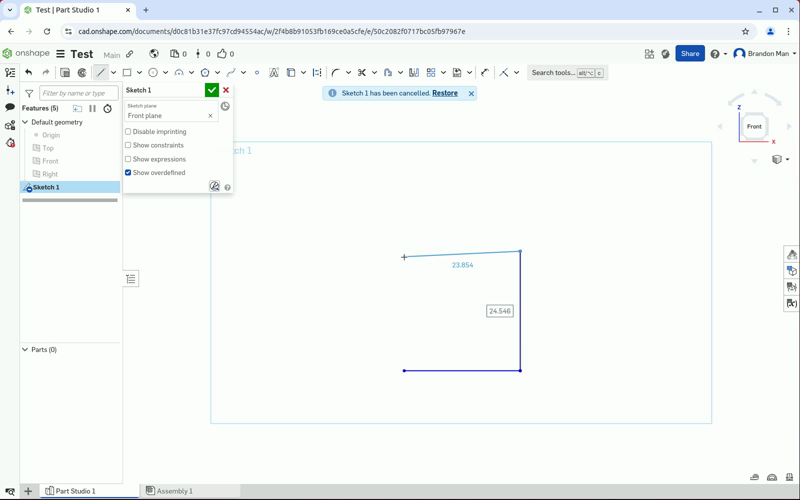
click(404, 256)
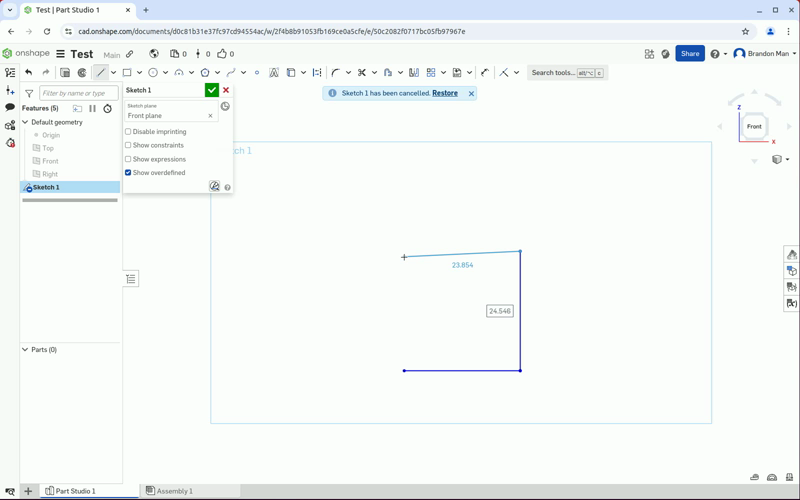
key_up(shift)
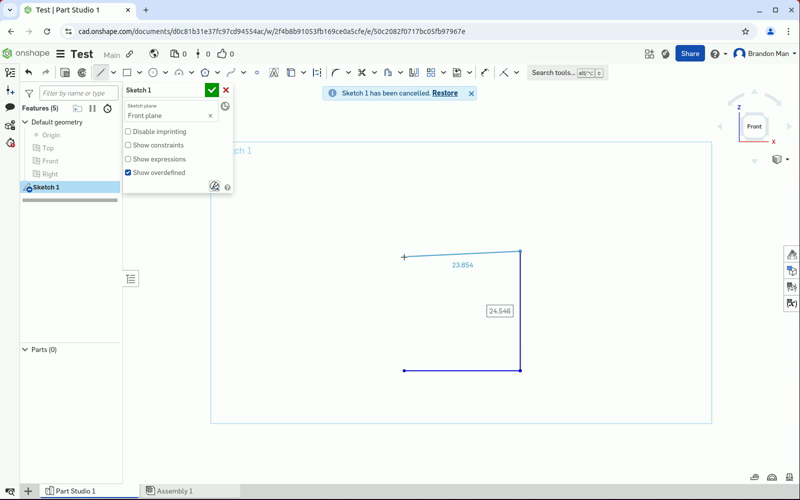
key_down(shift)
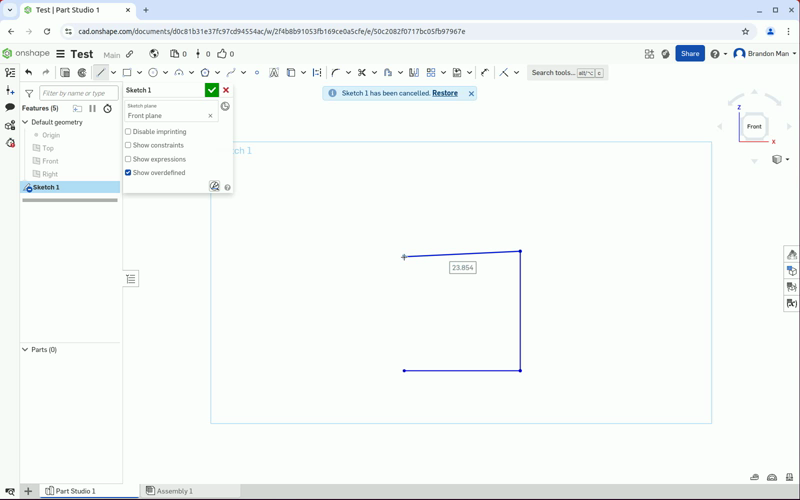
mouse_move(404, 370)
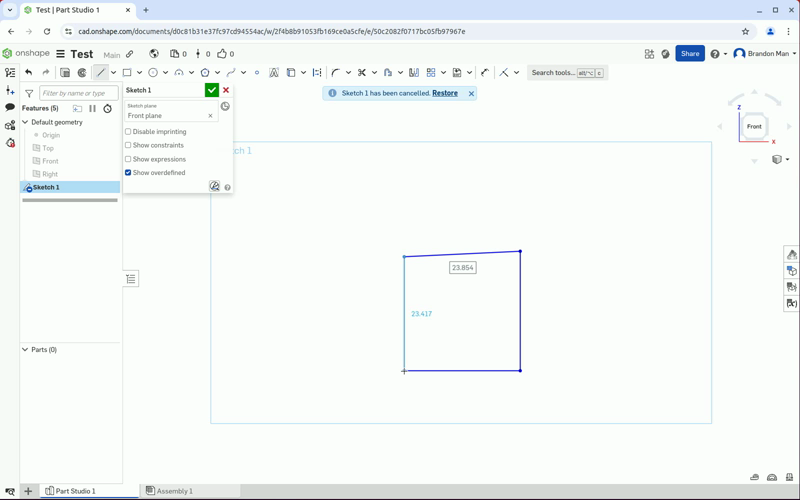
key_up(shift)
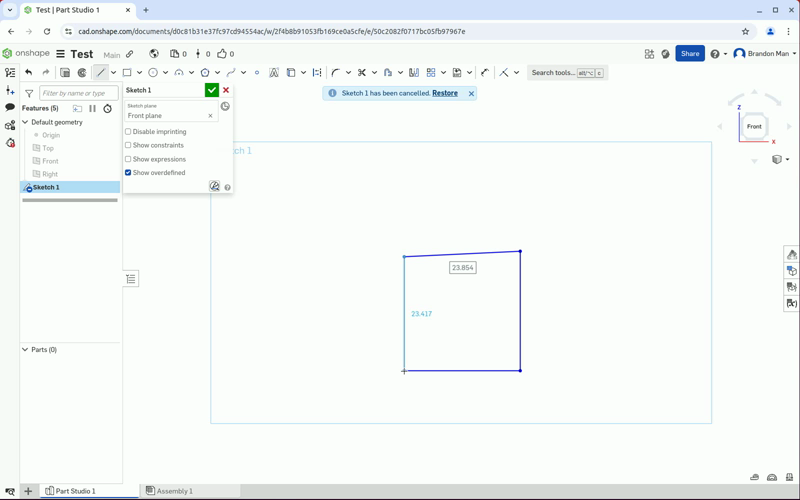
click(404, 370)
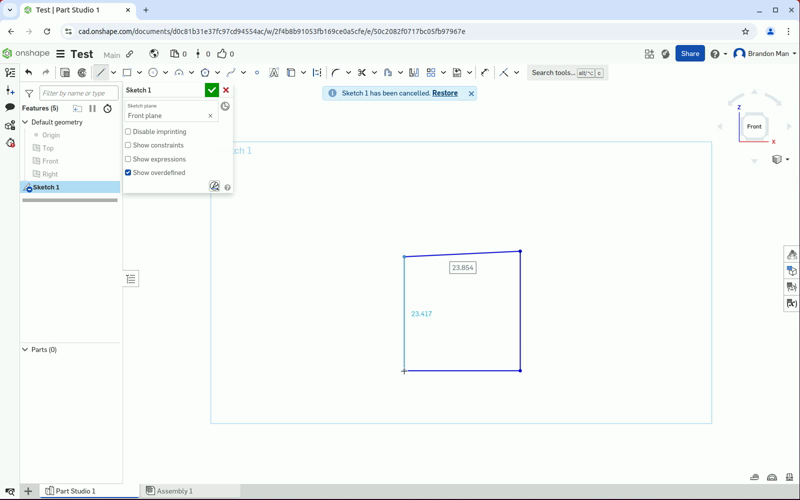
key(esc)
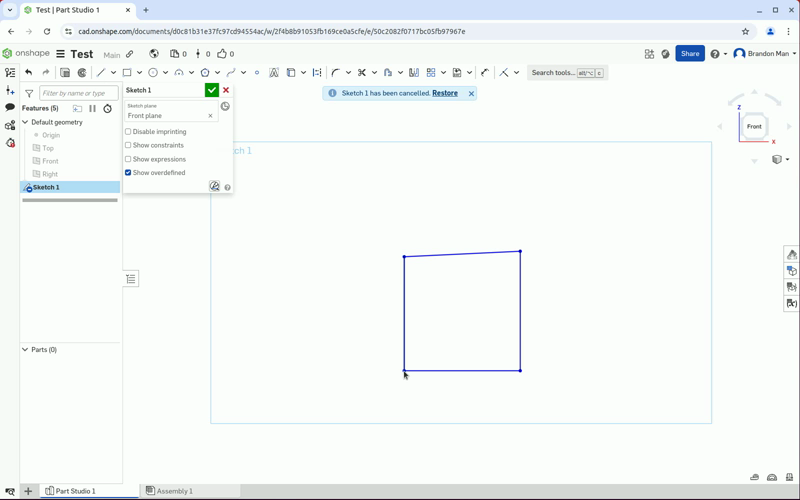
key(l)
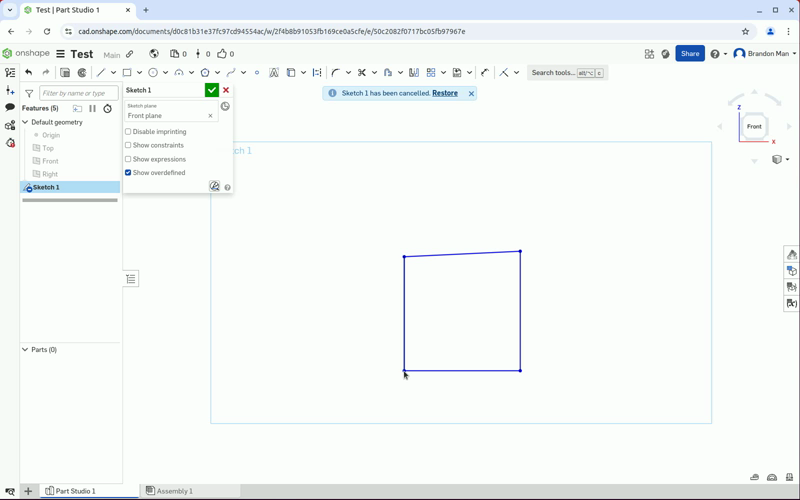
key_down(shift)
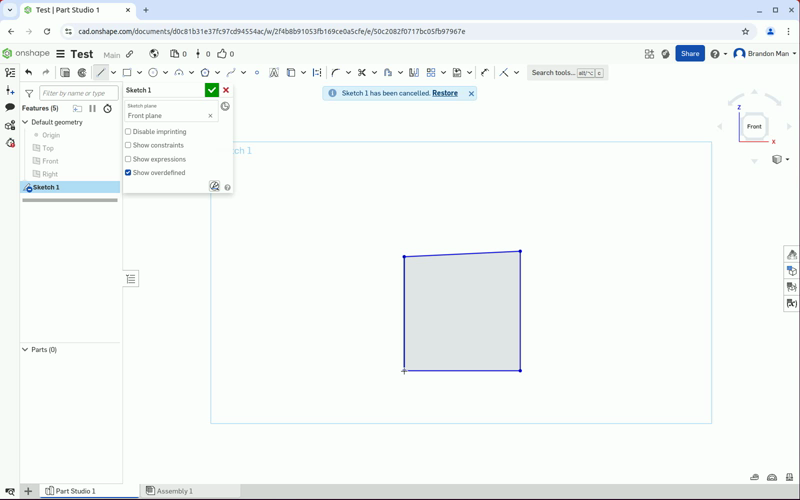
mouse_move(409, 265)
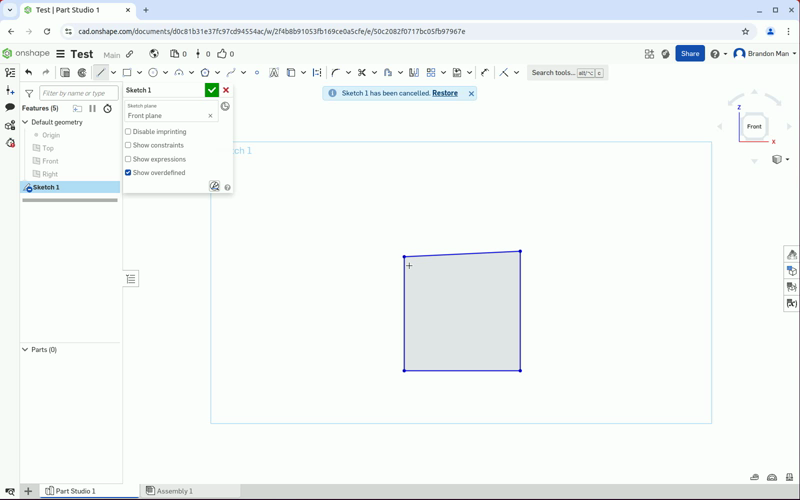
click(409, 265)
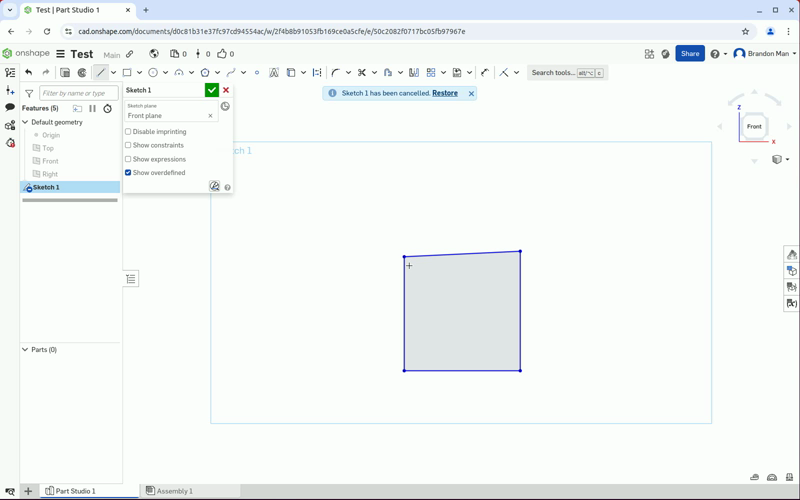
key_up(shift)
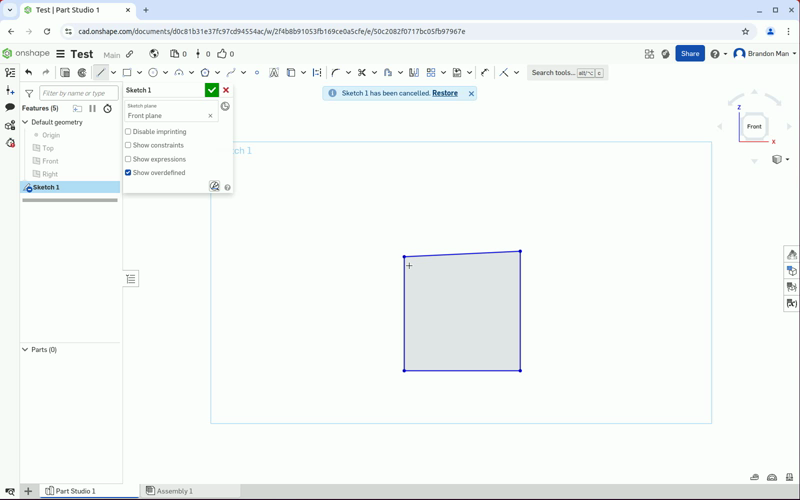
key_down(shift)
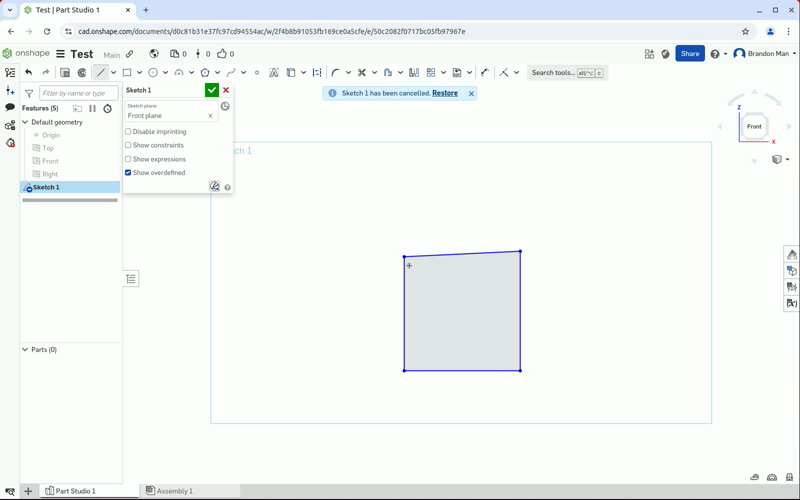
mouse_move(413, 362)
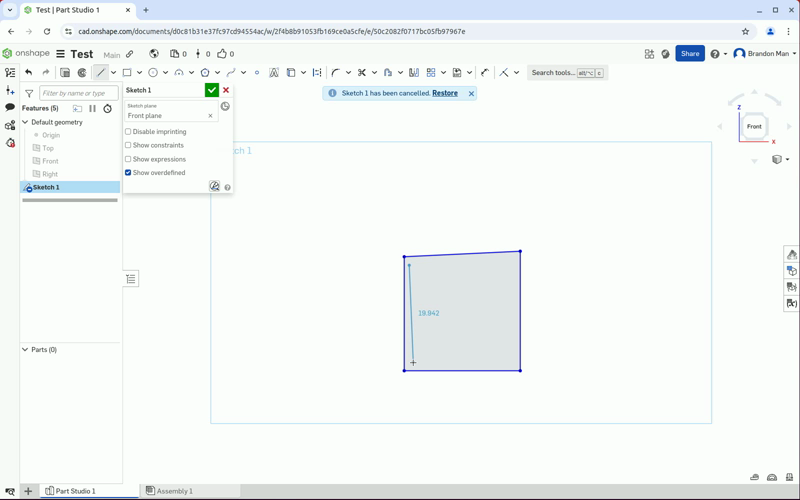
click(413, 362)
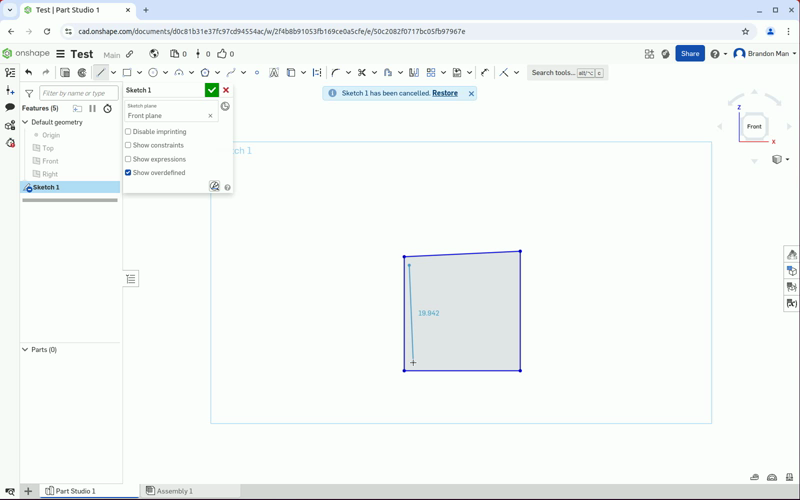
key_up(shift)
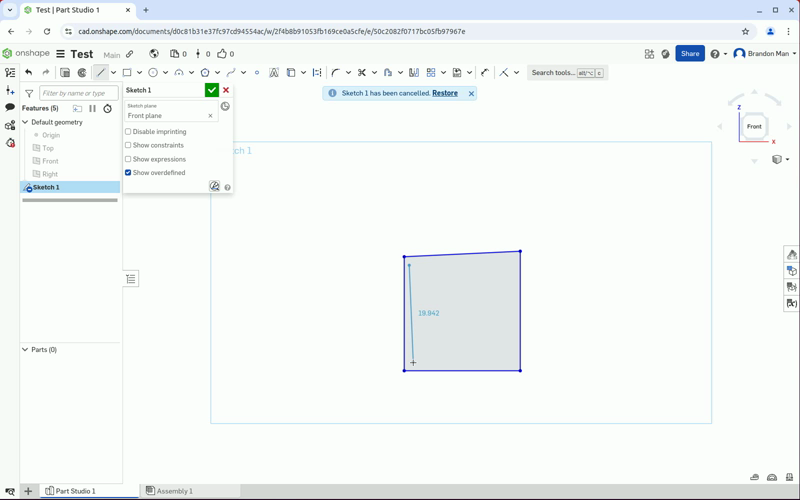
key_down(shift)
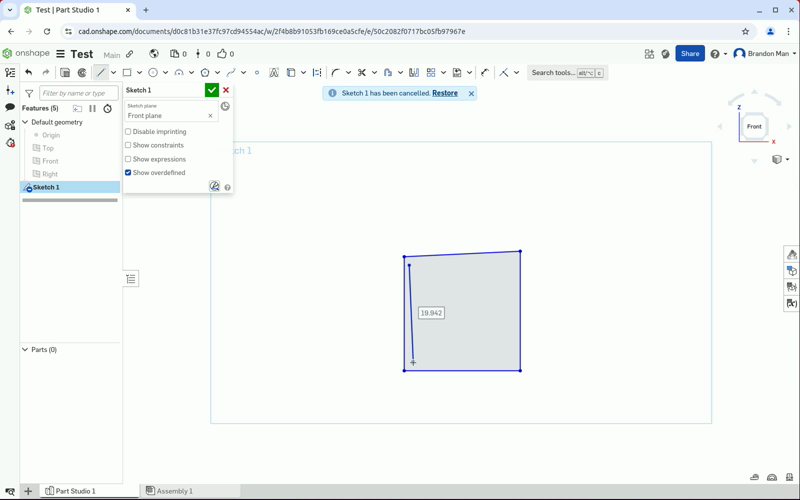
mouse_move(513, 362)
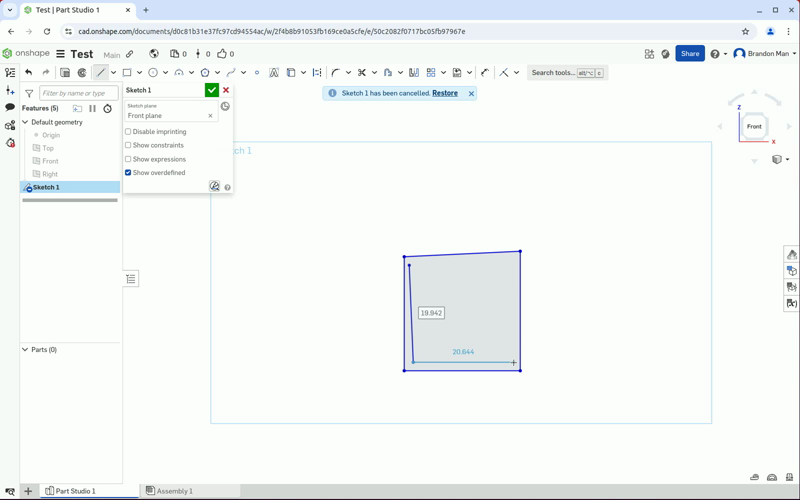
click(513, 362)
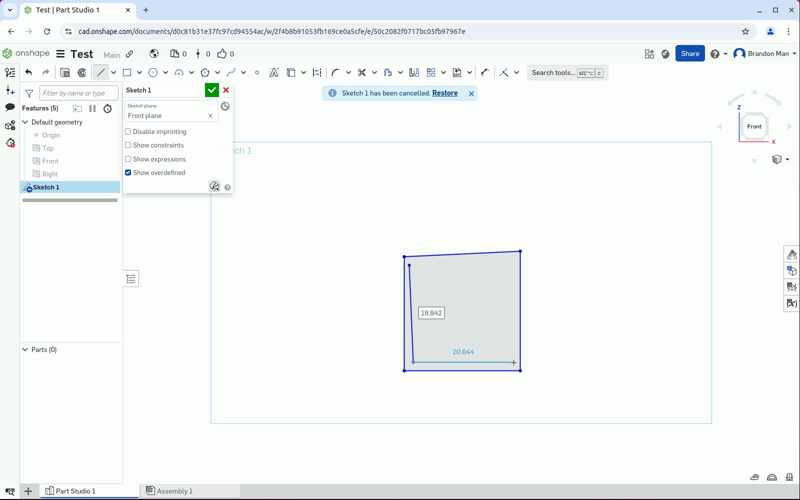
key_up(shift)
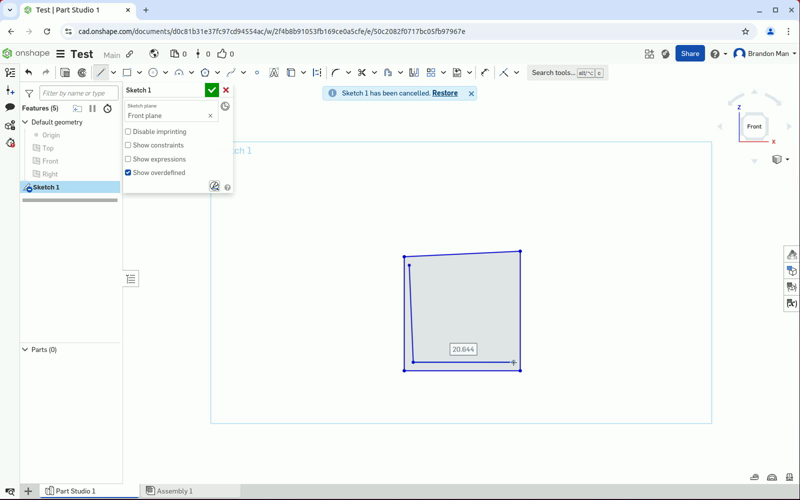
key_down(shift)
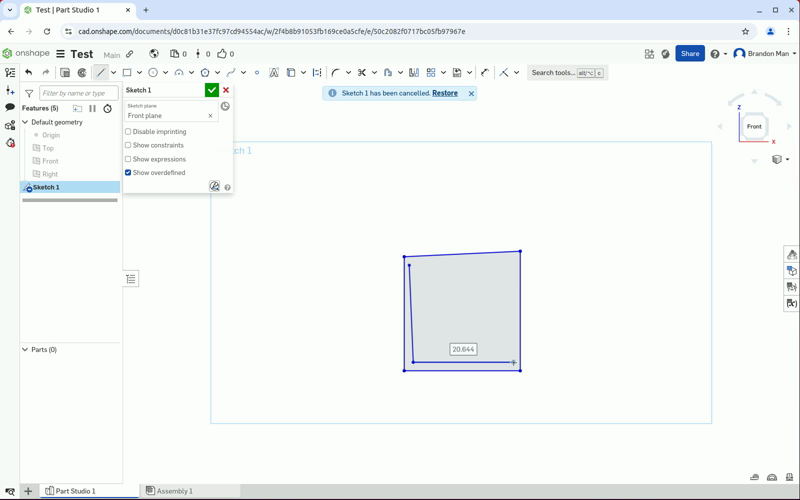
mouse_move(513, 261)
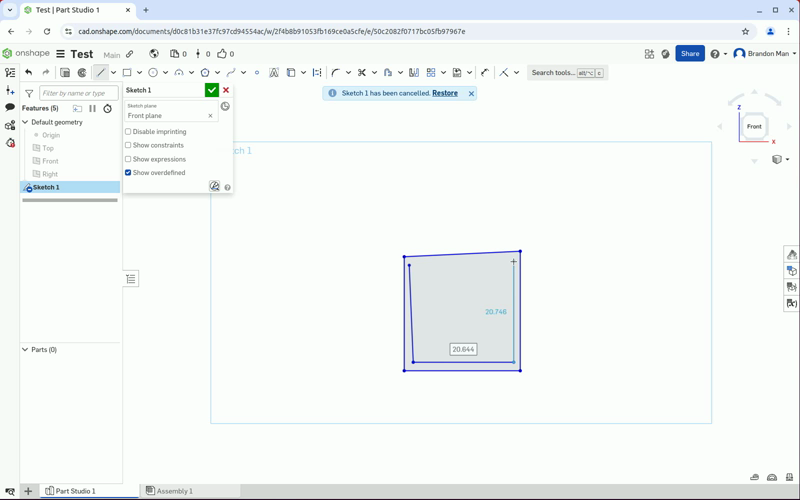
click(513, 261)
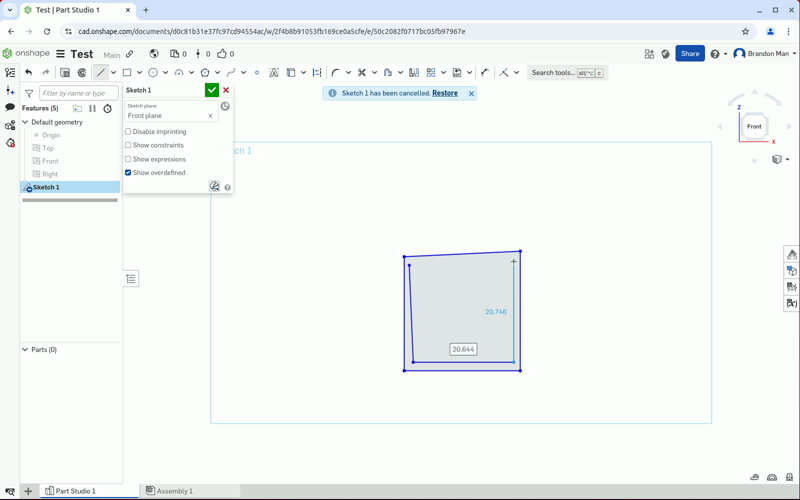
key_up(shift)
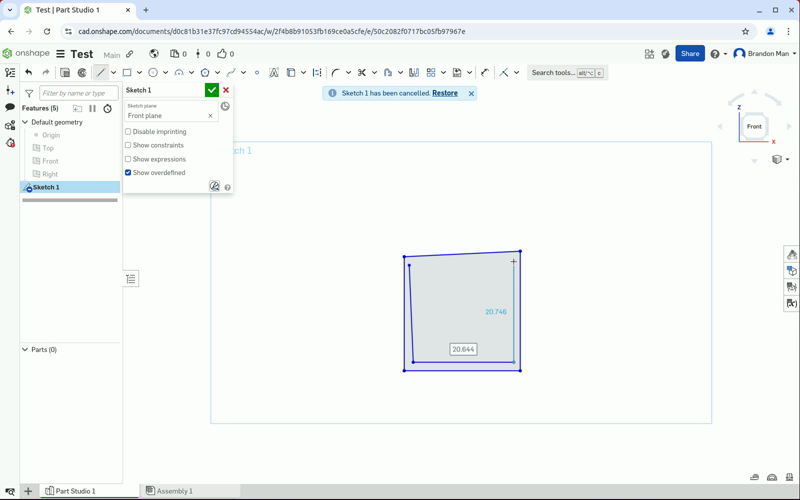
key_down(shift)
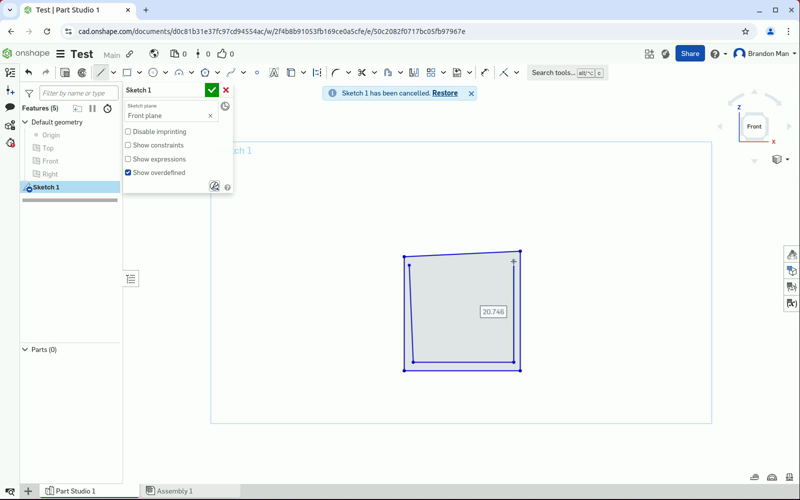
mouse_move(409, 265)
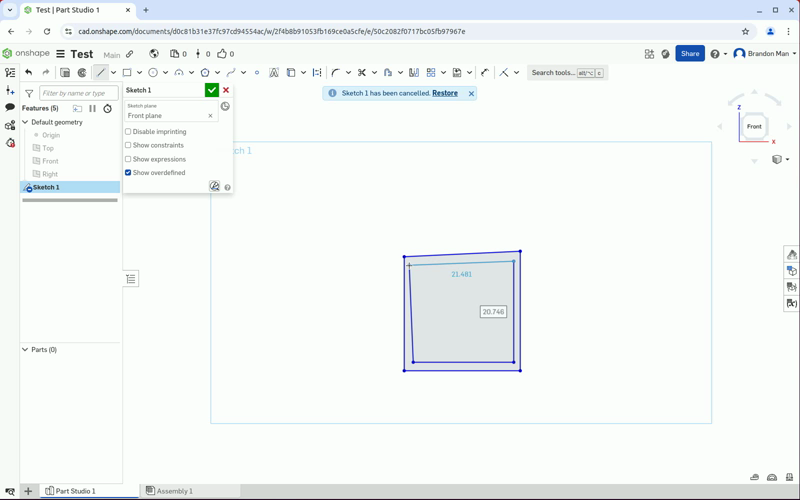
key_up(shift)
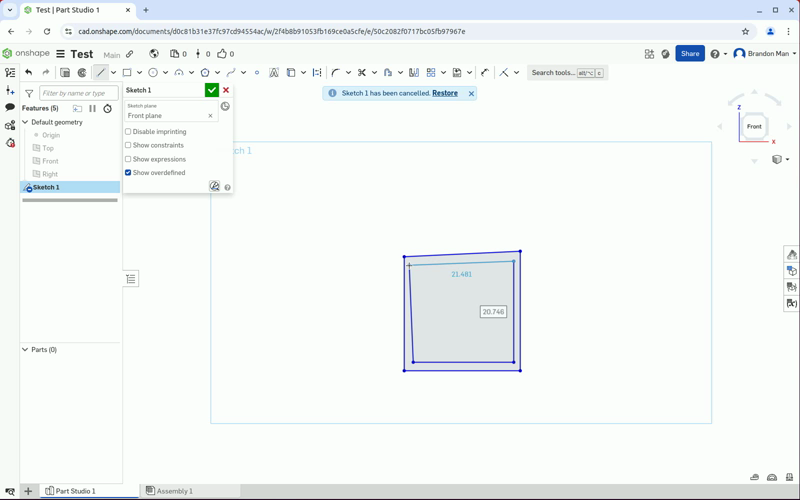
click(409, 265)
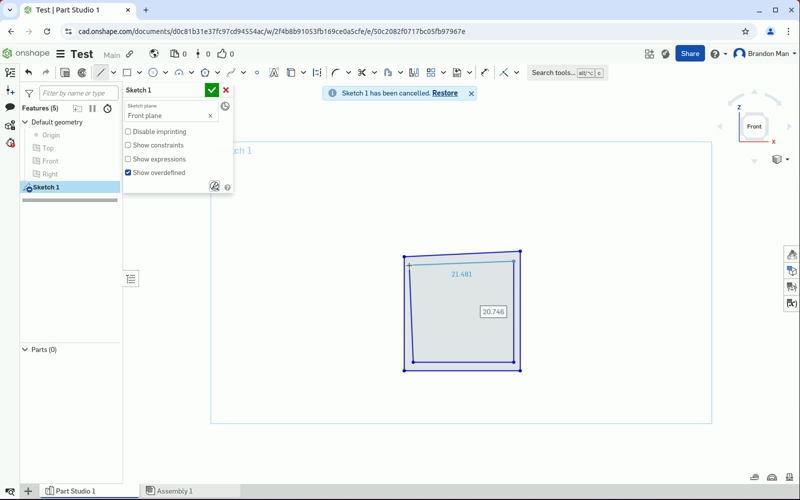
key(esc)
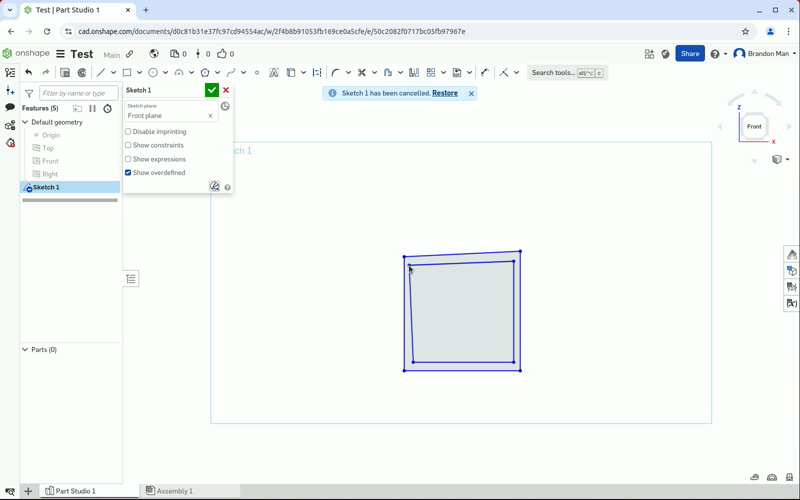
mouse_move(436, 365)
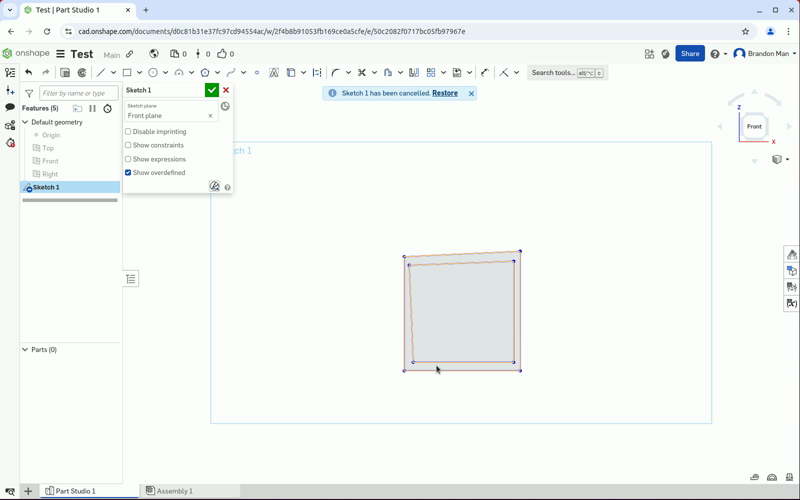
click(436, 365)
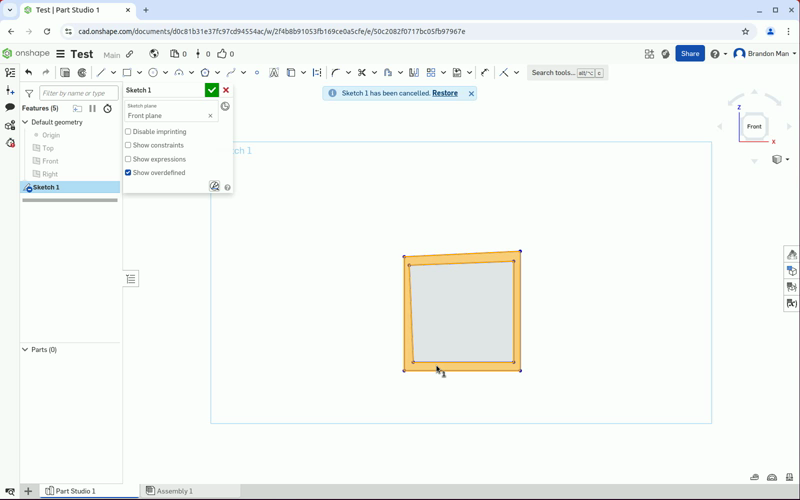
mouse_move(73, 352)
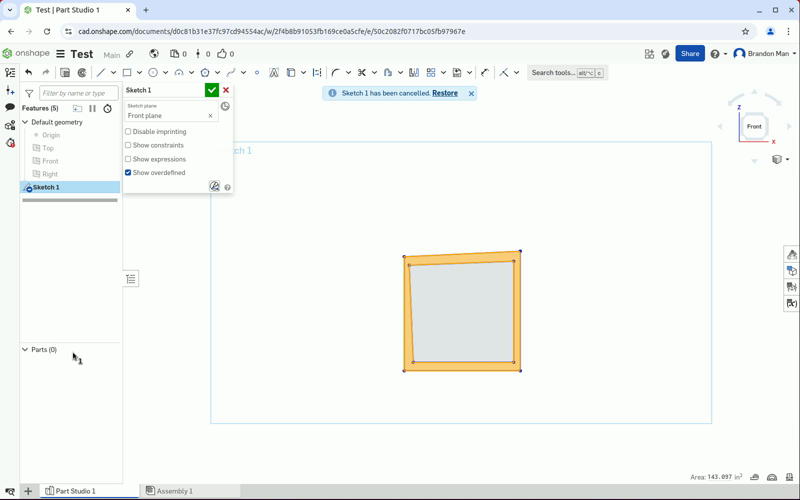
key(shift+y)
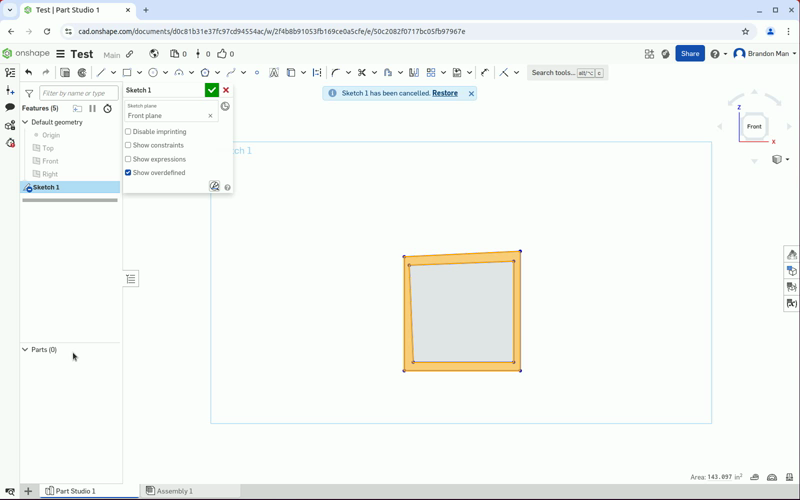
key(shift+e)
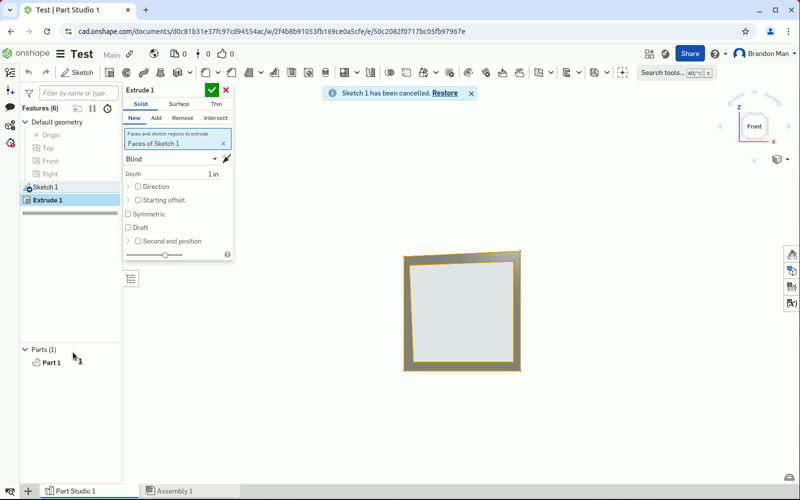
mouse_move(143, 106)
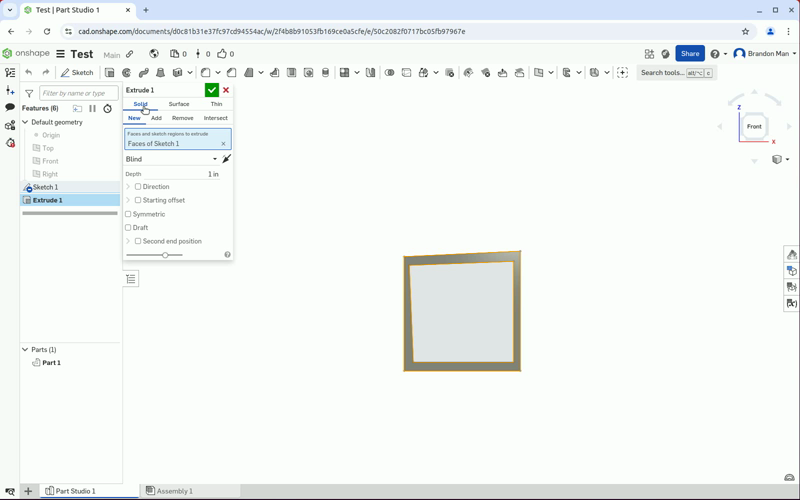
click(143, 106)
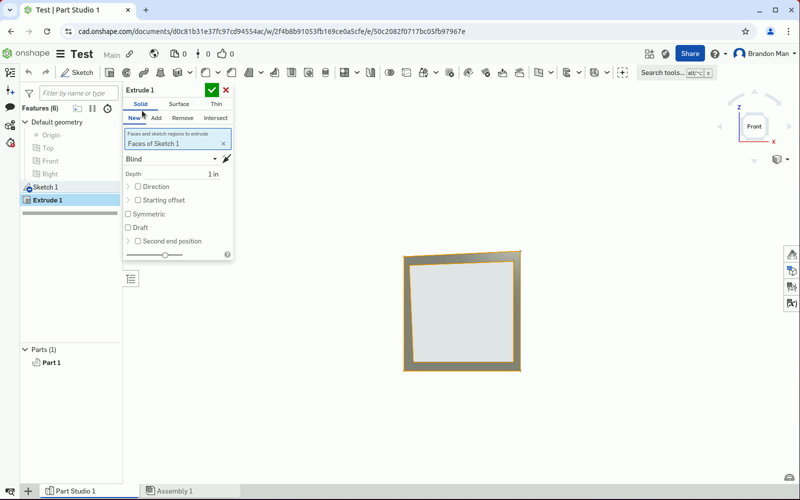
mouse_move(137, 120)
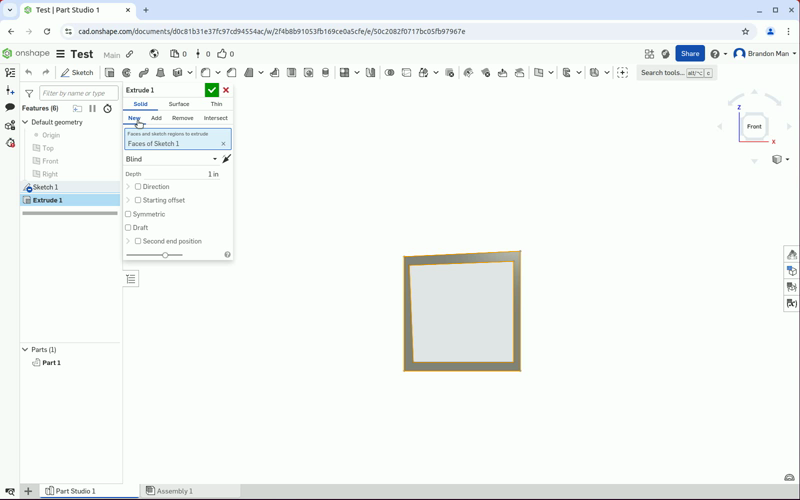
click(137, 120)
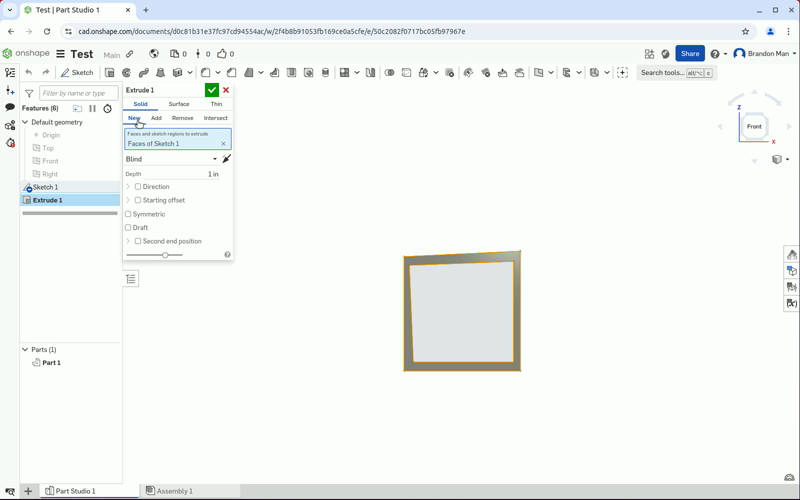
key(tab, 4)
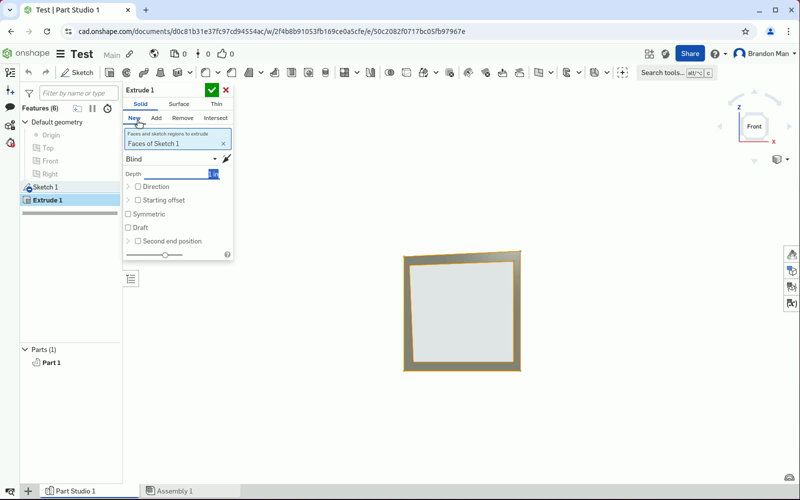
text(7.943)
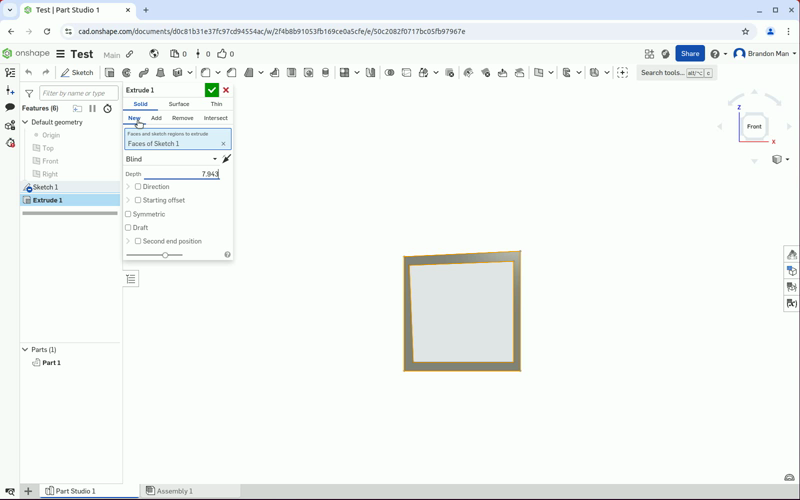
key(enter)
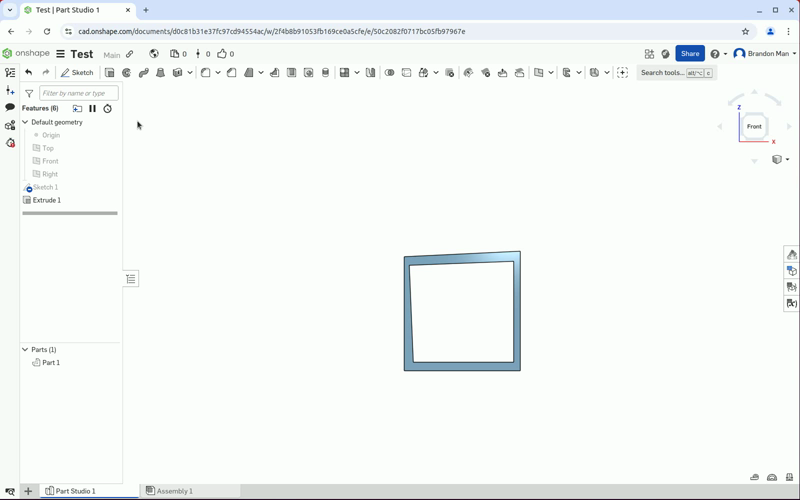
key(shift+h)
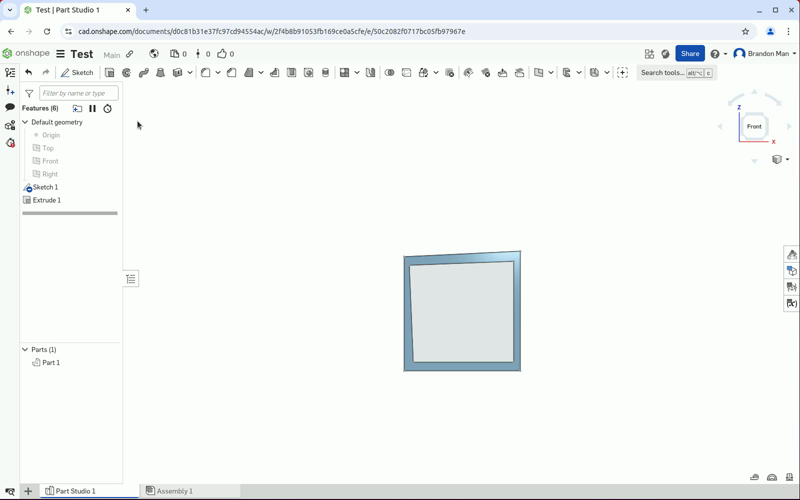
key(shift+h)
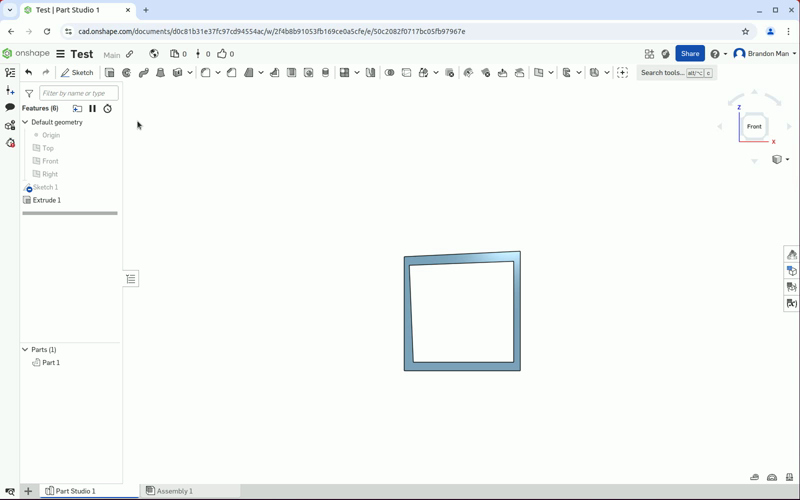
mouse_move(73, 189)
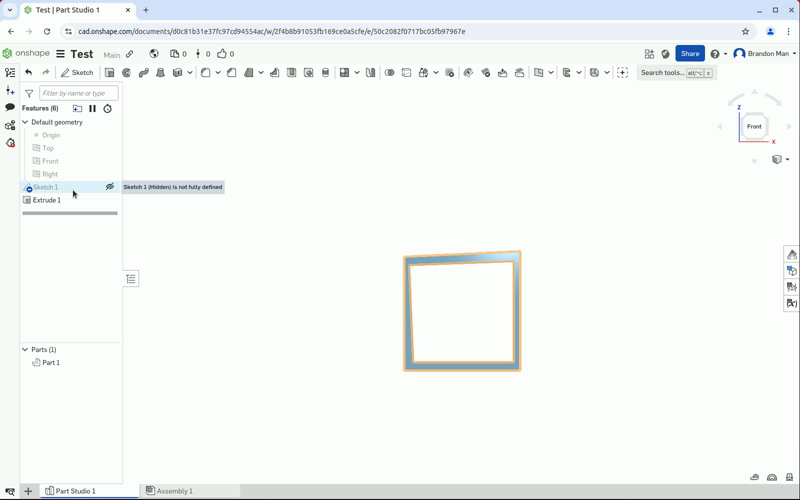
click(73, 189)
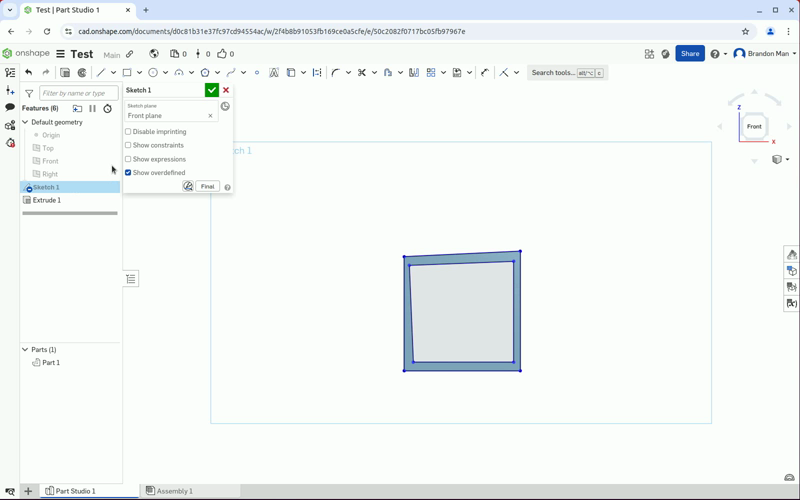
mouse_move(229, 92)
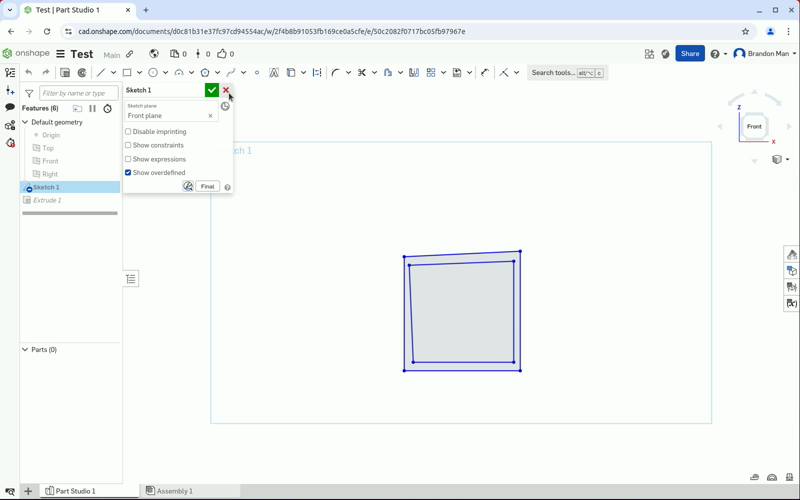
click(229, 92)
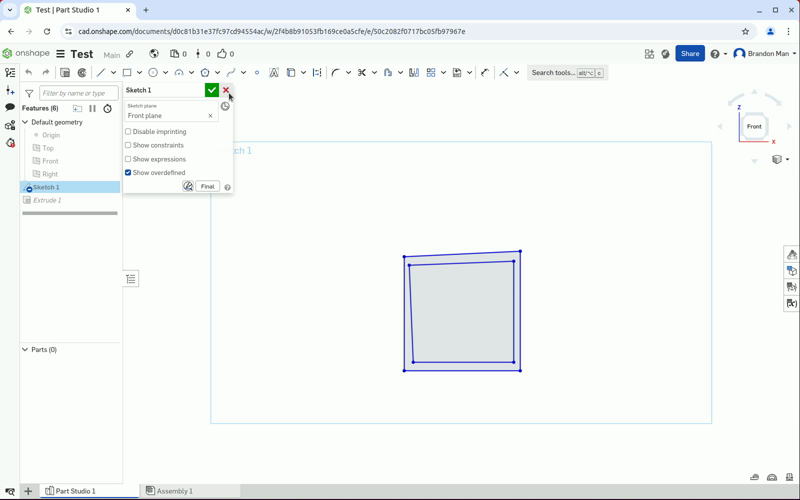
key(shift+s)
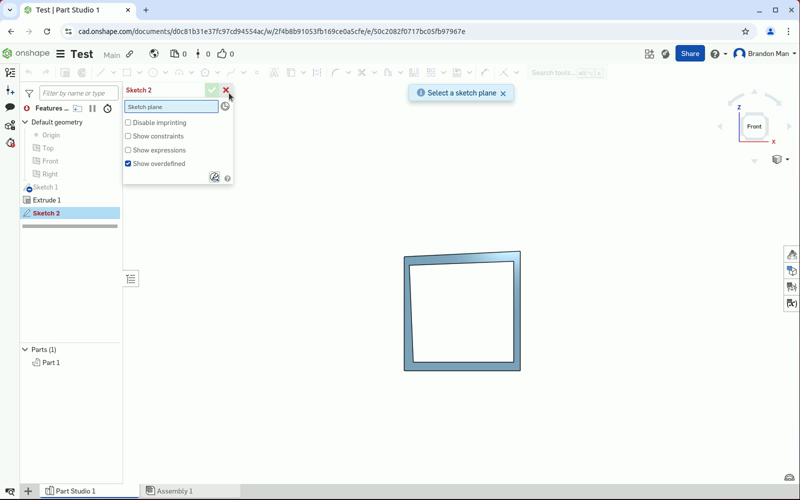
mouse_move(73, 163)
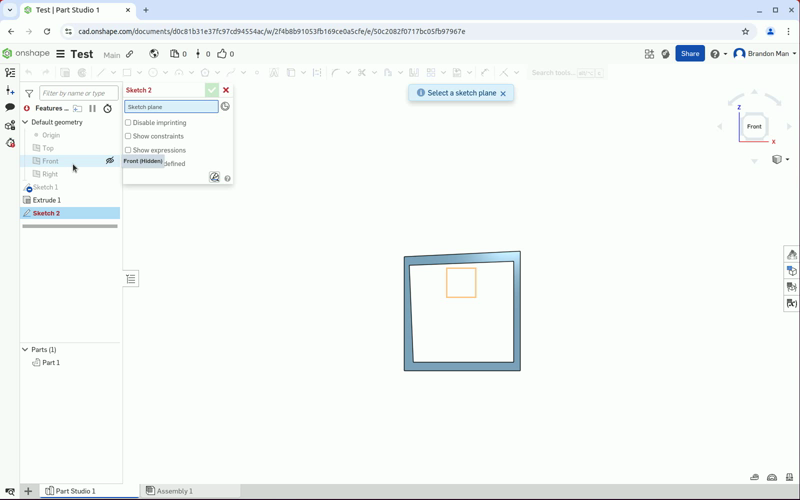
click(73, 163)
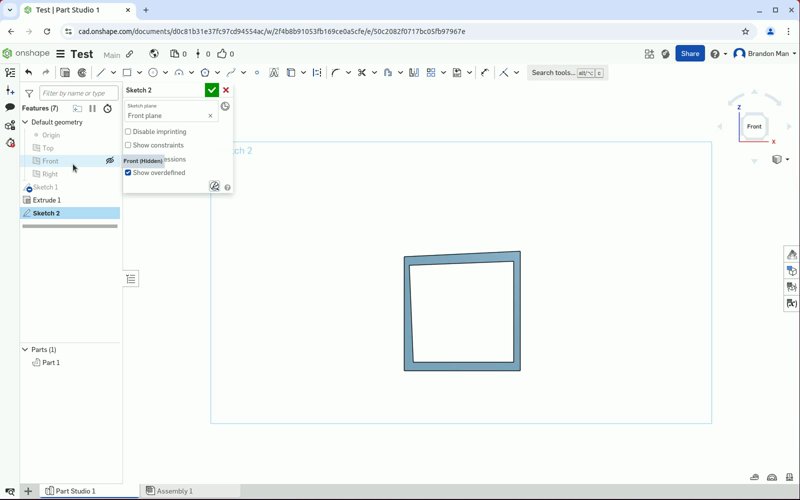
mouse_move(73, 352)
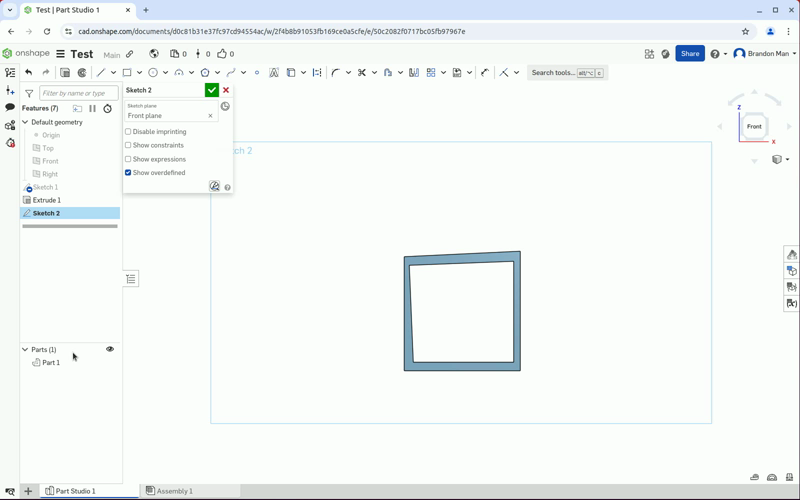
key(y)
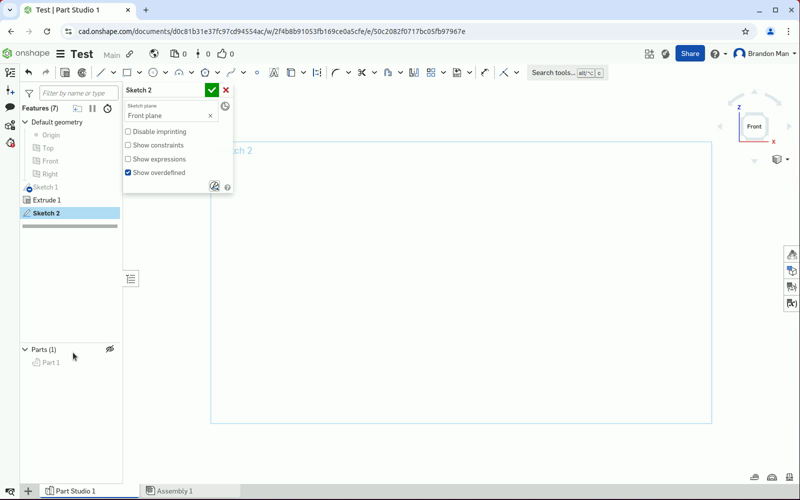
key(l)
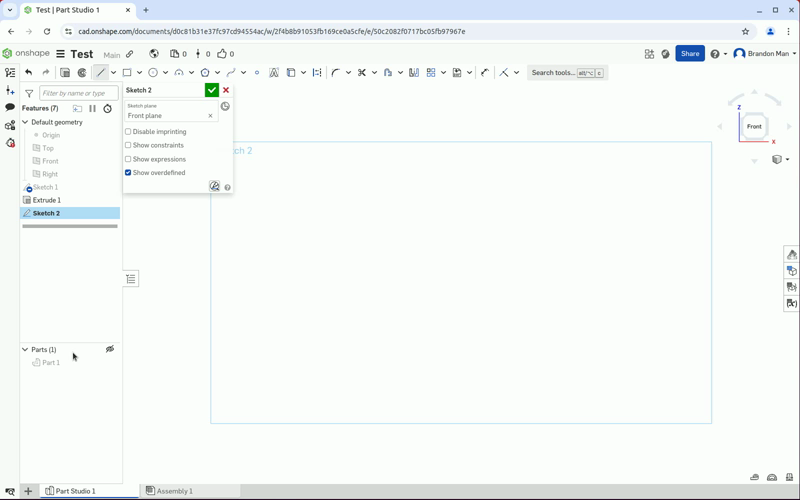
key_down(shift)
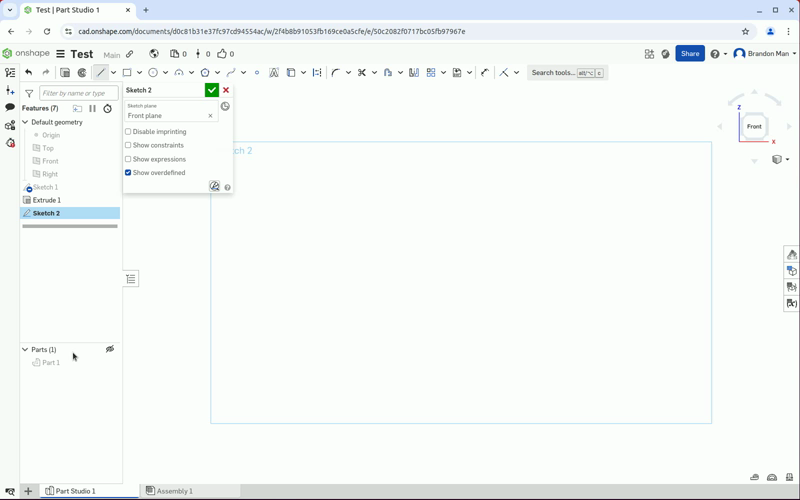
mouse_move(401, 222)
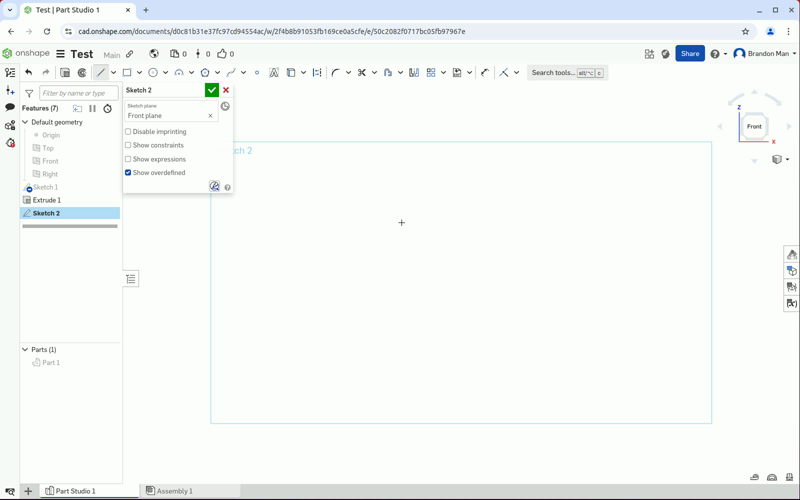
click(401, 222)
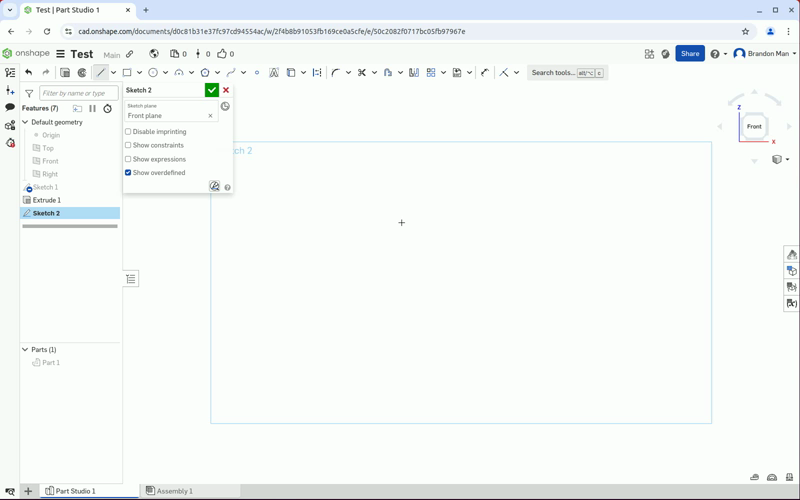
key_up(shift)
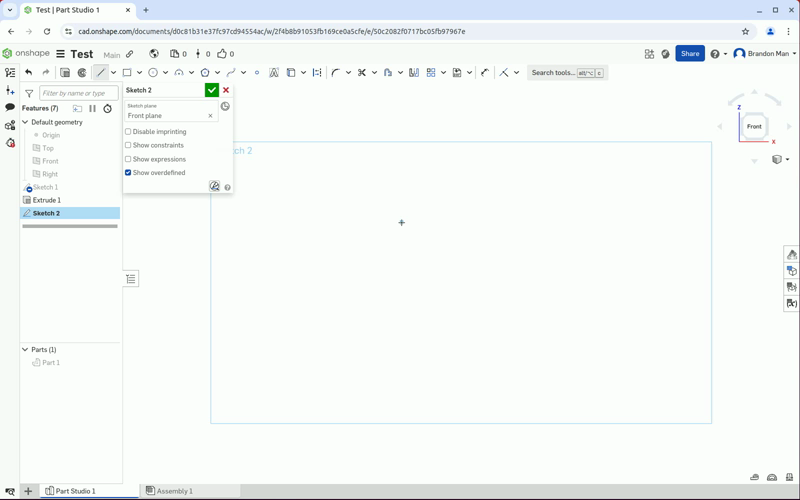
key_down(shift)
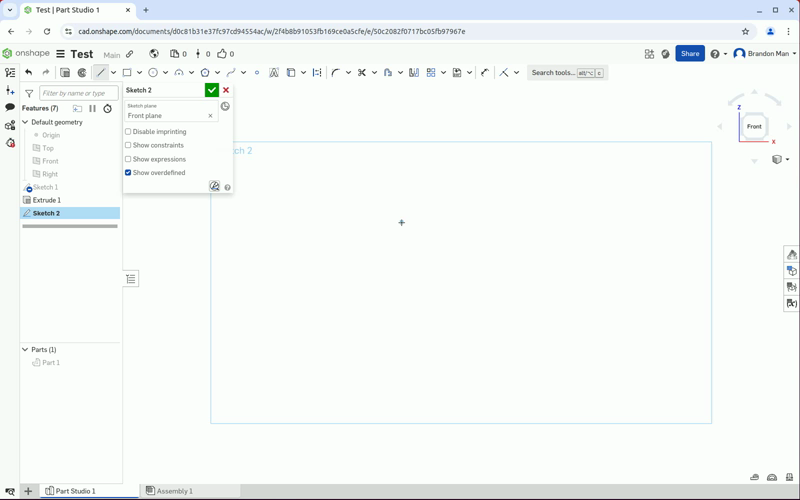
mouse_move(431, 222)
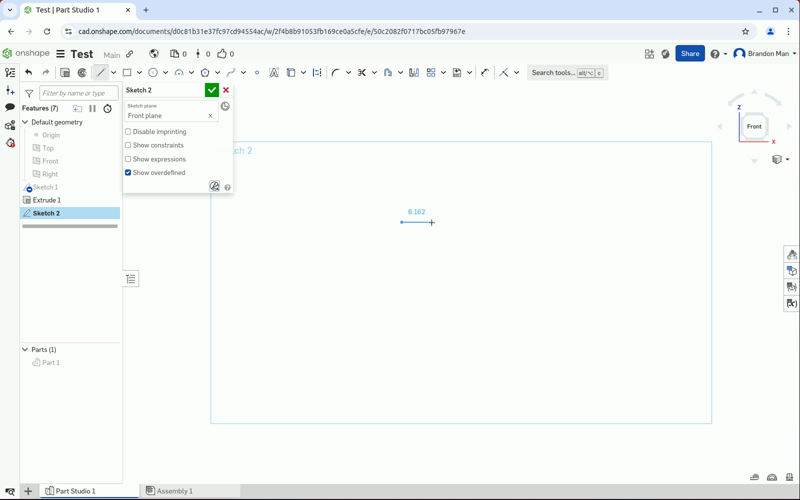
mouse_move(454, 225)
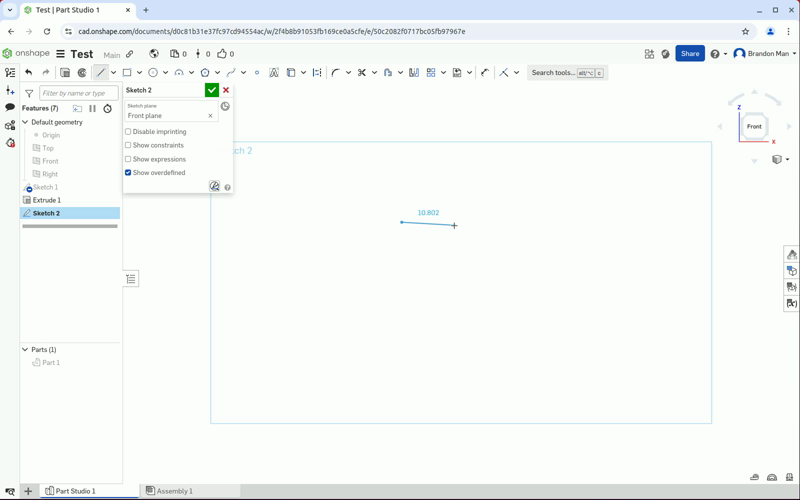
click(454, 225)
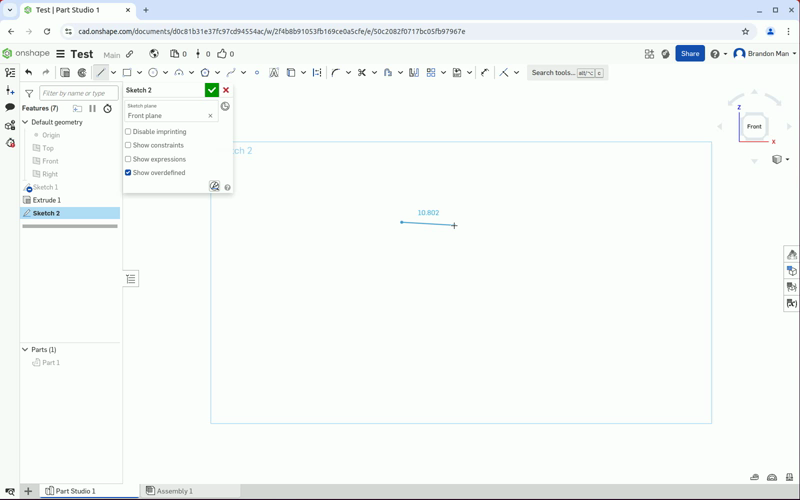
key_up(shift)
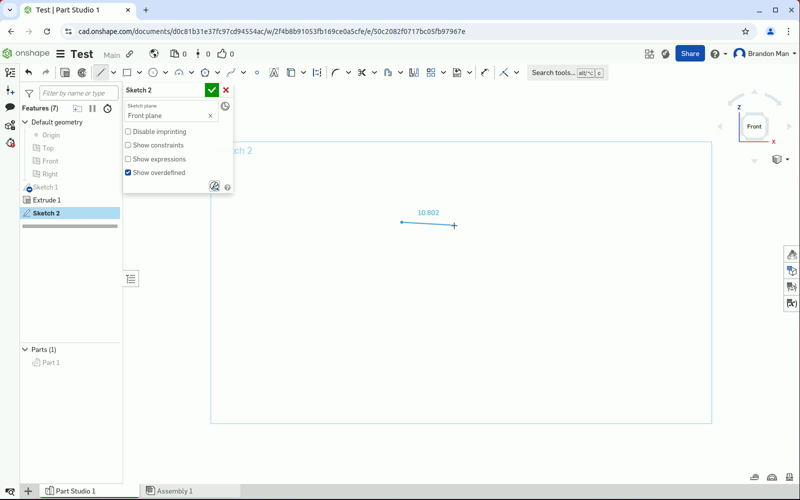
key_down(shift)
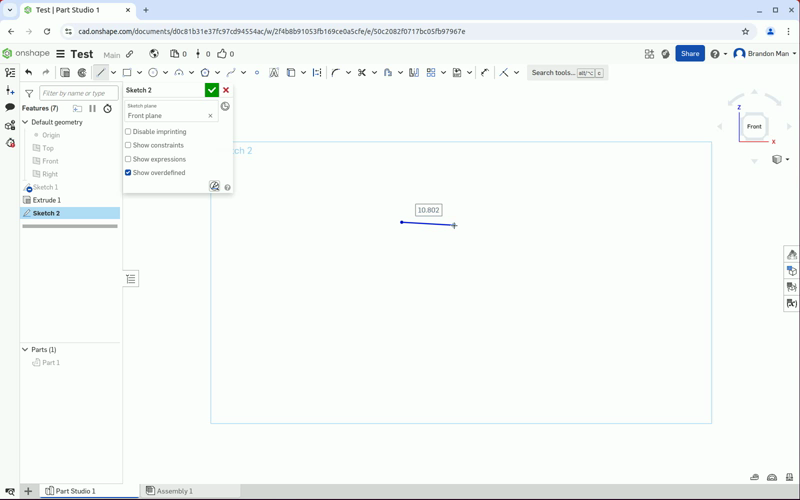
mouse_move(484, 225)
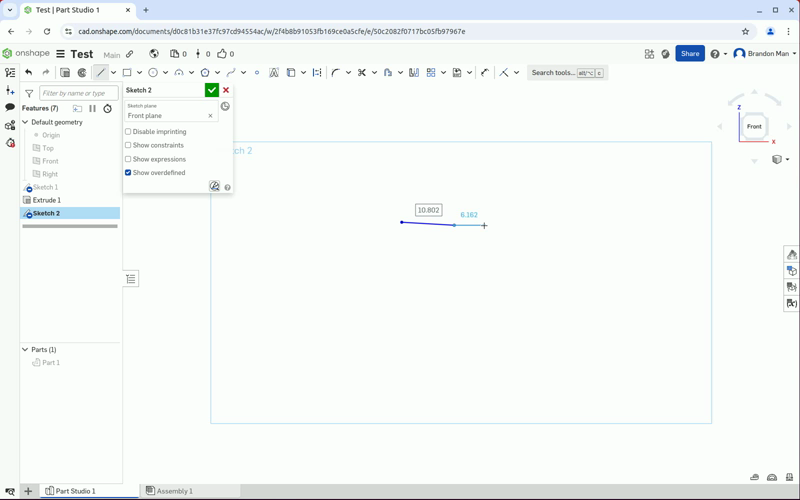
mouse_move(438, 170)
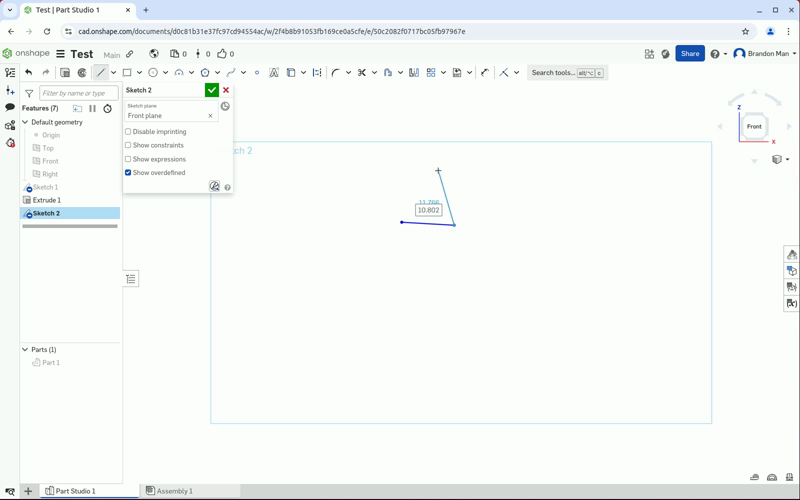
click(438, 170)
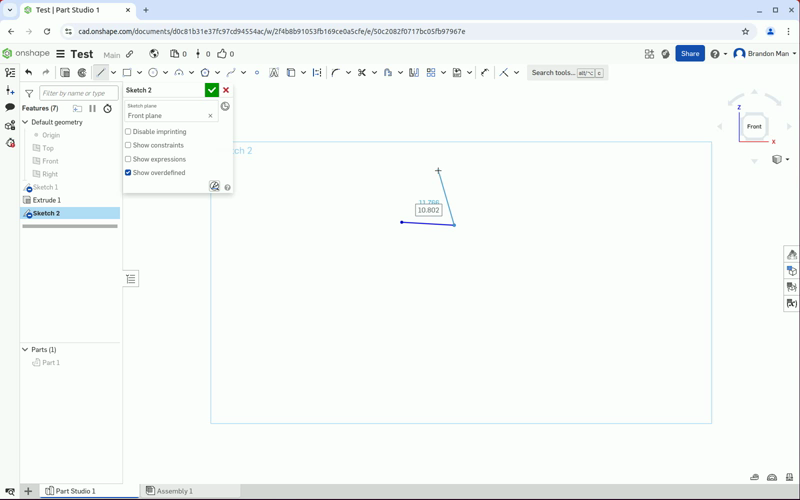
key_up(shift)
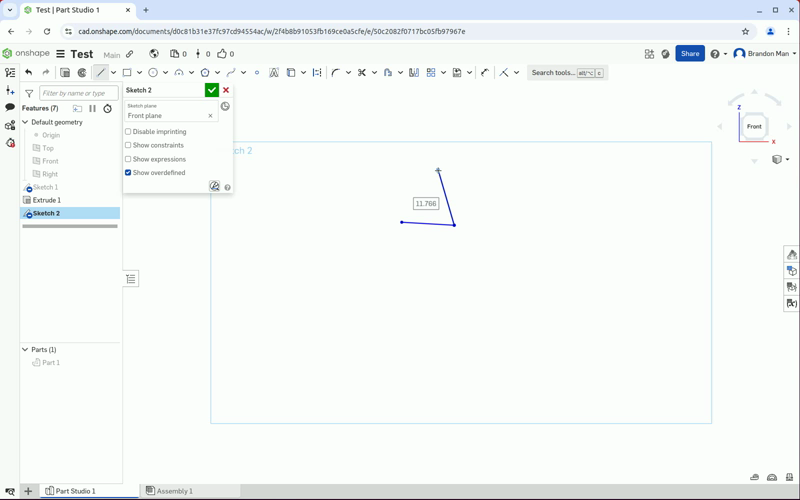
key_down(shift)
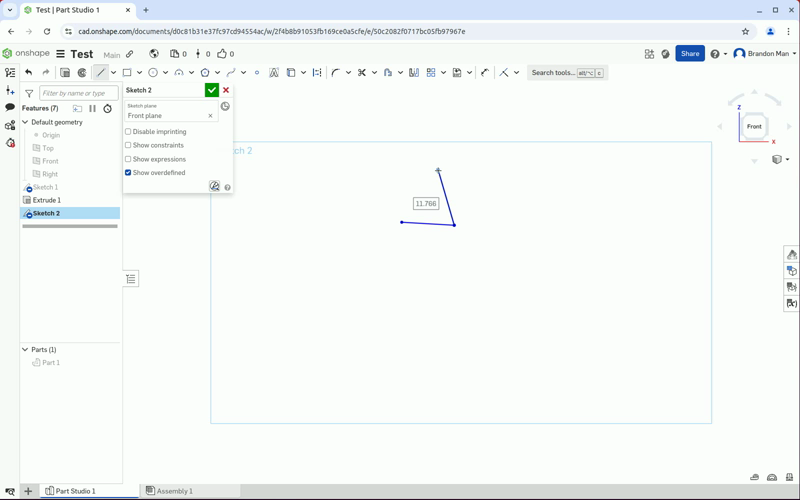
mouse_move(401, 222)
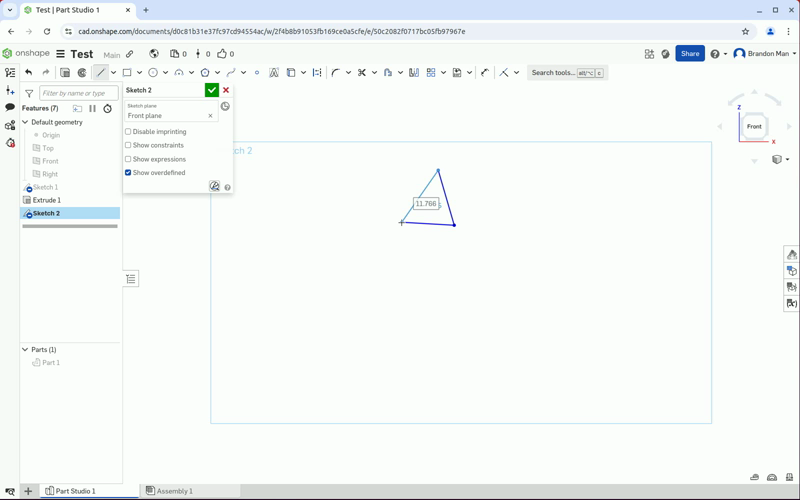
key_up(shift)
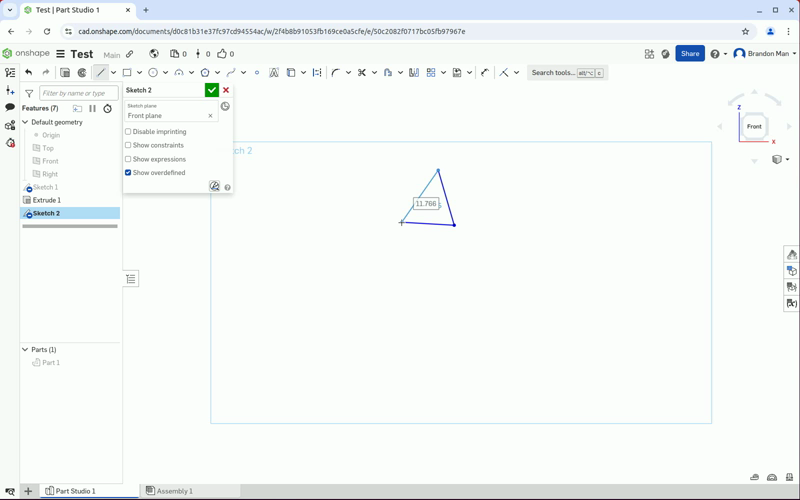
click(401, 222)
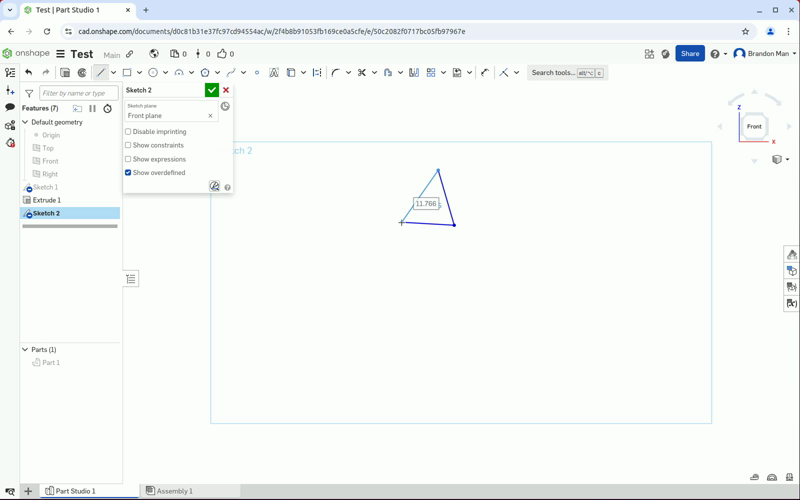
key(esc)
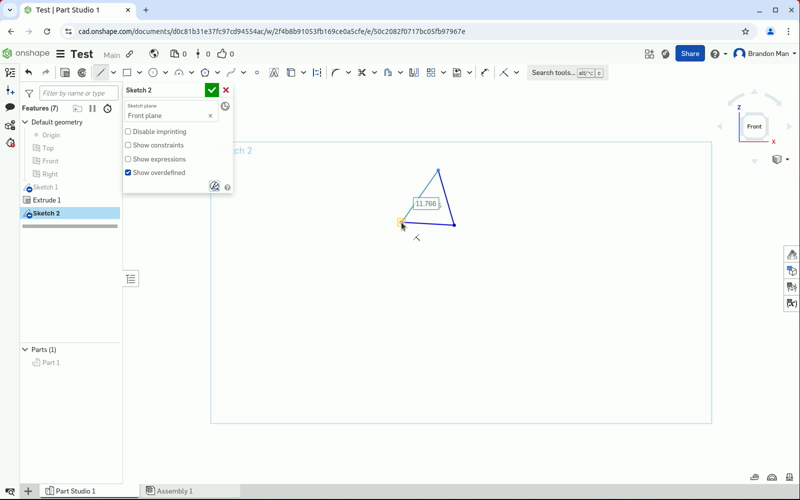
key(l)
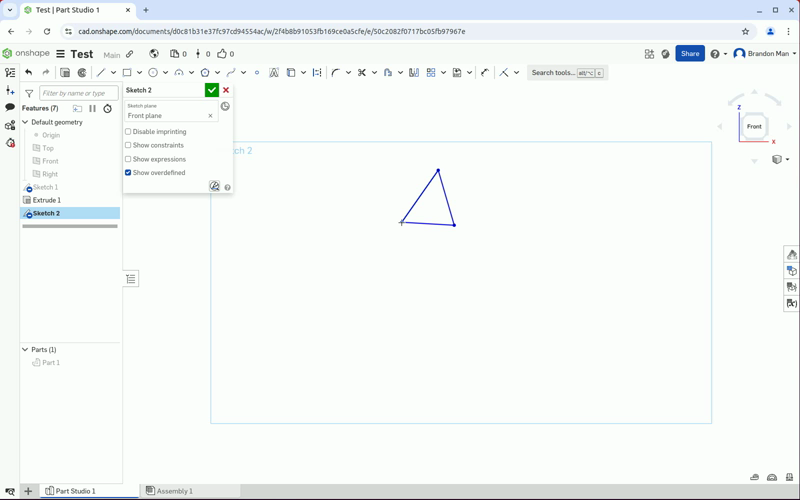
key_down(shift)
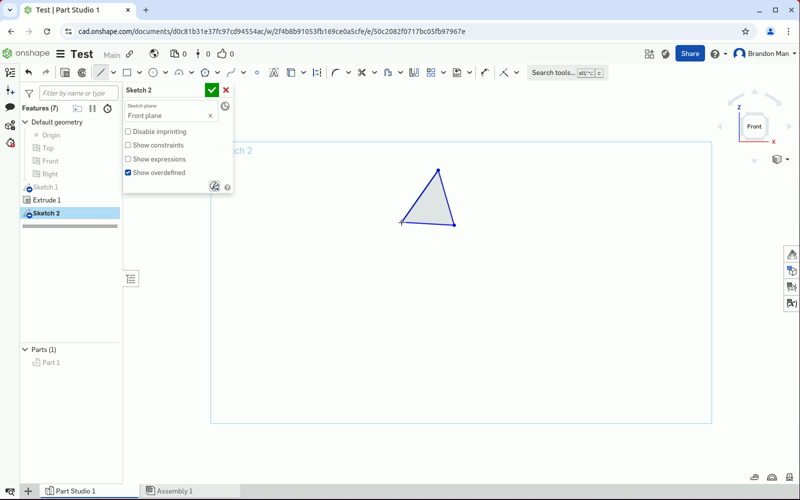
mouse_move(415, 214)
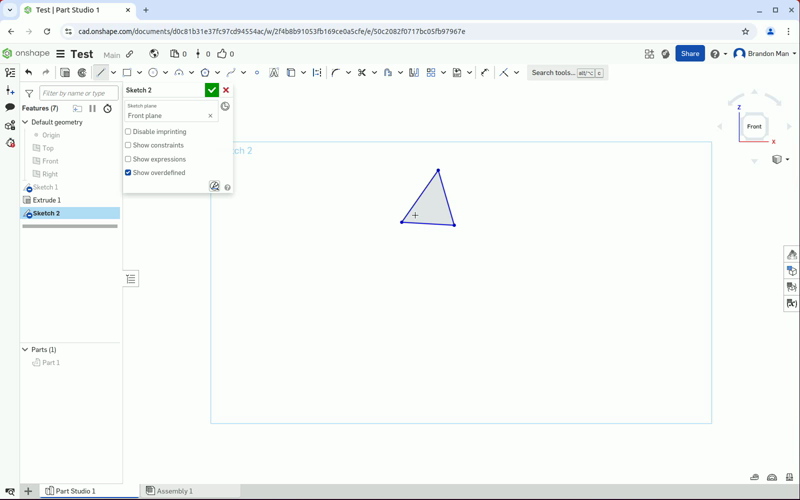
click(415, 214)
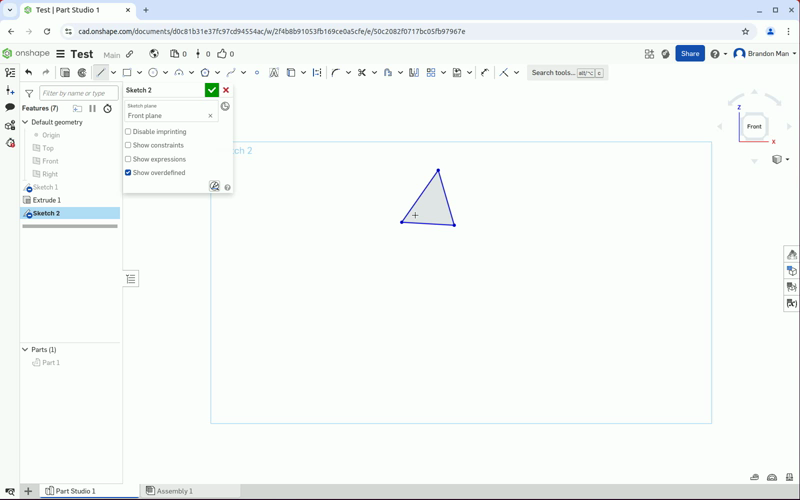
key_up(shift)
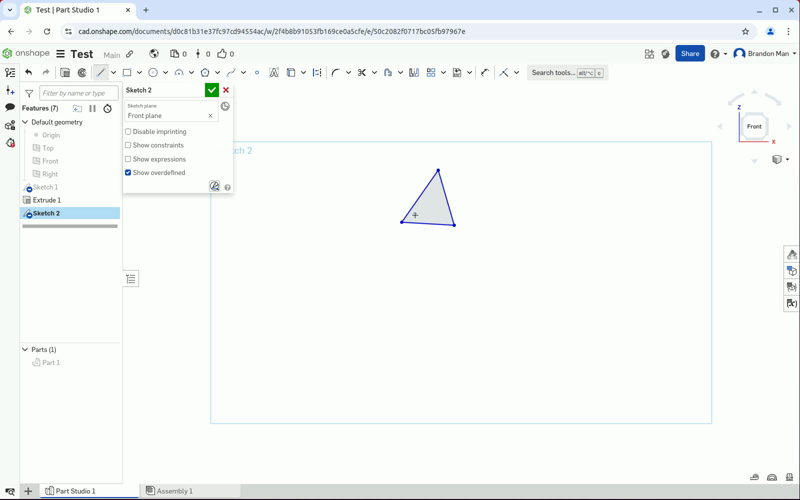
key_down(shift)
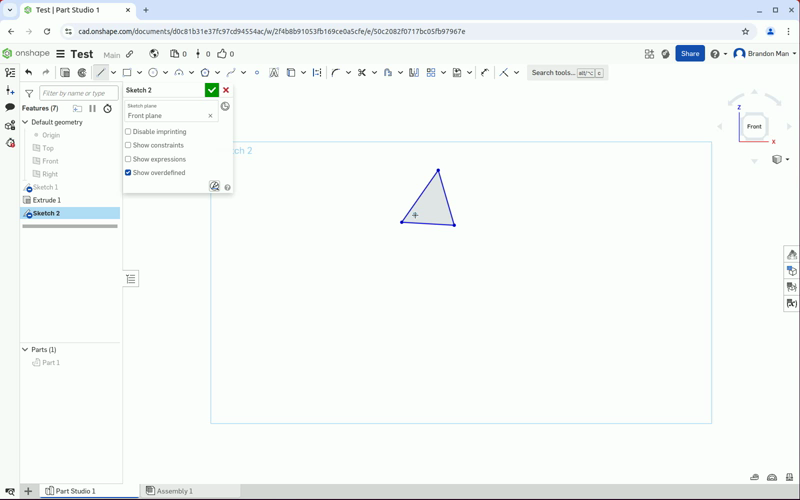
mouse_move(445, 214)
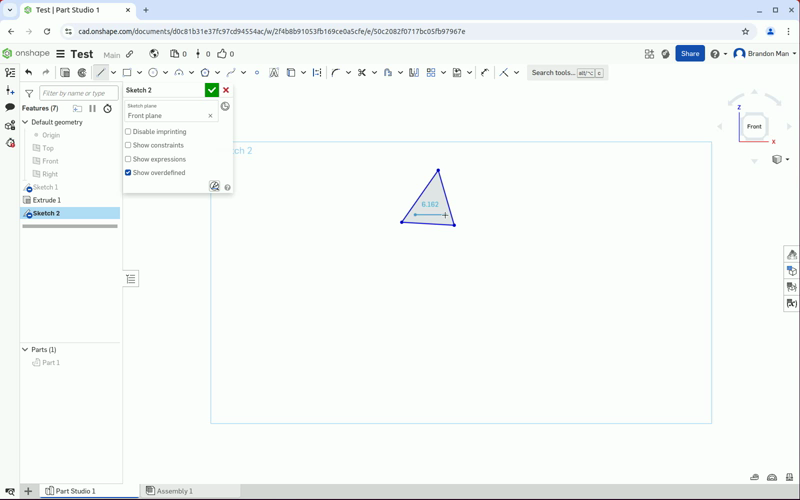
mouse_move(445, 214)
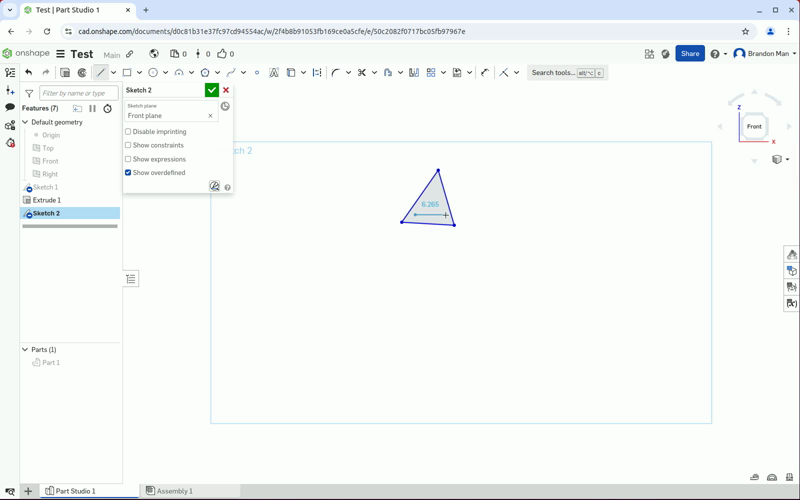
click(445, 214)
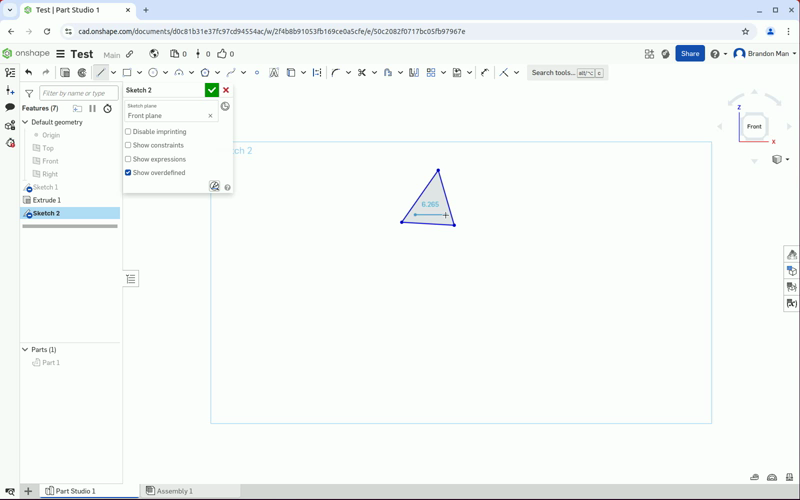
key_up(shift)
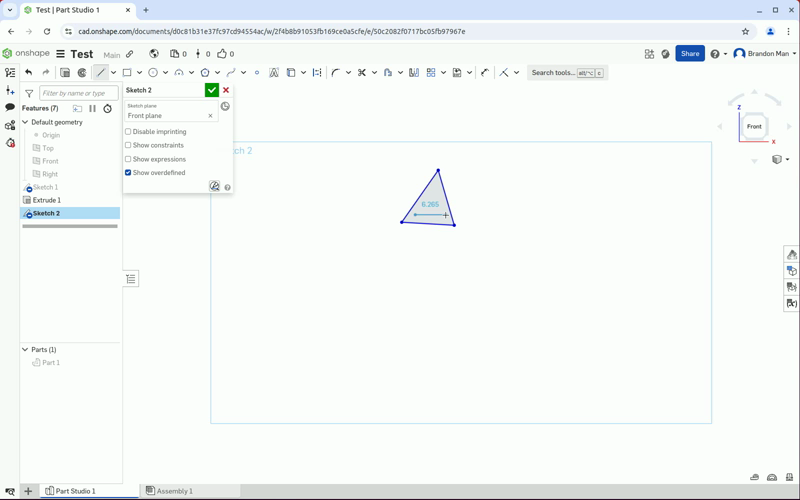
key_down(shift)
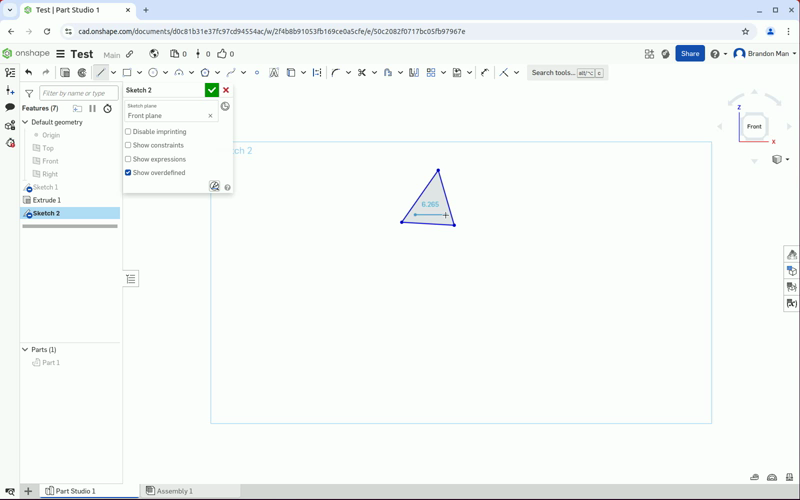
mouse_move(475, 214)
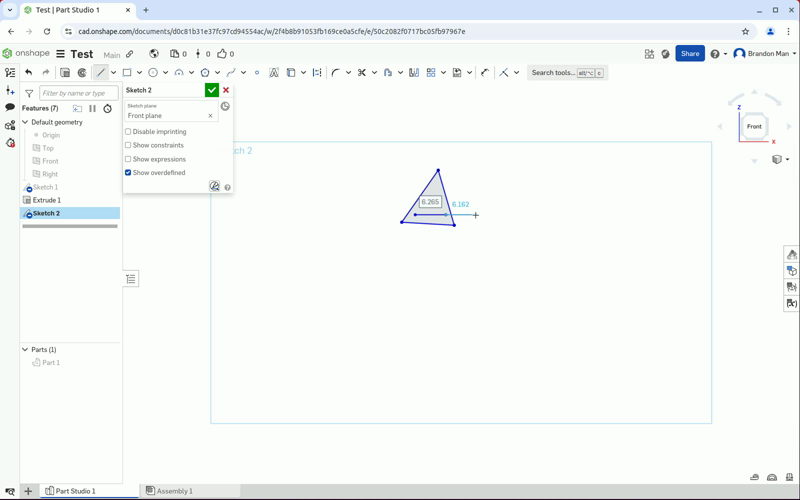
mouse_move(438, 182)
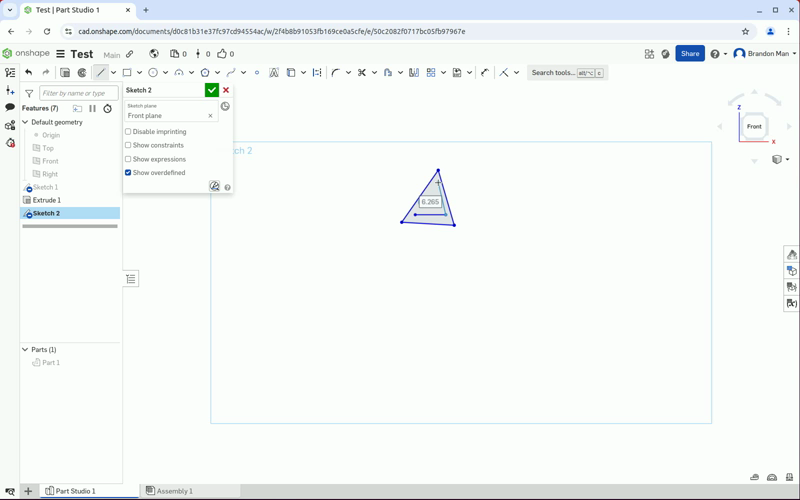
click(438, 182)
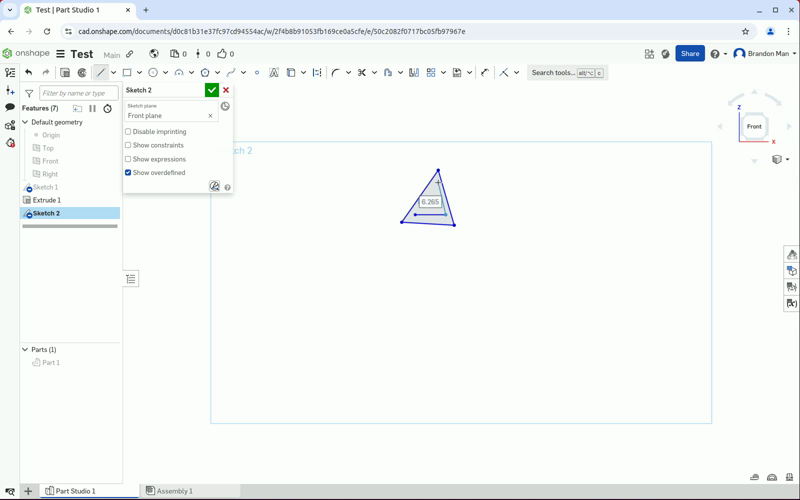
key_up(shift)
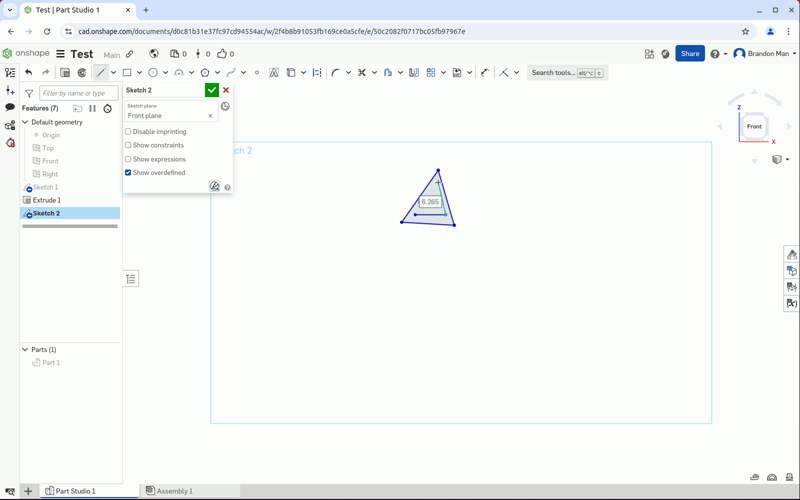
mouse_move(468, 182)
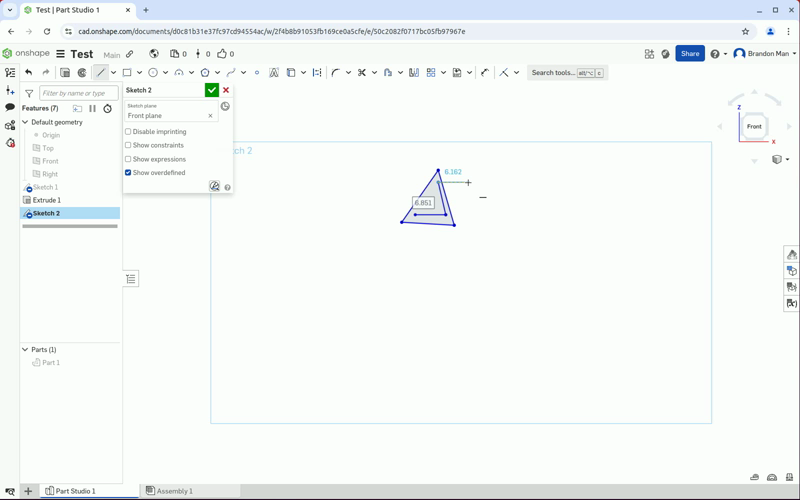
key_down(shift)
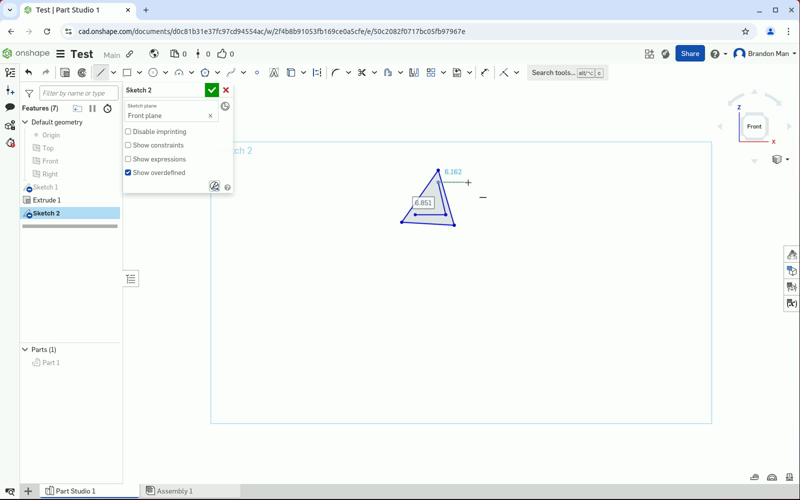
mouse_move(415, 214)
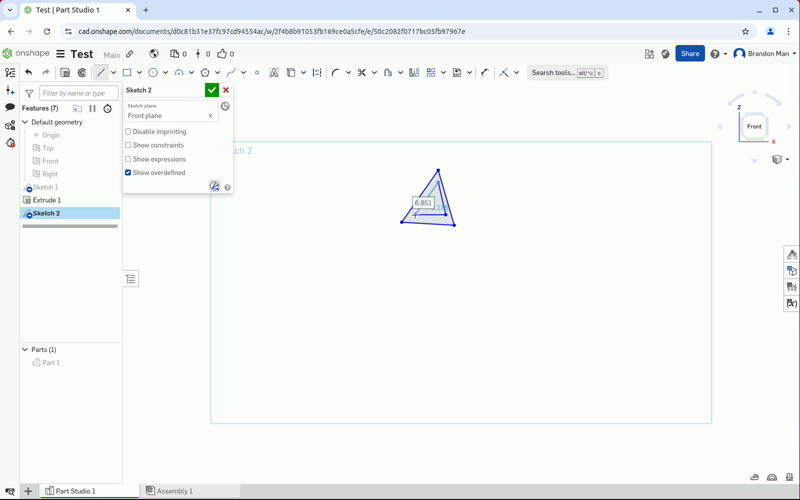
key_up(shift)
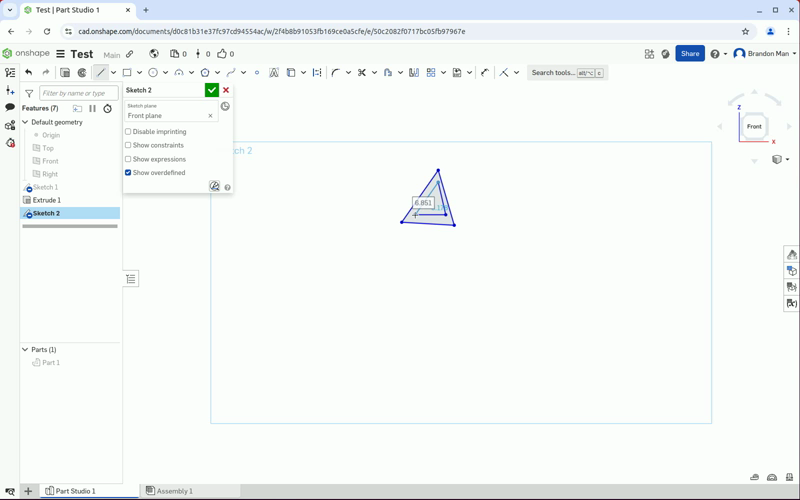
click(415, 214)
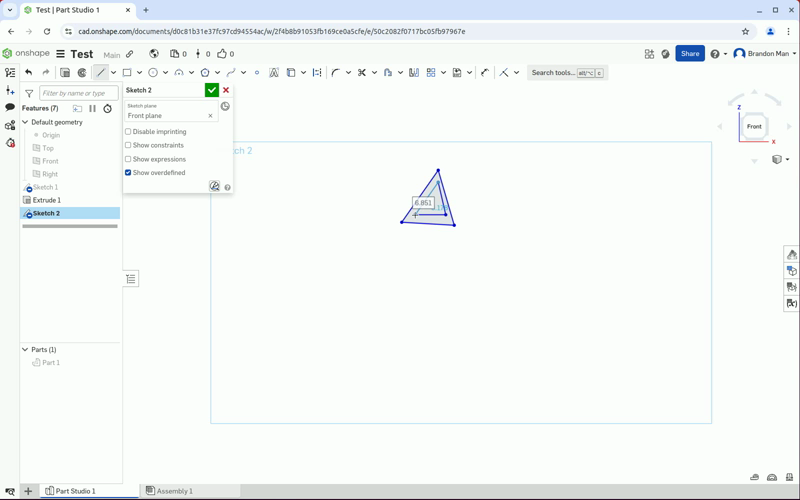
key(esc)
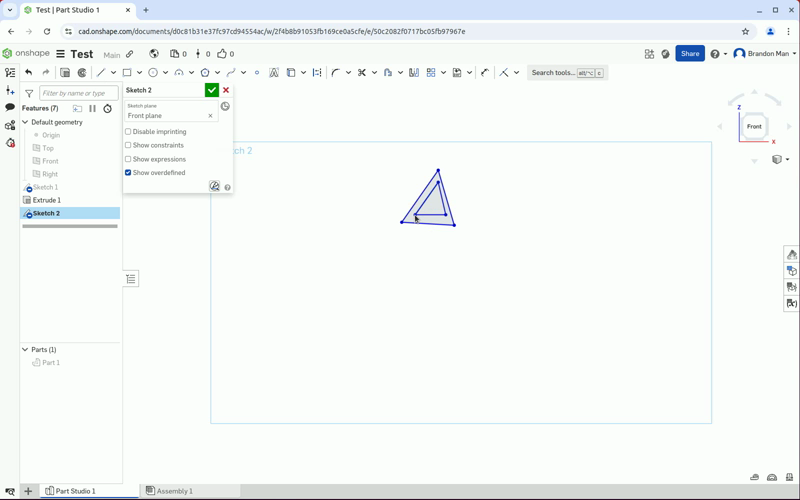
mouse_move(441, 218)
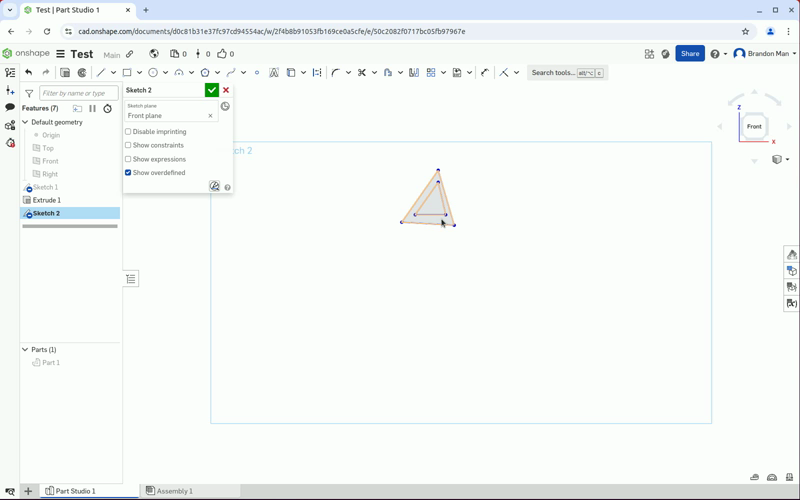
scroll(6)
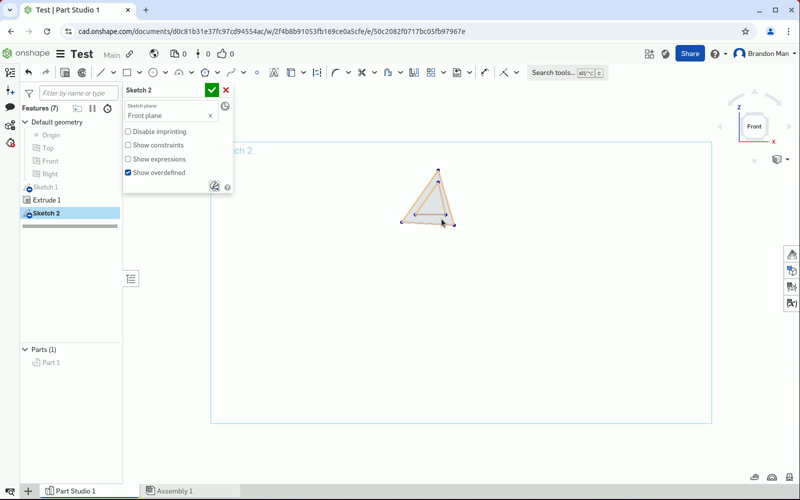
scroll(6)
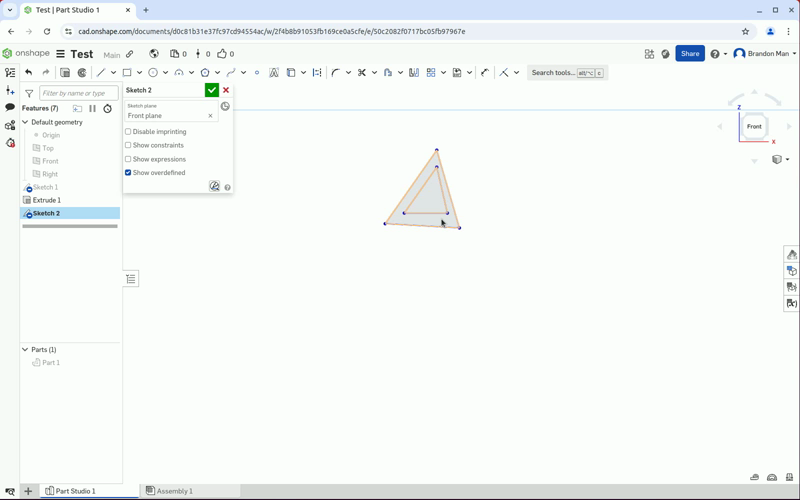
scroll(6)
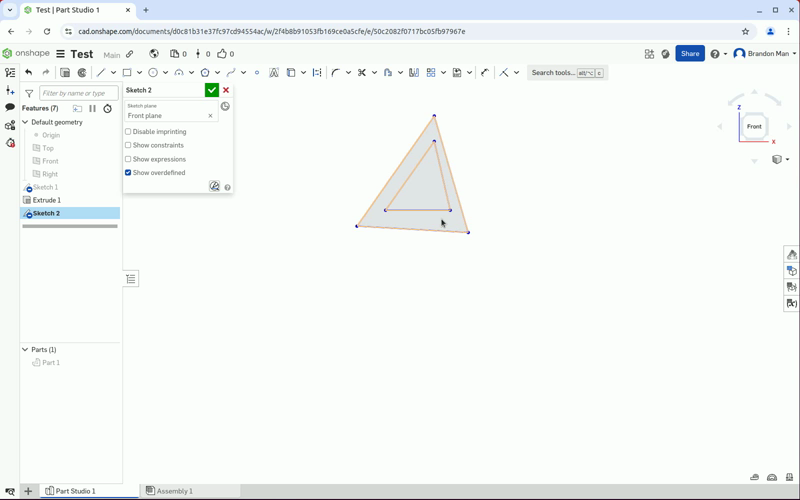
scroll(6)
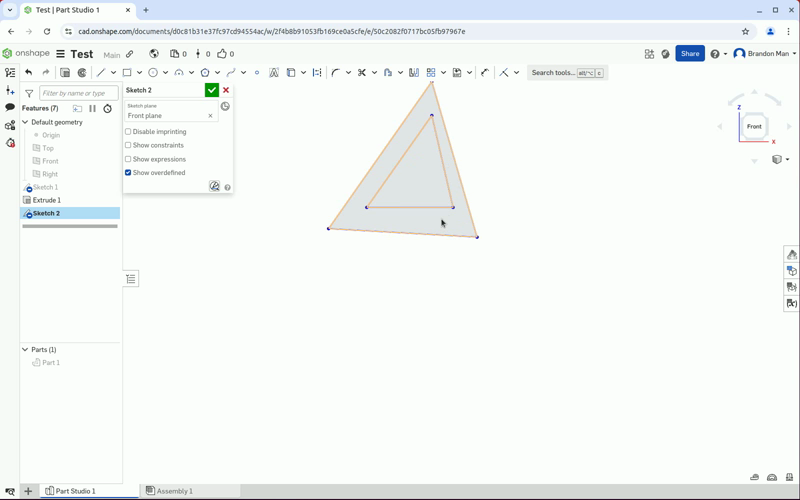
scroll(6)
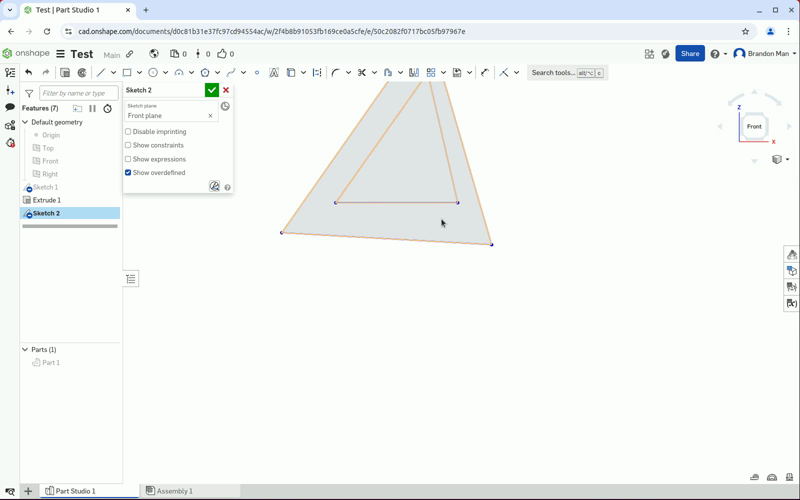
scroll(6)
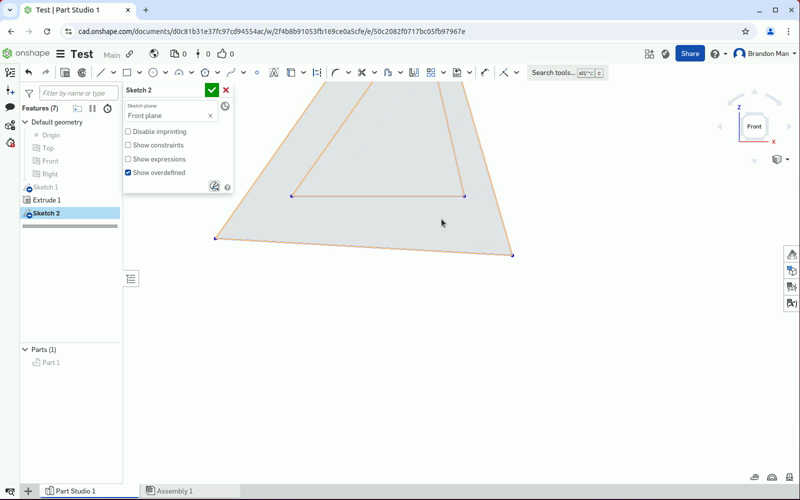
scroll(6)
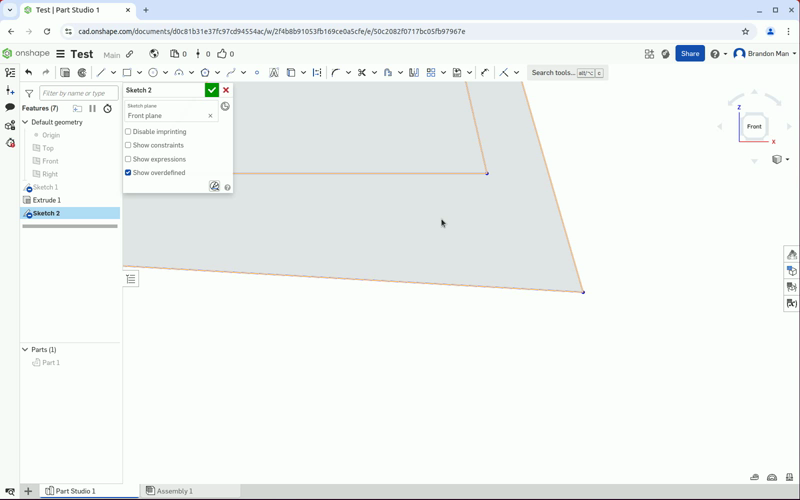
click(441, 218)
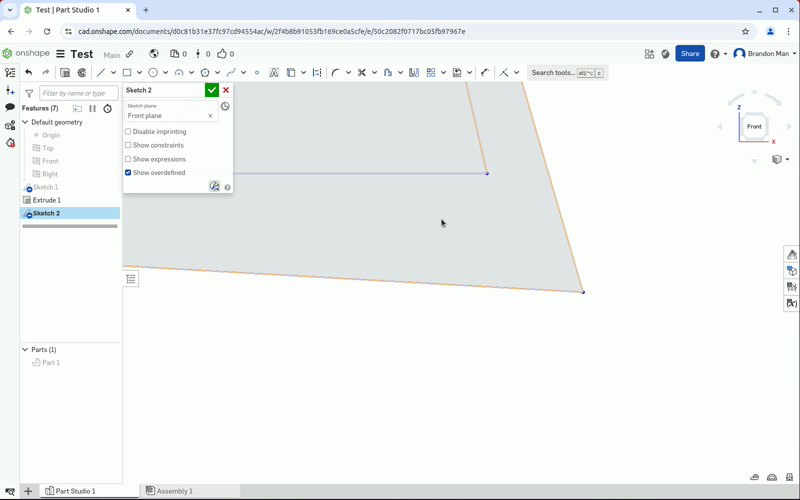
scroll(-6)
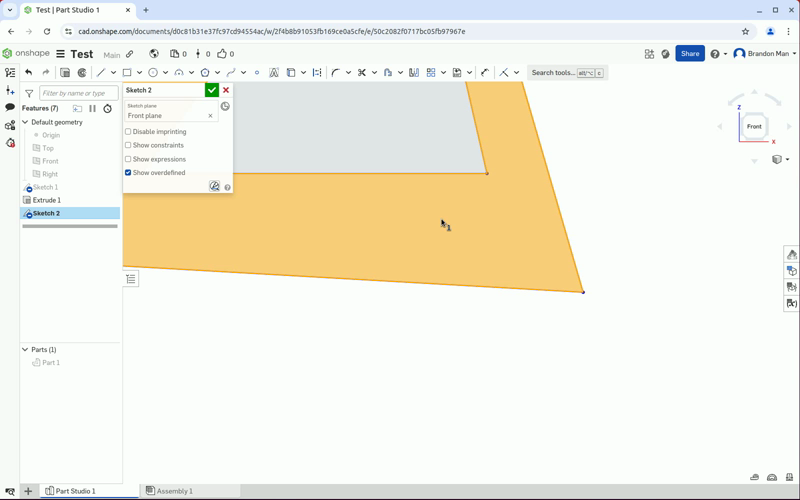
scroll(-6)
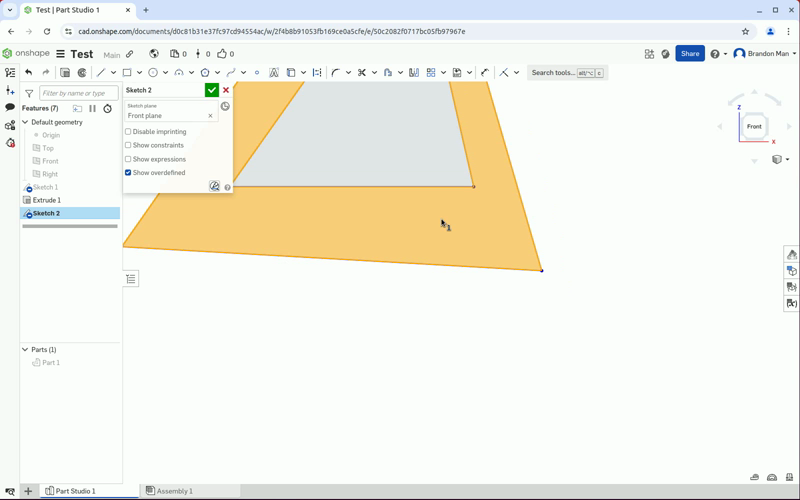
scroll(-6)
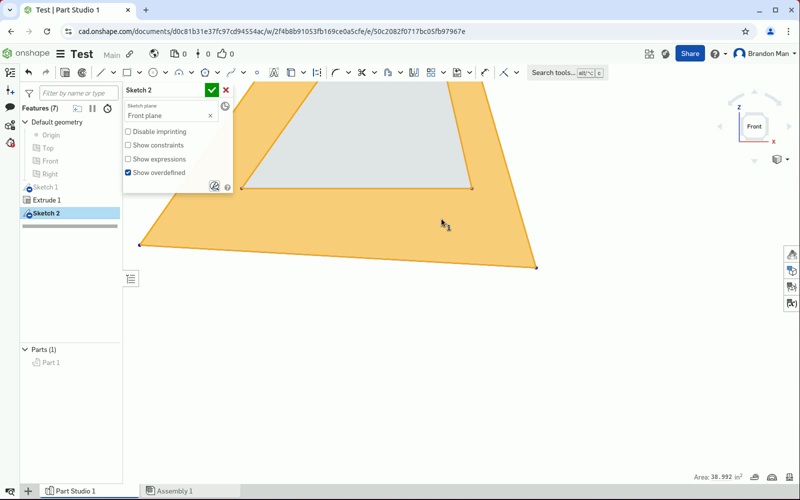
scroll(-6)
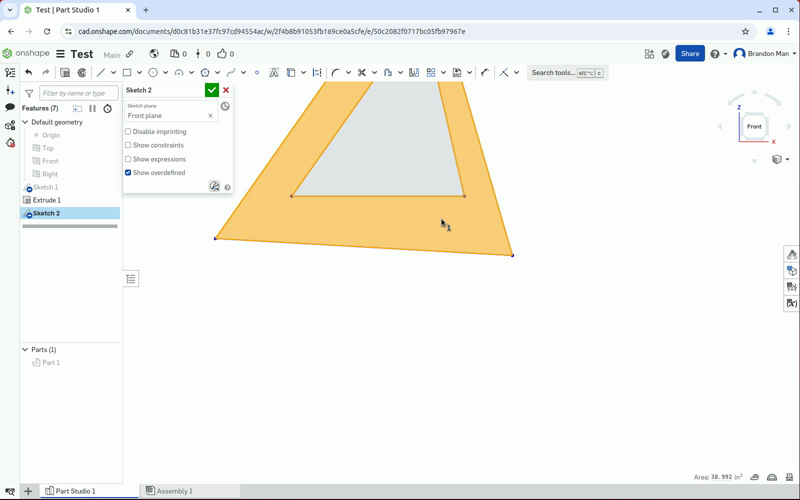
scroll(-6)
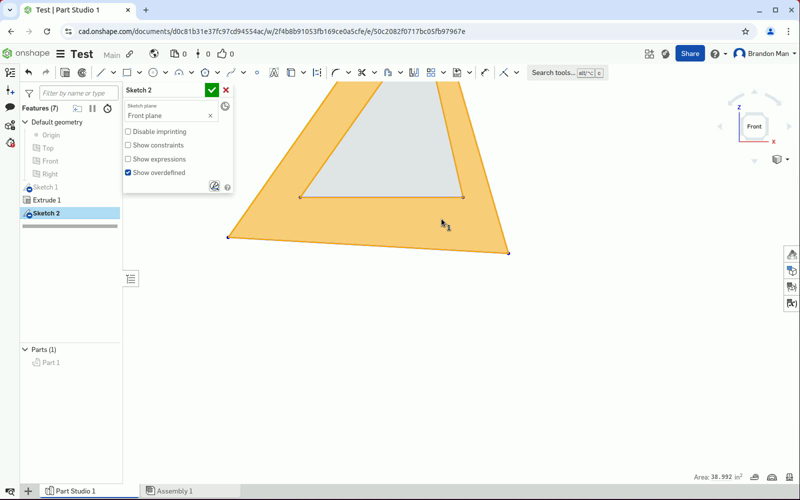
scroll(-6)
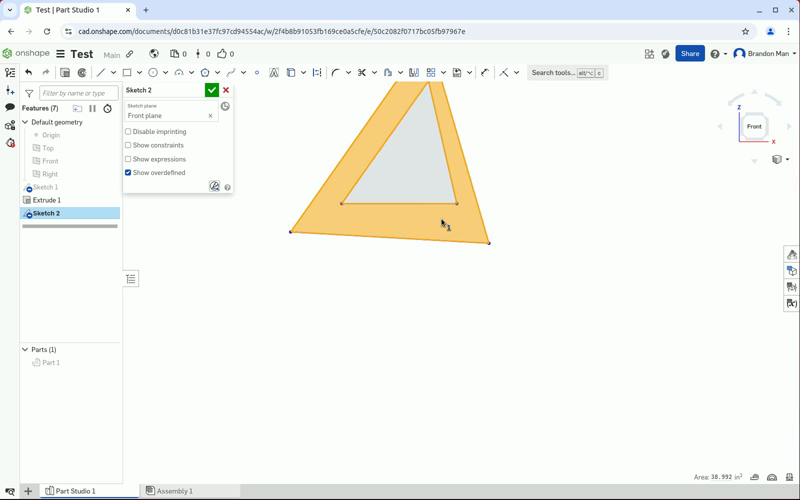
scroll(-6)
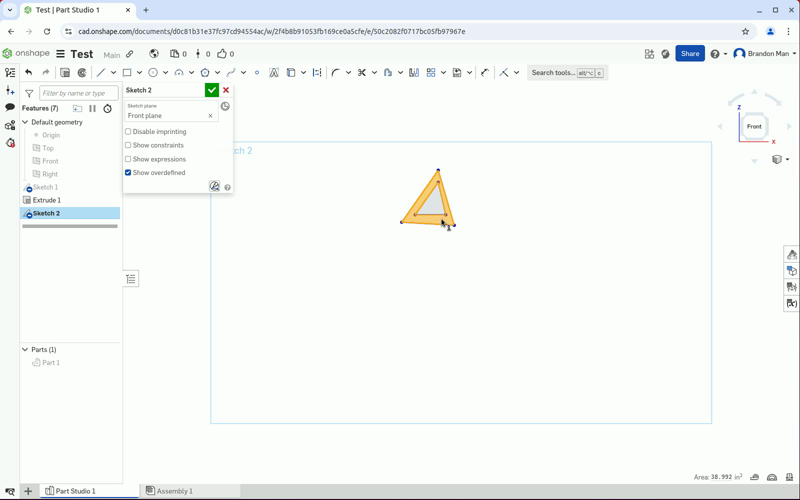
mouse_move(73, 352)
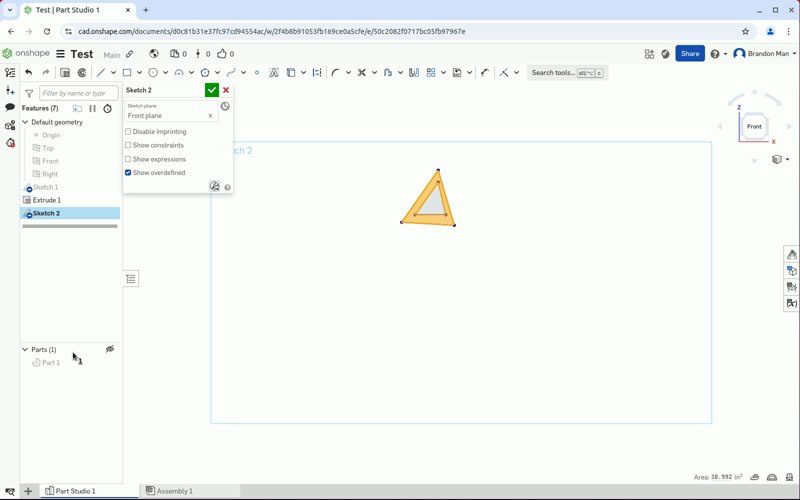
key(shift+y)
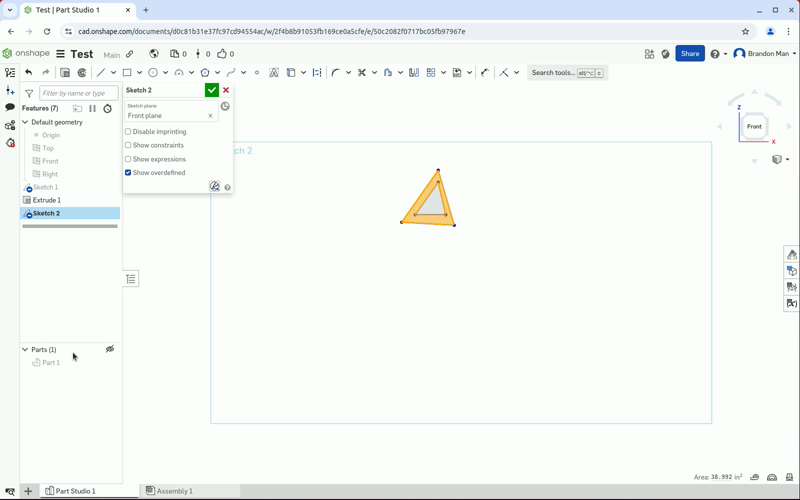
key(shift+e)
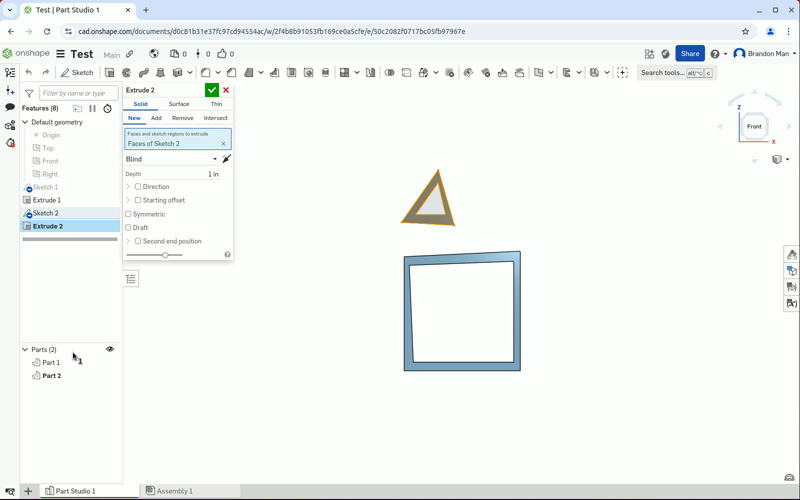
mouse_move(143, 106)
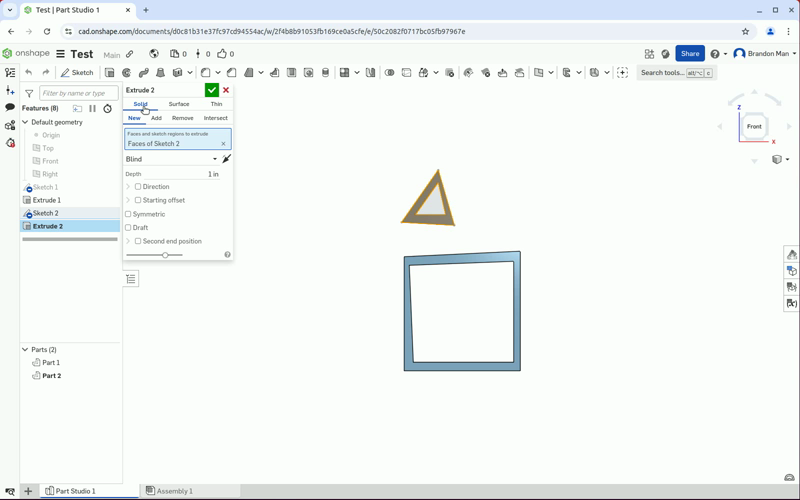
click(143, 106)
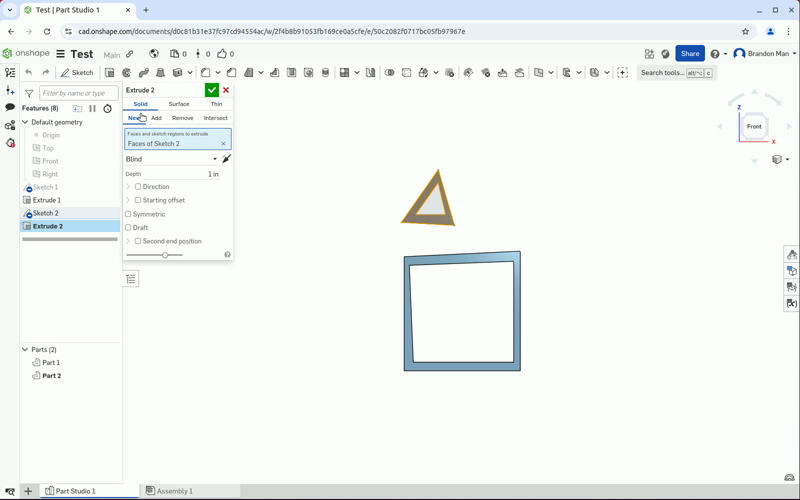
mouse_move(137, 120)
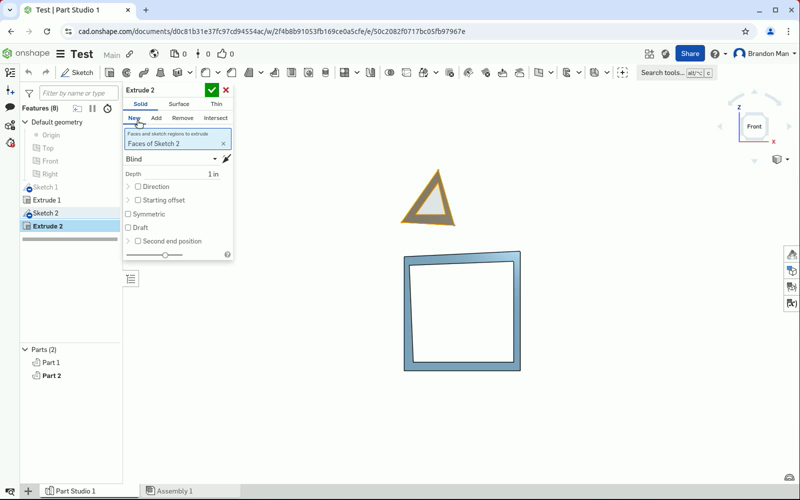
click(137, 120)
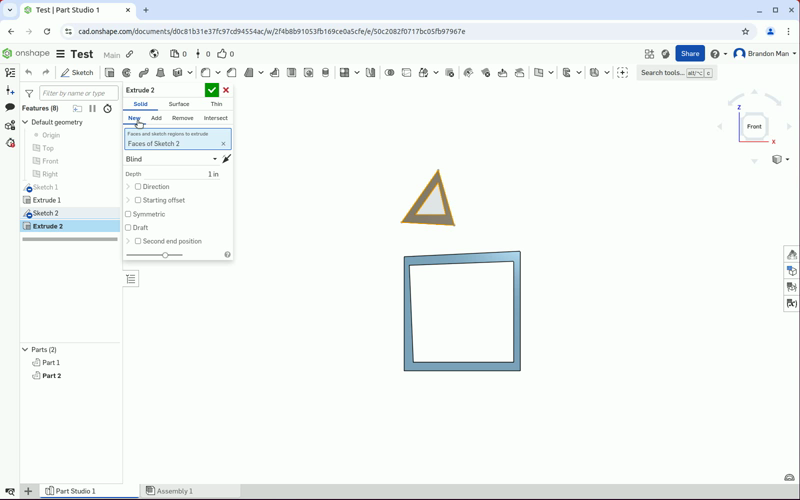
key(tab, 4)
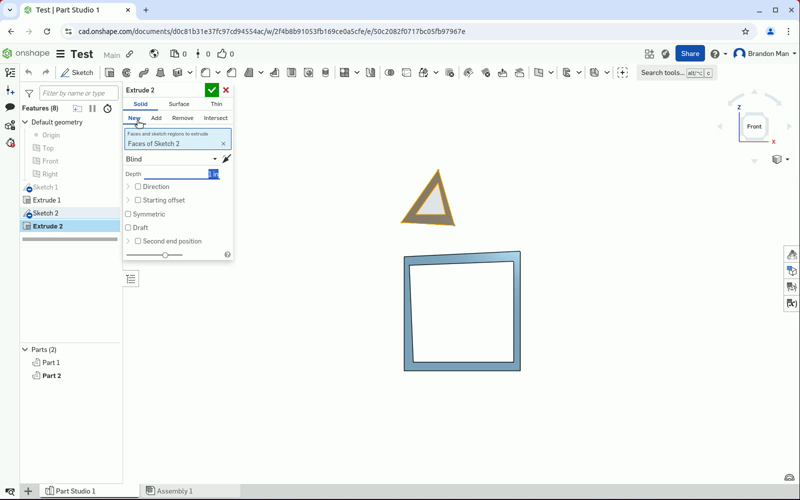
text(7.943)
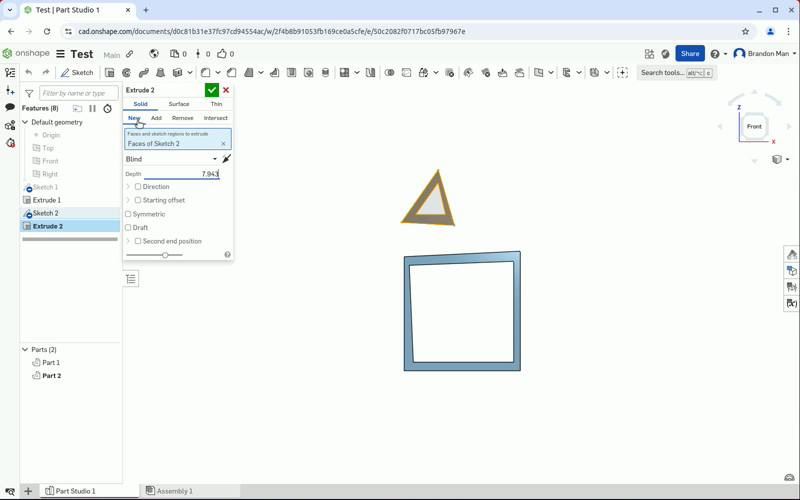
key(enter)
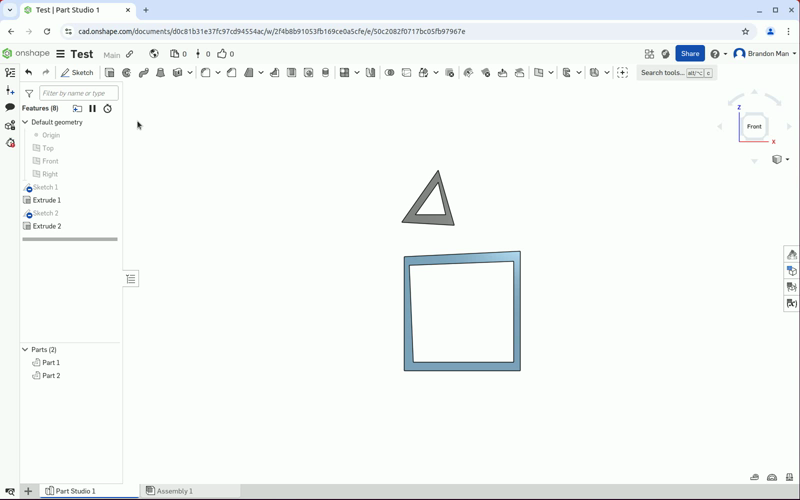
key(shift+h)
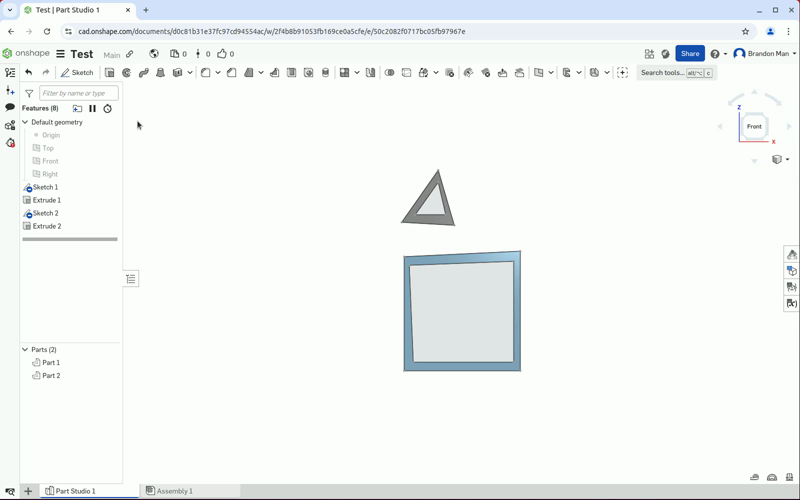
key(shift+h)
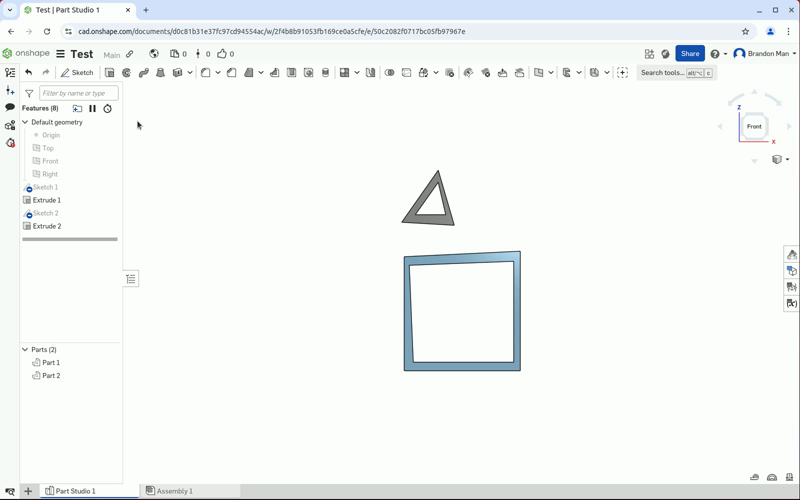
mouse_move(73, 189)
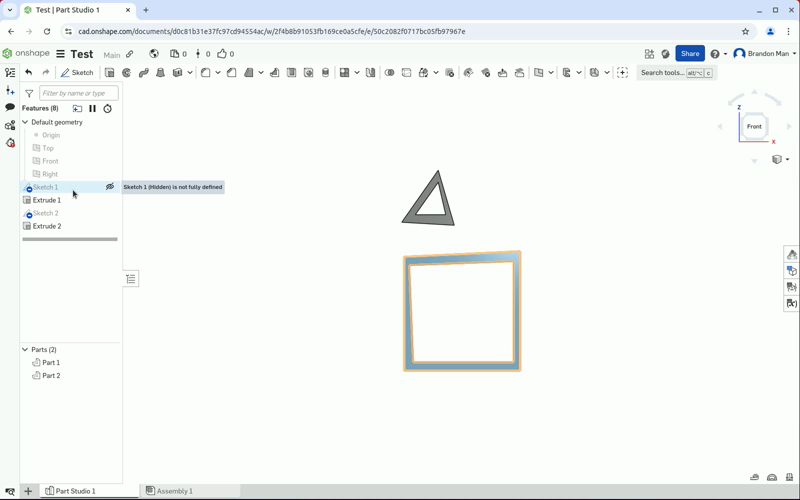
click(73, 189)
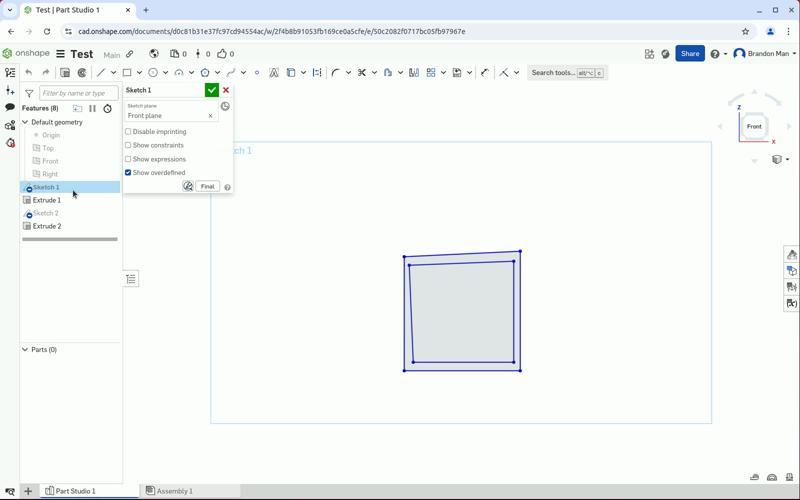
mouse_move(229, 92)
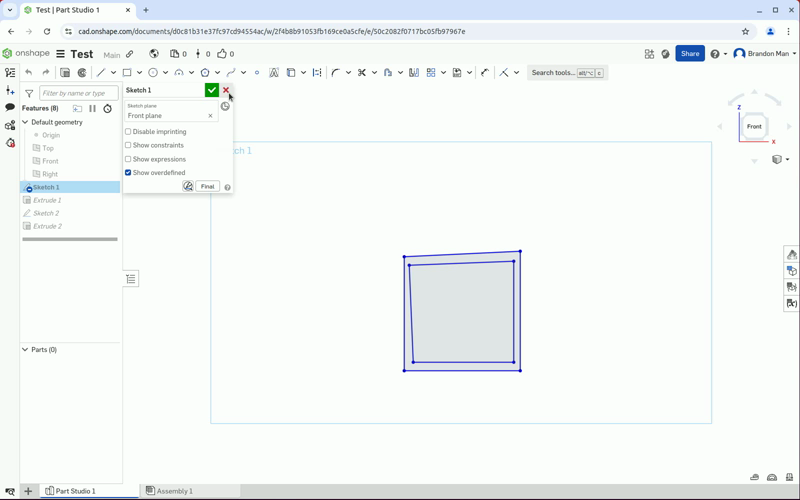
click(229, 92)
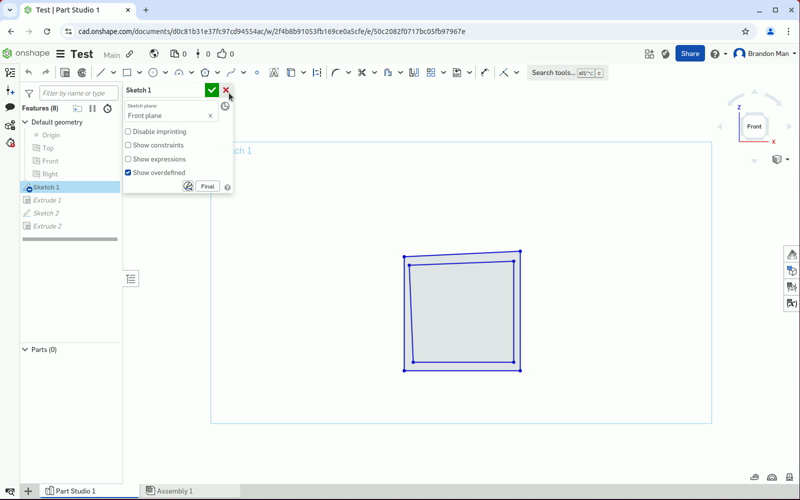
key(shift+s)
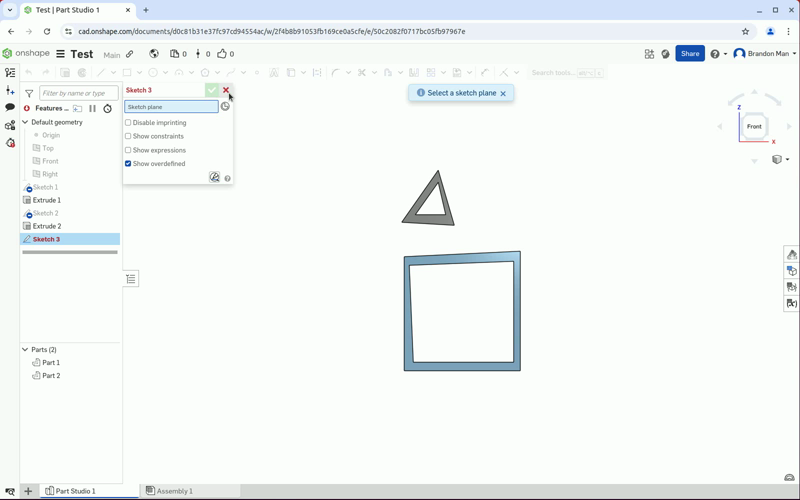
mouse_move(73, 163)
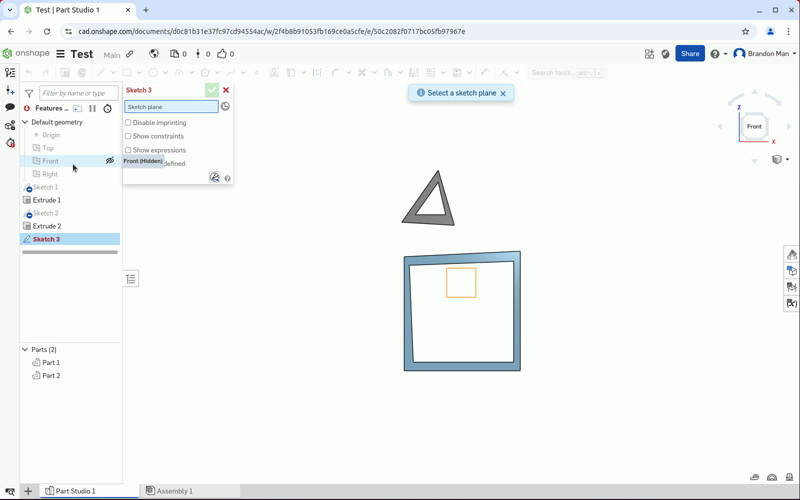
click(73, 163)
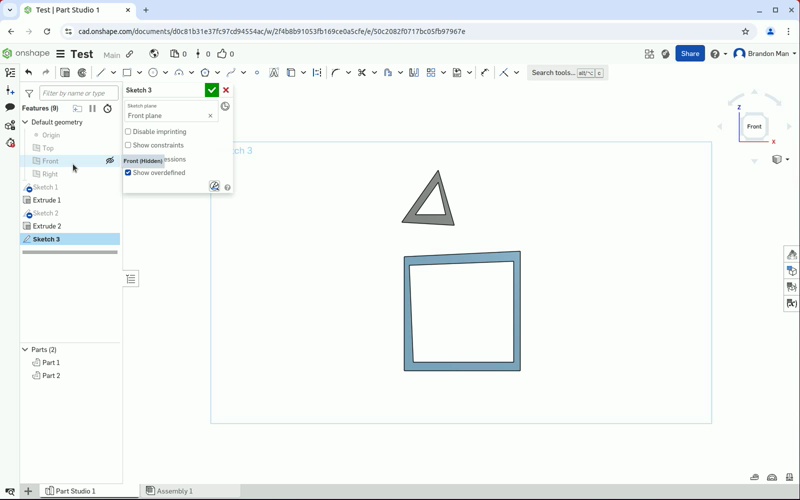
mouse_move(73, 352)
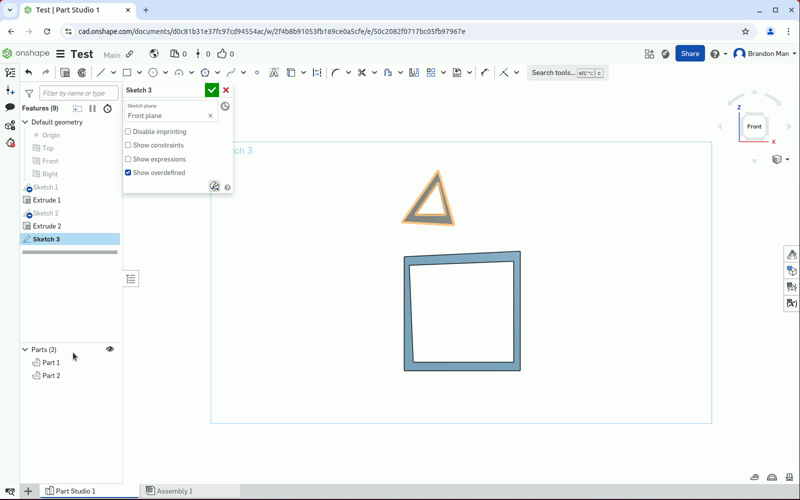
key(y)
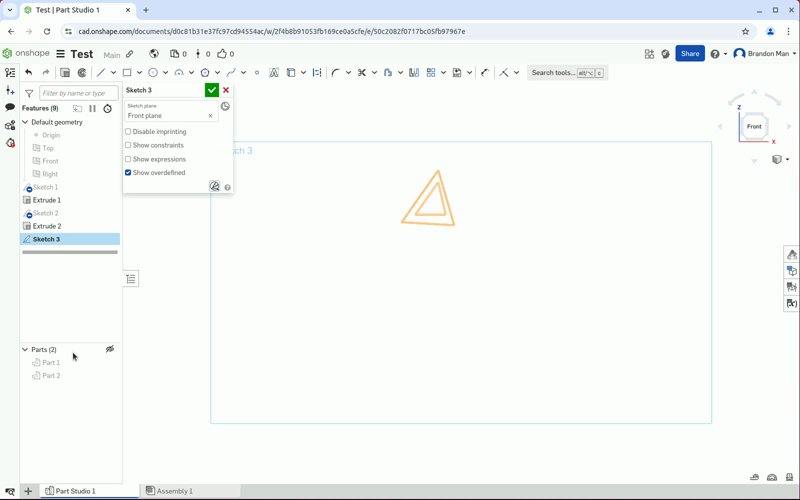
key(l)
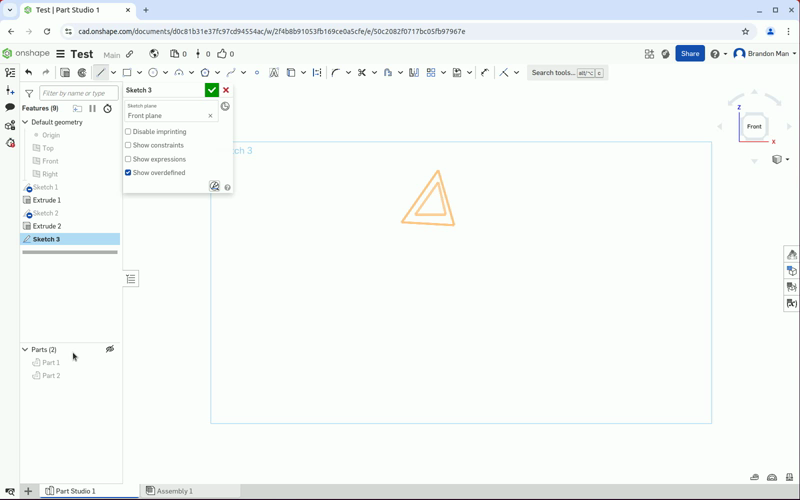
key_down(shift)
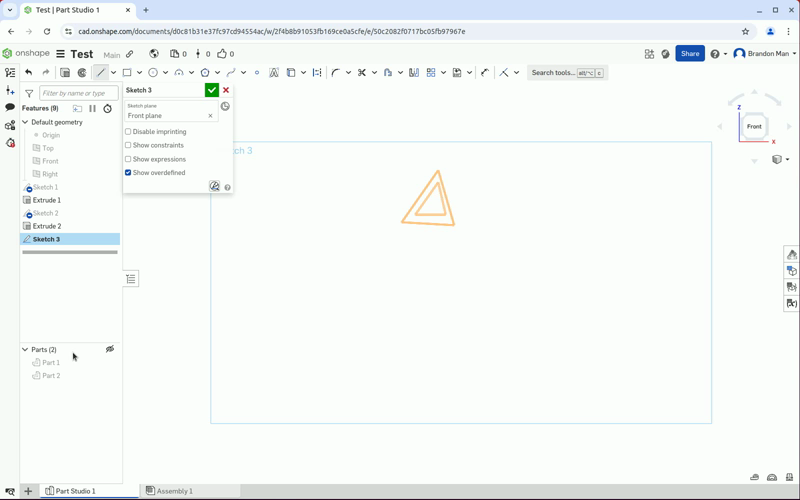
mouse_move(419, 257)
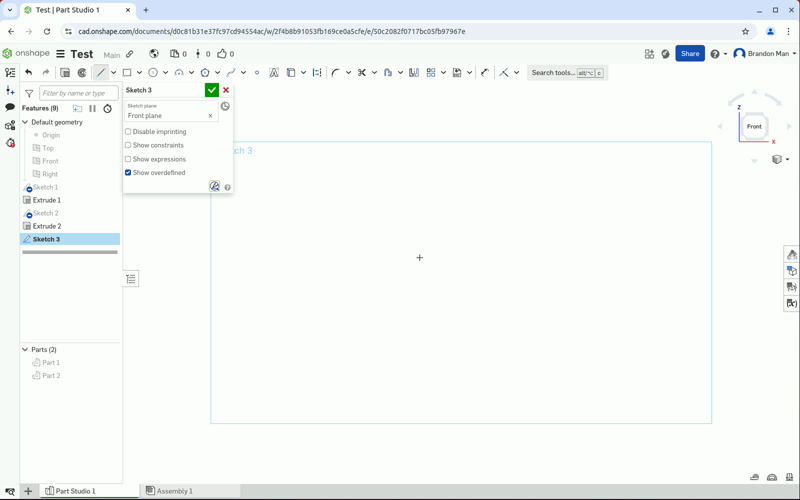
click(419, 257)
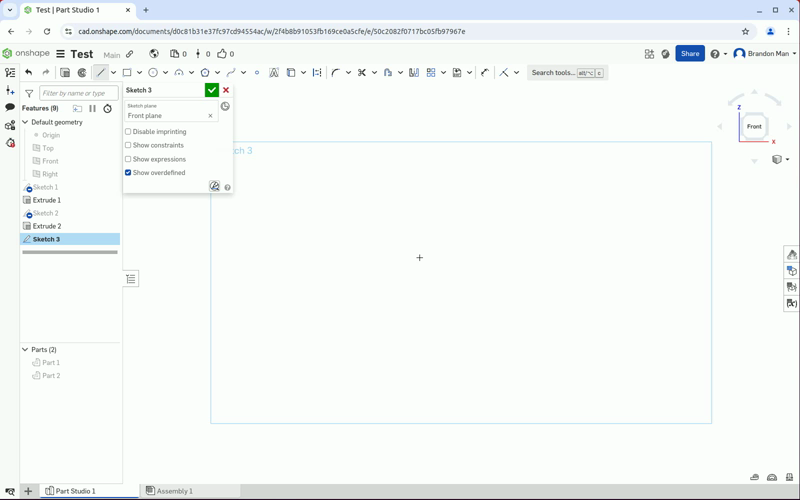
key_up(shift)
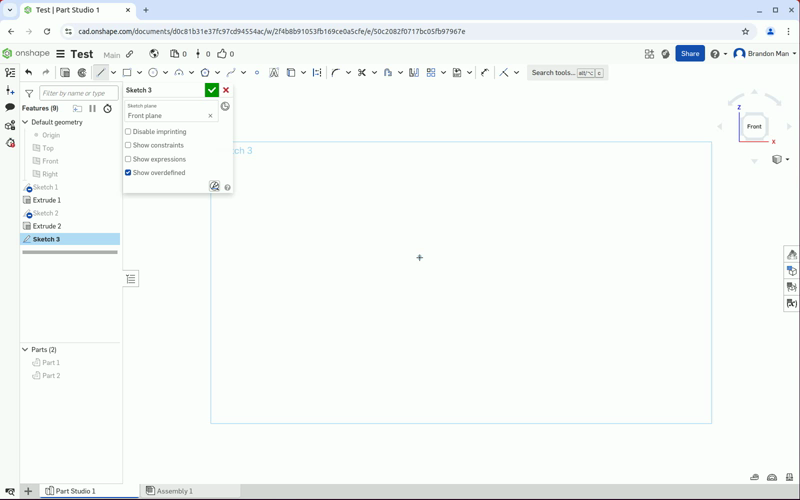
key_down(shift)
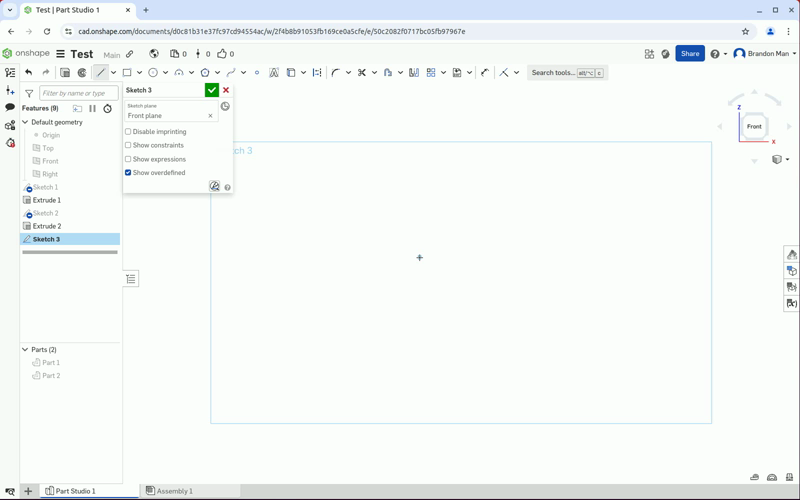
mouse_move(449, 257)
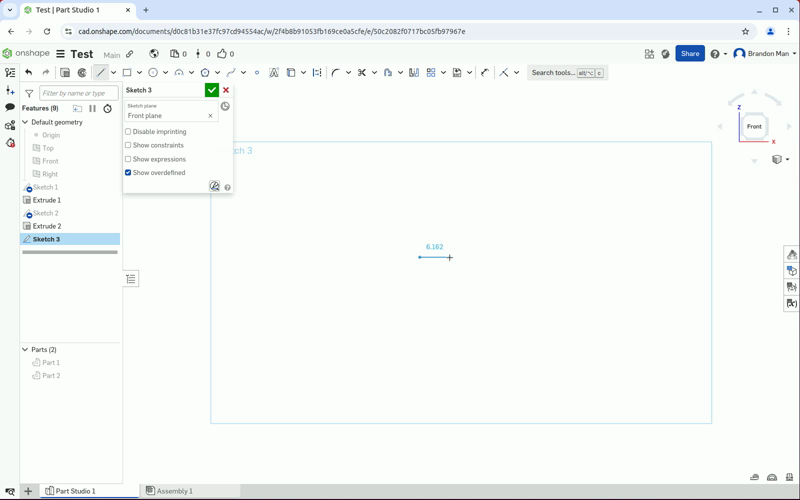
mouse_move(437, 257)
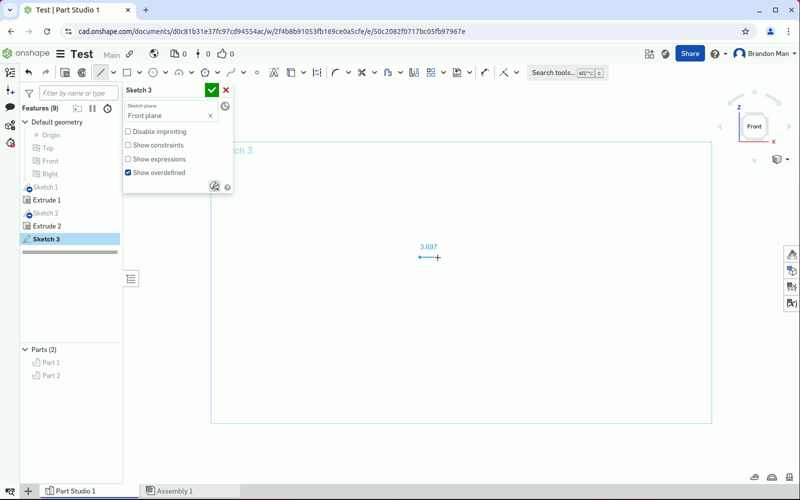
click(437, 257)
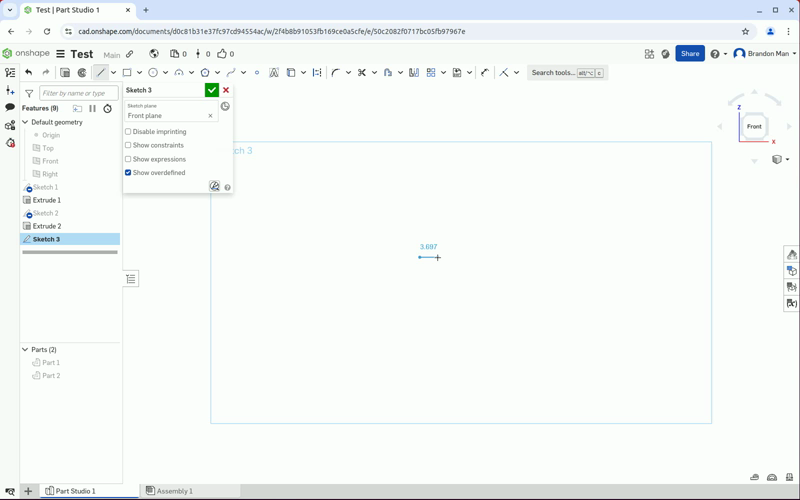
key_up(shift)
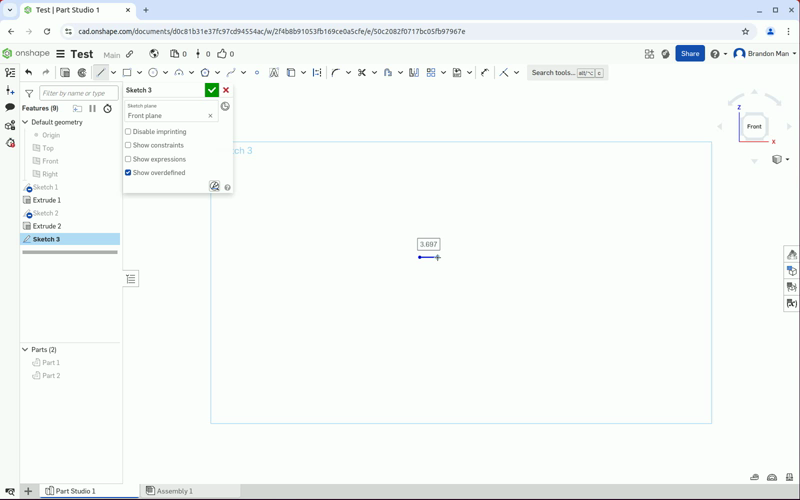
key_down(shift)
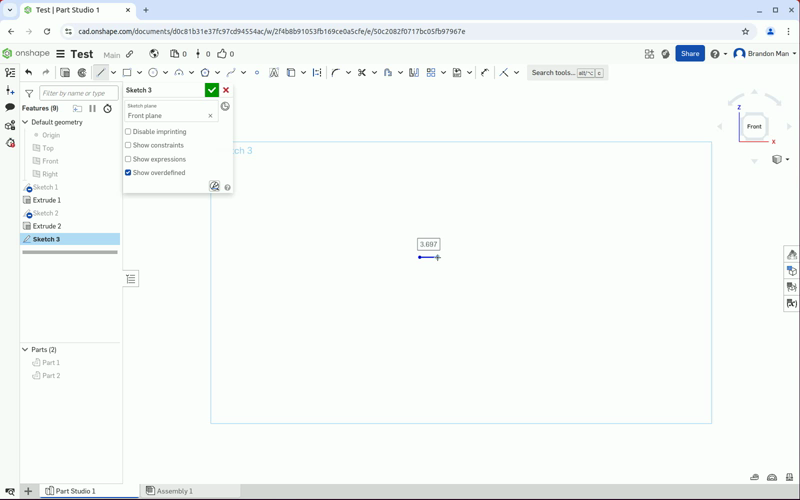
mouse_move(467, 257)
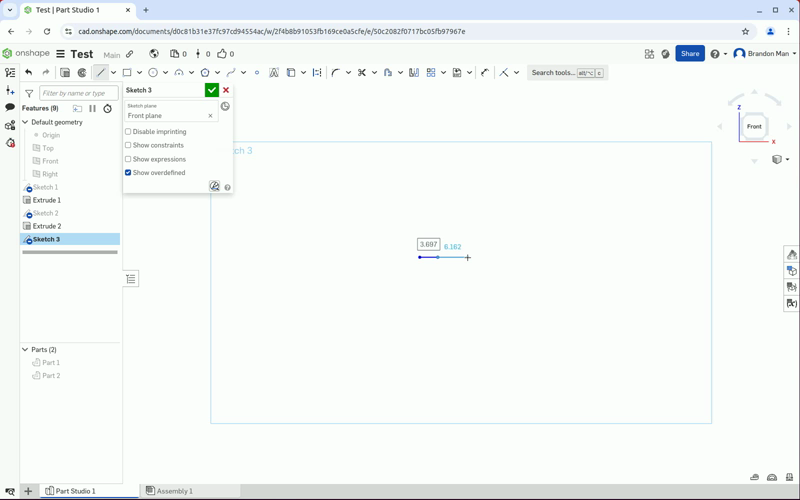
mouse_move(437, 223)
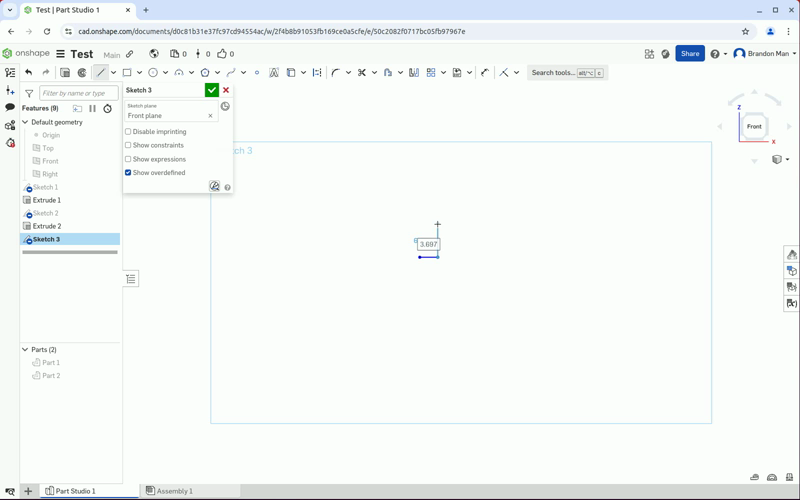
click(437, 223)
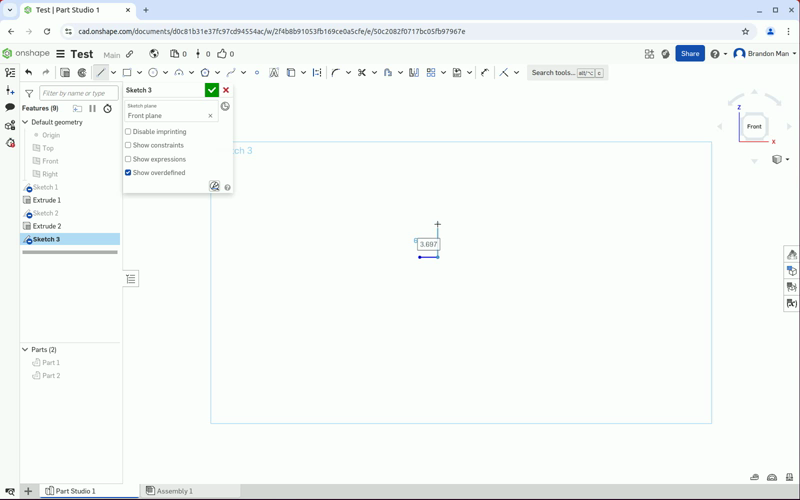
key_up(shift)
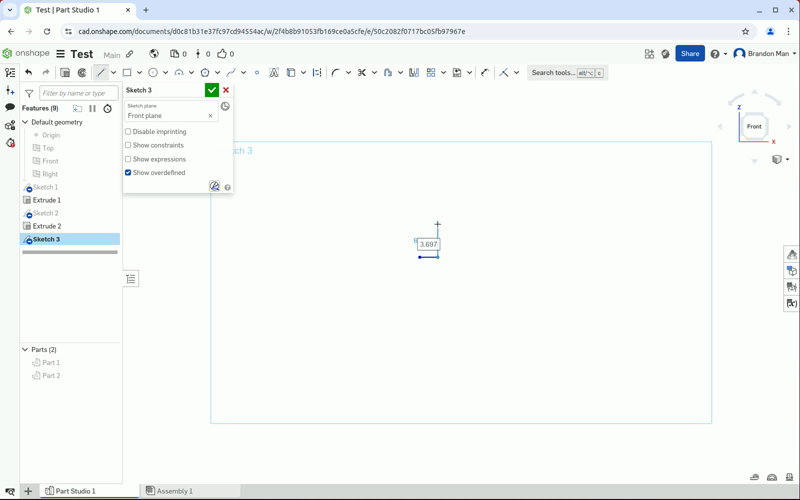
key_down(shift)
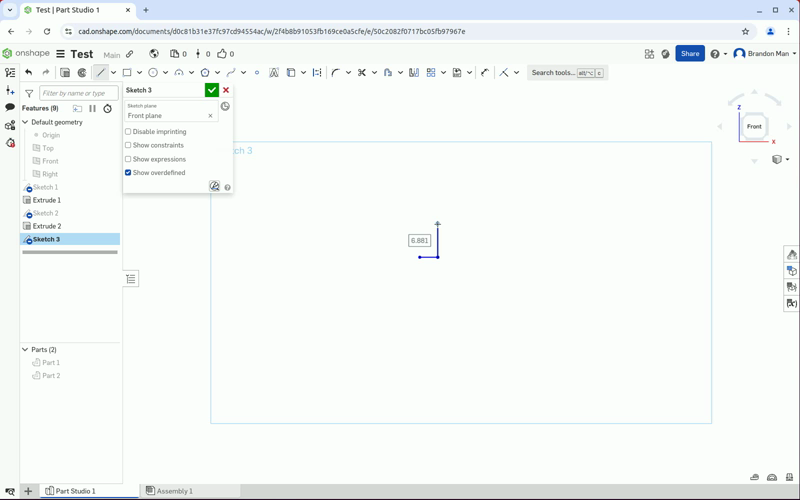
mouse_move(467, 223)
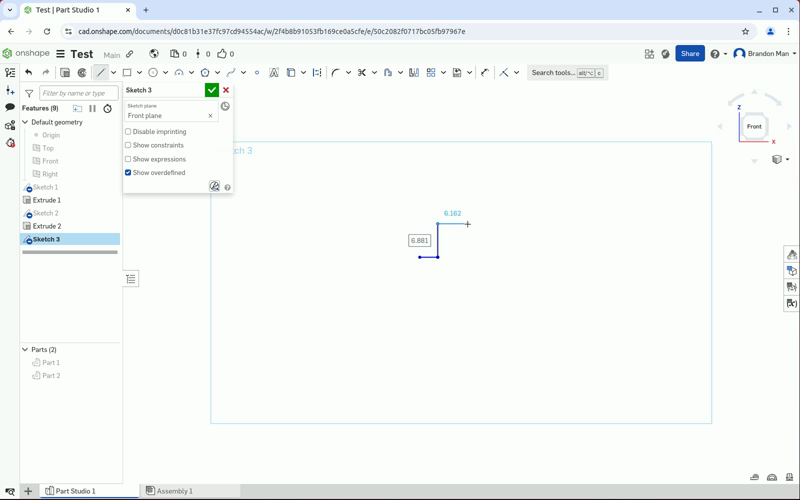
mouse_move(419, 223)
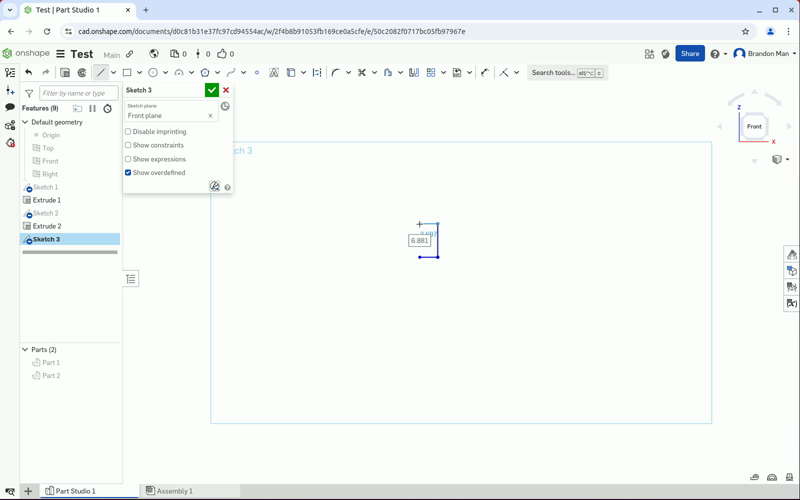
click(419, 223)
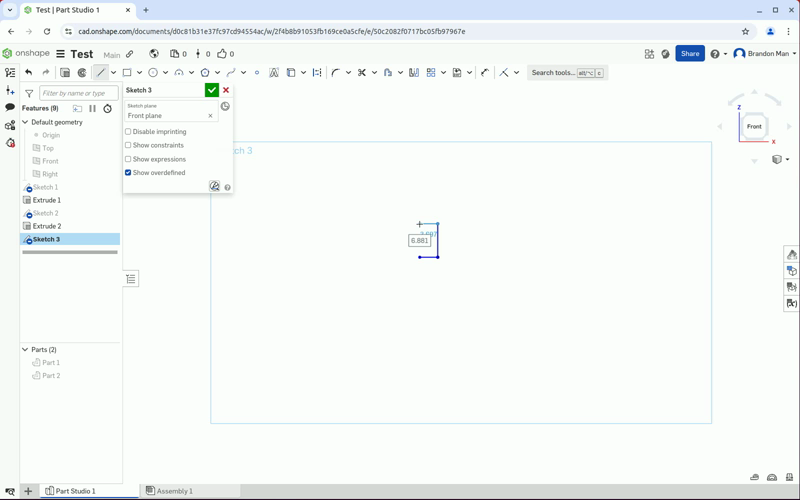
key_up(shift)
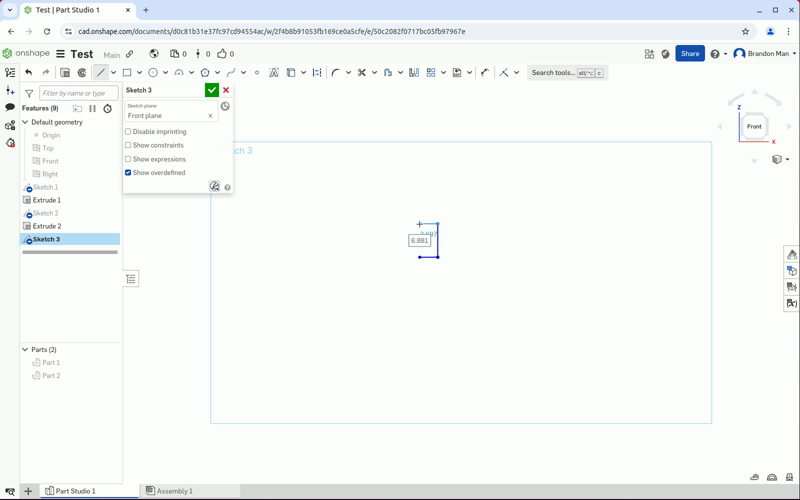
mouse_move(449, 223)
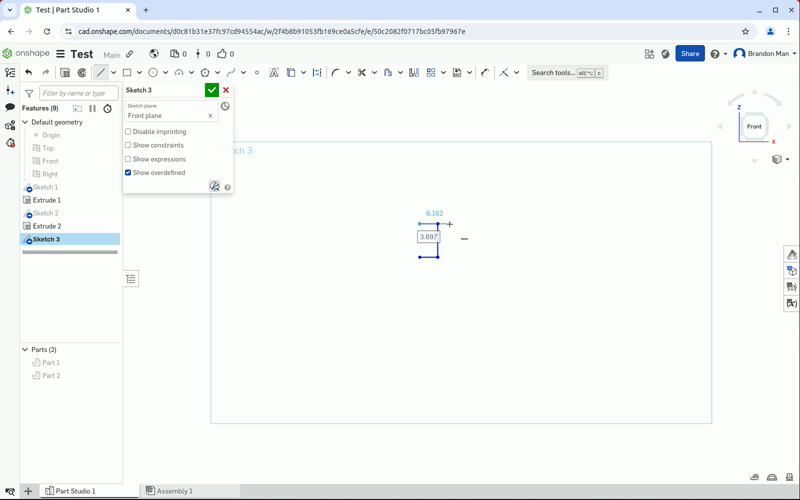
key_down(shift)
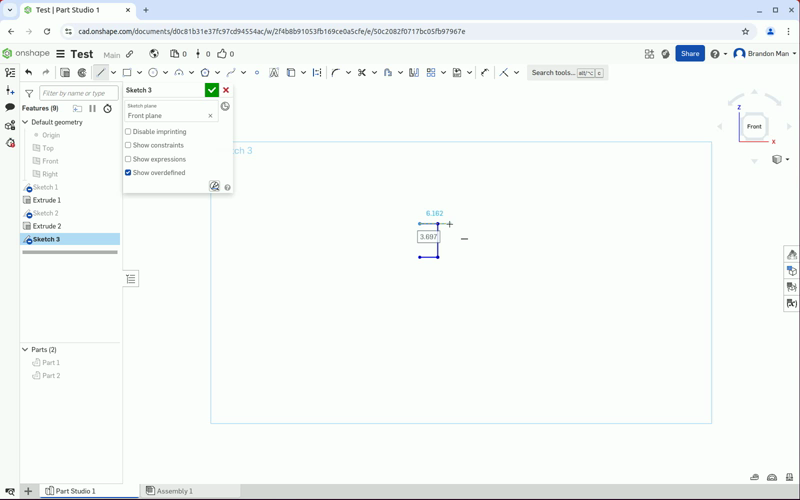
mouse_move(419, 257)
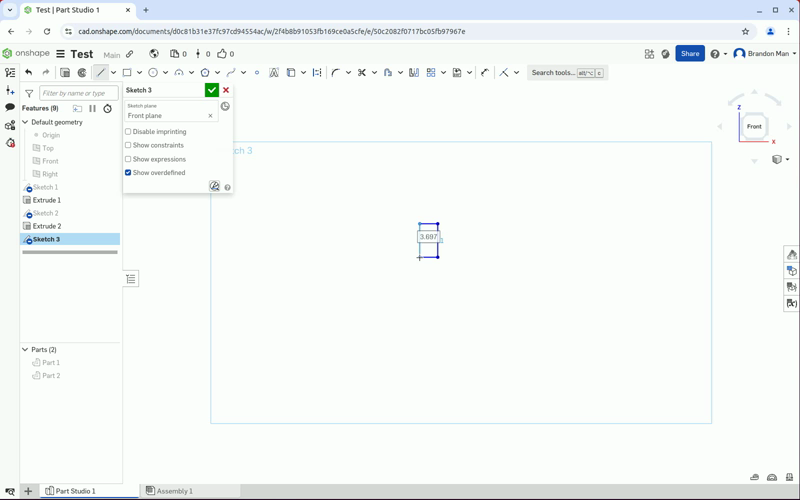
key_up(shift)
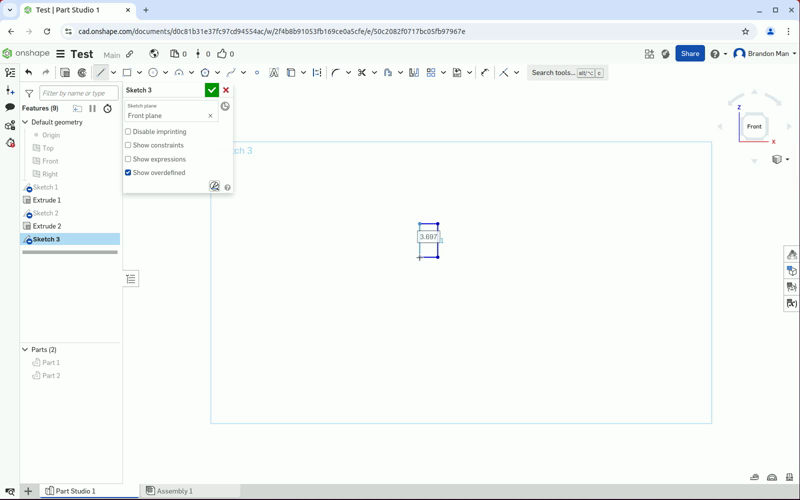
click(419, 257)
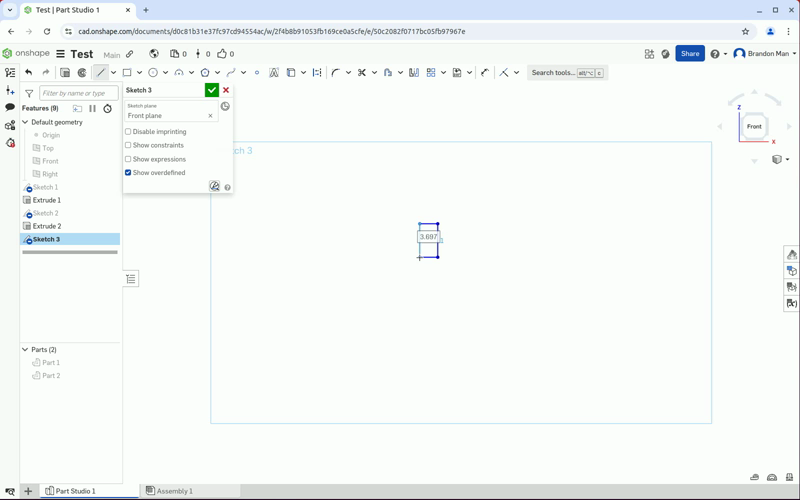
key(esc)
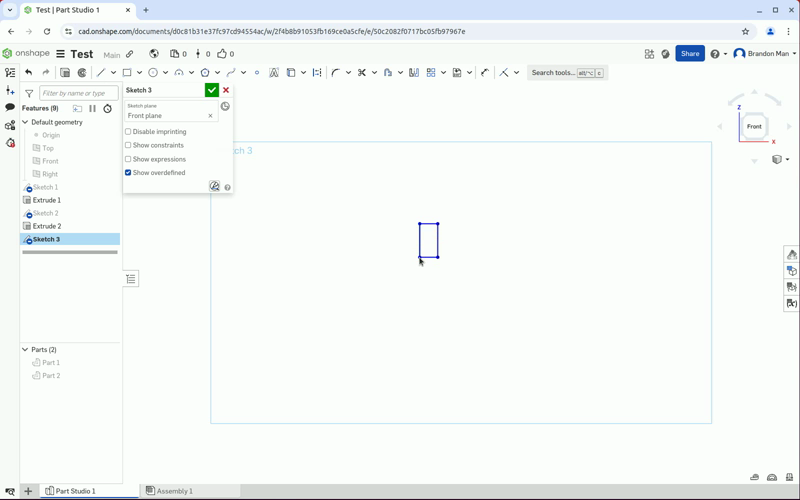
mouse_move(424, 247)
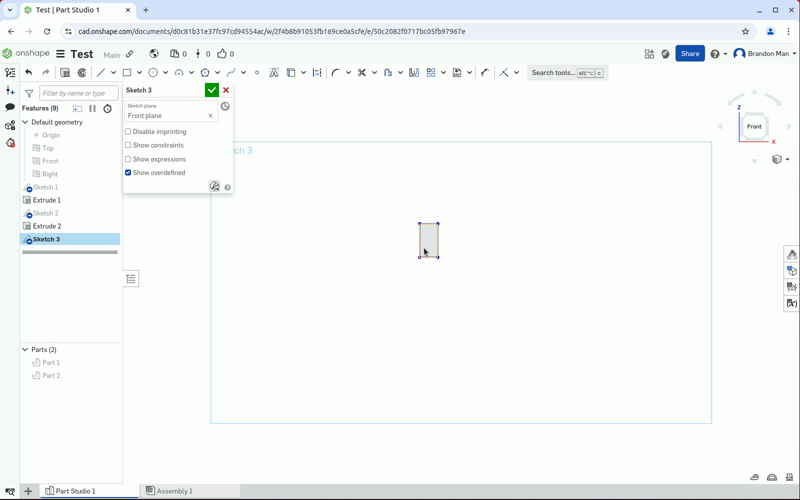
scroll(6)
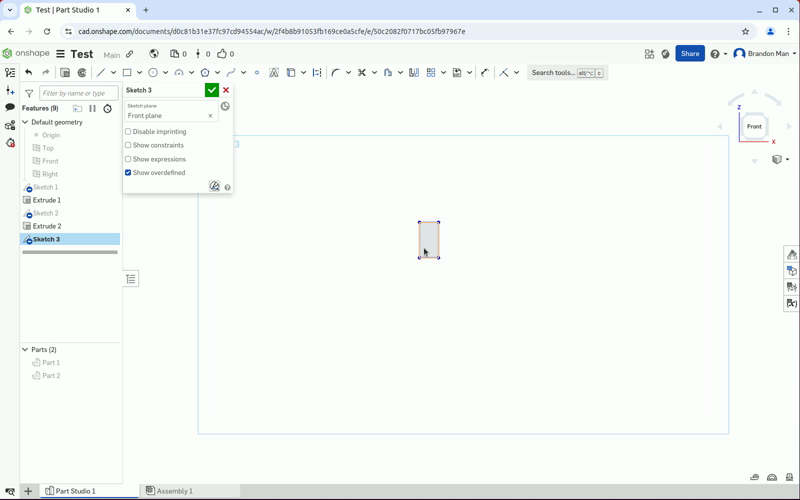
scroll(6)
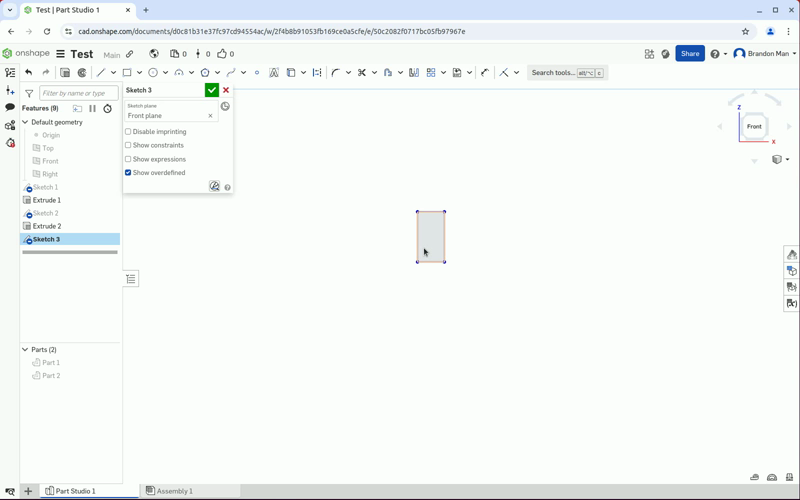
scroll(6)
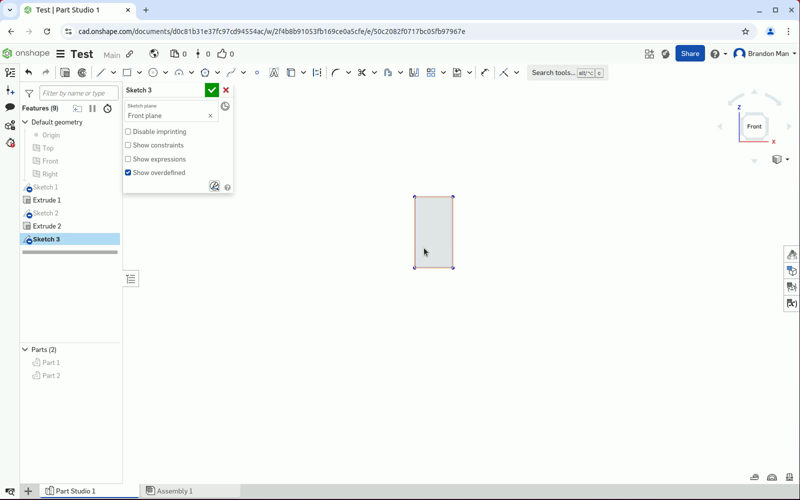
scroll(6)
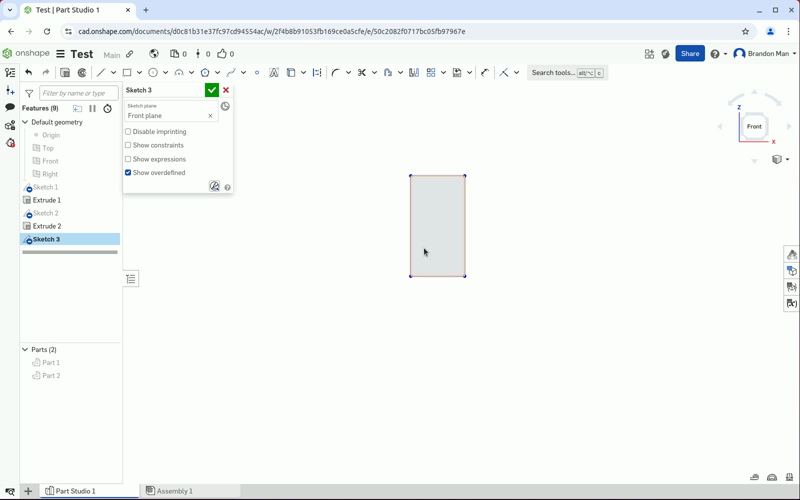
scroll(6)
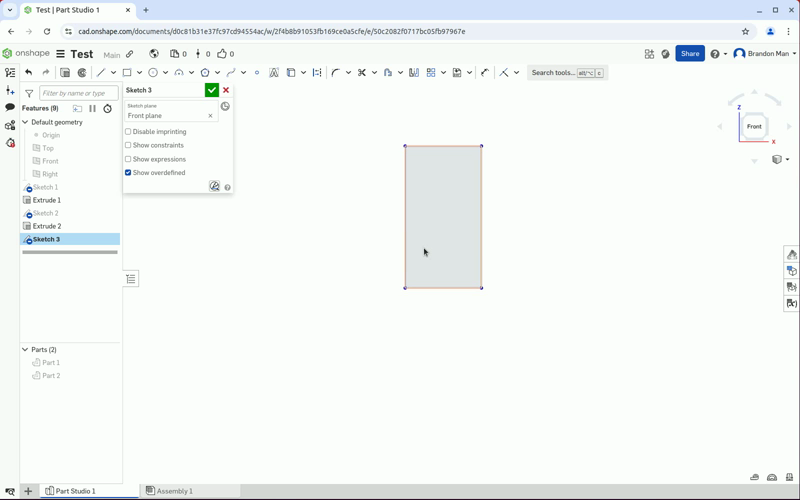
scroll(6)
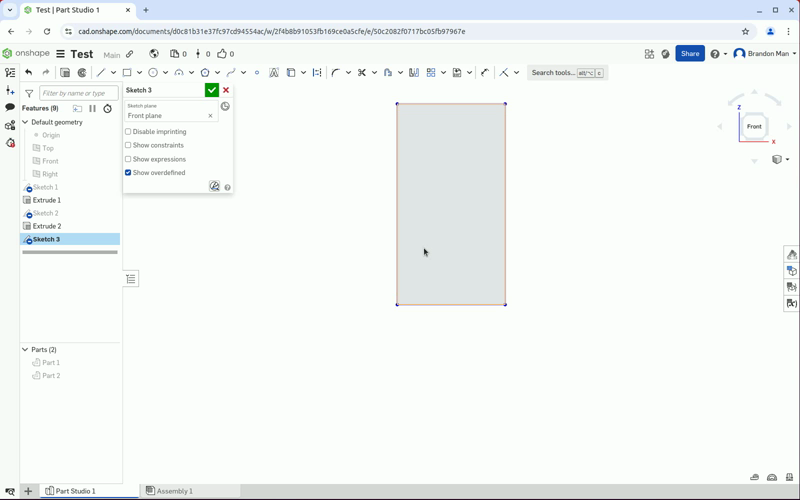
scroll(6)
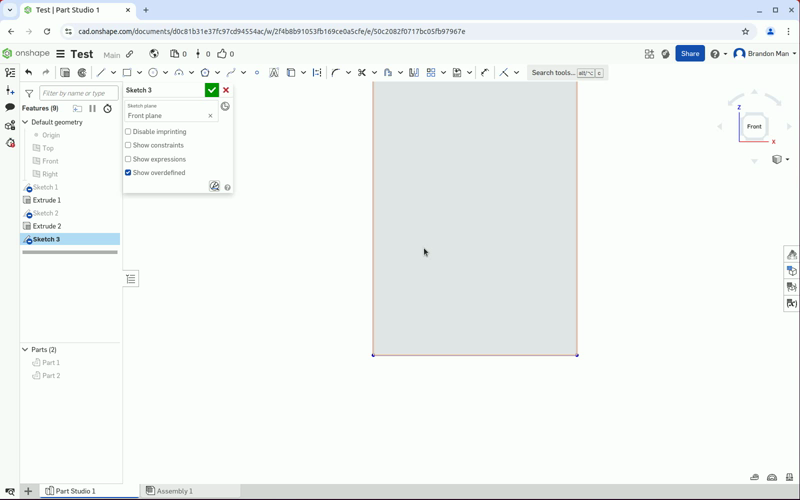
click(424, 247)
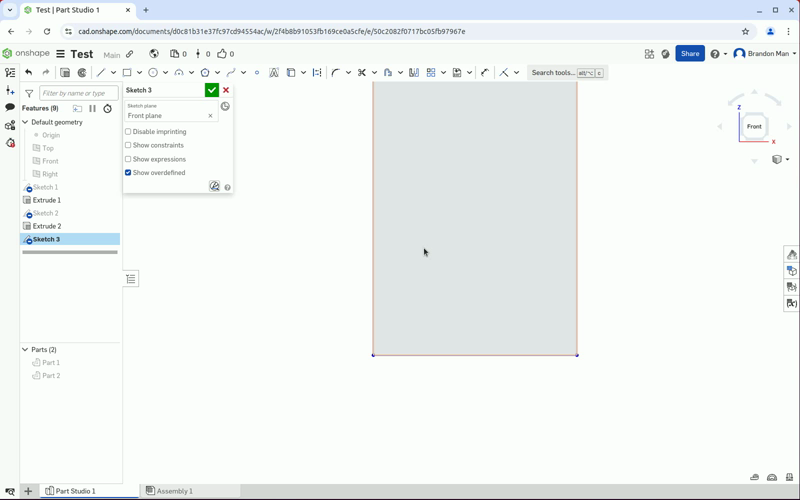
scroll(-6)
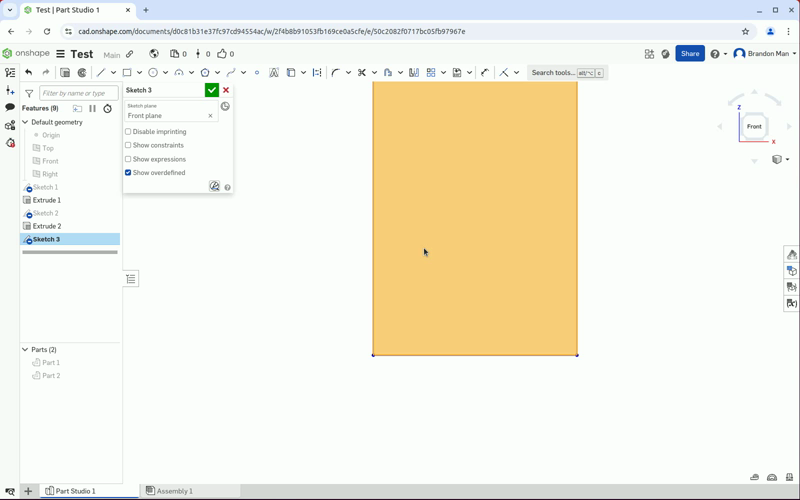
scroll(-6)
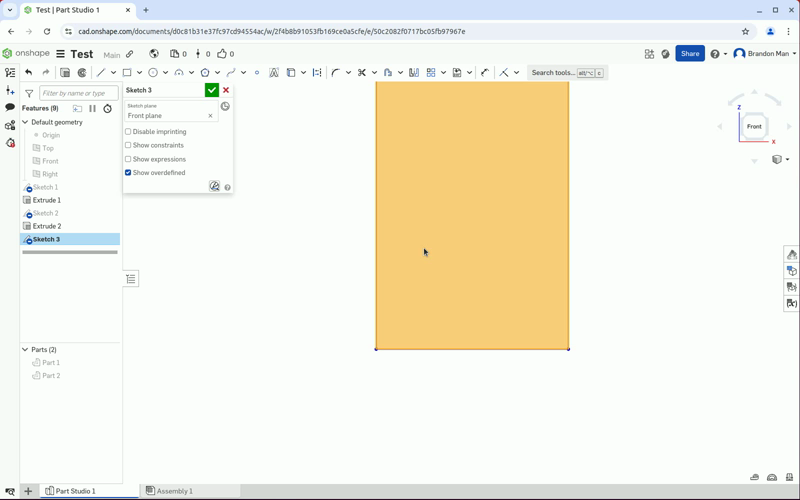
scroll(-6)
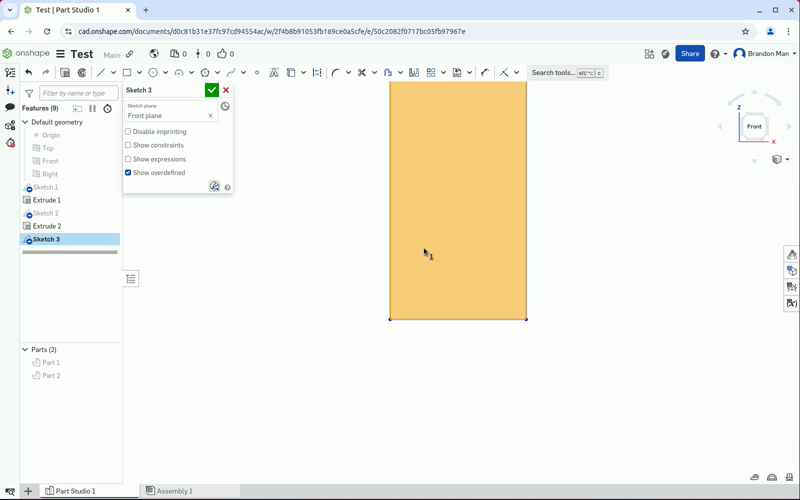
scroll(-6)
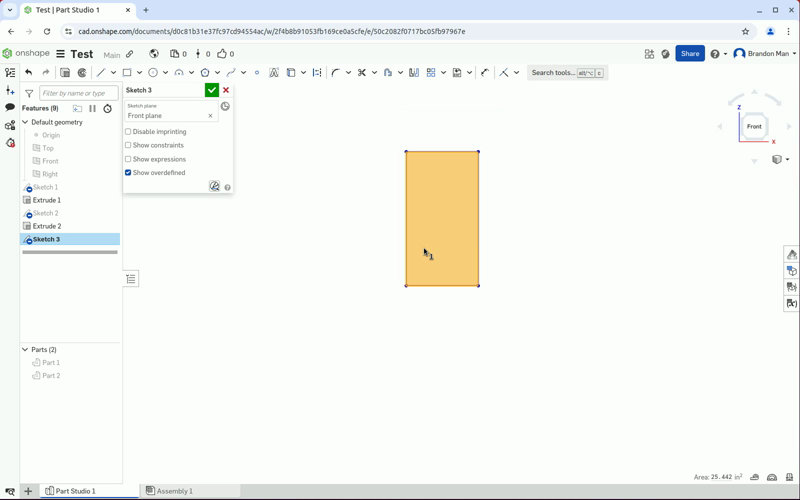
scroll(-6)
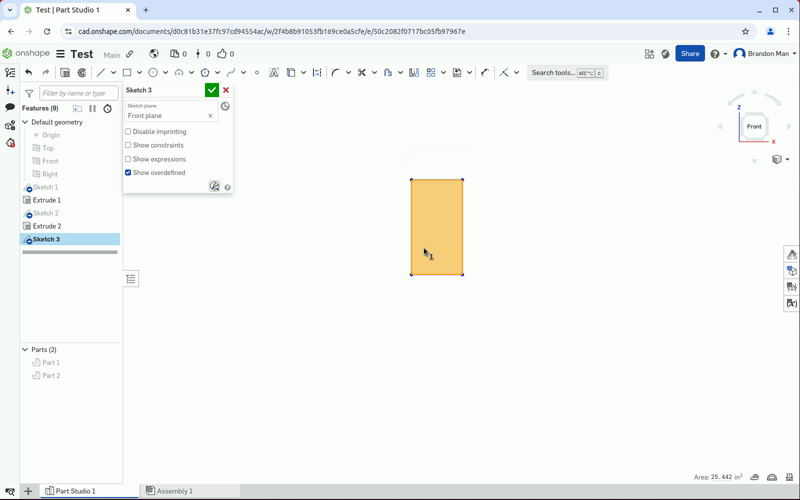
scroll(-6)
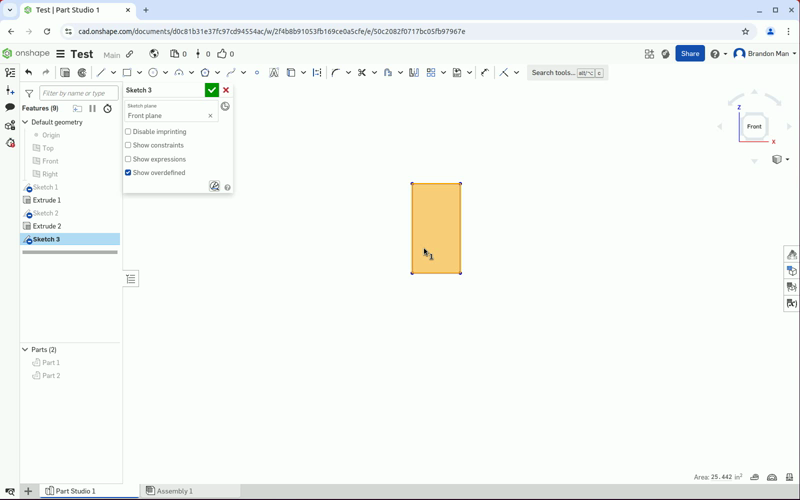
scroll(-6)
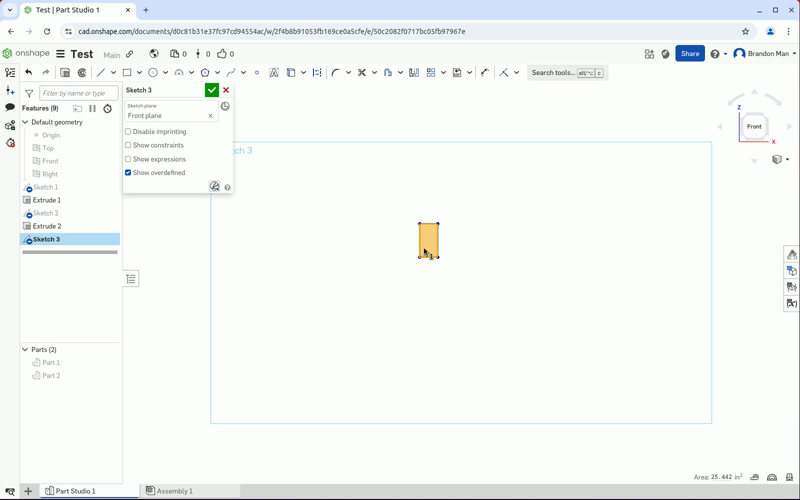
mouse_move(73, 352)
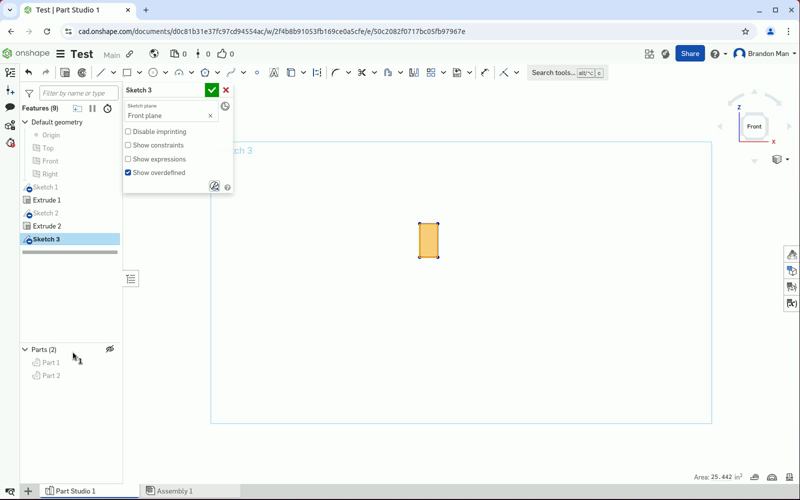
key(shift+y)
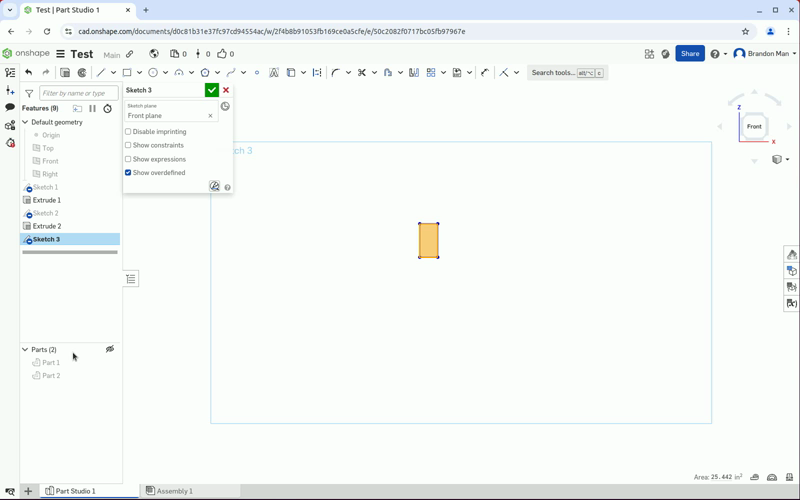
key(shift+e)
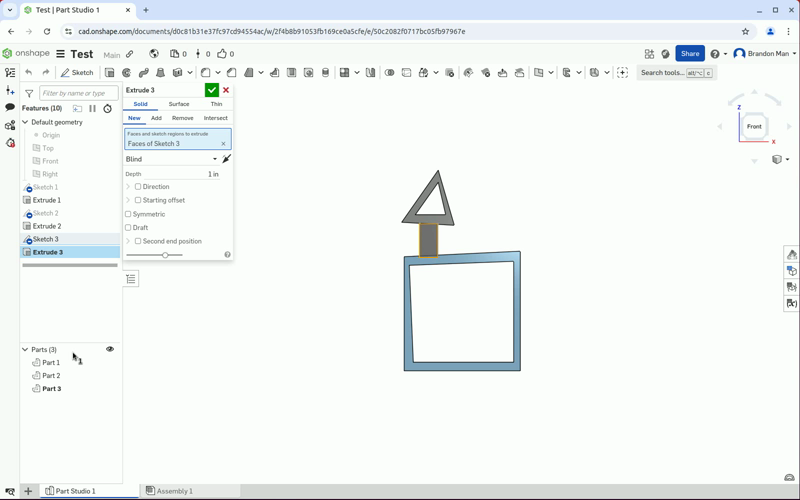
mouse_move(143, 106)
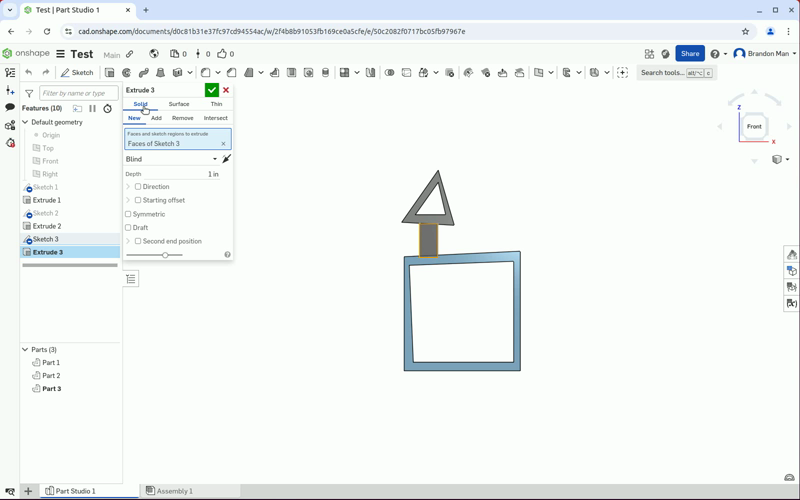
click(143, 106)
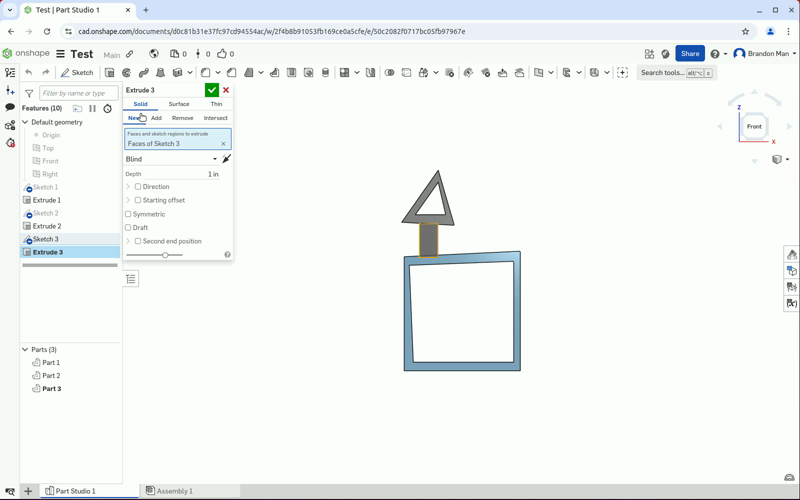
mouse_move(137, 120)
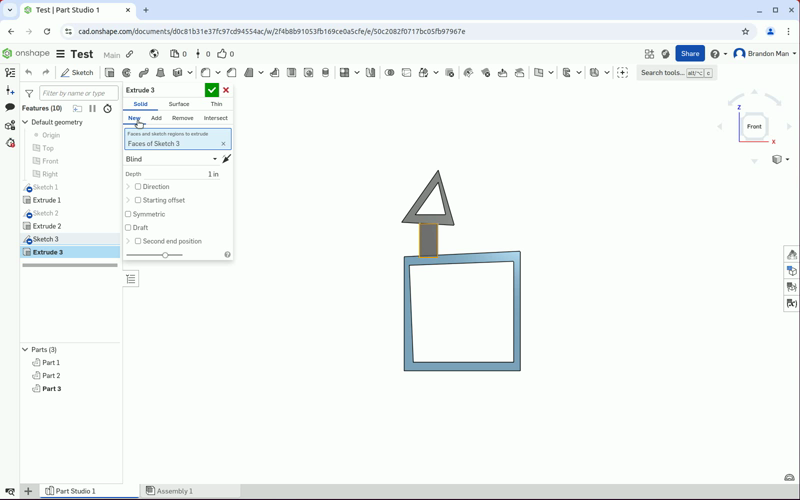
click(137, 120)
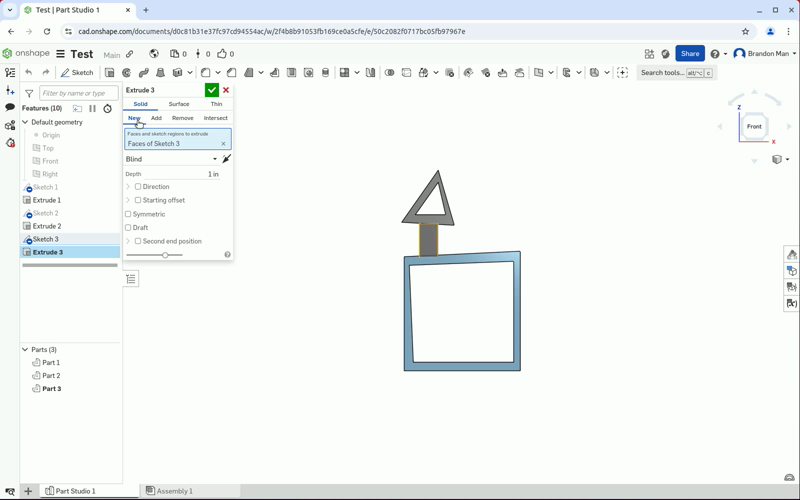
key(tab, 4)
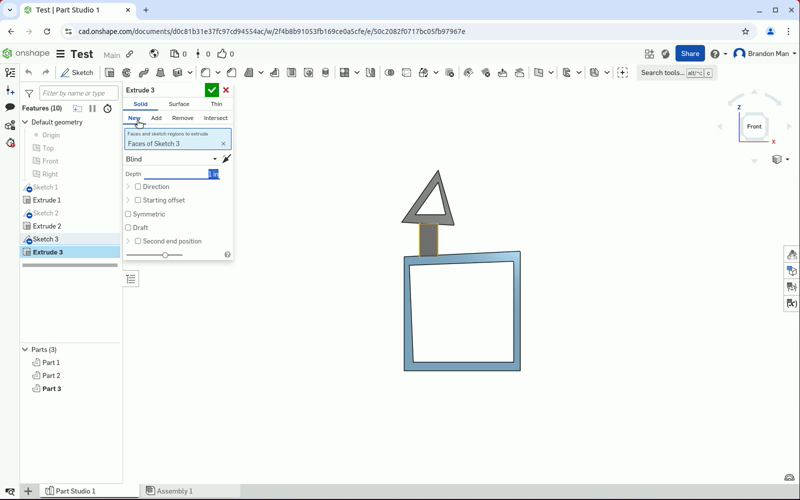
text(2.889)
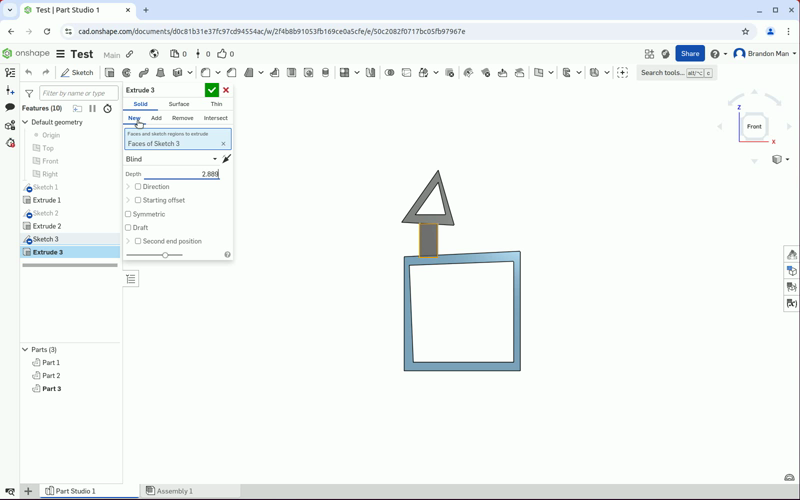
key(enter)
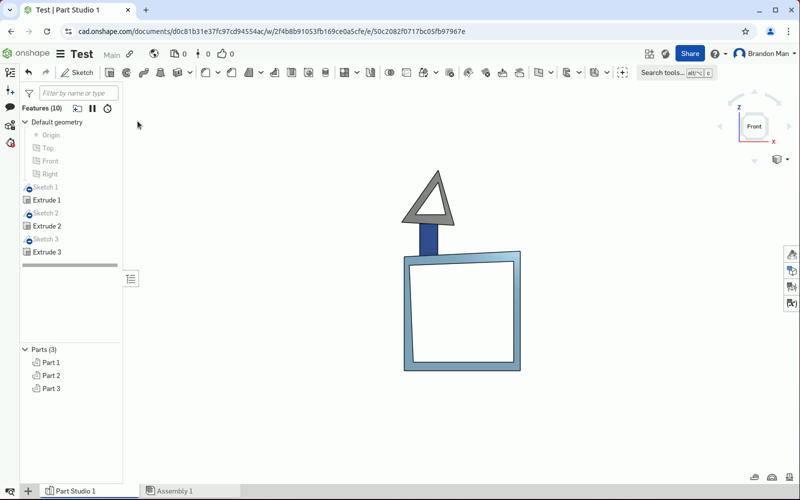
key(shift+h)
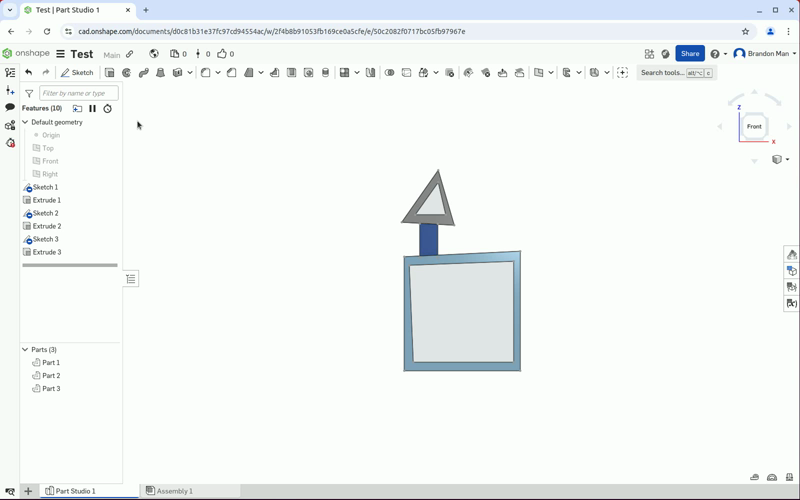
key(shift+h)
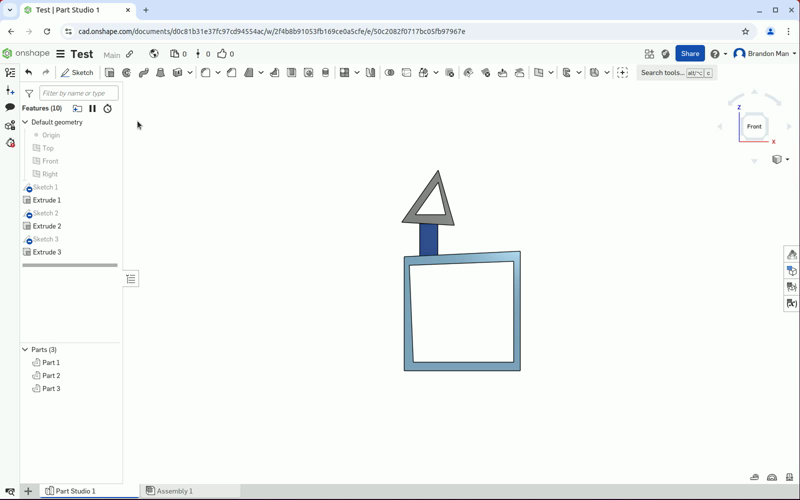
mouse_move(73, 189)
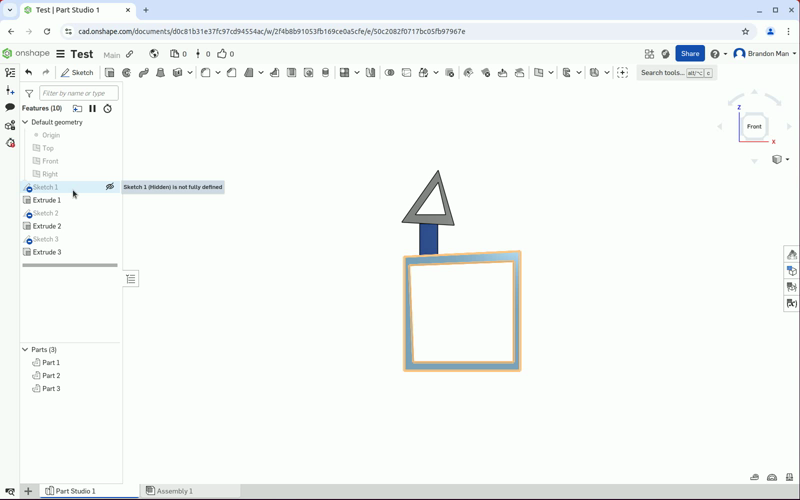
click(73, 189)
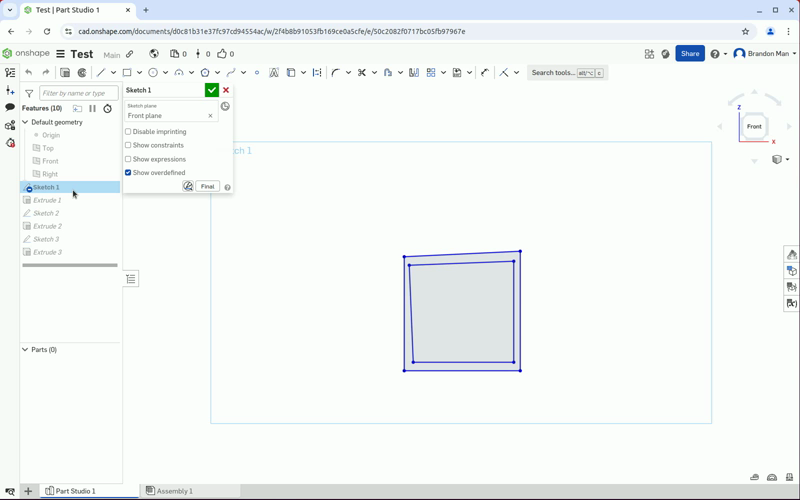
mouse_move(229, 92)
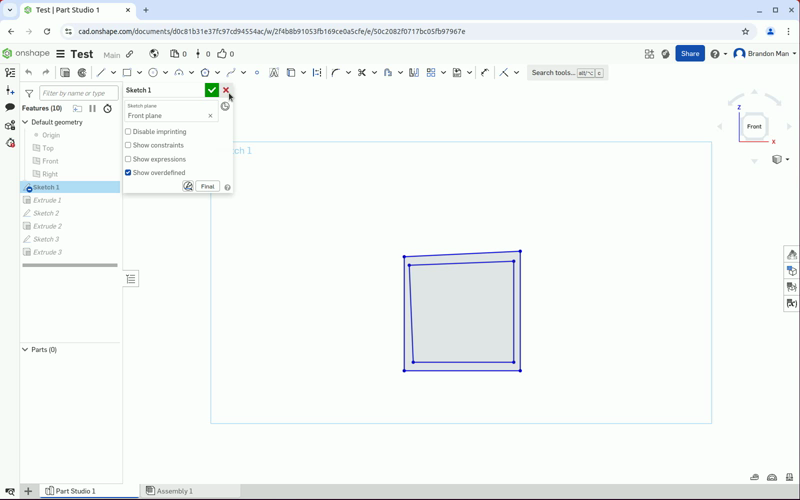
click(229, 92)
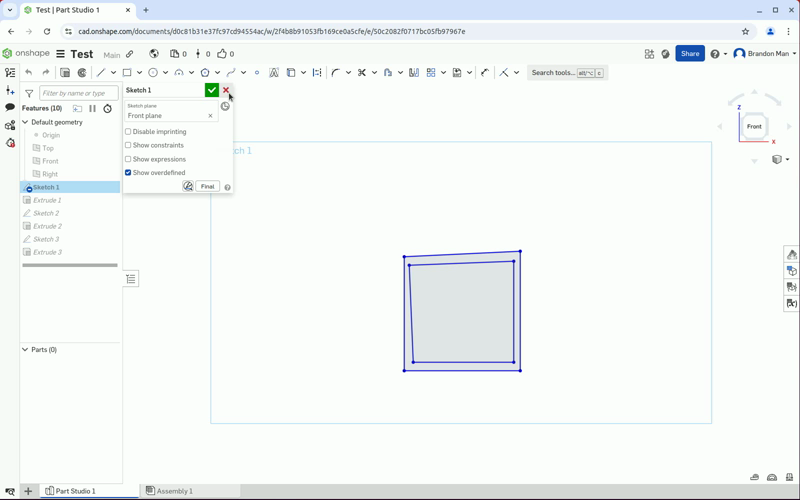
key(shift+s)
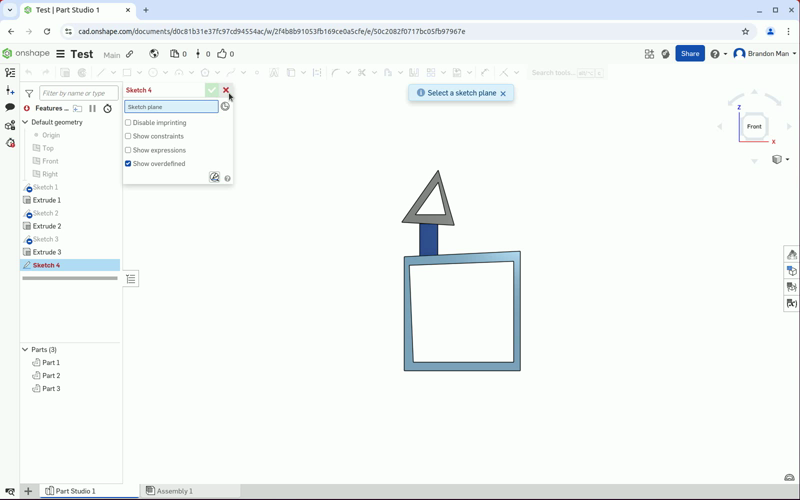
mouse_move(73, 163)
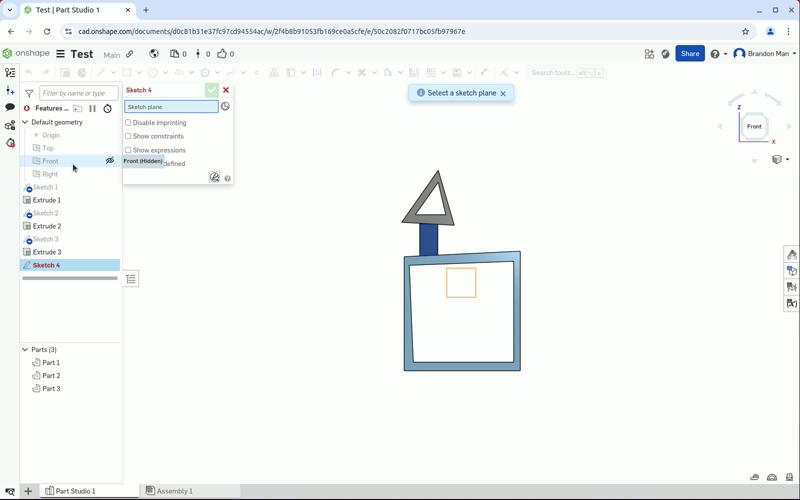
click(73, 163)
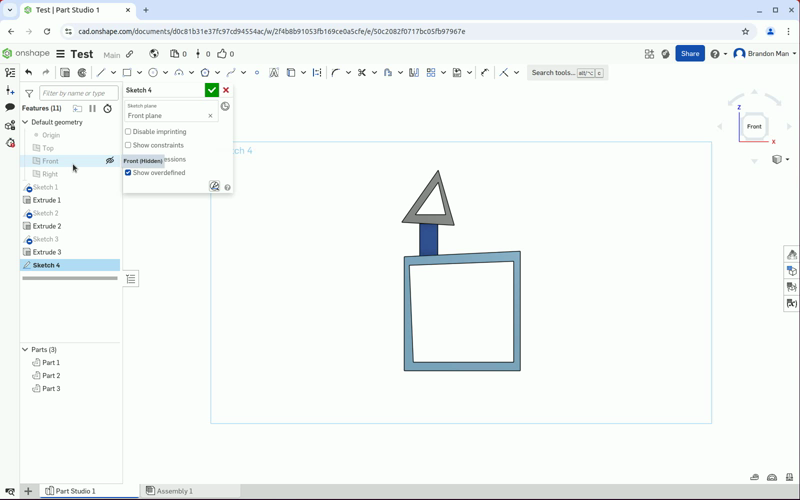
mouse_move(73, 352)
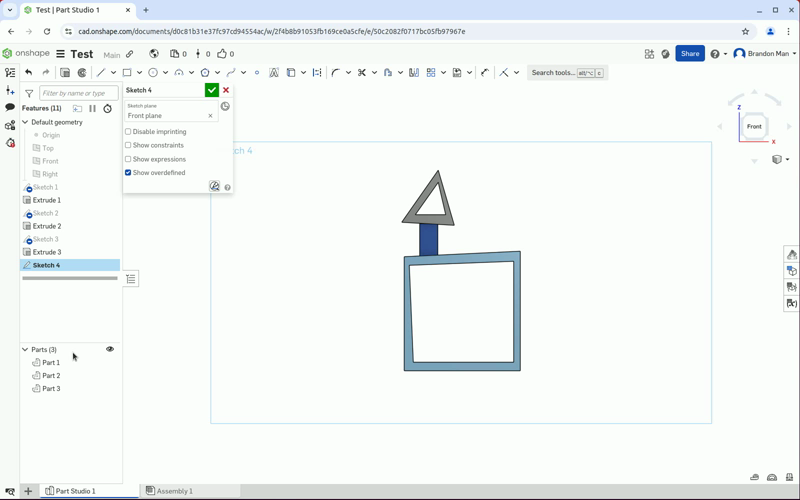
key(y)
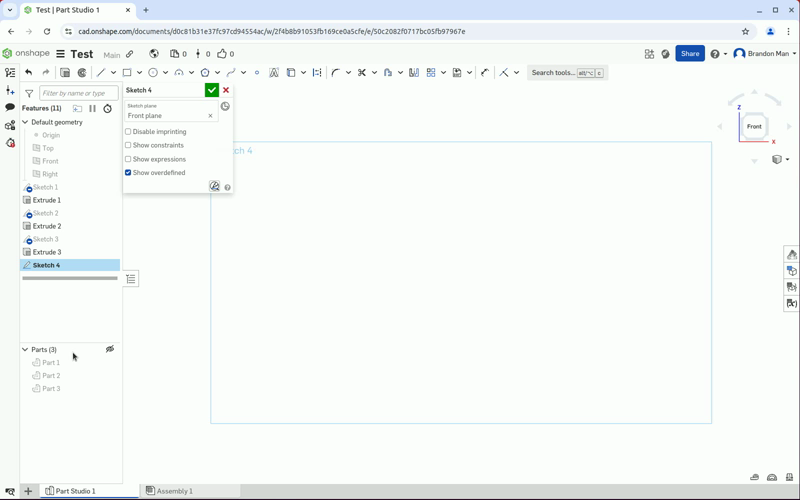
key(c)
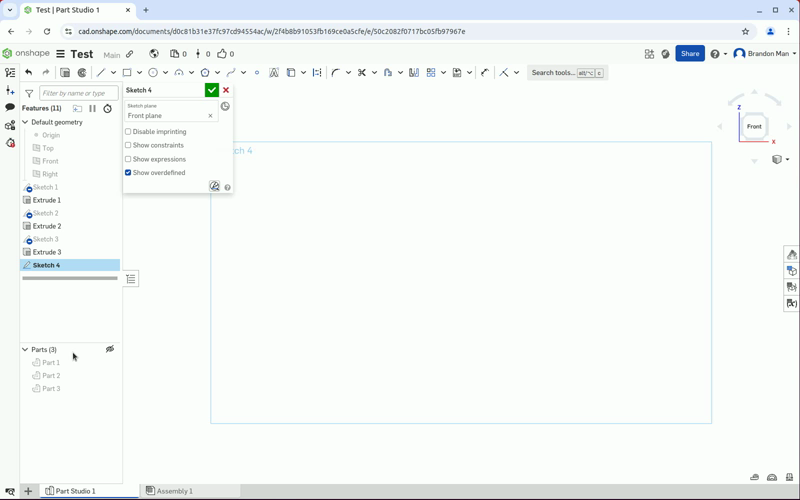
key_down(shift)
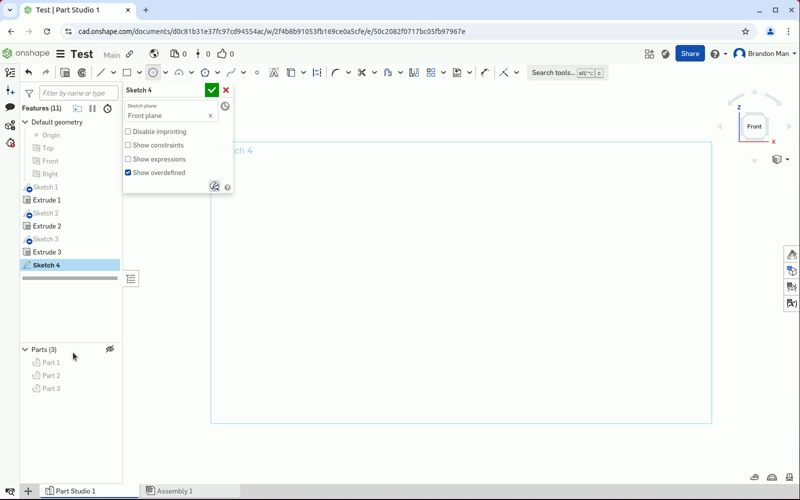
mouse_move(470, 299)
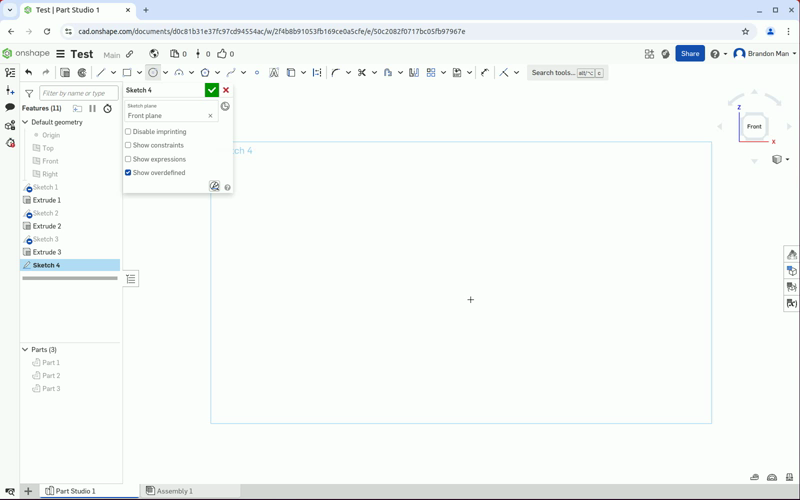
click(470, 299)
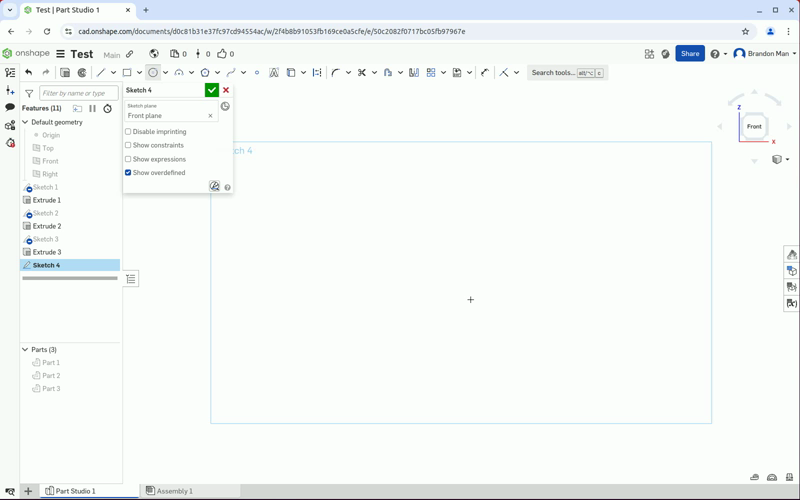
key_up(shift)
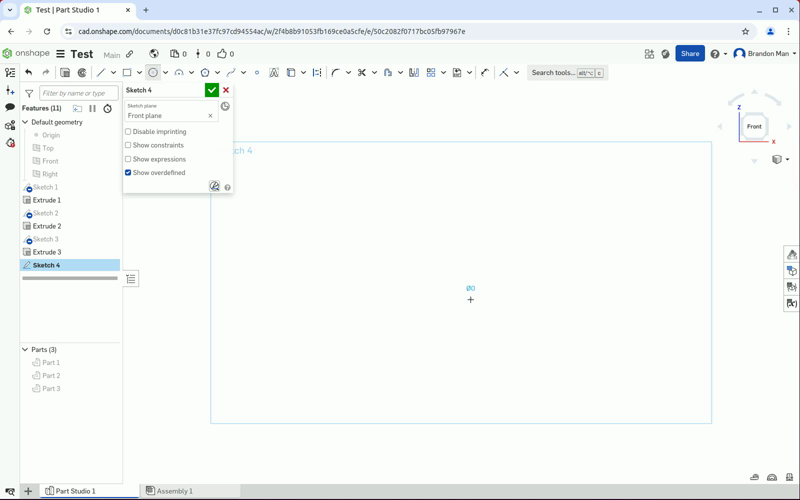
mouse_move(498, 299)
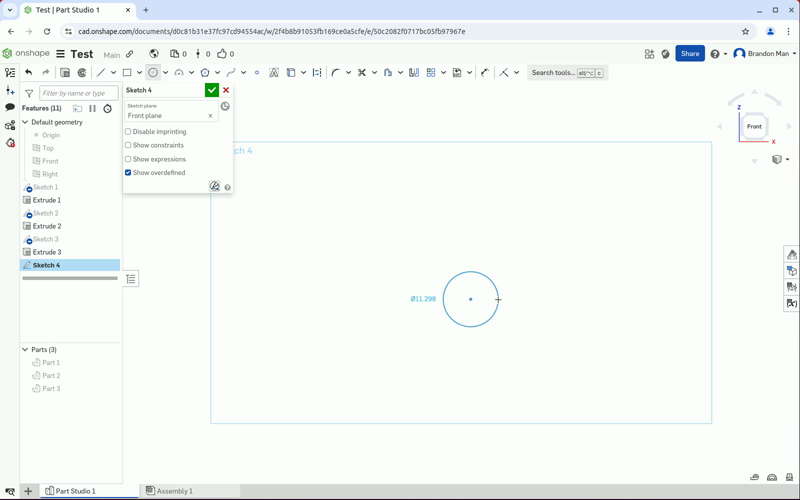
click(498, 299)
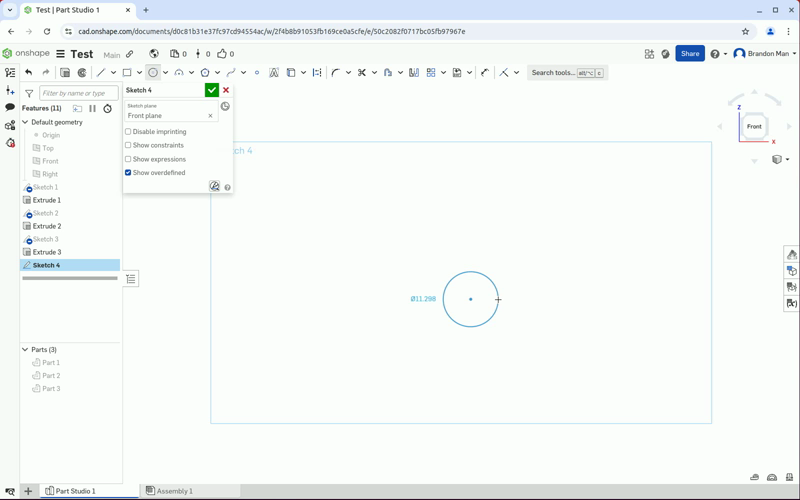
key(esc)
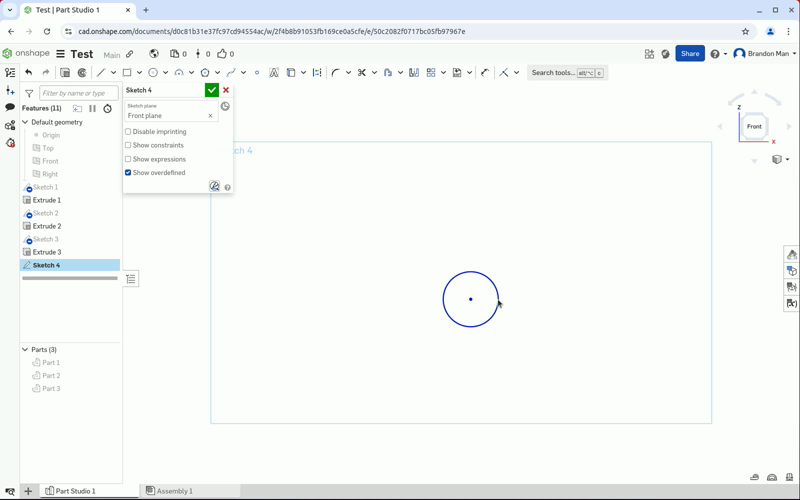
key(c)
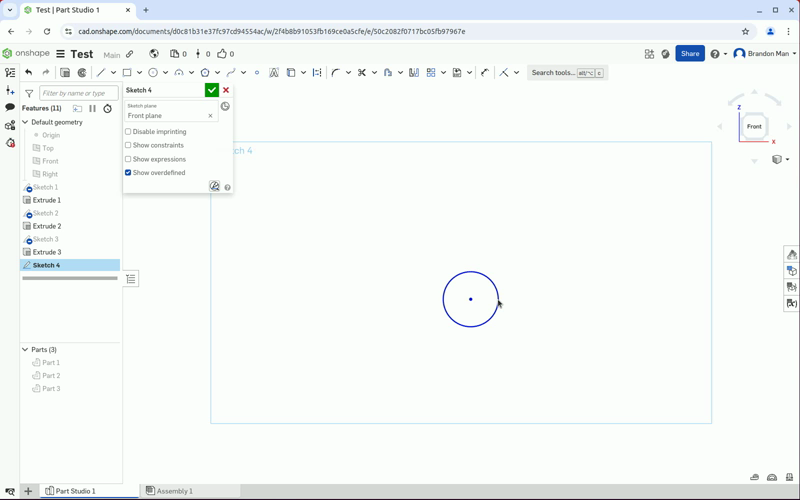
key_down(shift)
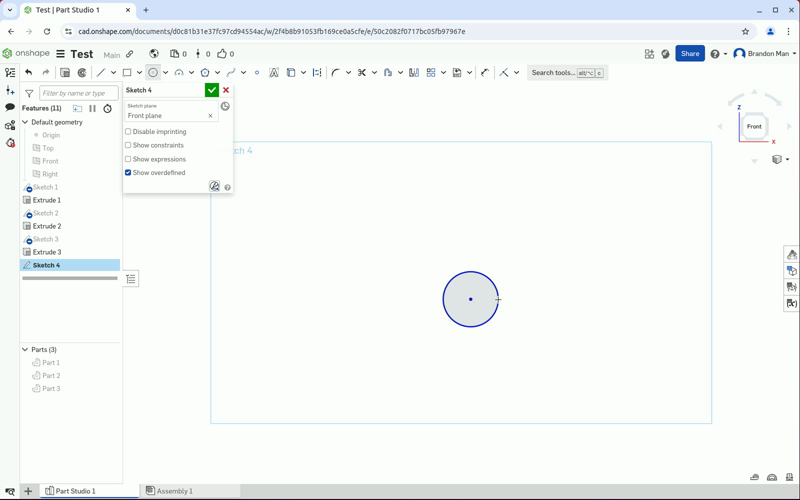
mouse_move(470, 299)
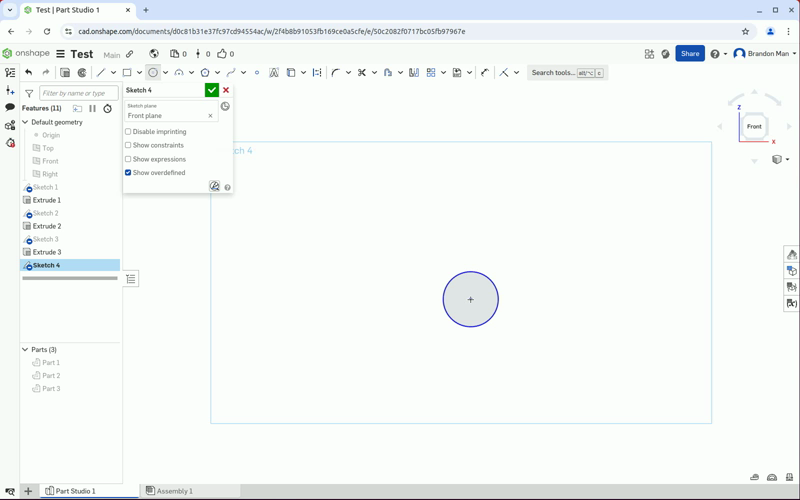
click(470, 299)
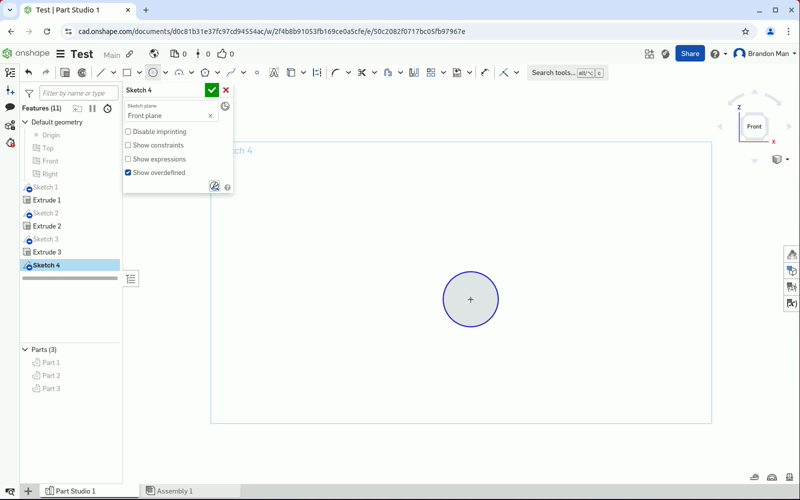
key_up(shift)
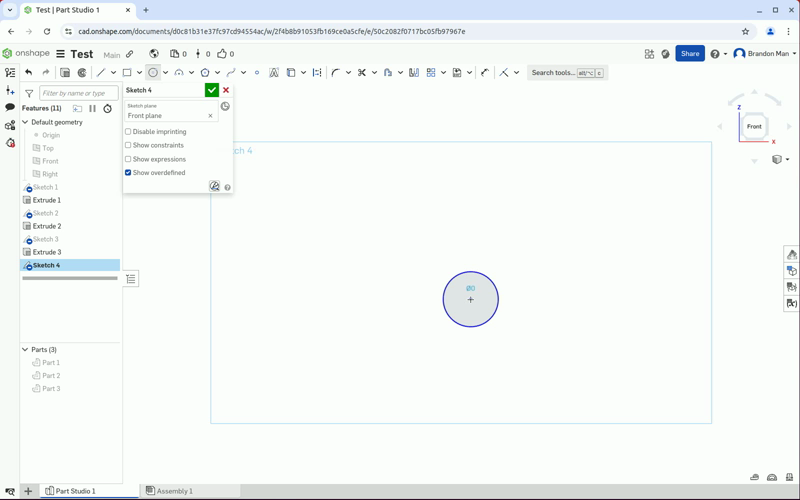
mouse_move(490, 299)
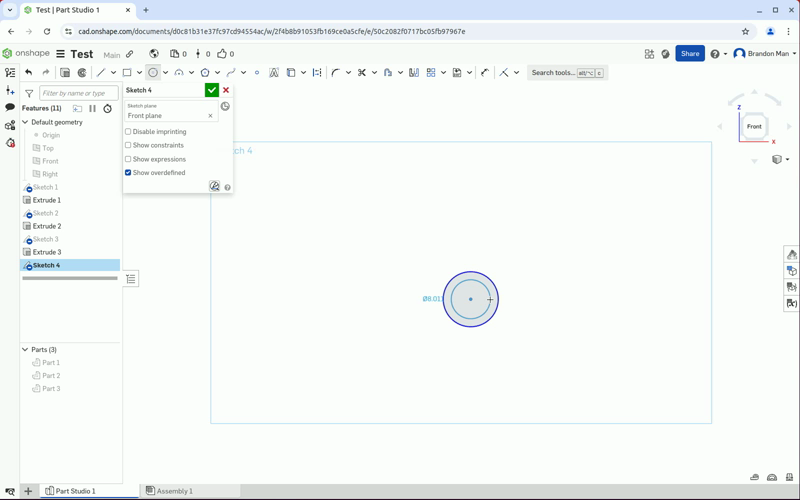
click(490, 299)
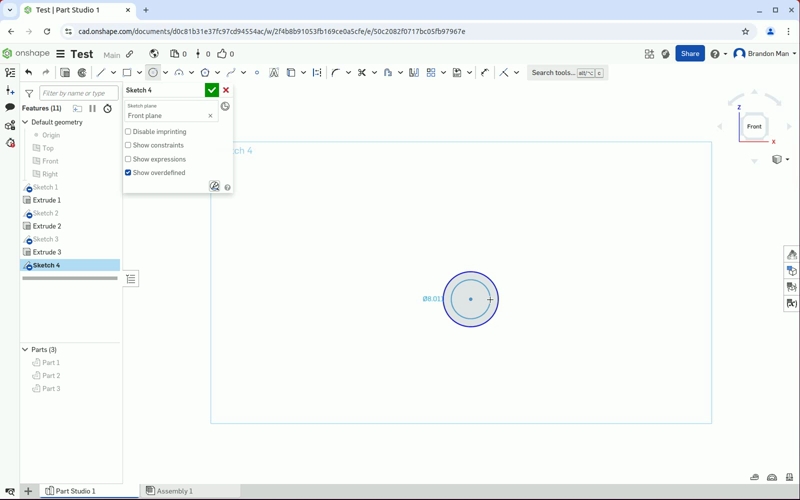
key(esc)
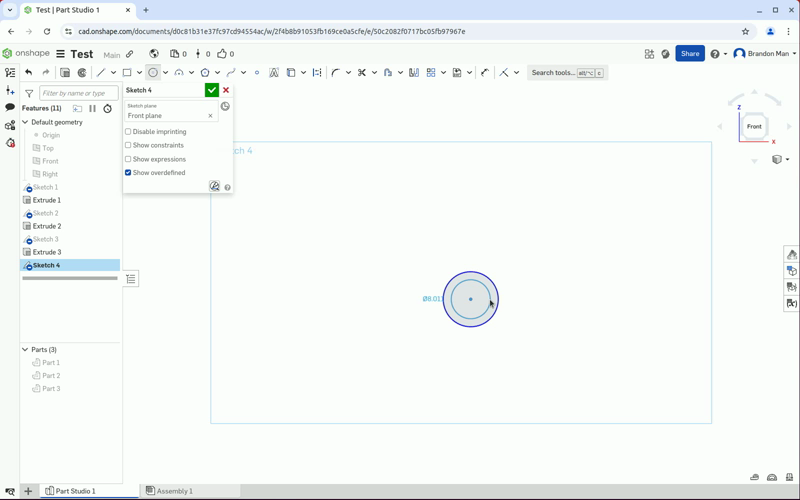
mouse_move(456, 315)
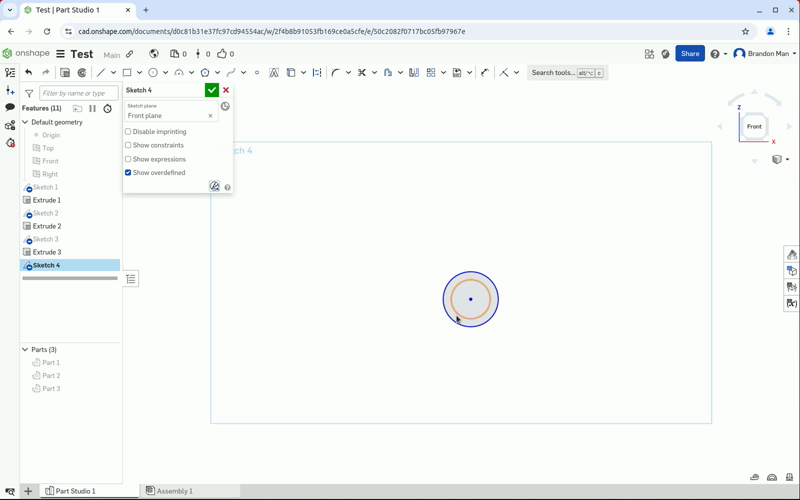
scroll(6)
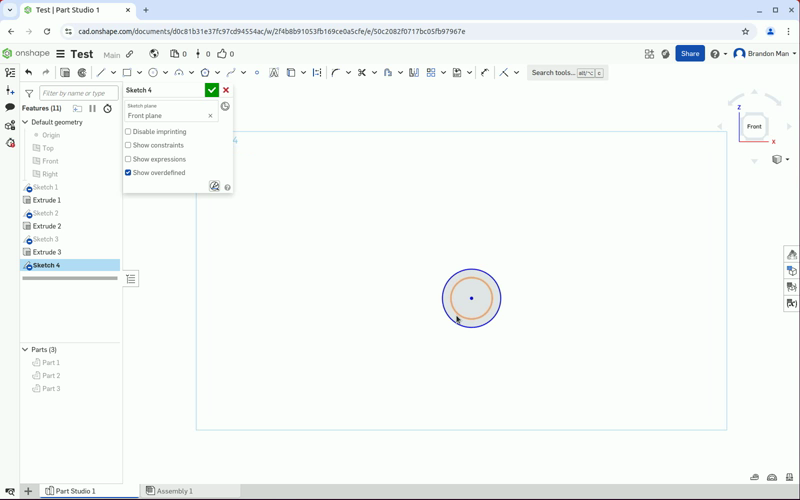
scroll(6)
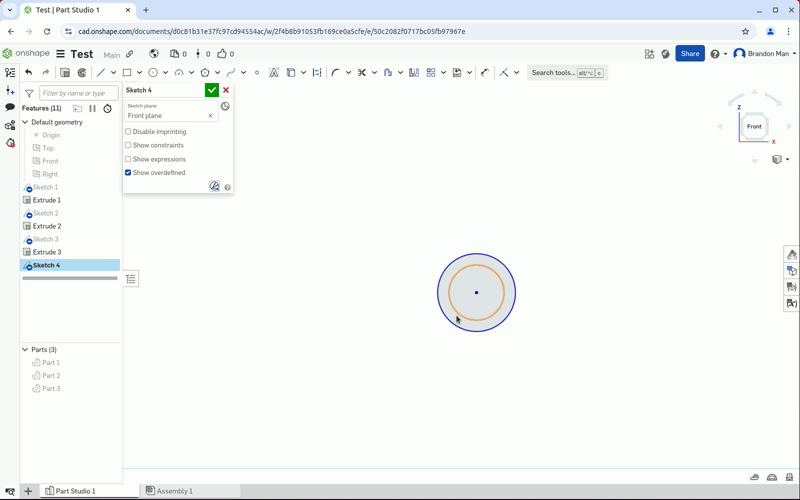
scroll(6)
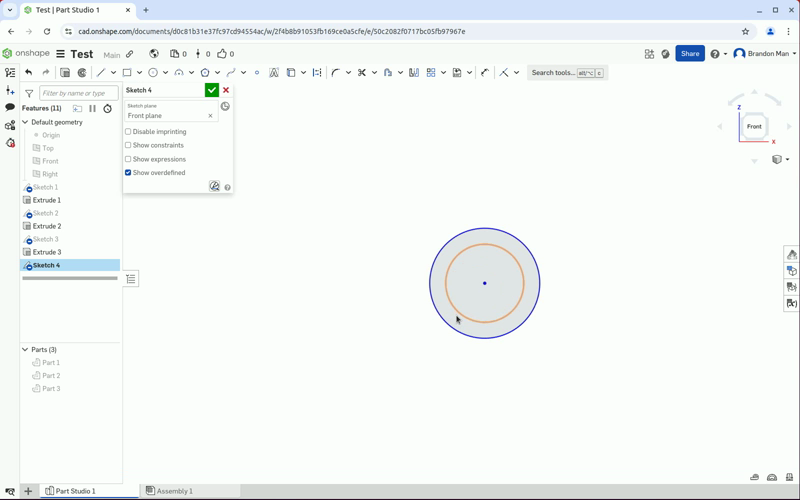
scroll(6)
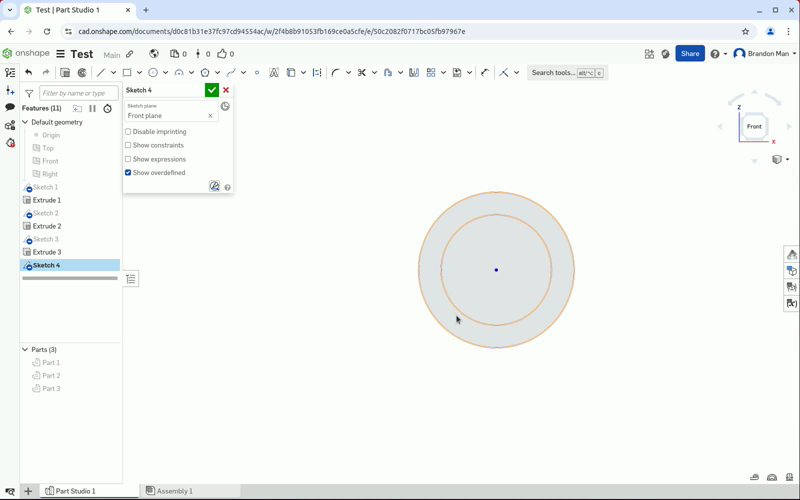
scroll(6)
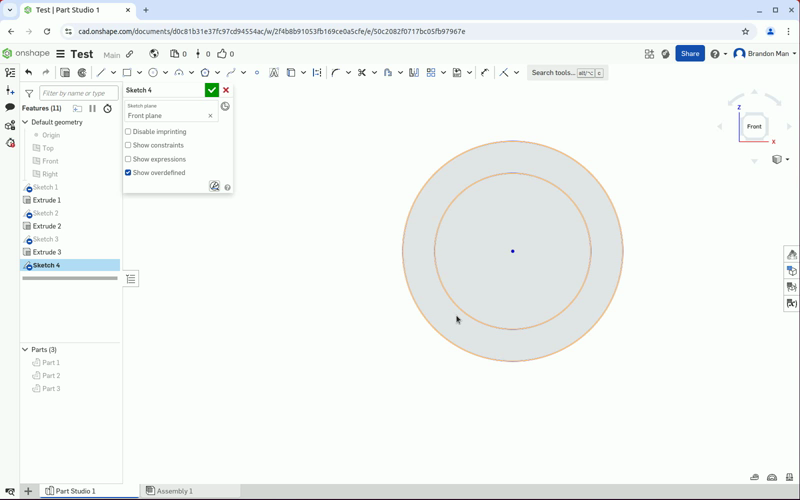
scroll(6)
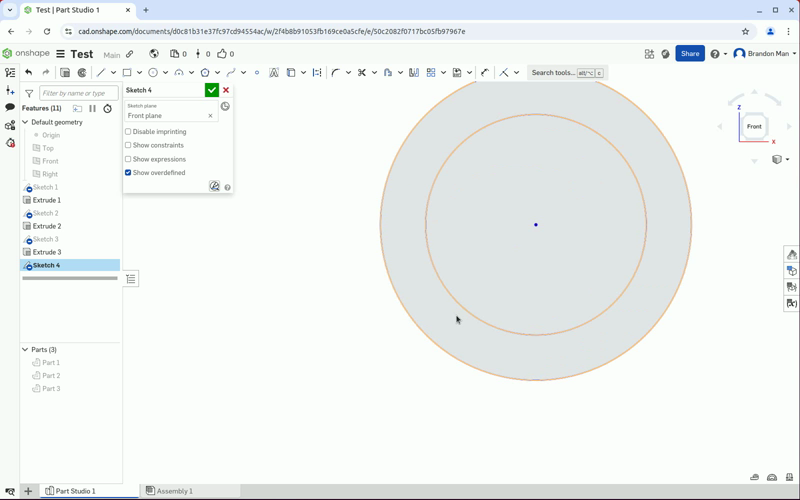
scroll(6)
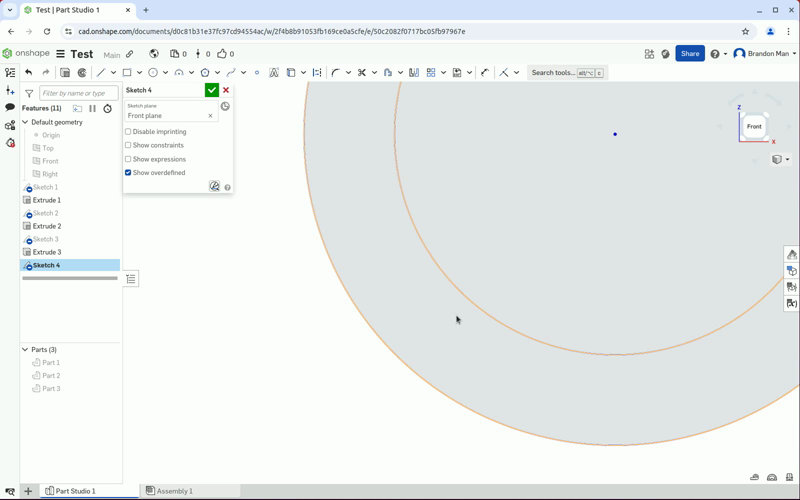
click(456, 315)
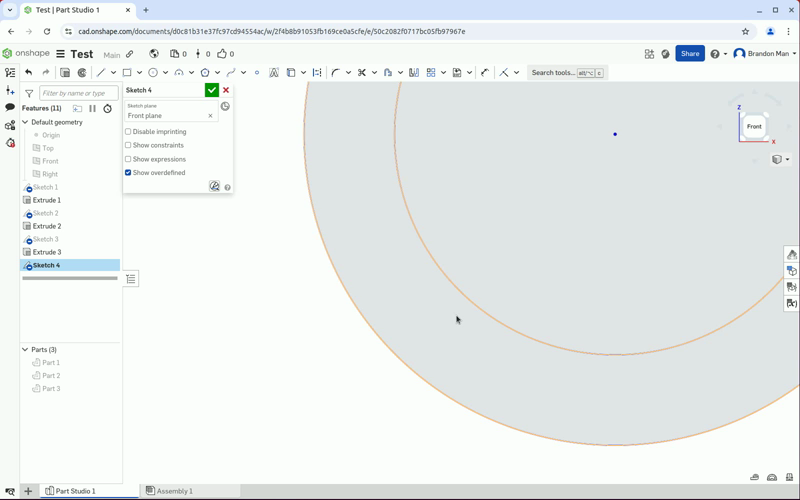
scroll(-6)
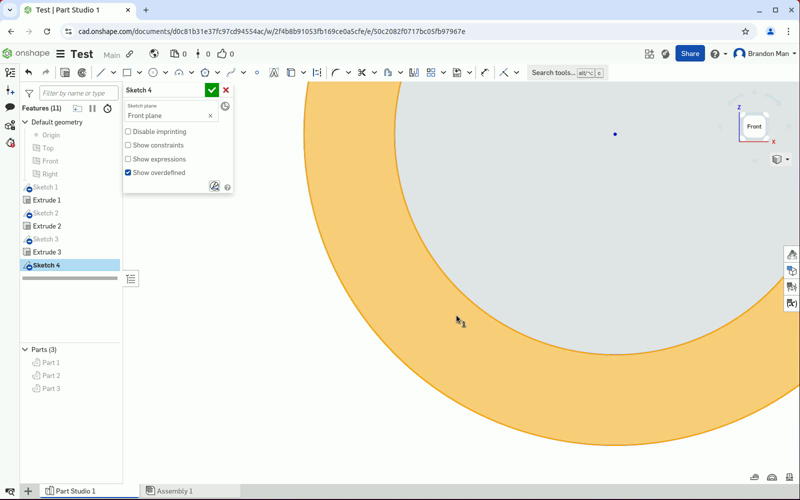
scroll(-6)
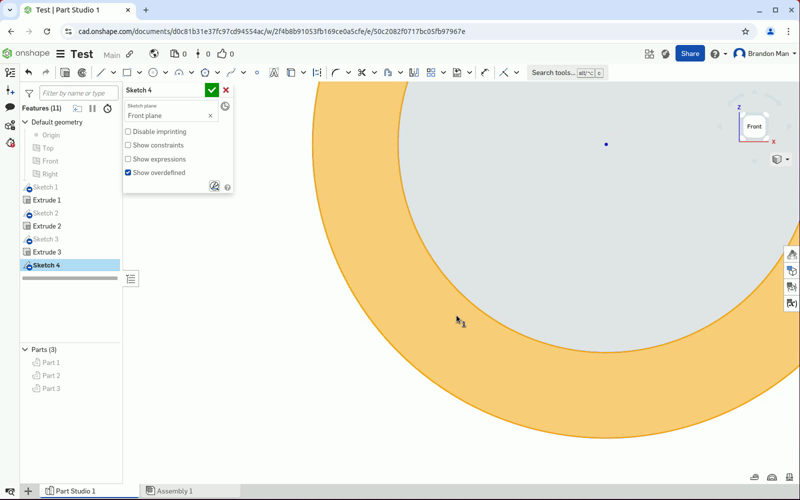
scroll(-6)
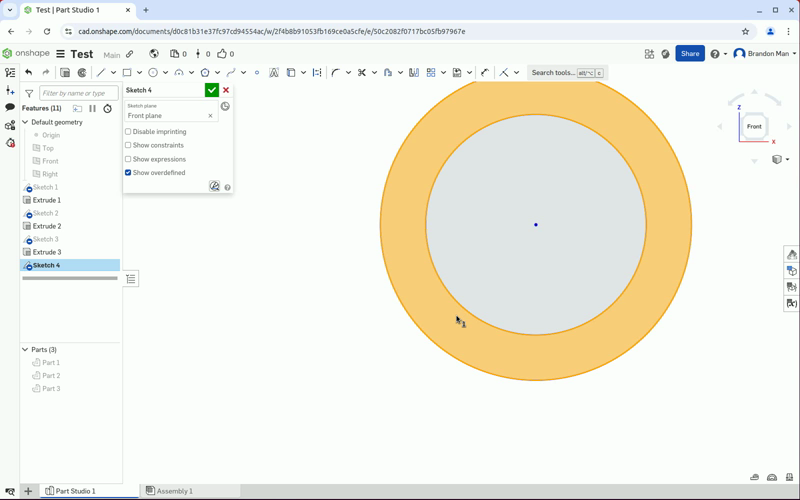
scroll(-6)
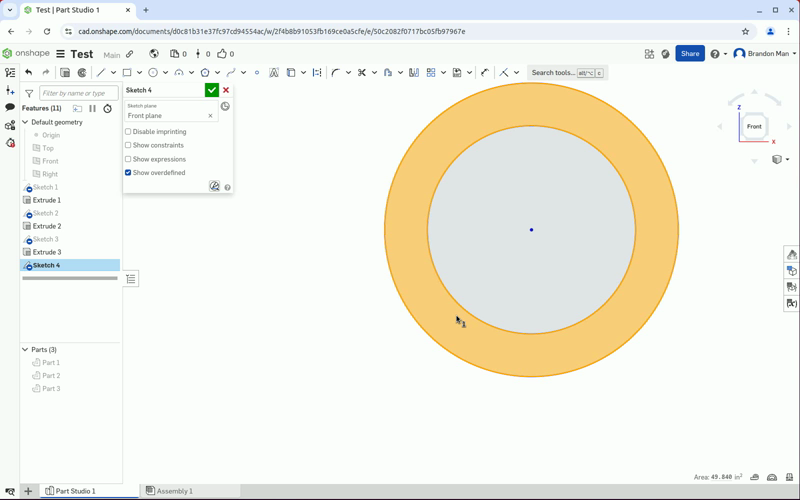
scroll(-6)
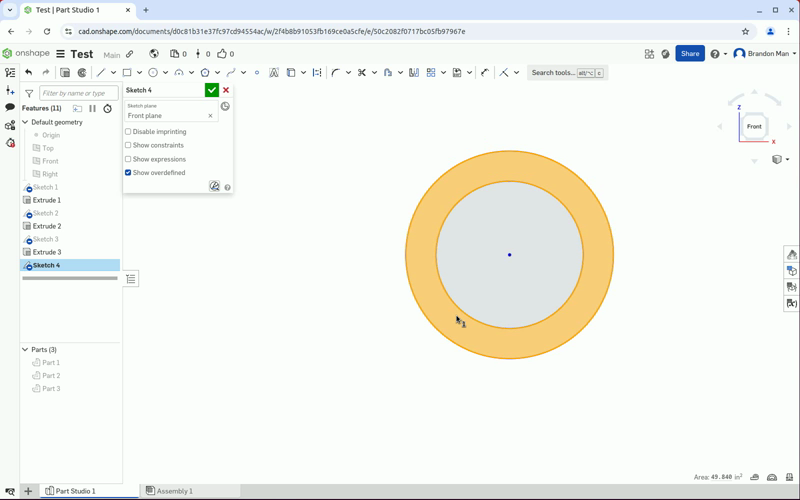
scroll(-6)
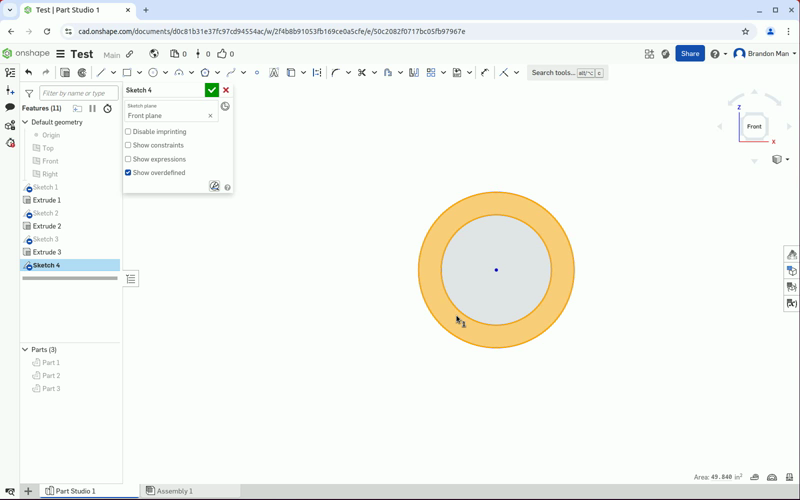
scroll(-6)
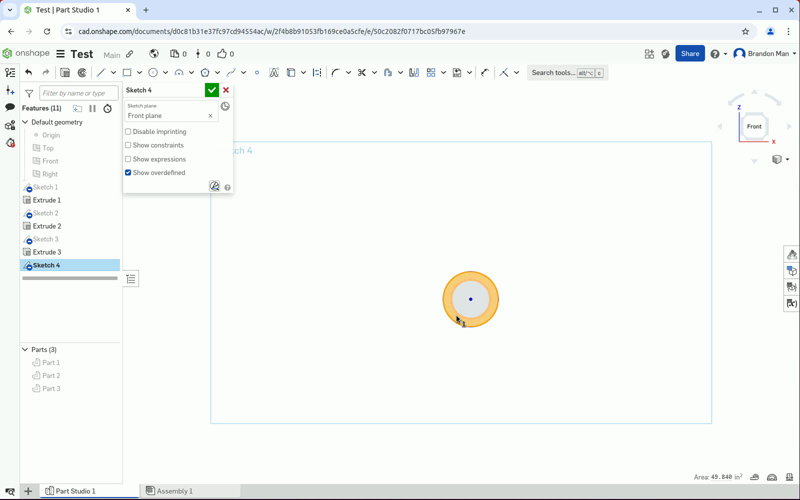
mouse_move(73, 352)
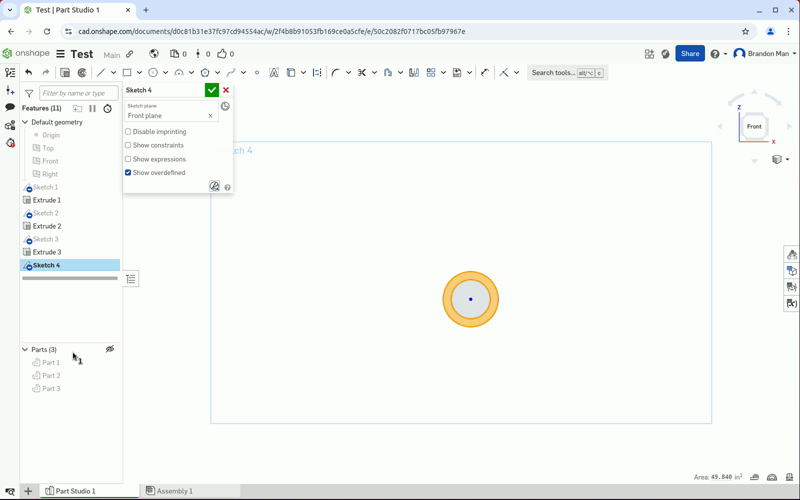
key(shift+y)
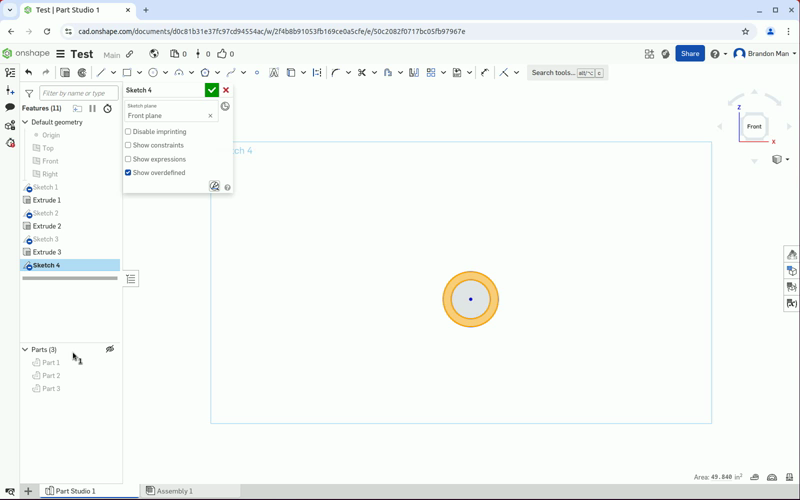
key(shift+e)
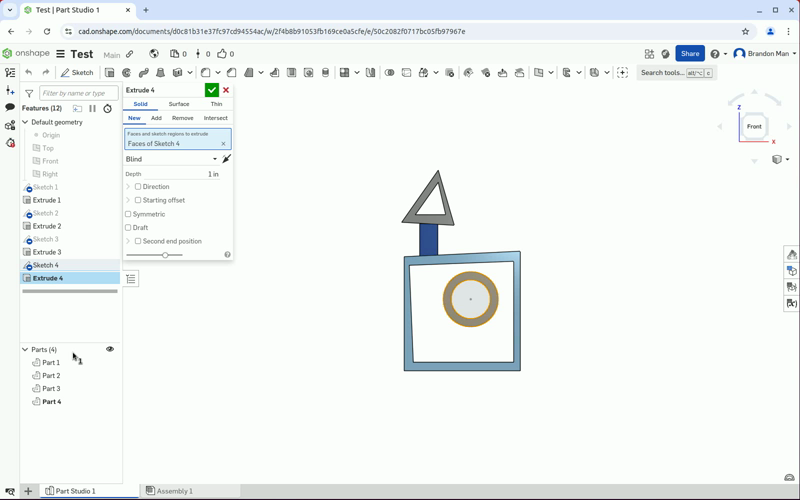
mouse_move(143, 106)
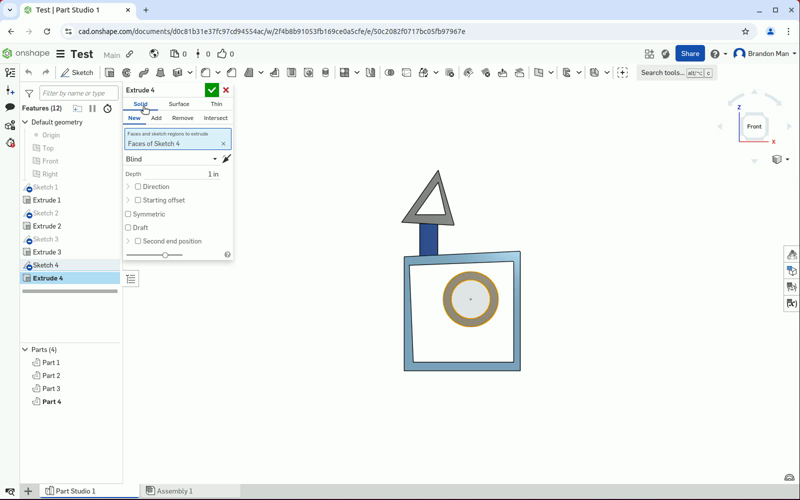
click(143, 106)
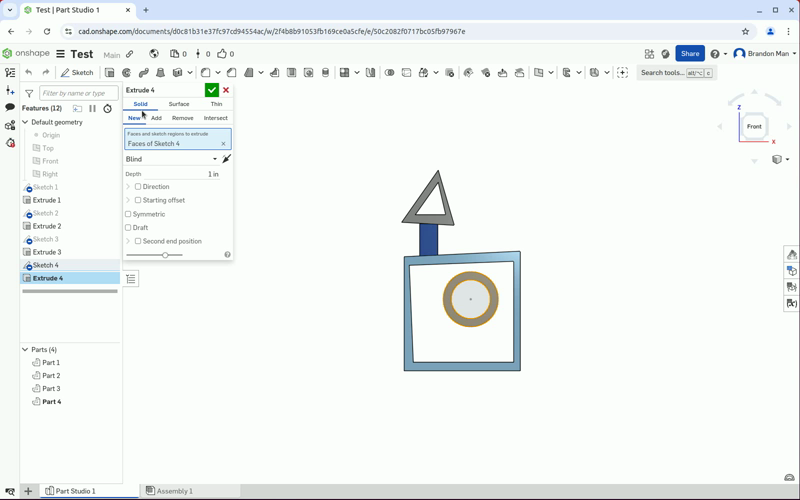
mouse_move(137, 120)
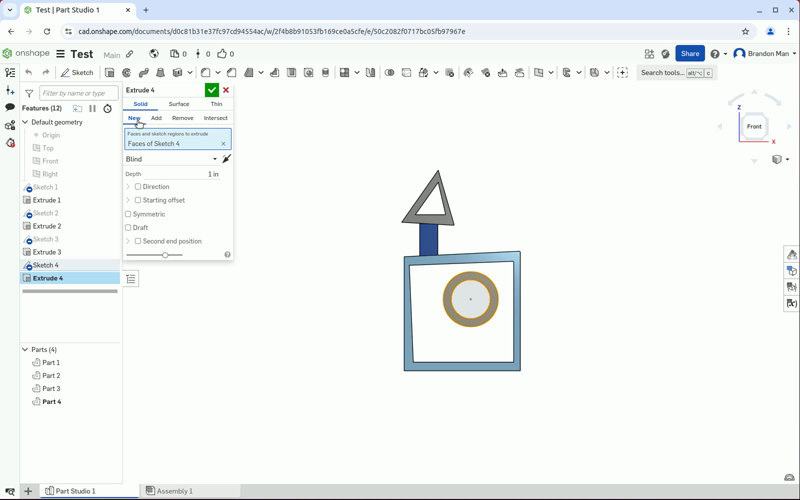
click(137, 120)
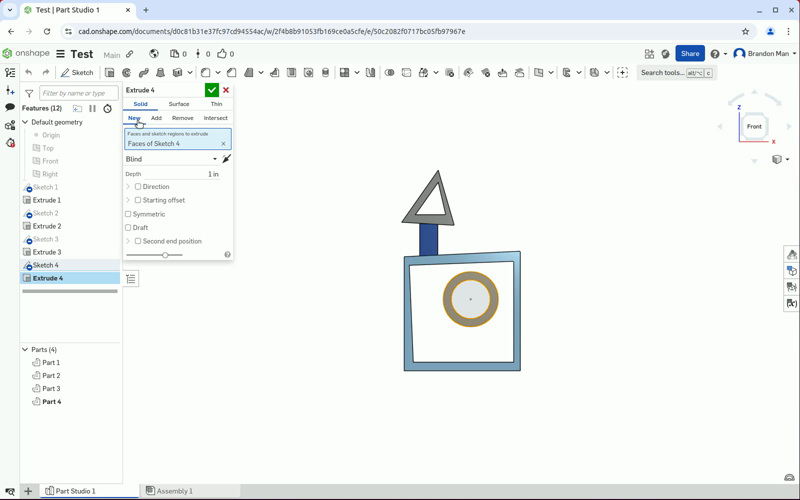
key(tab, 4)
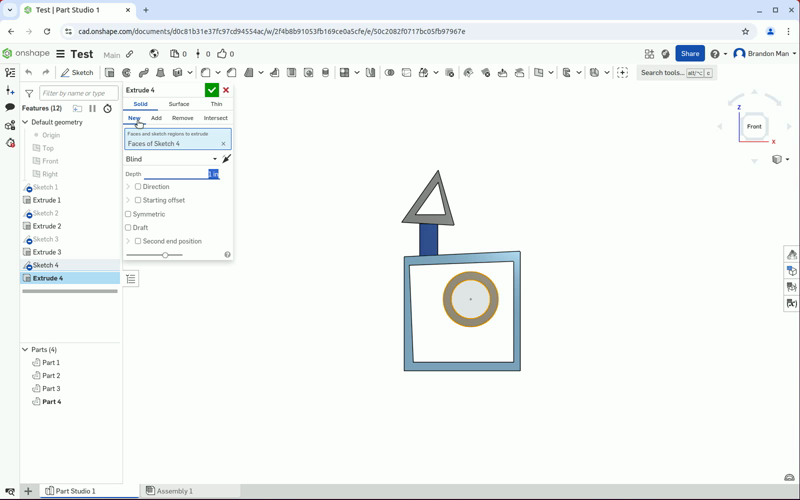
text(7.943)
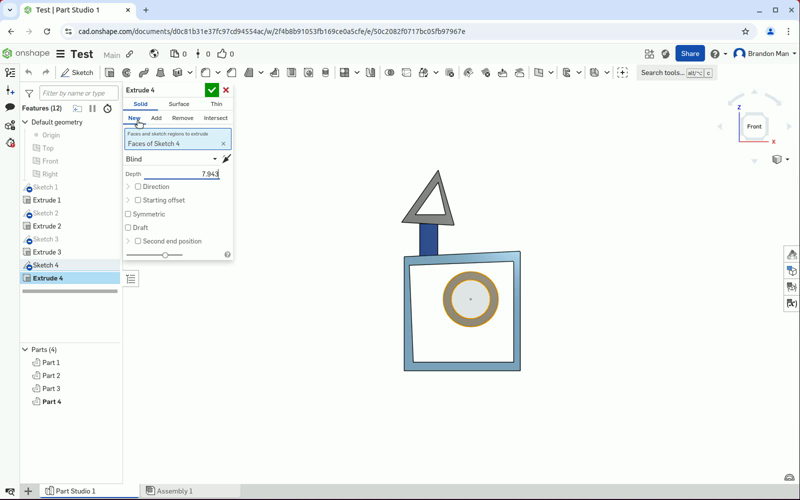
key(enter)
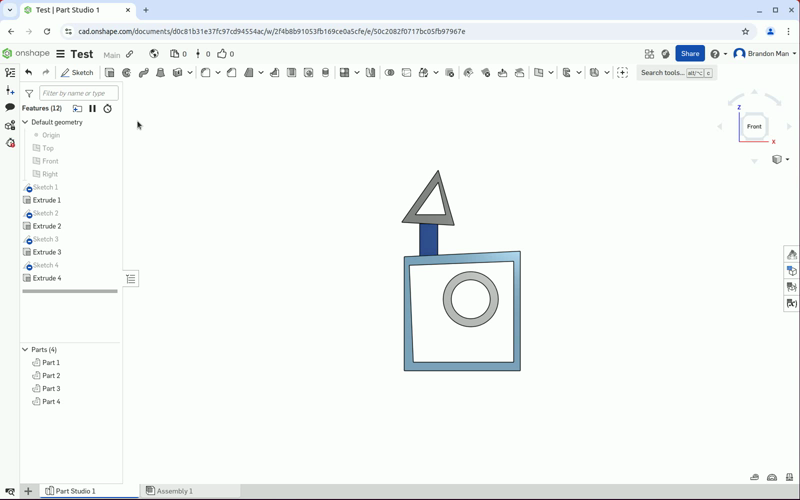
key(shift+h)
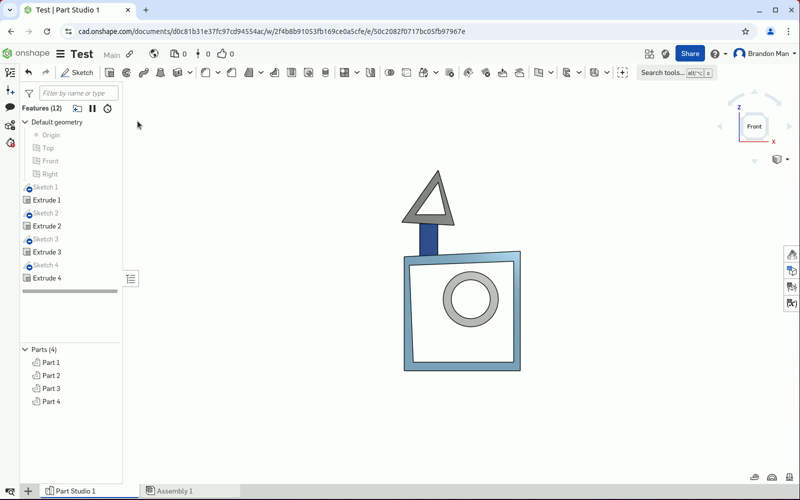
key(shift+h)
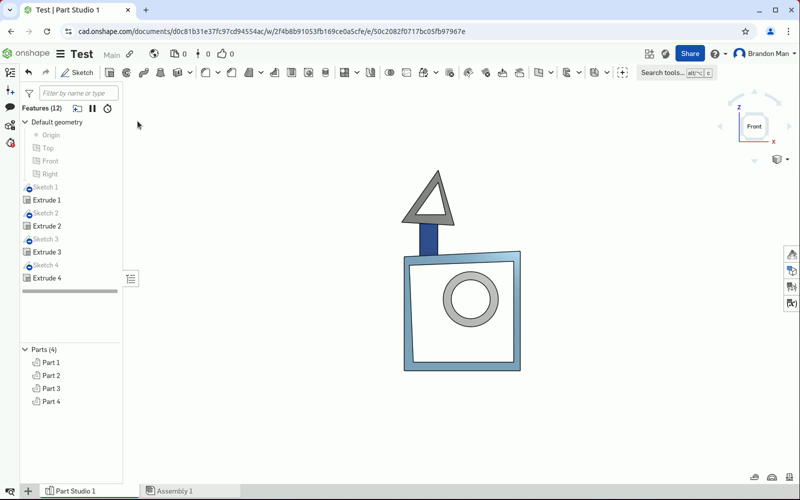
mouse_move(73, 189)
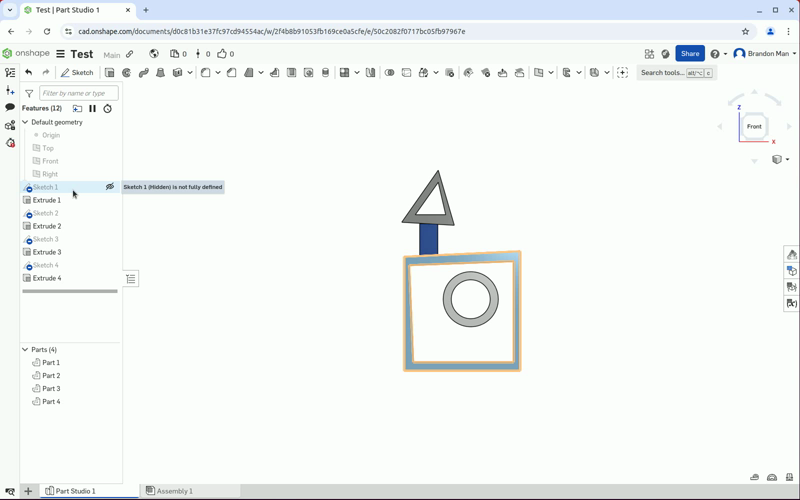
click(73, 189)
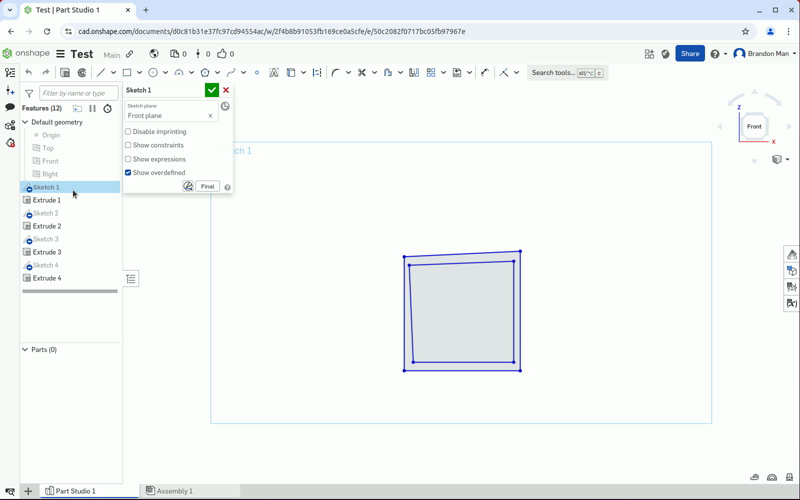
mouse_move(229, 92)
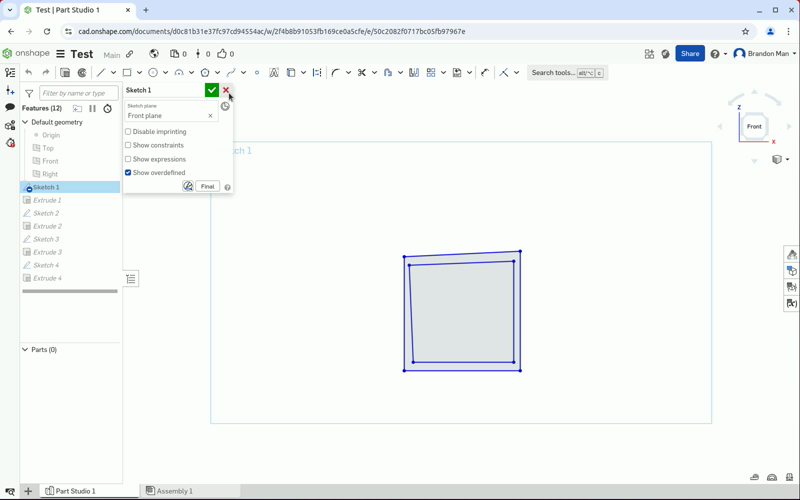
click(229, 92)
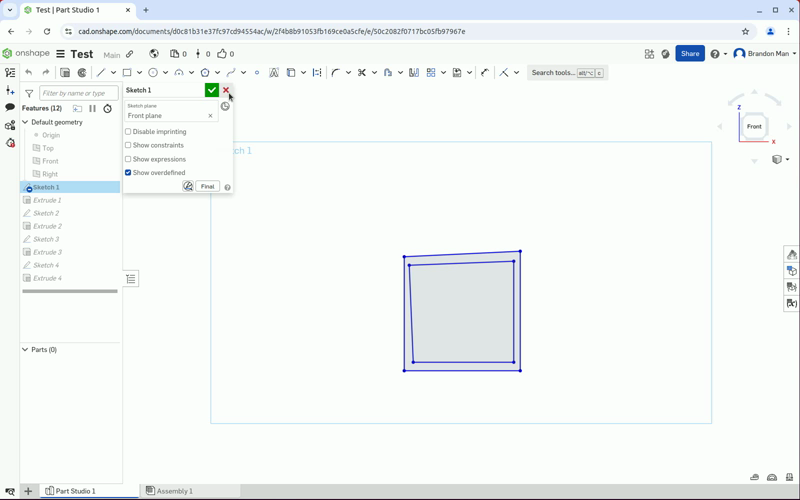
key(shift+s)
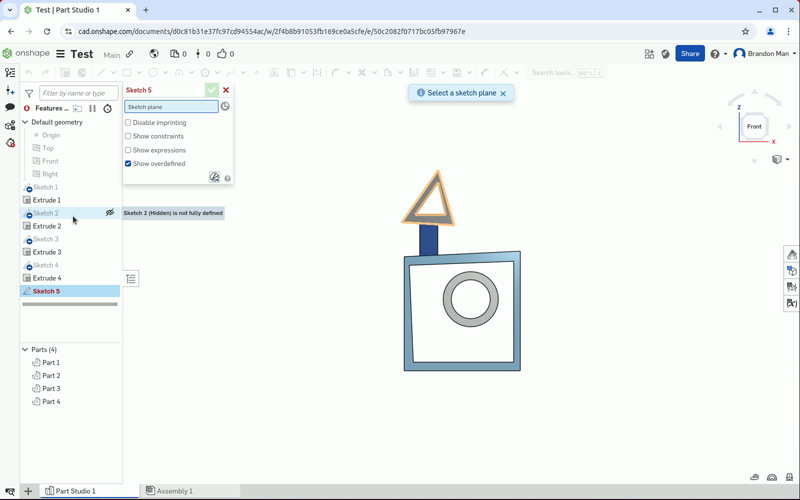
scroll(3)
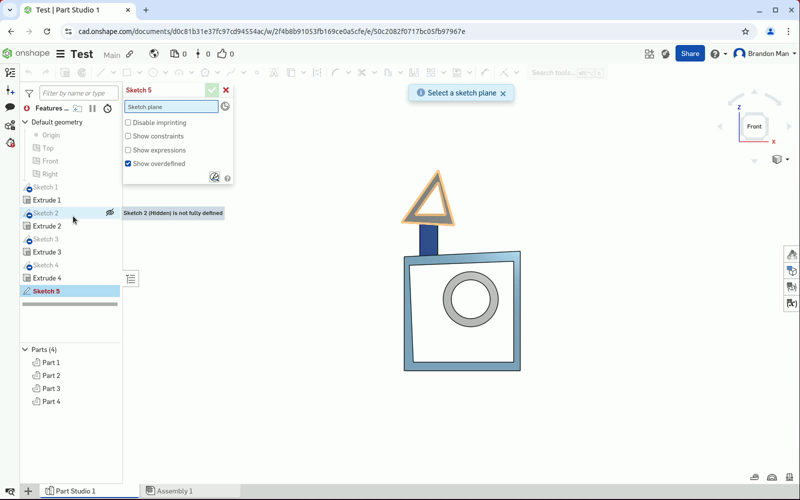
mouse_move(73, 163)
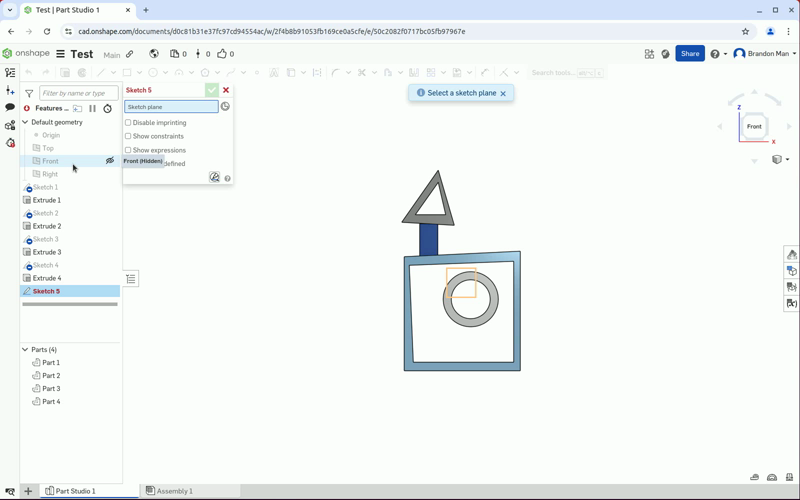
click(73, 163)
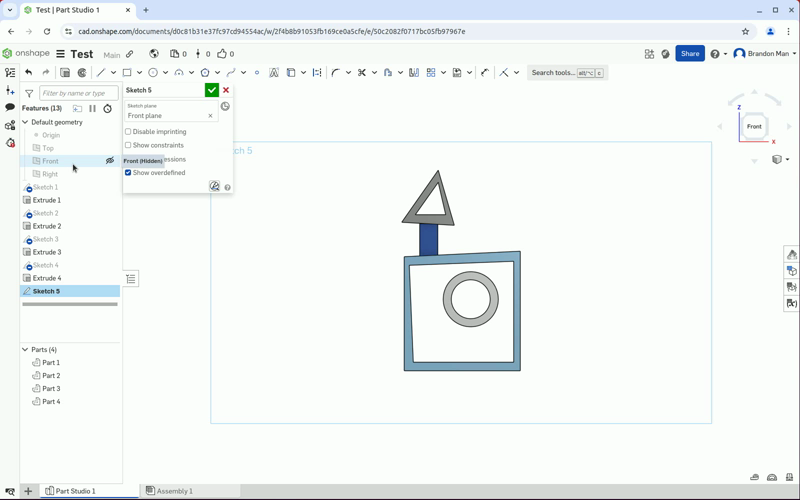
mouse_move(73, 352)
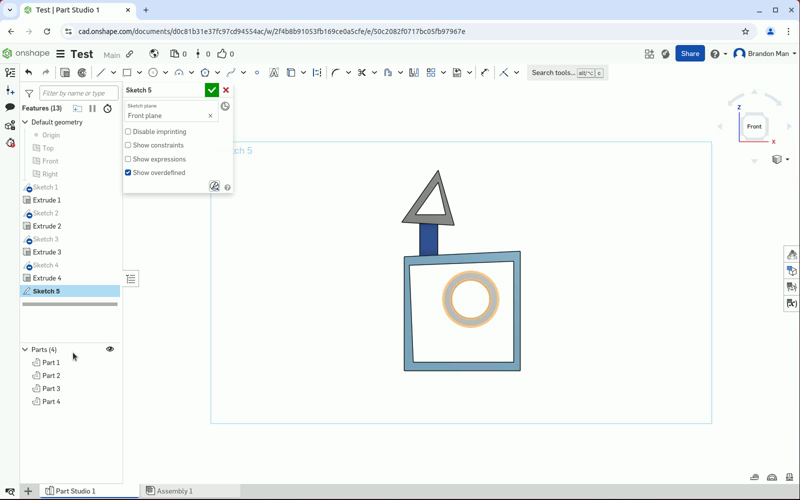
key(y)
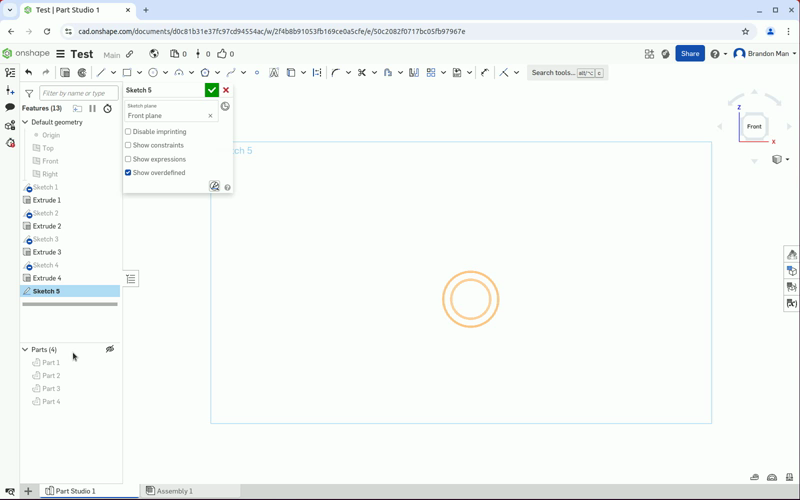
key(l)
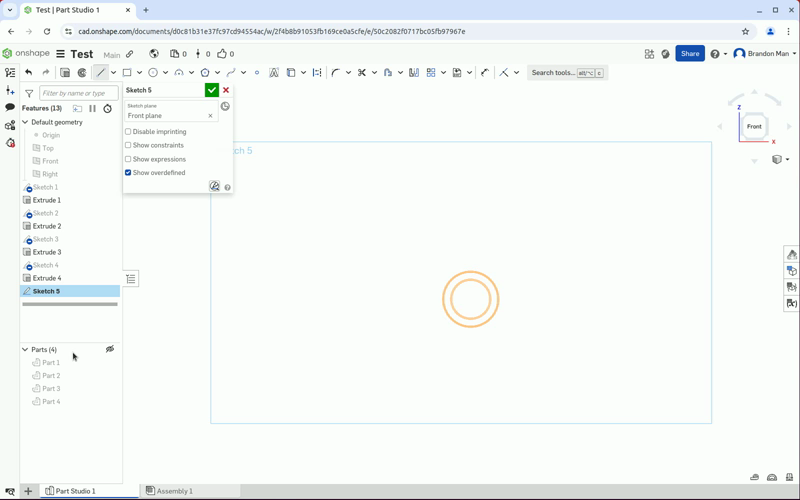
key_down(shift)
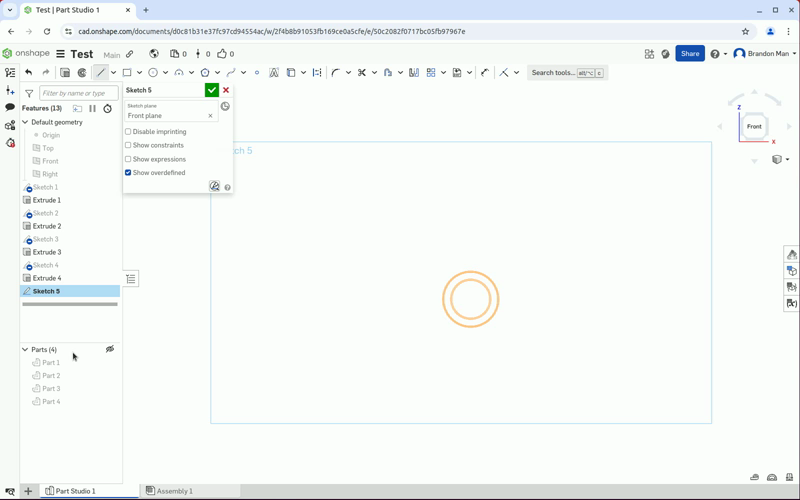
mouse_move(456, 321)
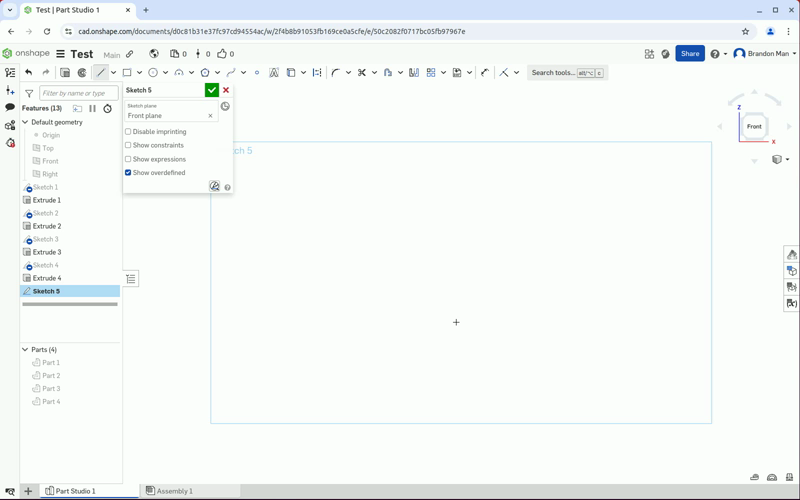
click(456, 321)
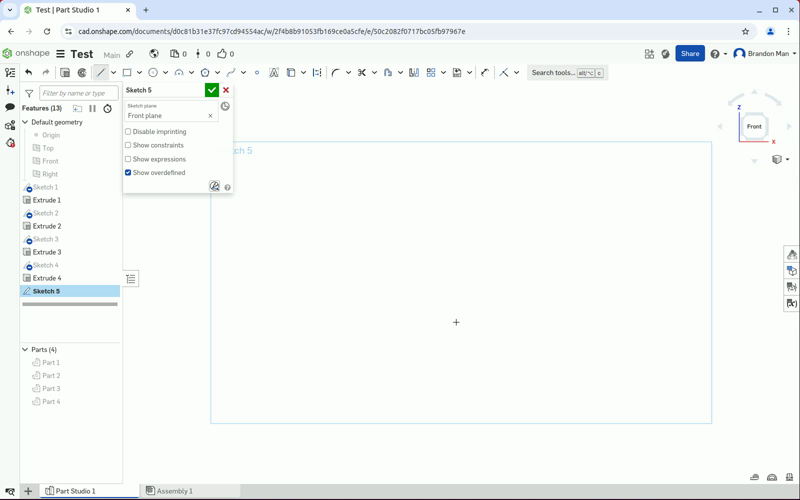
key_up(shift)
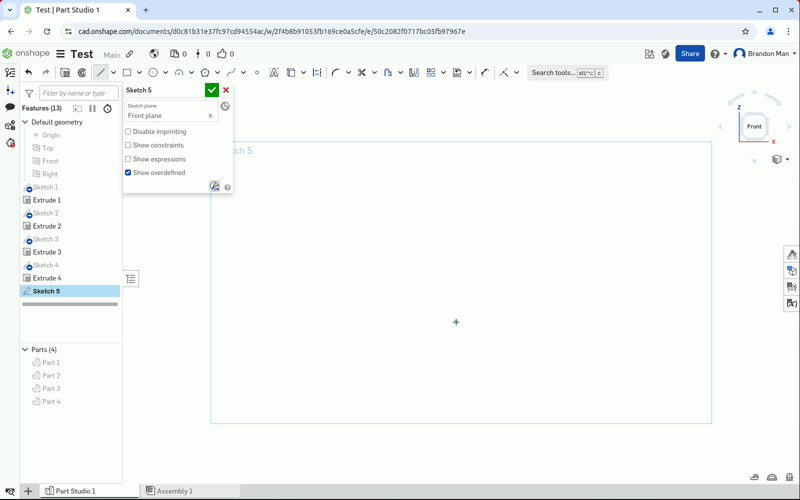
key_down(shift)
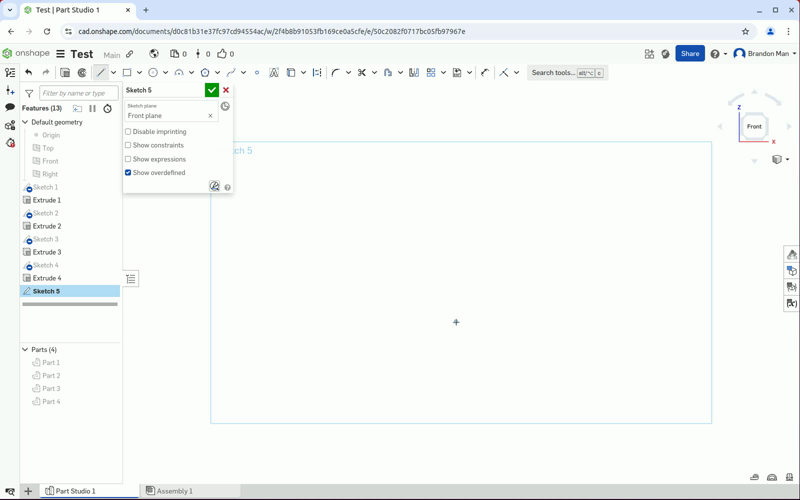
mouse_move(486, 321)
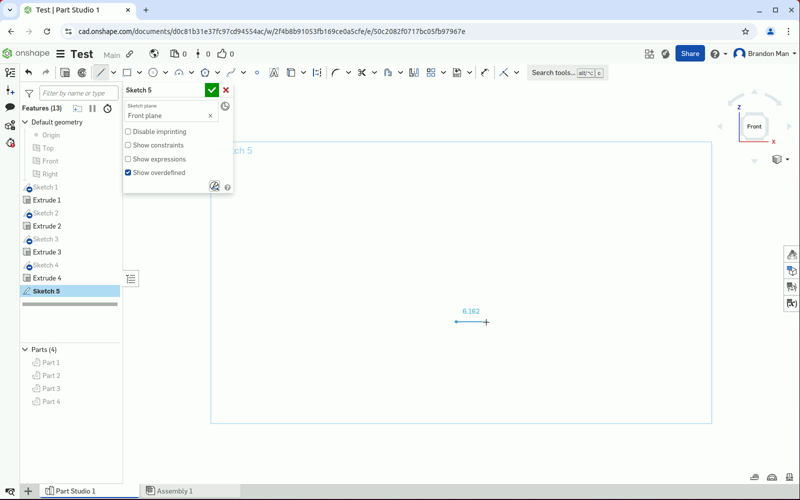
mouse_move(461, 366)
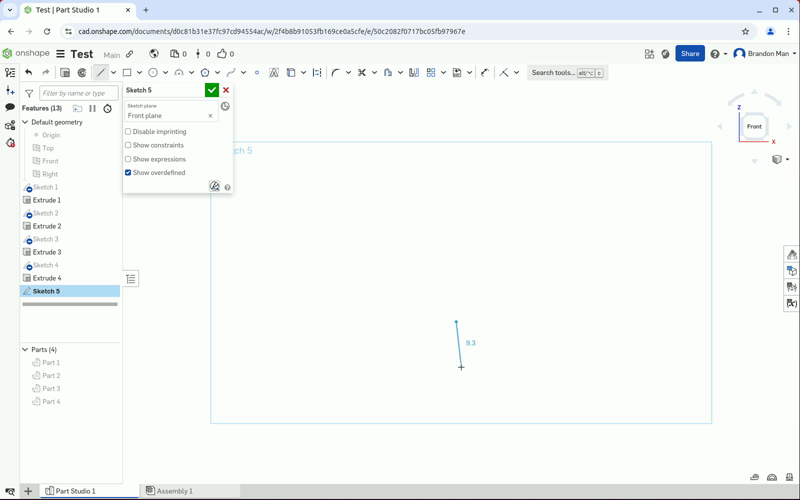
click(461, 366)
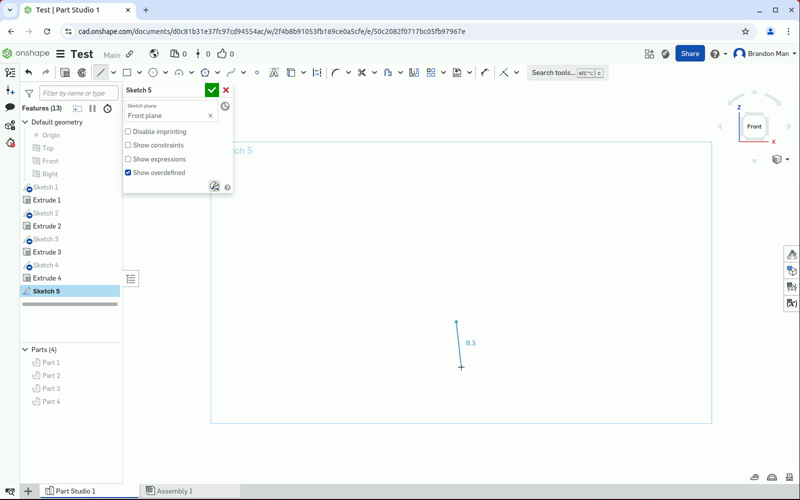
key_up(shift)
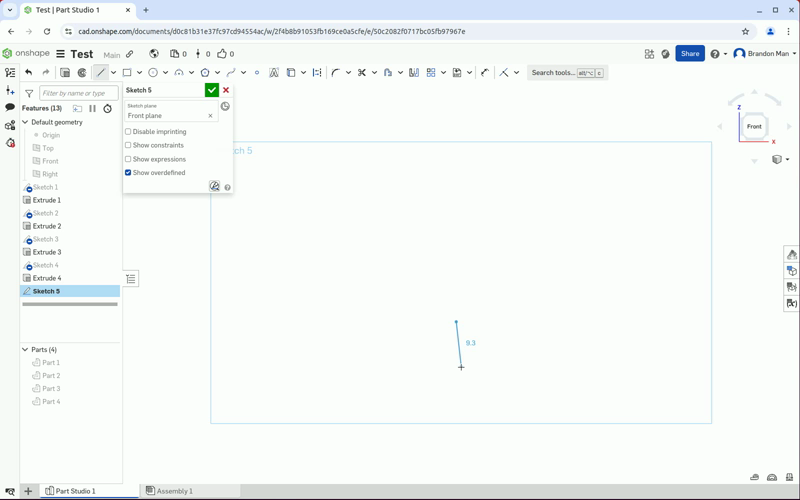
key_down(shift)
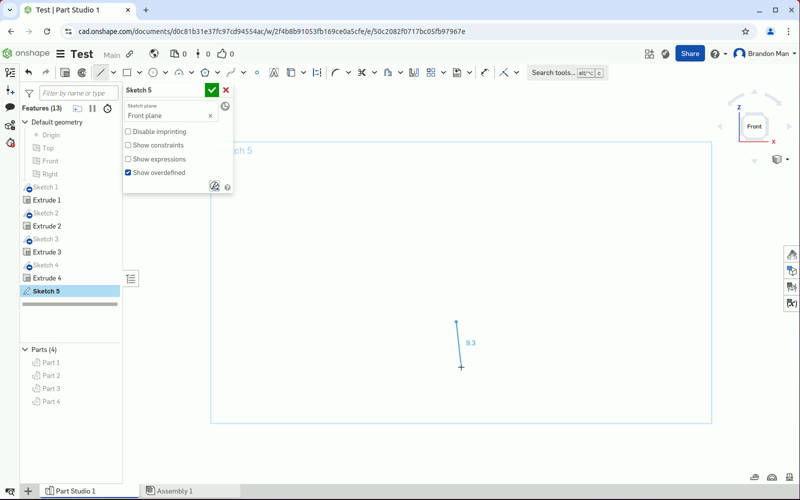
mouse_move(491, 366)
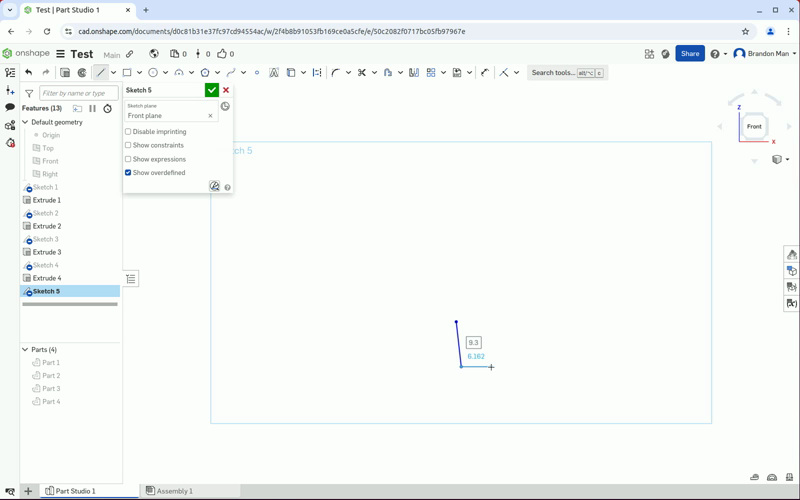
mouse_move(468, 366)
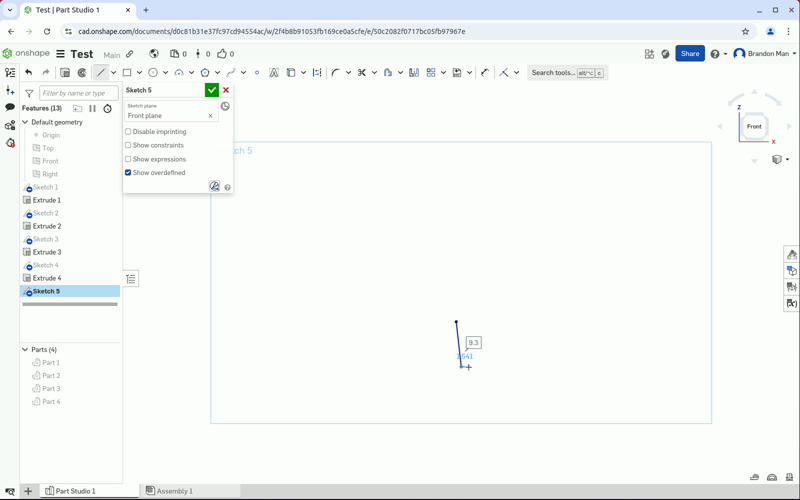
click(468, 366)
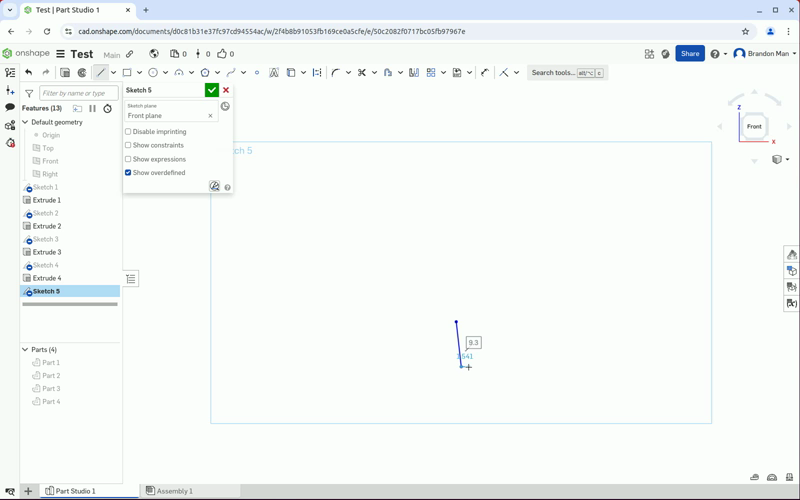
key_up(shift)
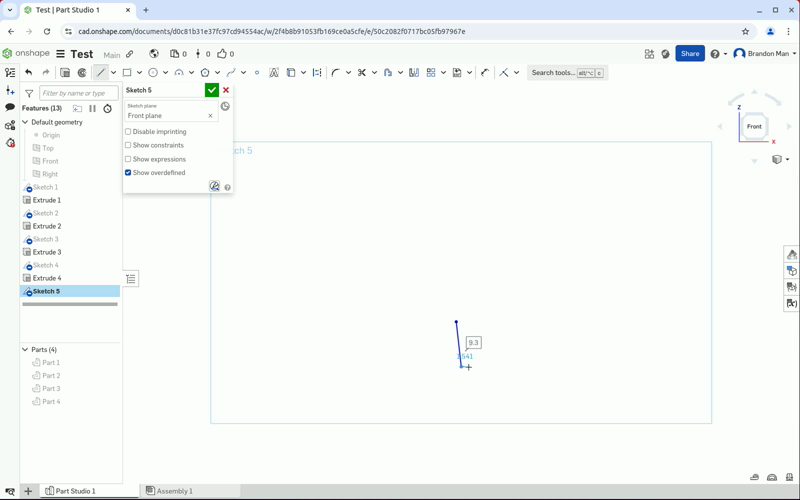
key_down(shift)
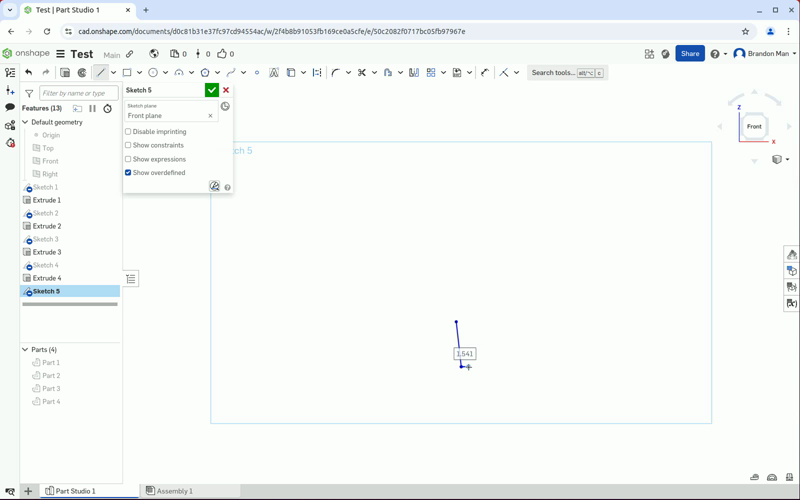
mouse_move(498, 366)
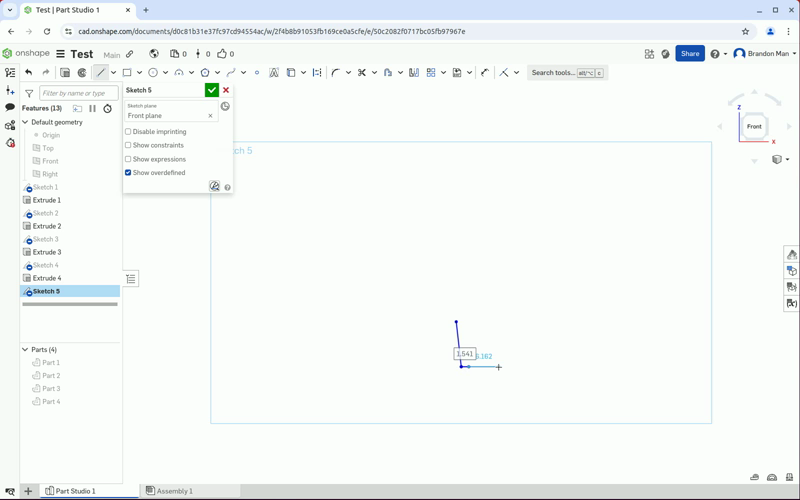
mouse_move(480, 324)
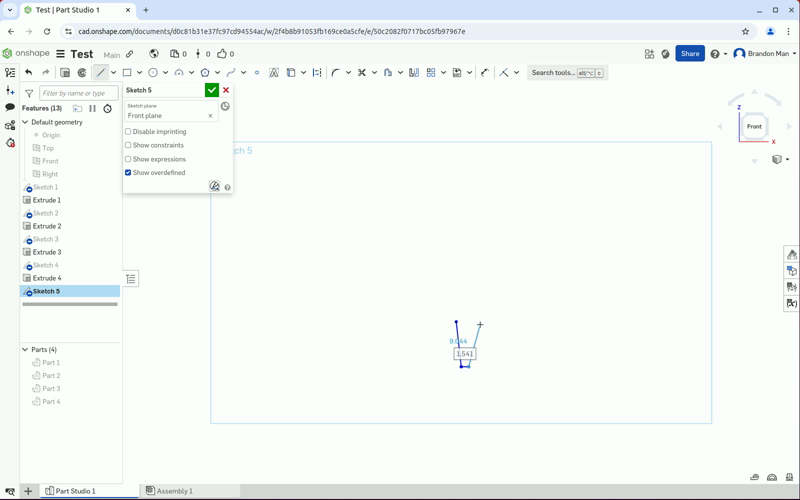
click(480, 324)
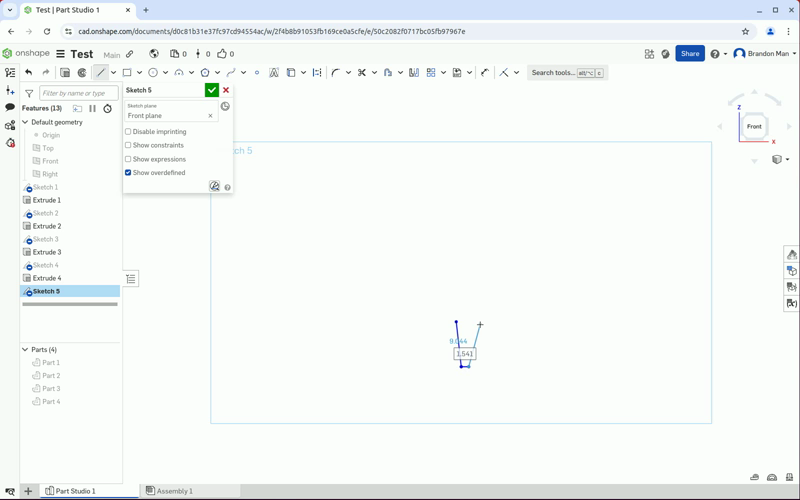
key_up(shift)
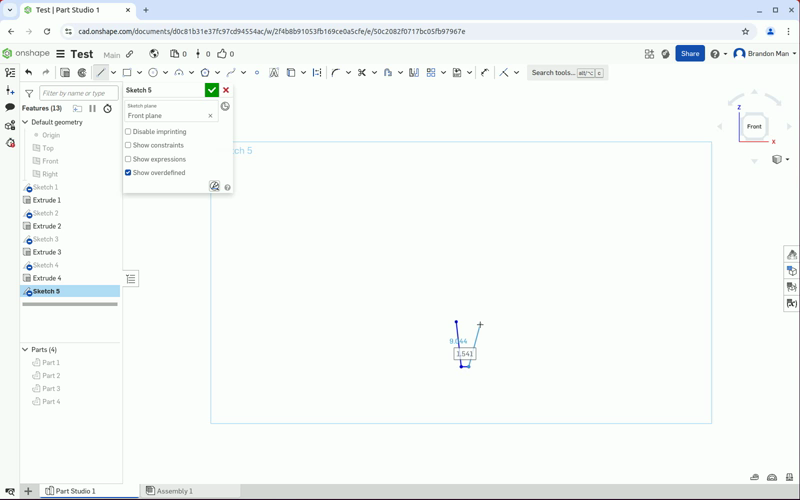
mouse_move(510, 324)
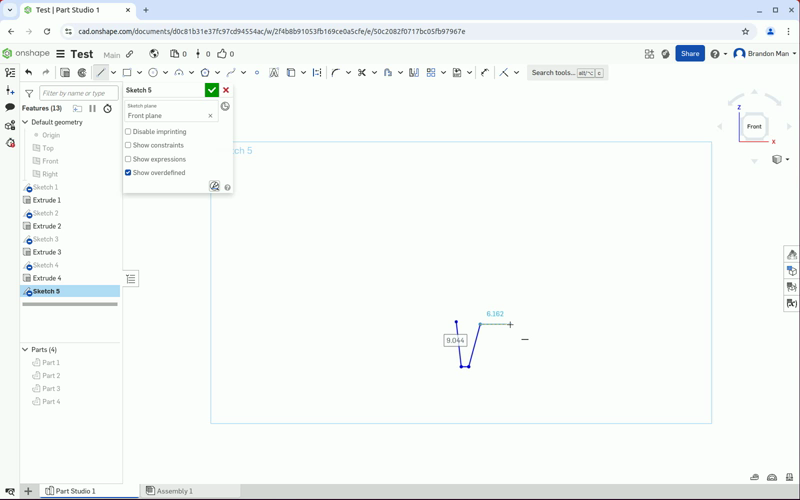
key_down(shift)
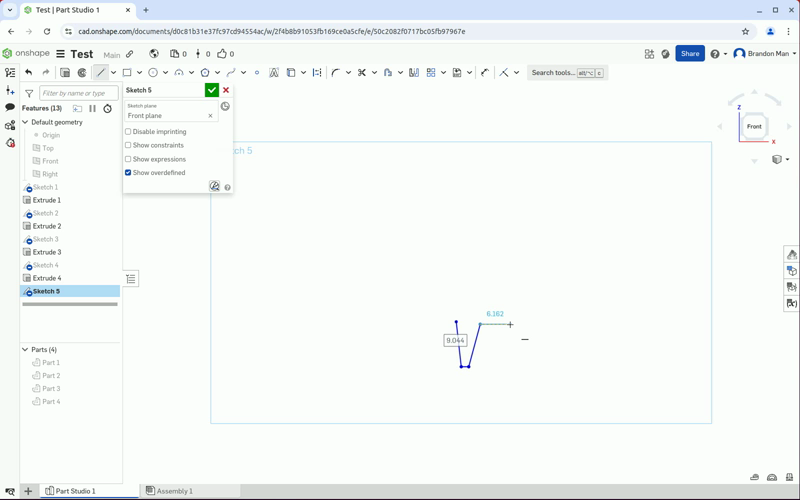
mouse_move(456, 321)
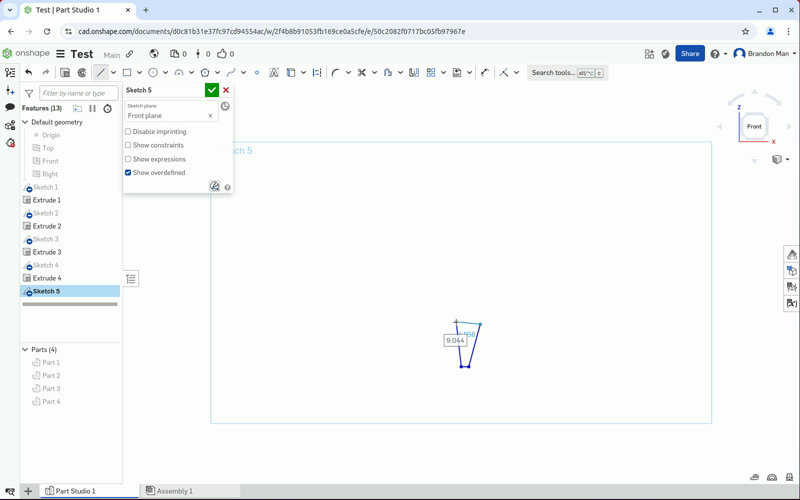
key_up(shift)
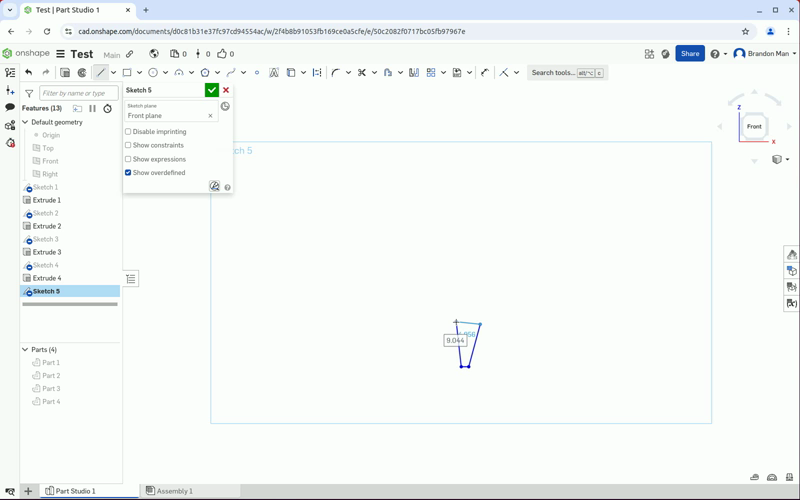
click(456, 321)
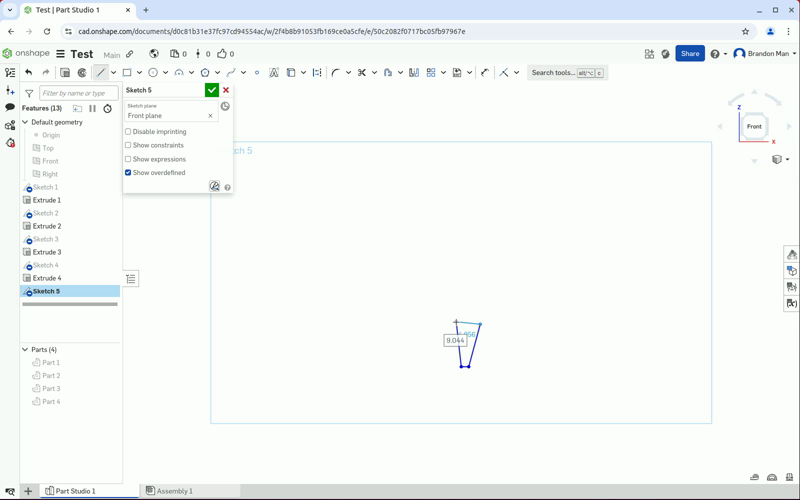
key(esc)
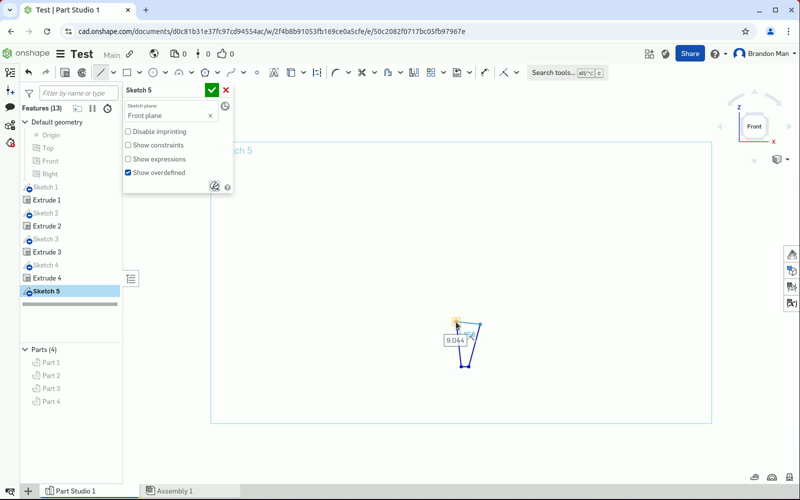
mouse_move(470, 324)
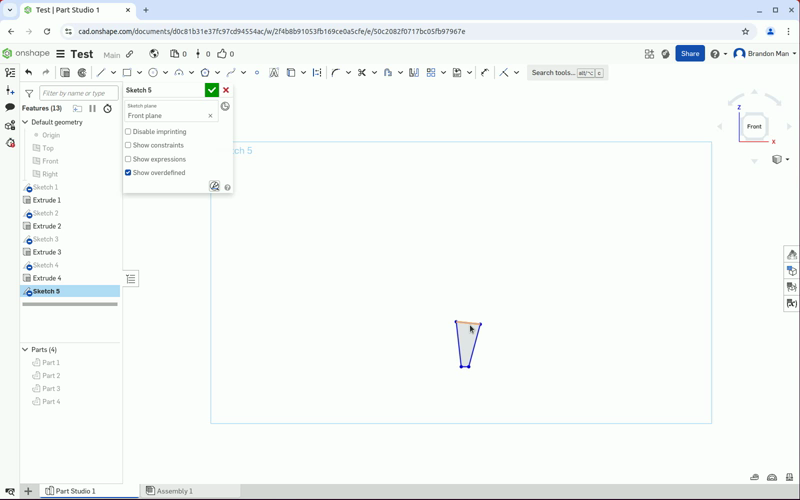
scroll(6)
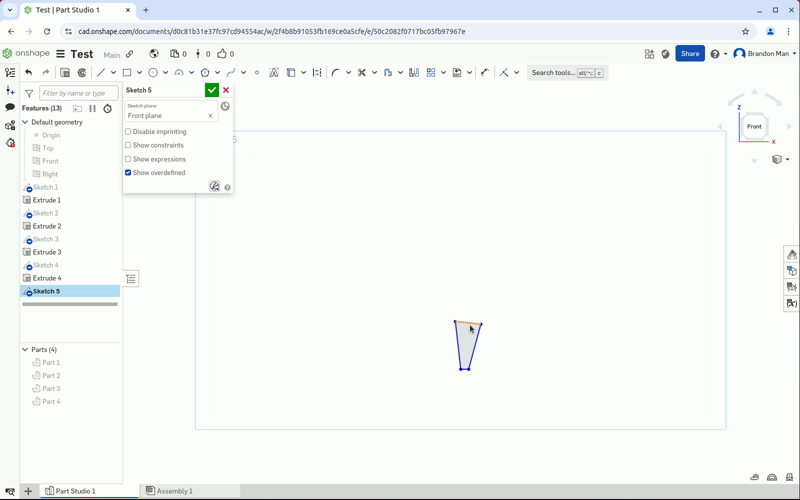
scroll(6)
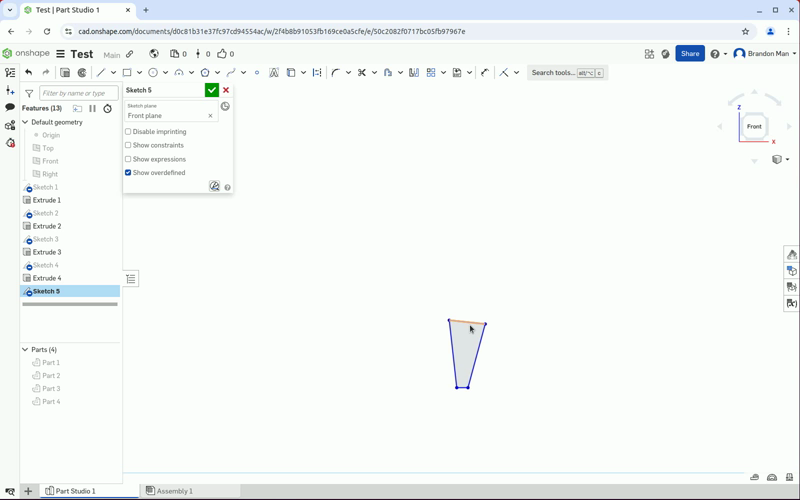
scroll(6)
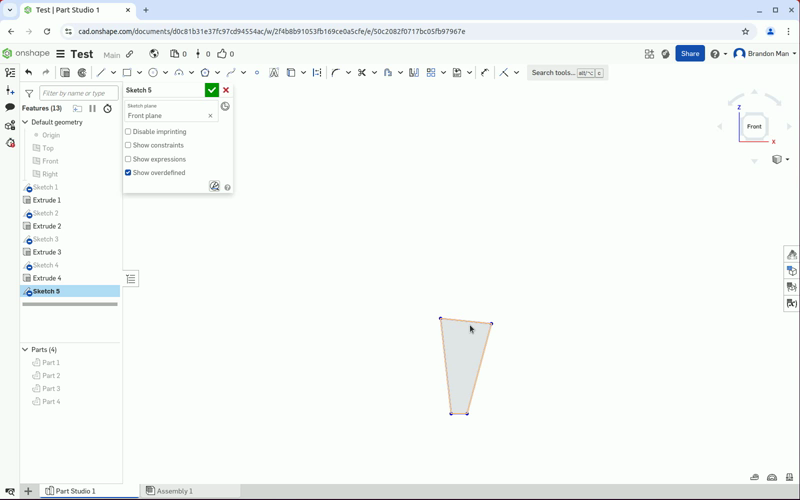
scroll(6)
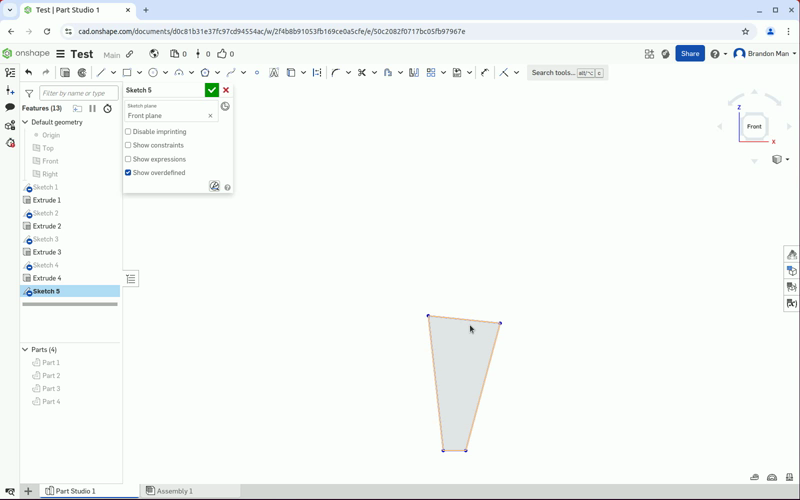
scroll(6)
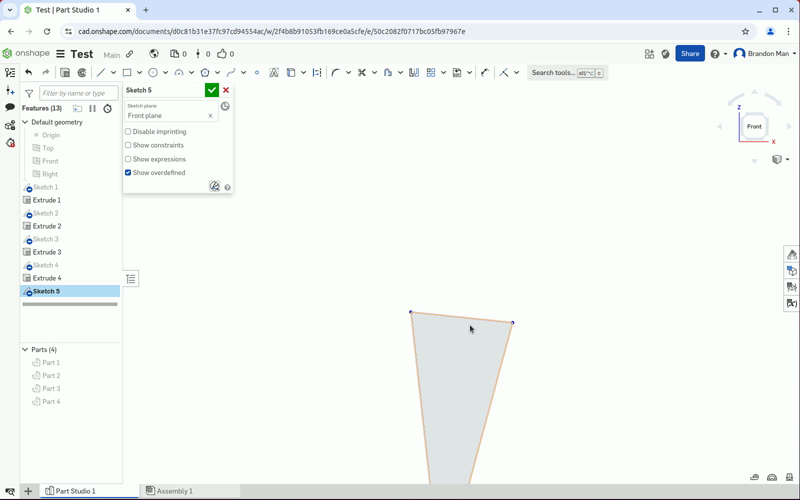
scroll(6)
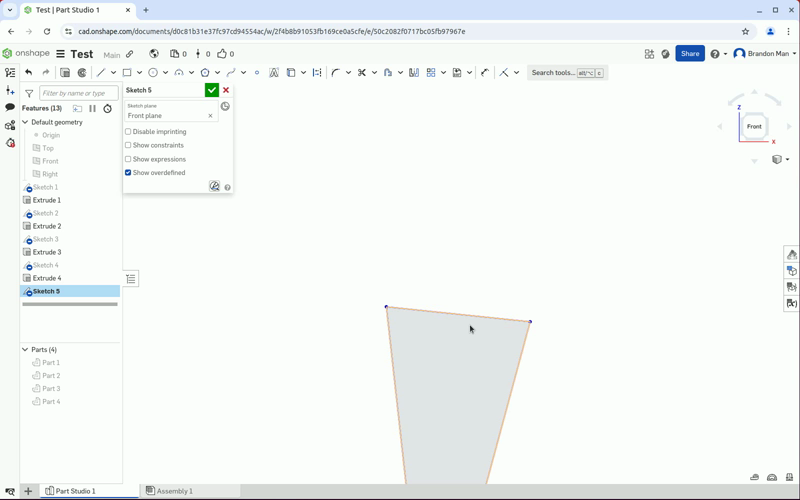
scroll(6)
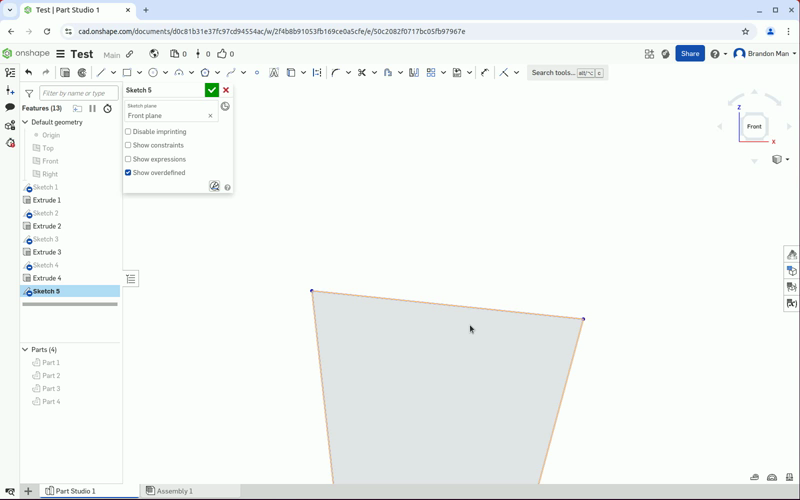
click(470, 324)
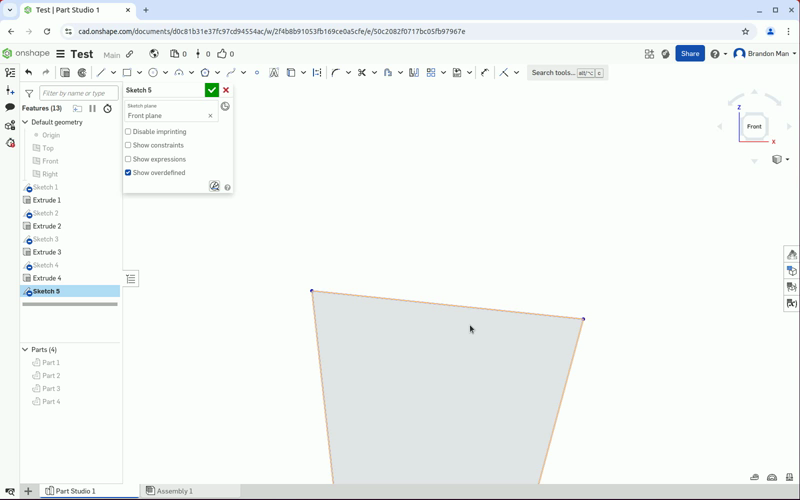
scroll(-6)
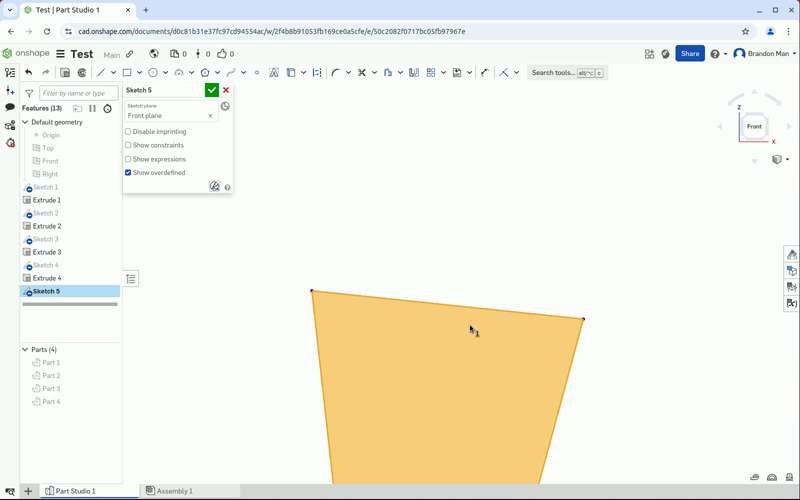
scroll(-6)
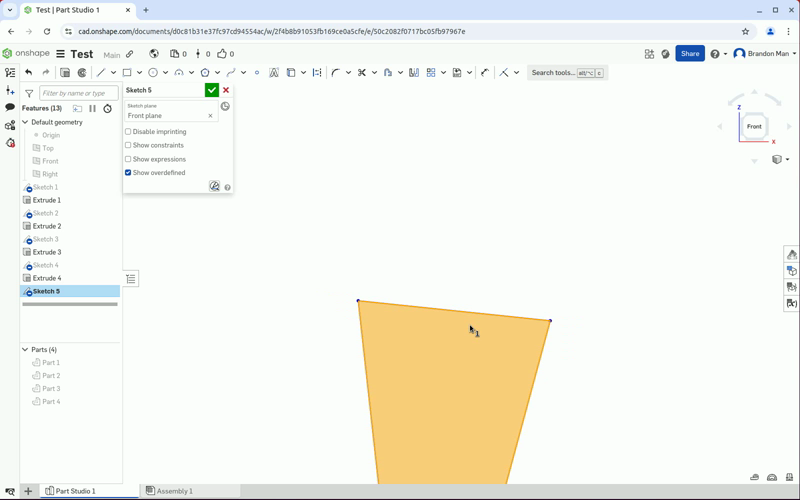
scroll(-6)
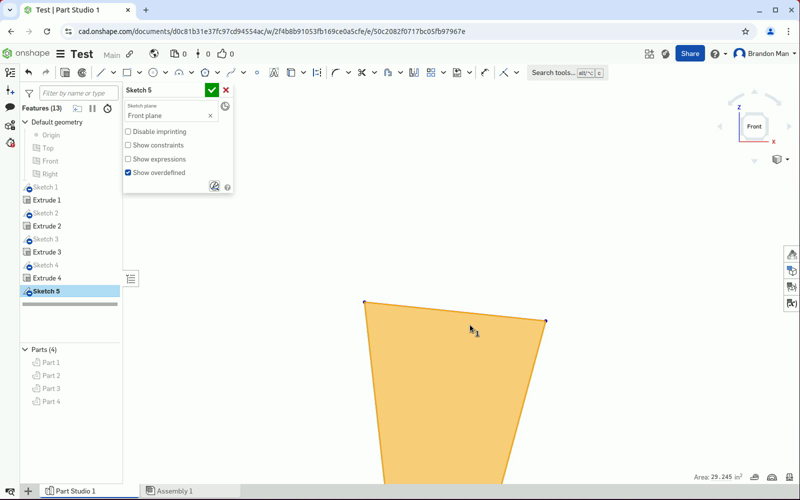
scroll(-6)
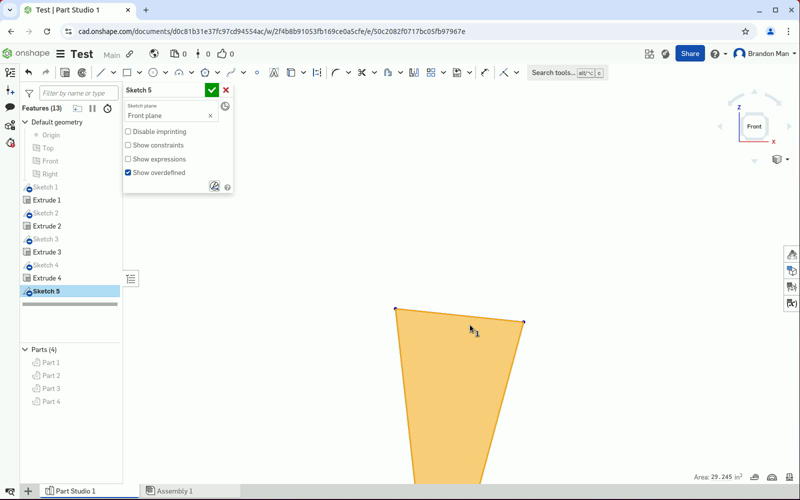
scroll(-6)
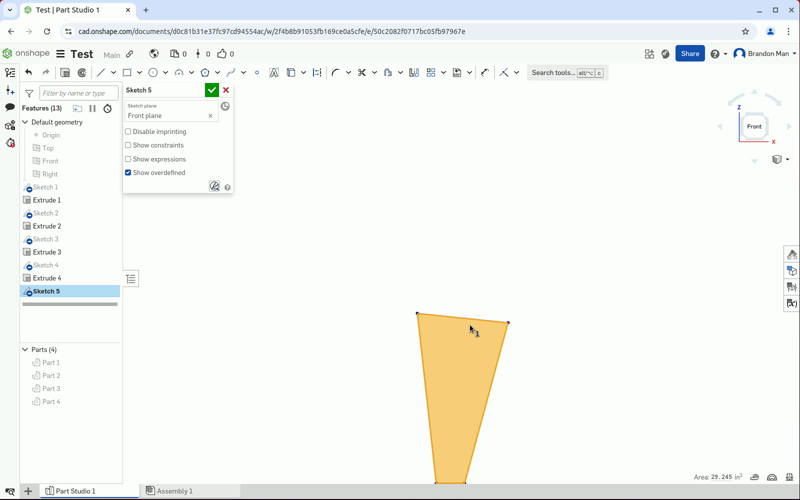
scroll(-6)
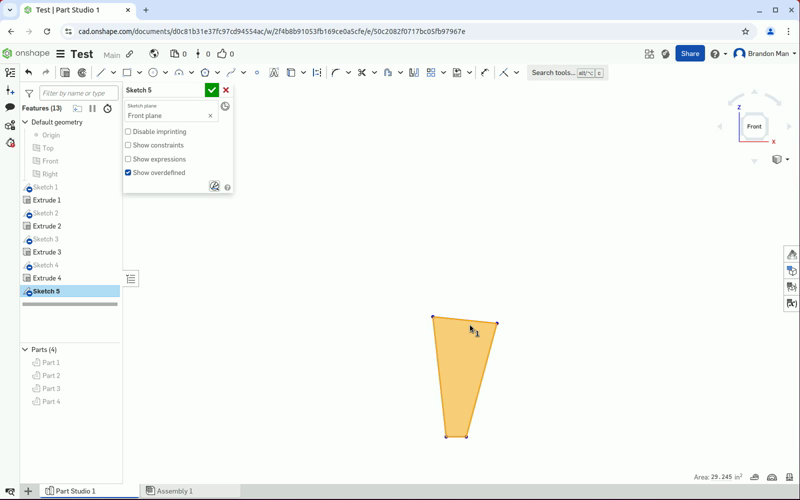
scroll(-6)
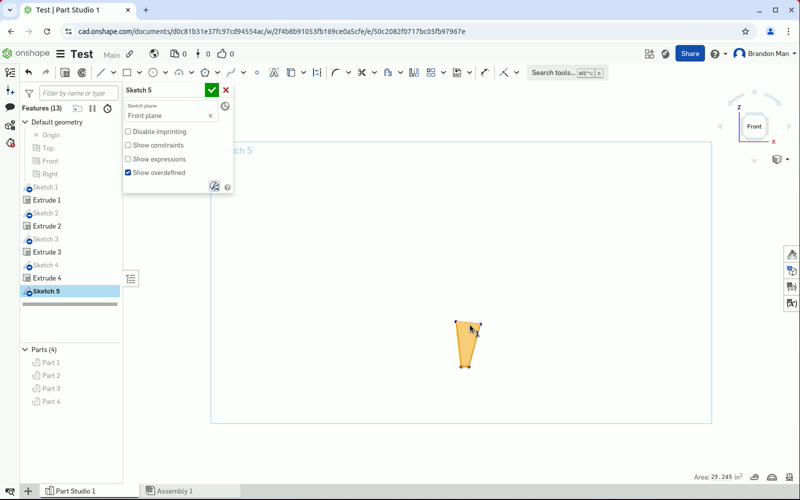
mouse_move(73, 352)
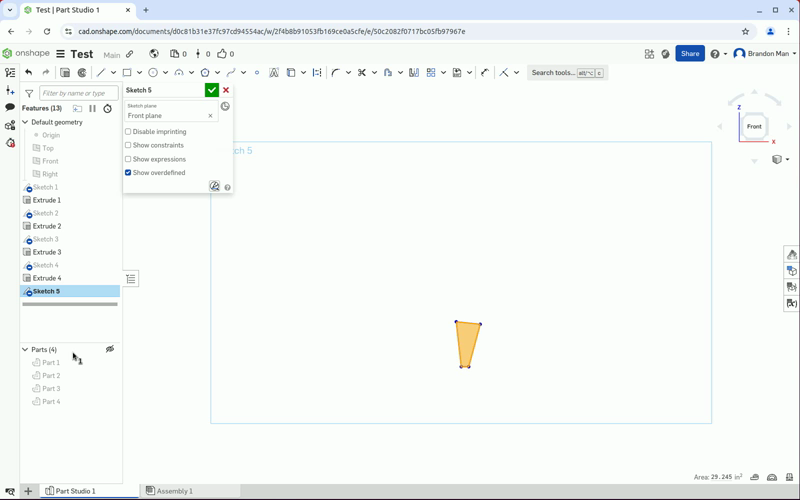
key(shift+y)
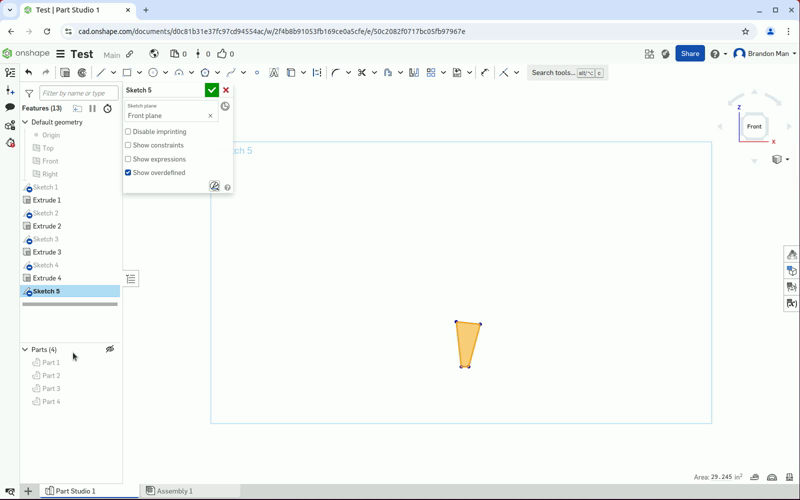
key(shift+e)
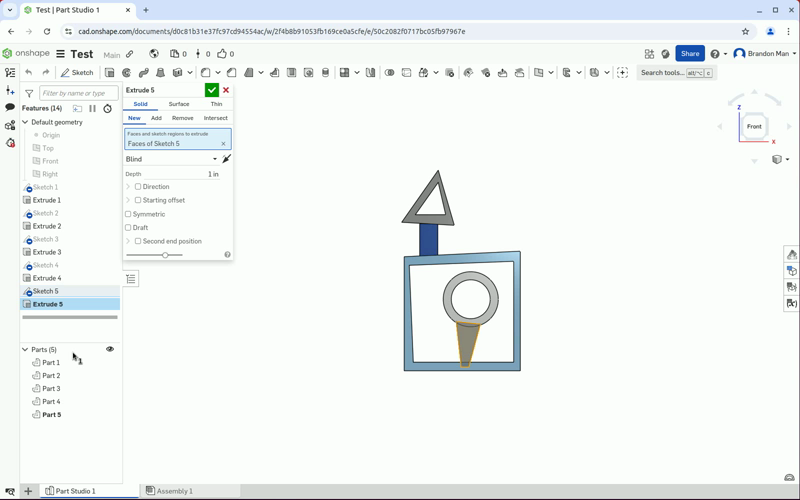
mouse_move(143, 106)
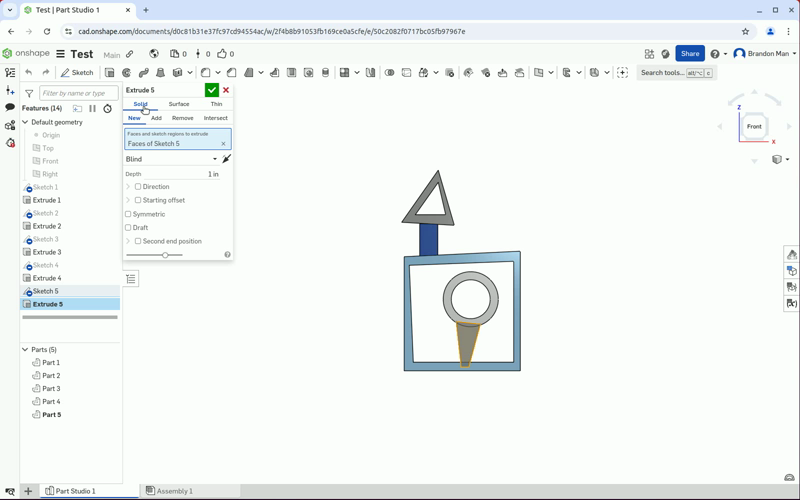
click(143, 106)
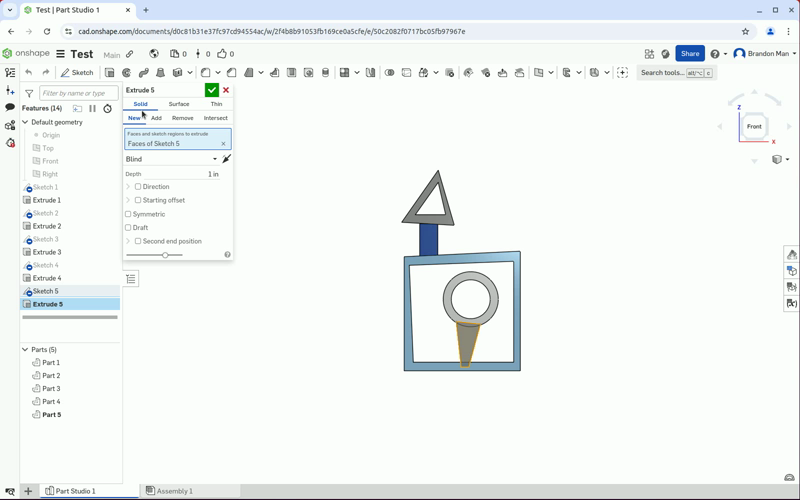
mouse_move(137, 120)
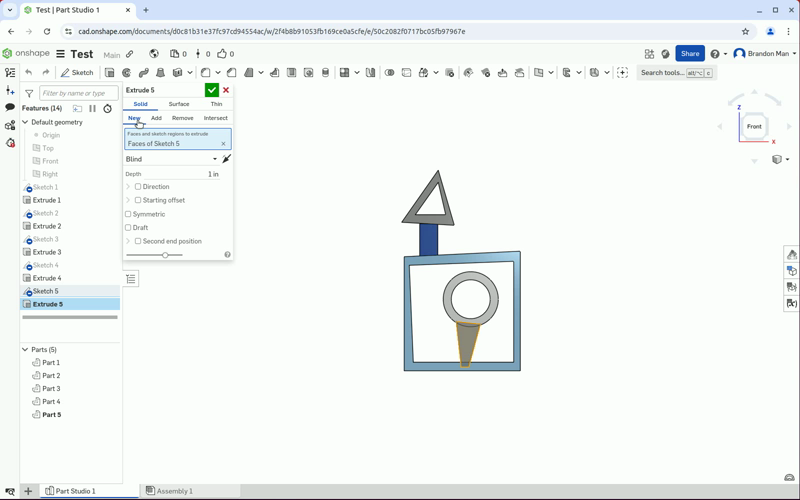
click(137, 120)
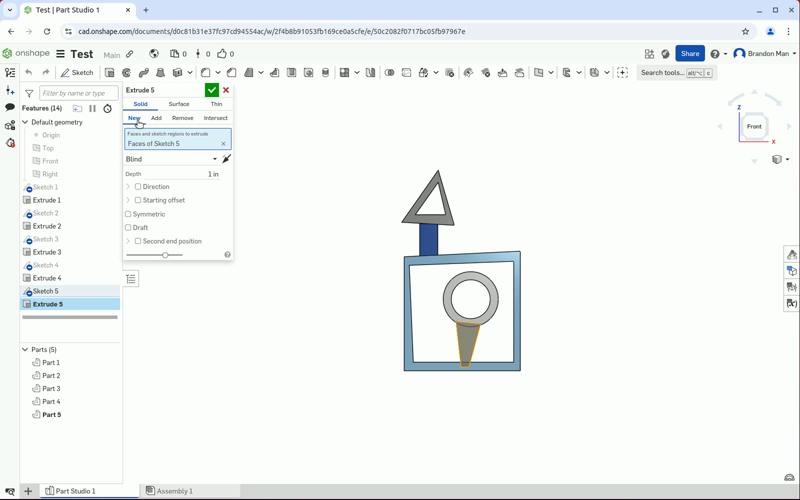
key(tab, 4)
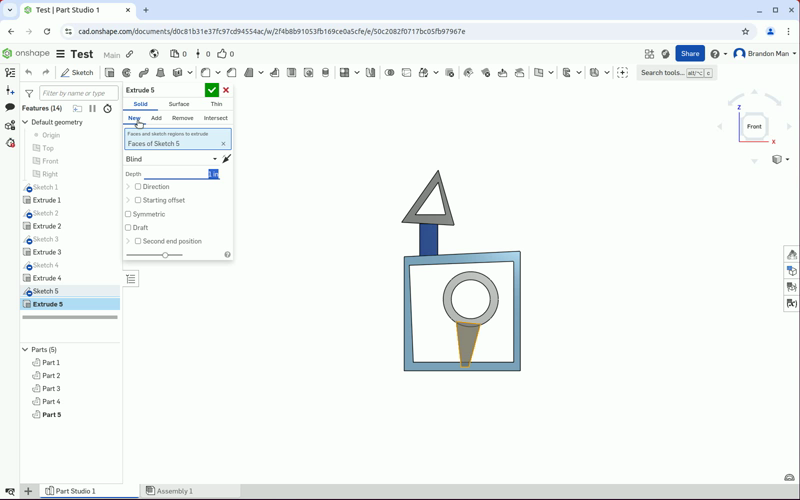
text(7.943)
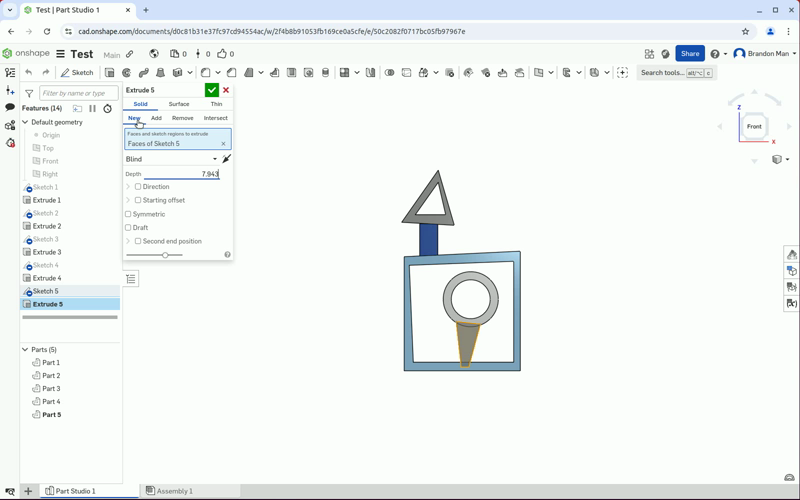
key(enter)
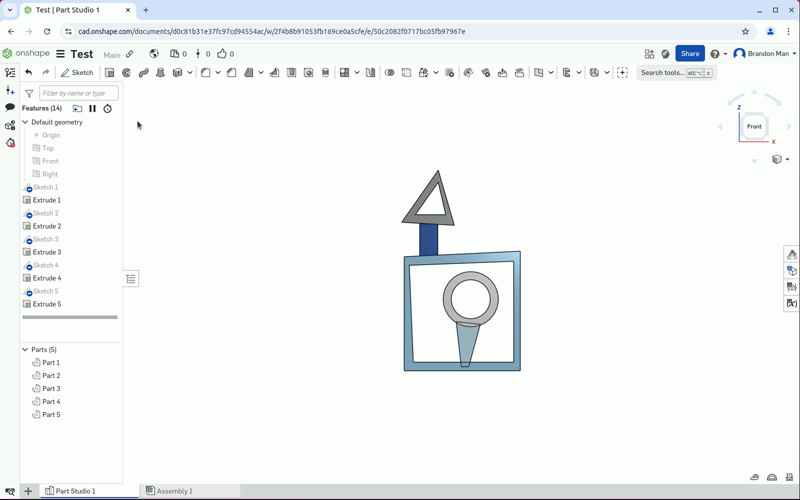
key(shift+h)
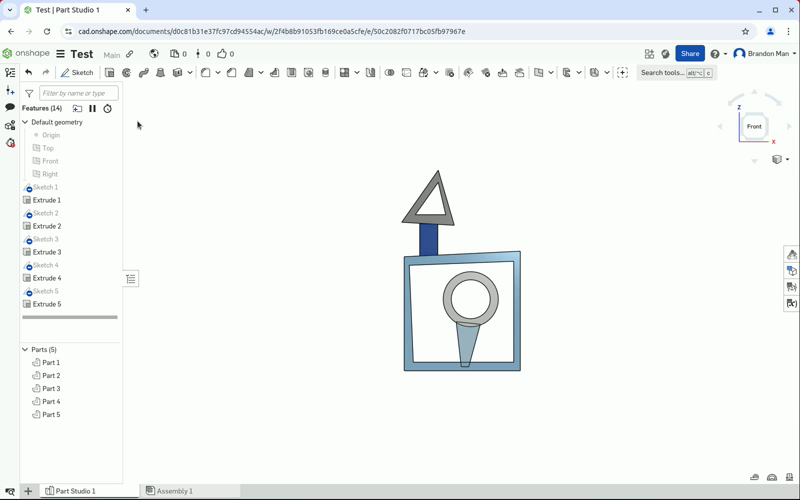
key(shift+h)
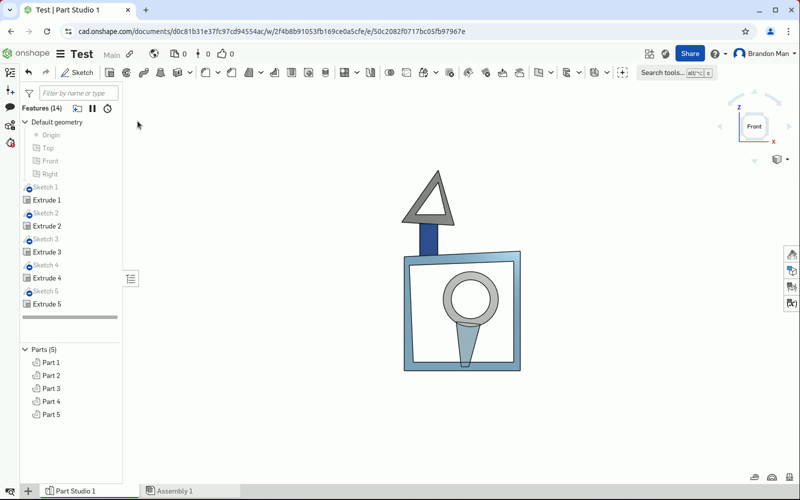
mouse_move(73, 189)
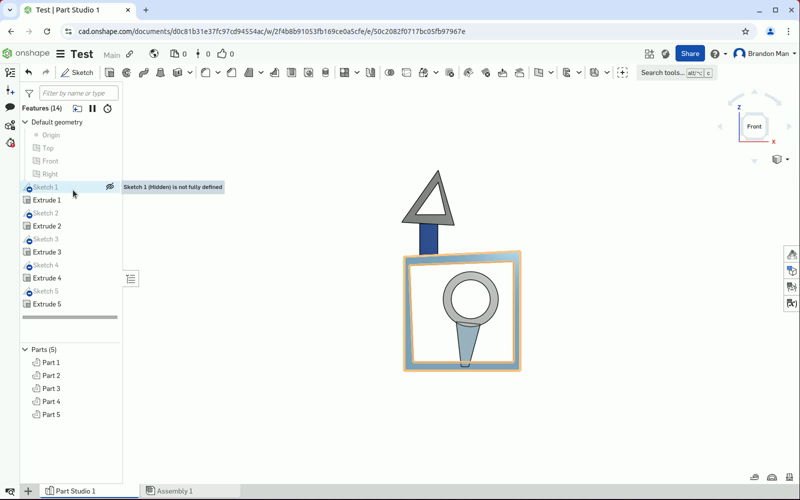
click(73, 189)
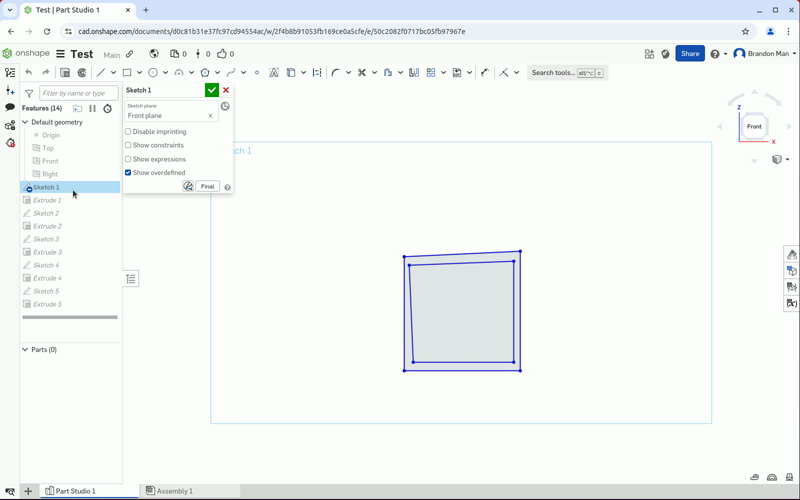
mouse_move(229, 92)
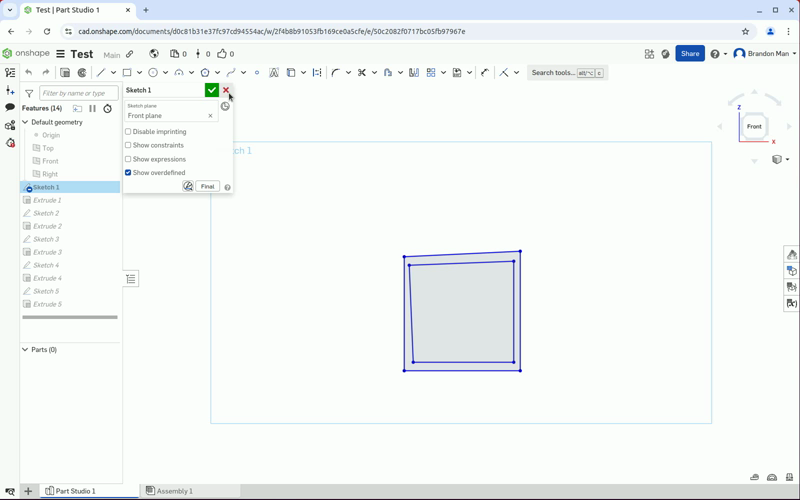
click(229, 92)
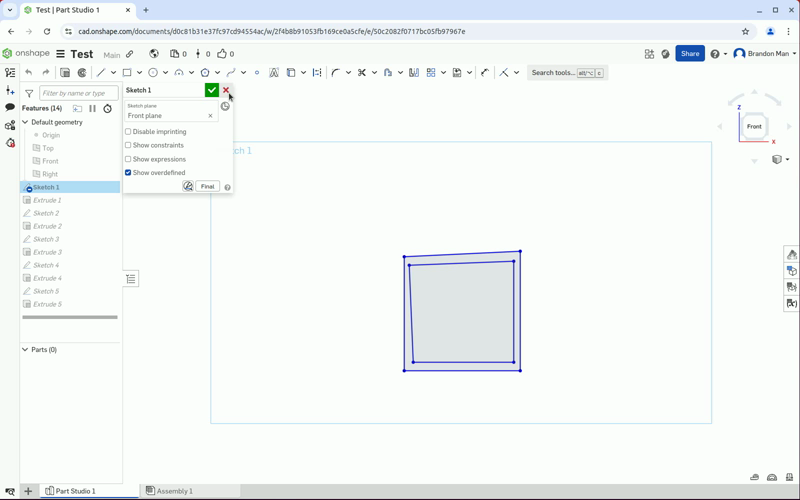
key(shift+s)
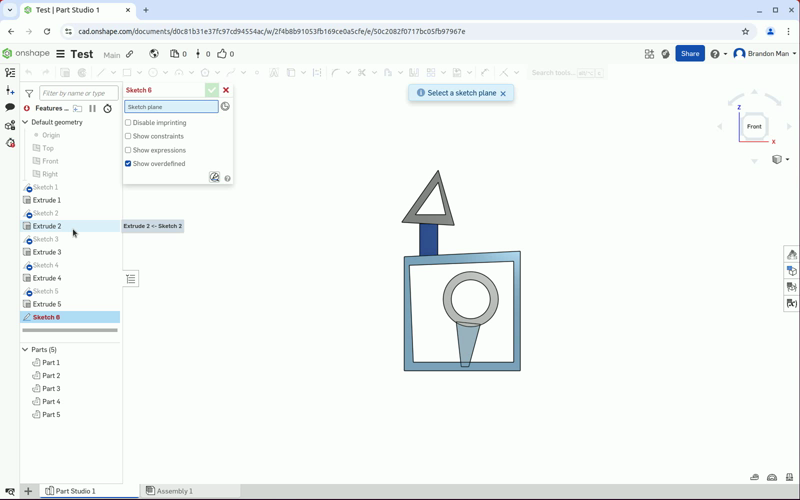
scroll(3)
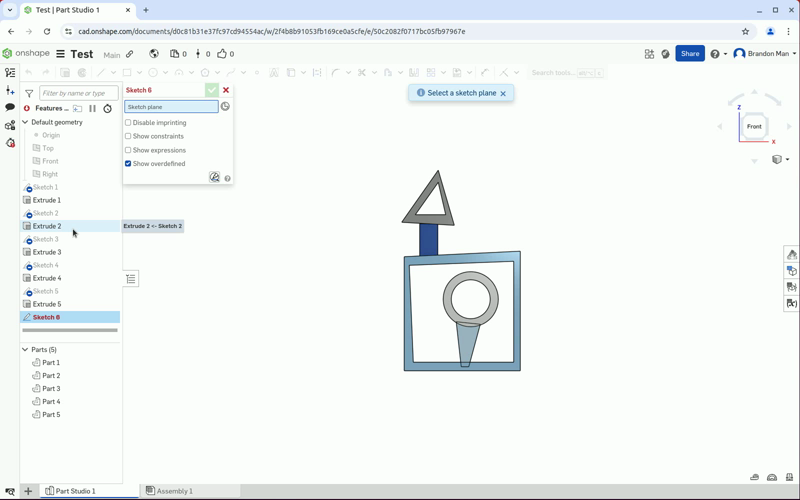
mouse_move(73, 163)
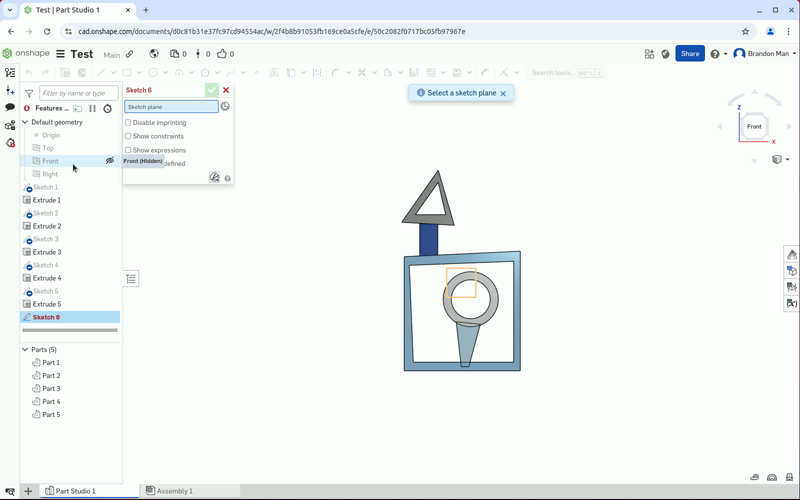
click(73, 163)
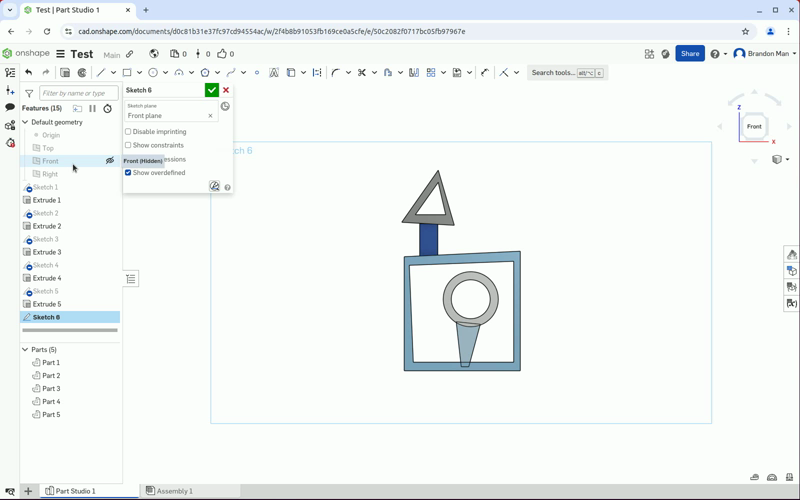
mouse_move(73, 352)
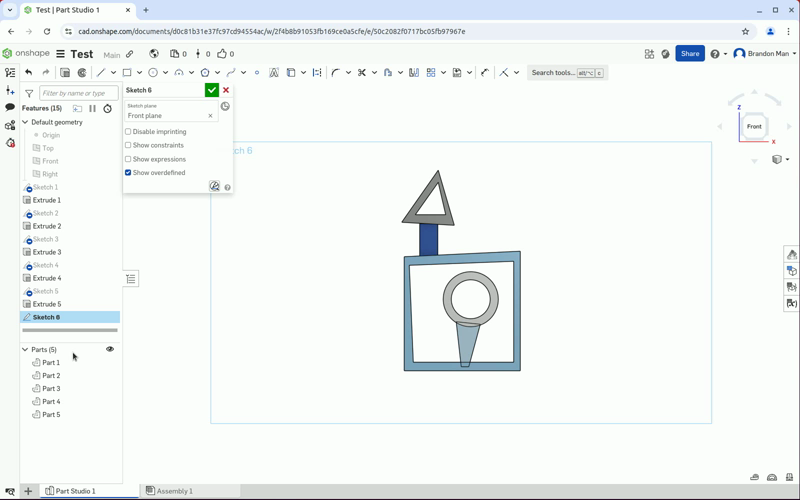
key(y)
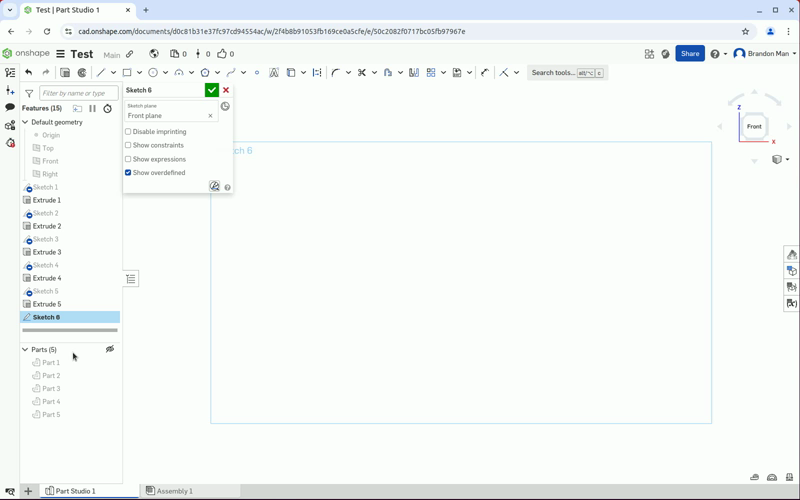
key(l)
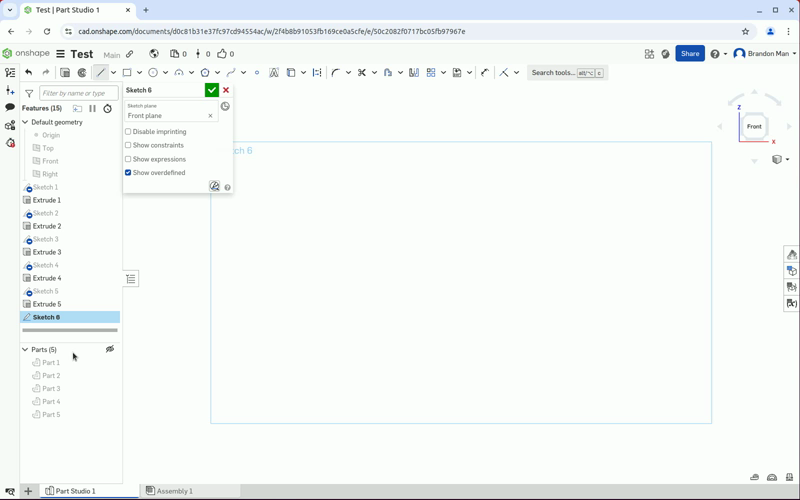
key_down(shift)
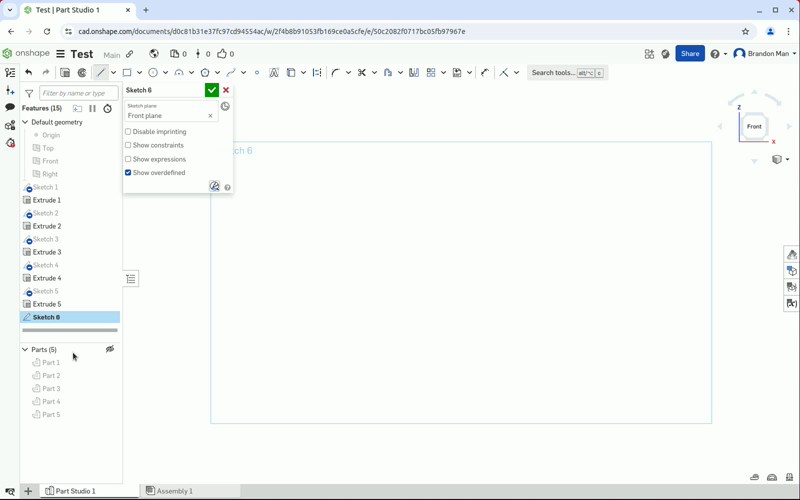
mouse_move(489, 255)
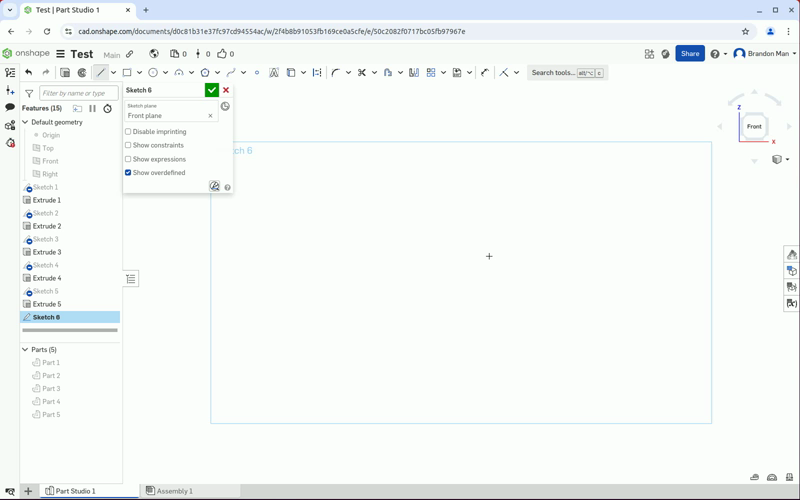
click(489, 255)
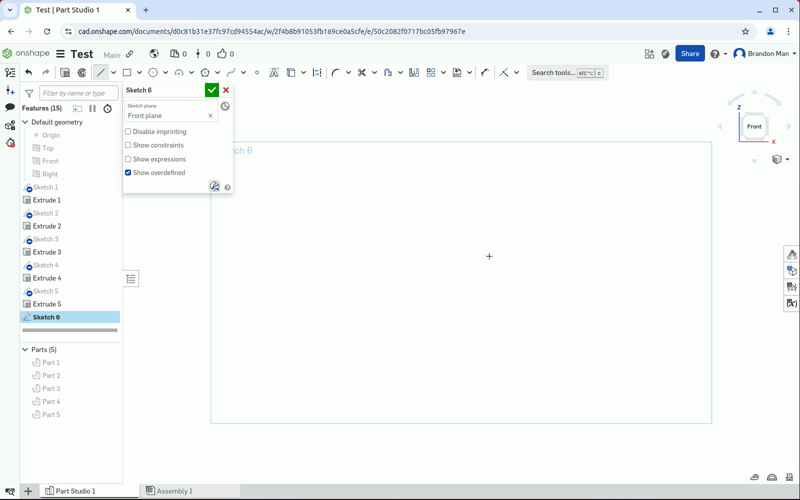
key_up(shift)
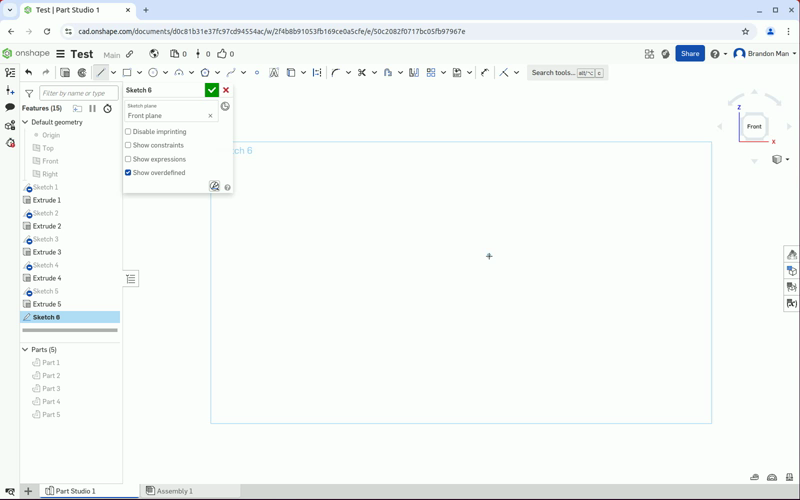
key_down(shift)
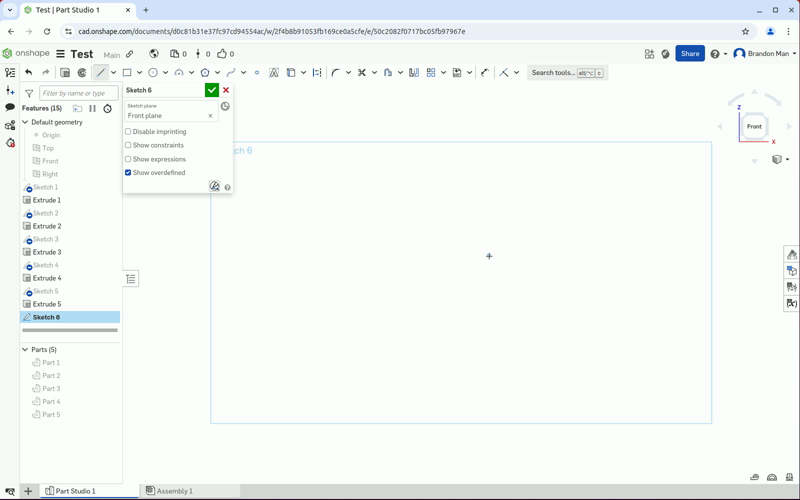
mouse_move(519, 255)
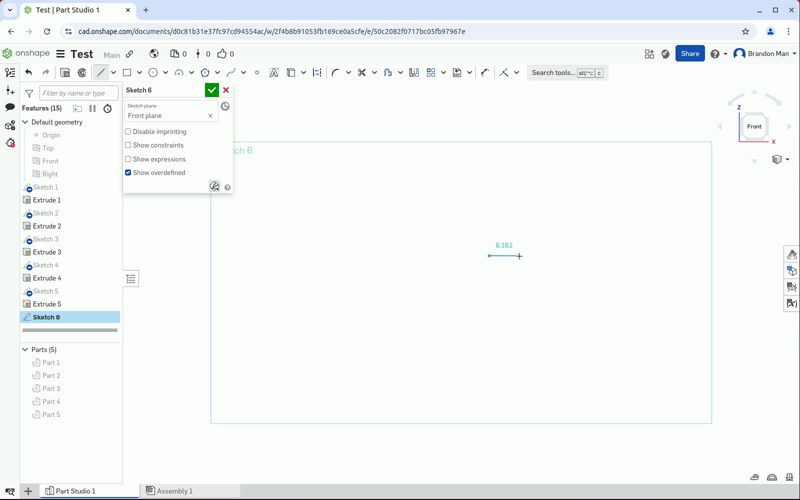
mouse_move(505, 255)
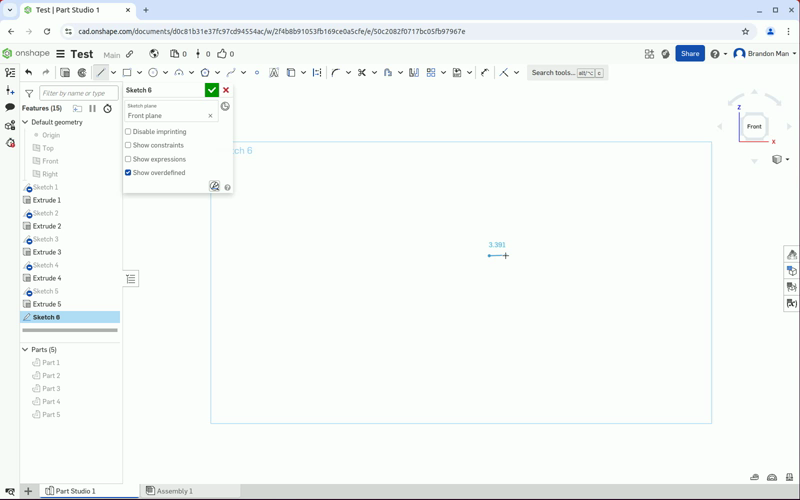
click(505, 255)
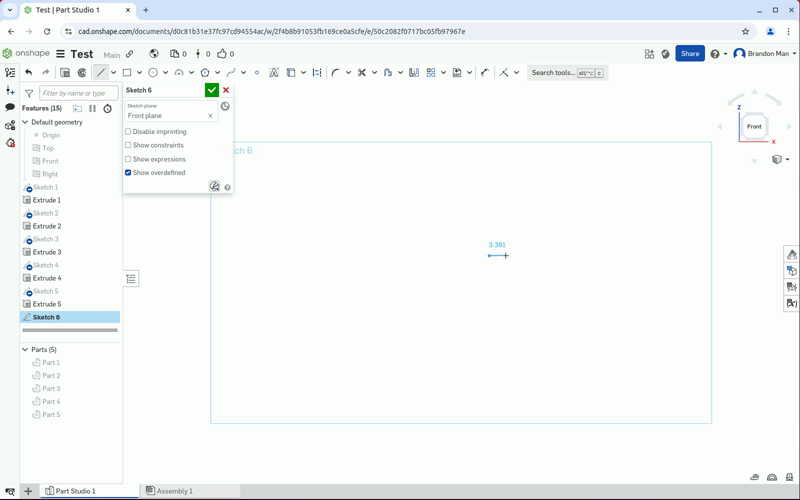
key_up(shift)
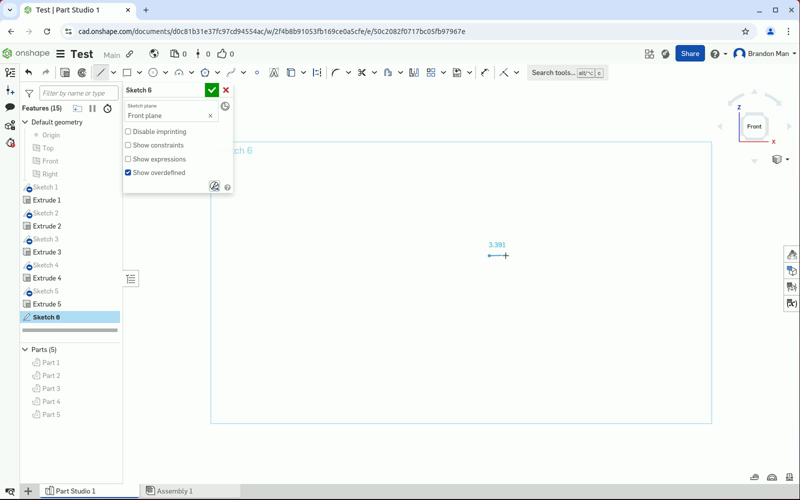
key_down(shift)
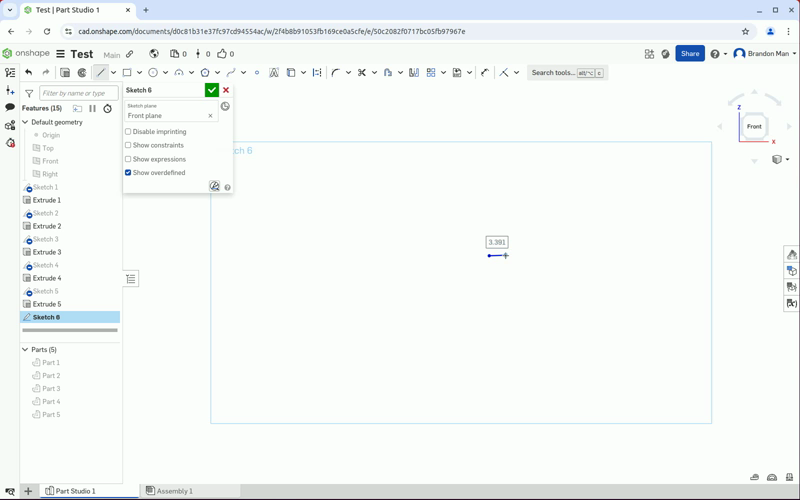
mouse_move(535, 255)
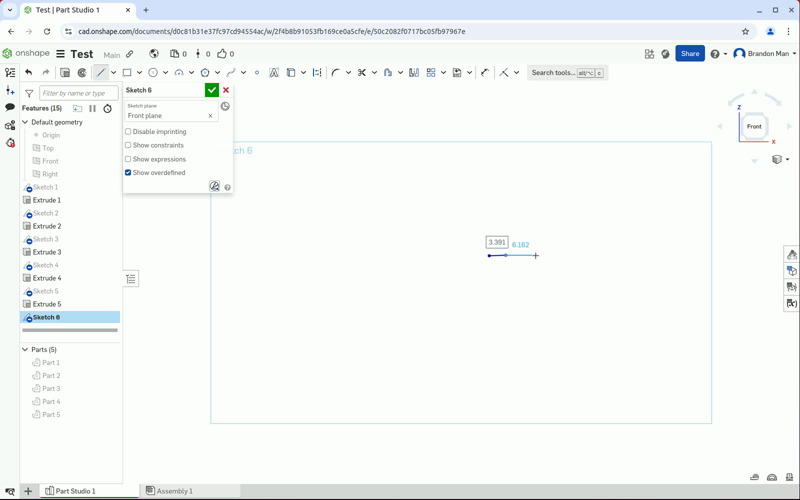
mouse_move(505, 231)
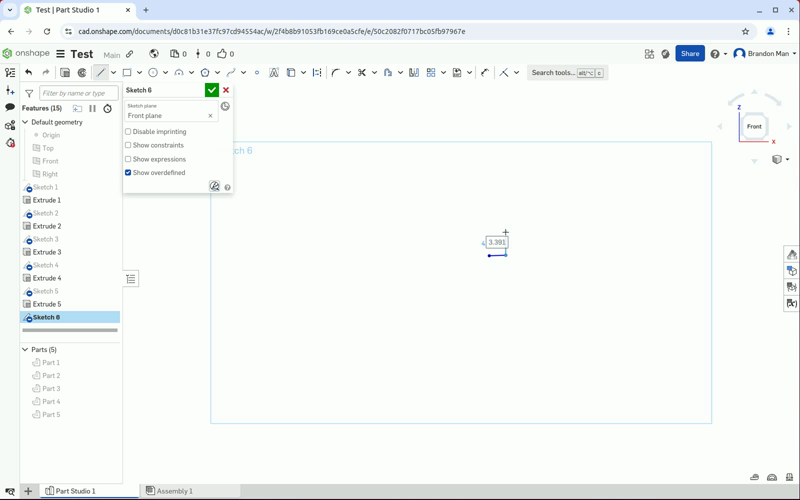
click(505, 231)
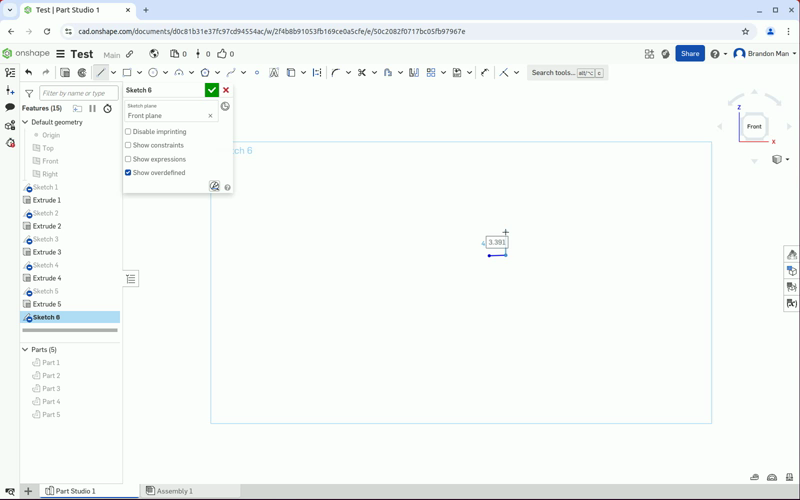
key_up(shift)
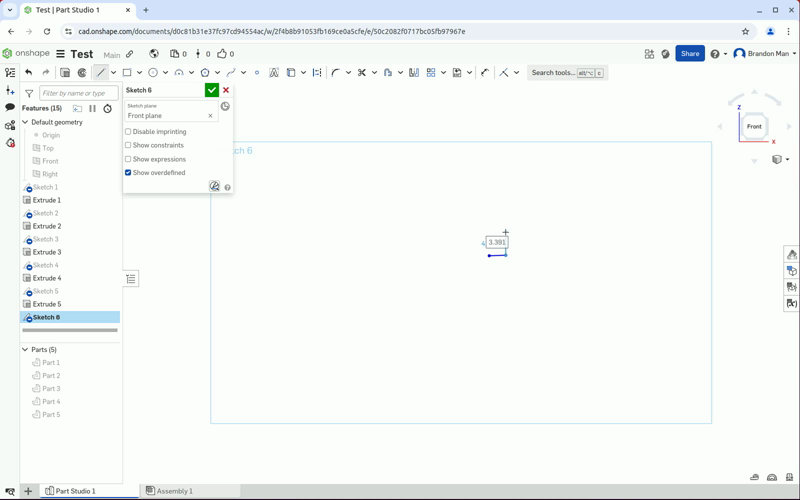
key_down(shift)
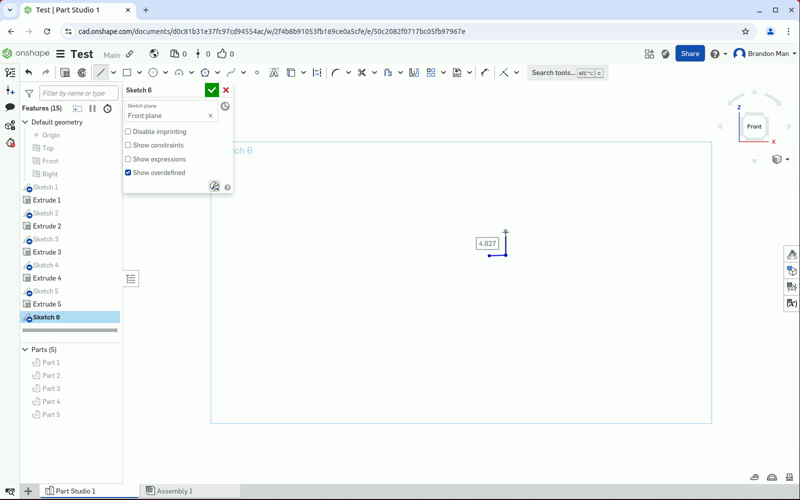
mouse_move(535, 231)
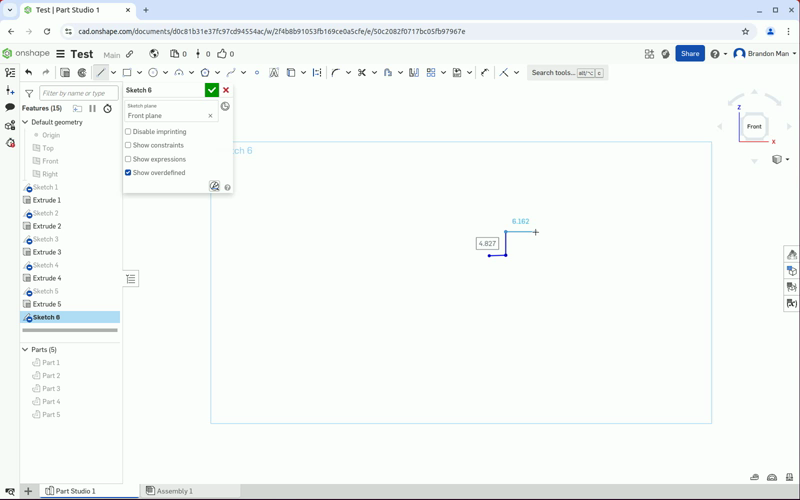
mouse_move(489, 231)
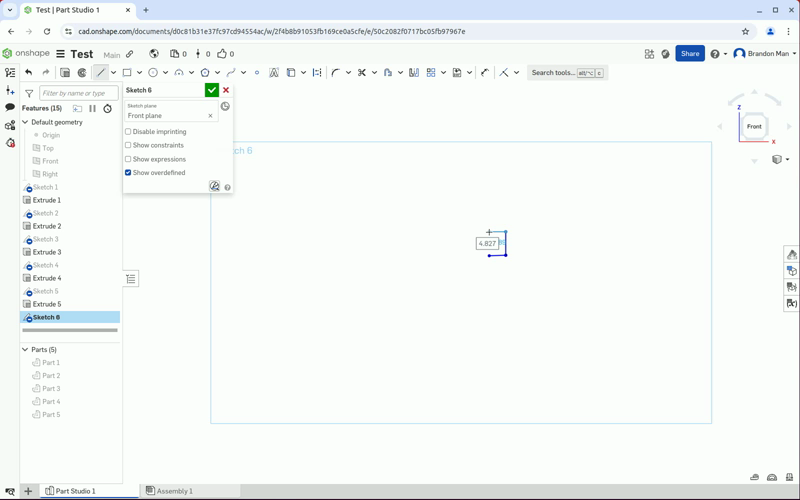
click(489, 231)
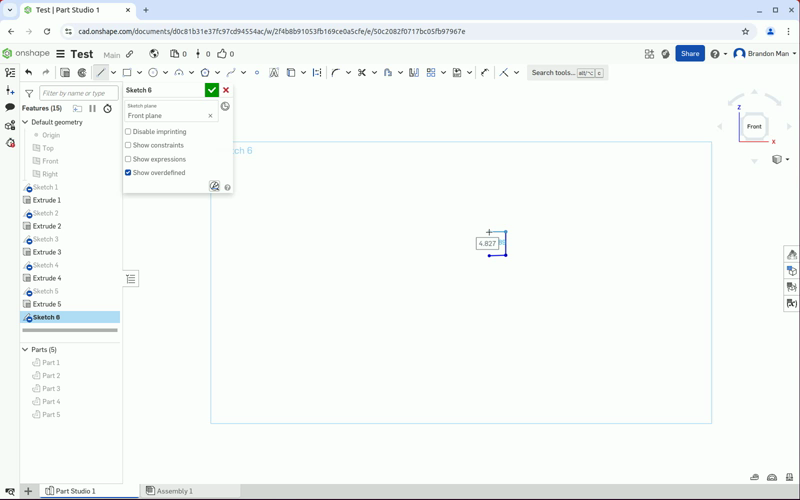
key_up(shift)
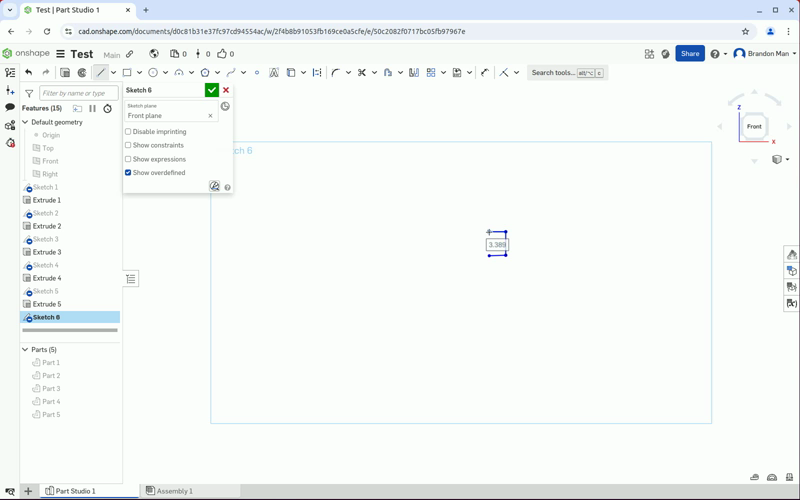
mouse_move(519, 231)
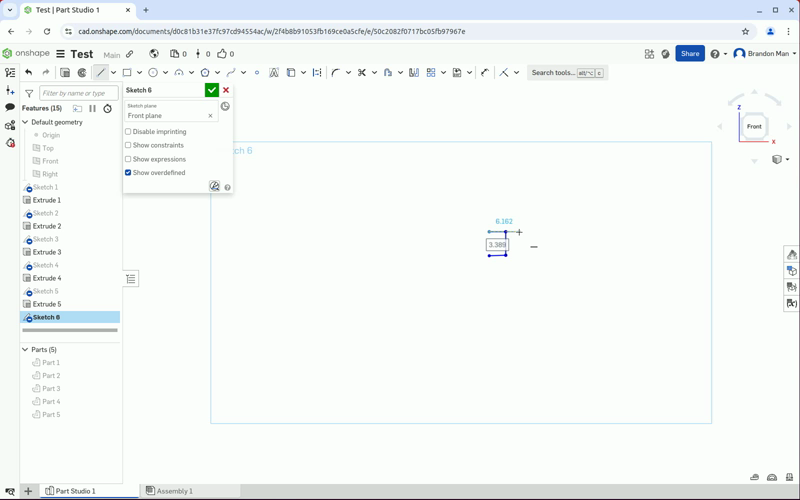
key_down(shift)
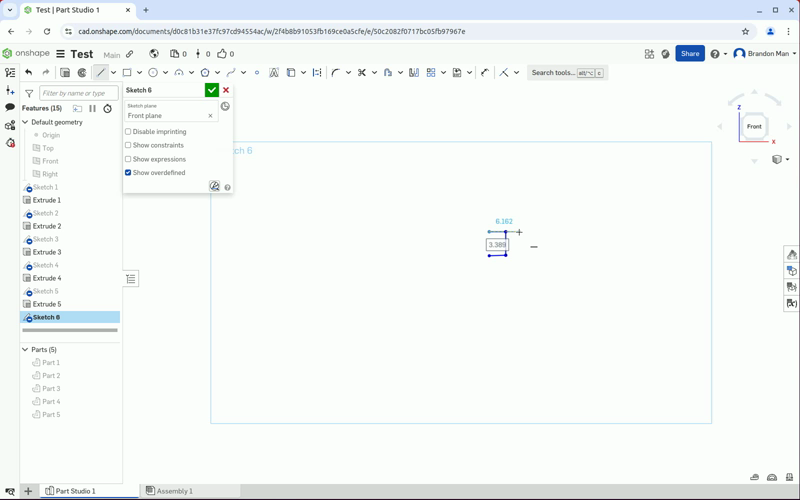
mouse_move(489, 255)
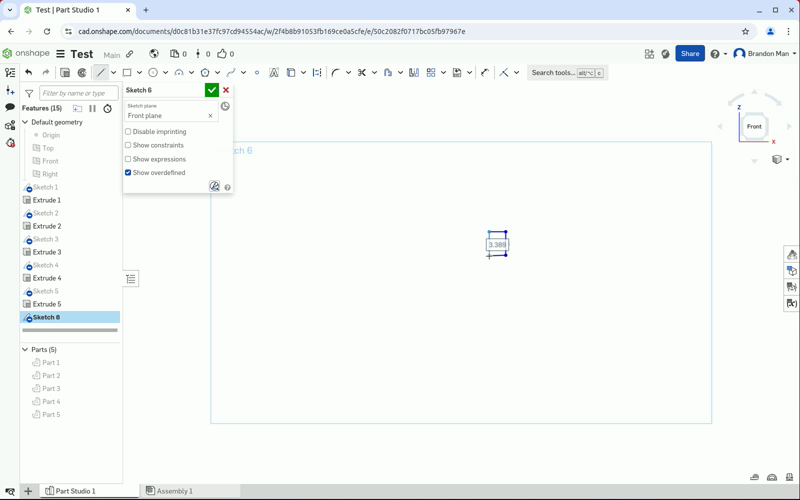
key_up(shift)
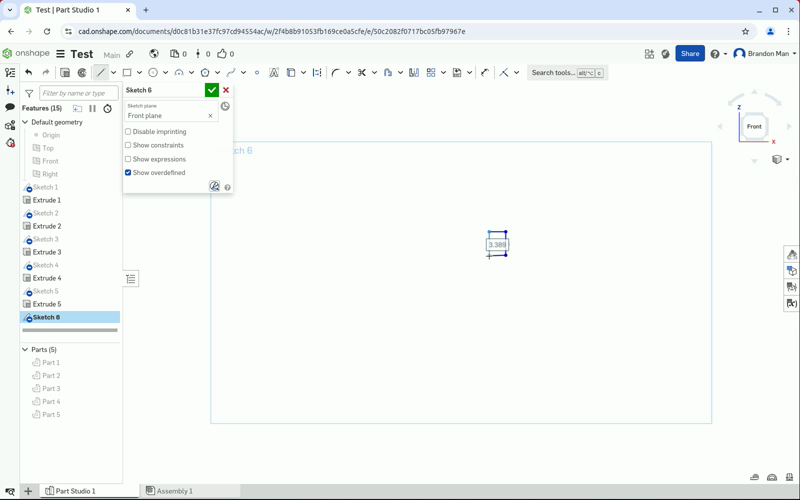
click(489, 255)
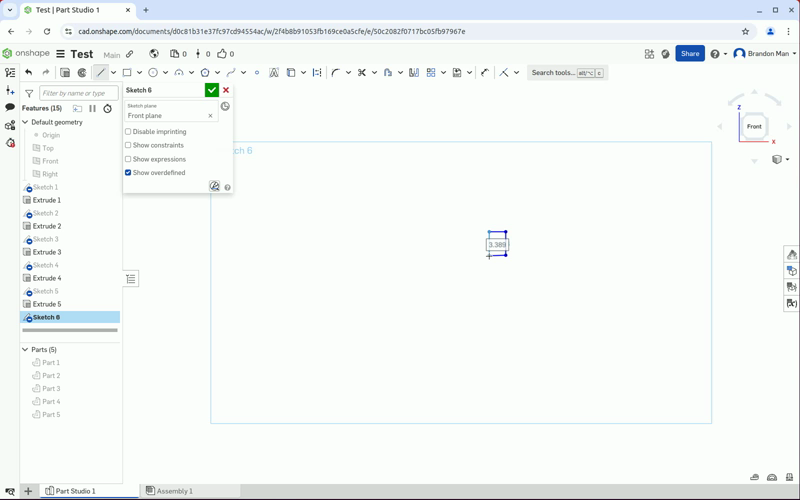
key(esc)
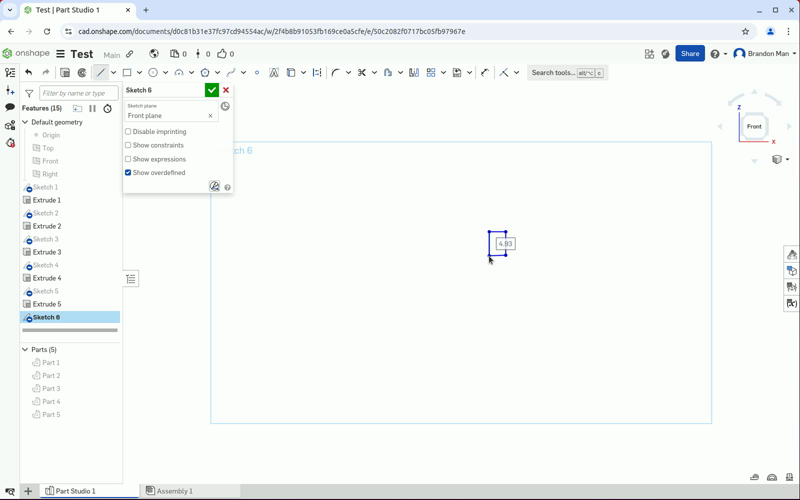
mouse_move(491, 246)
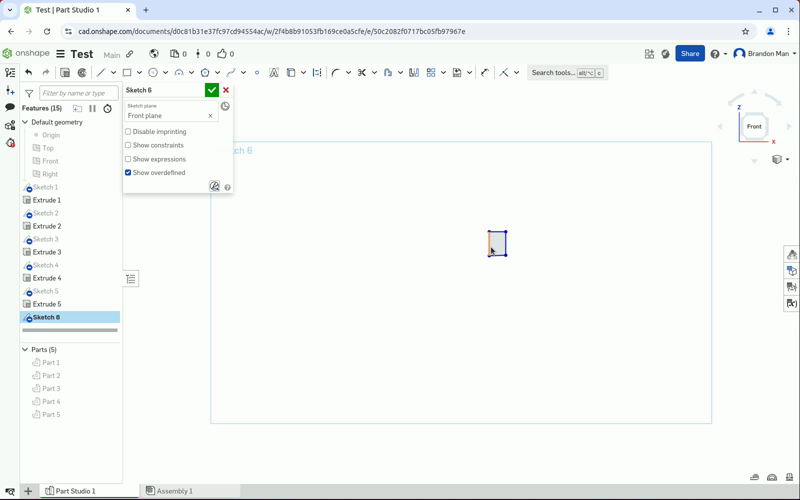
scroll(6)
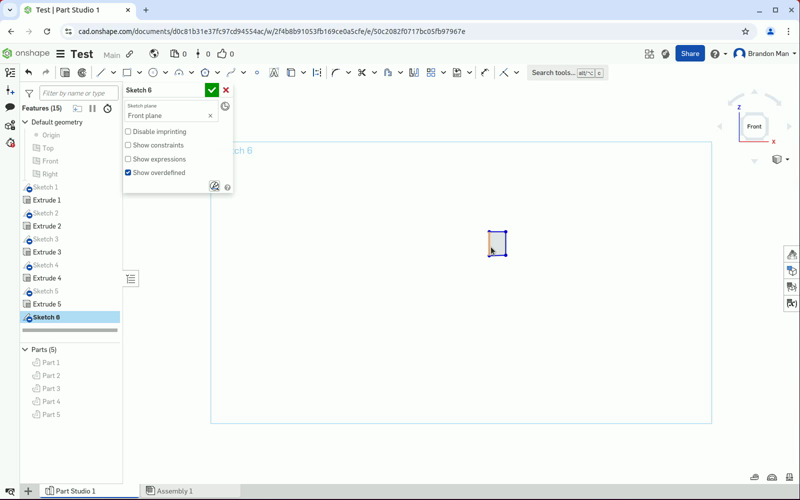
scroll(6)
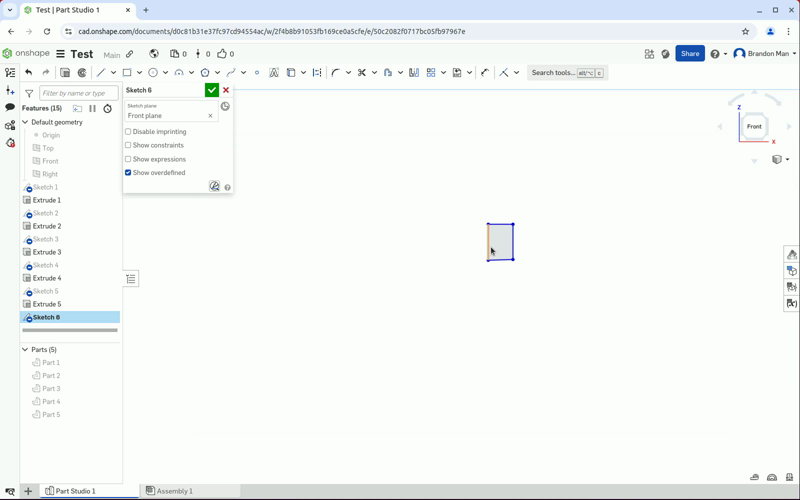
scroll(6)
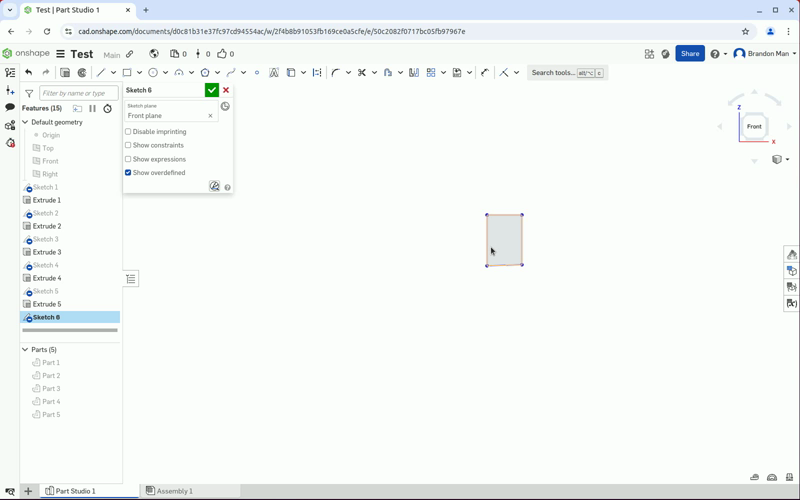
scroll(6)
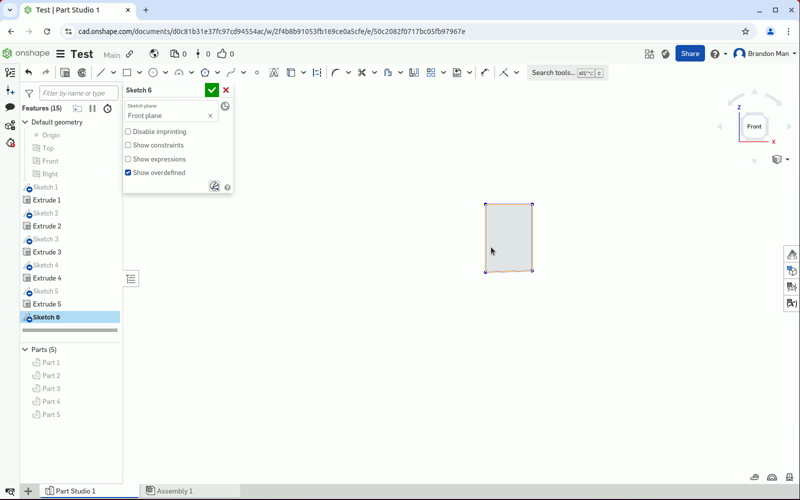
scroll(6)
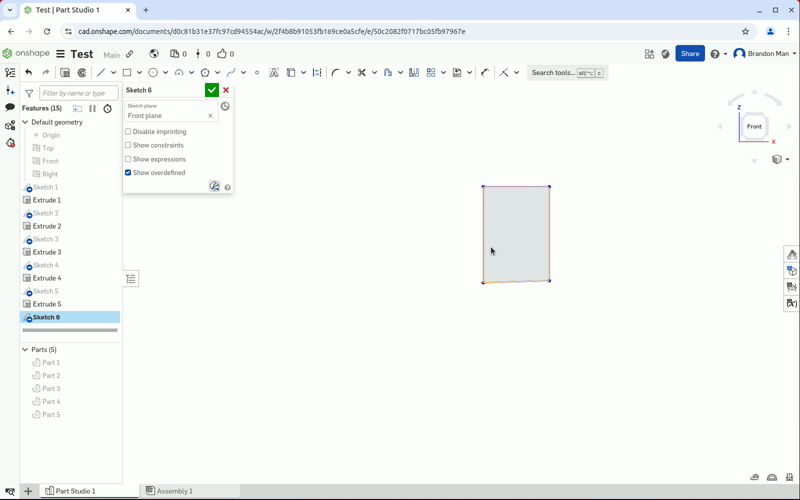
scroll(6)
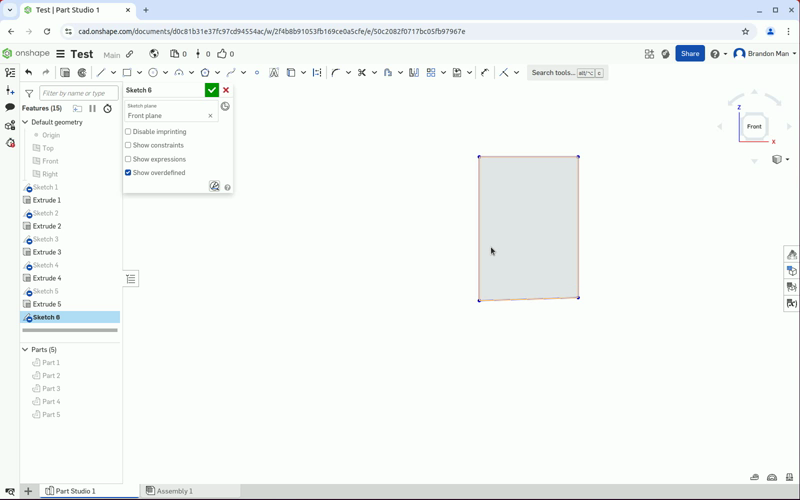
scroll(6)
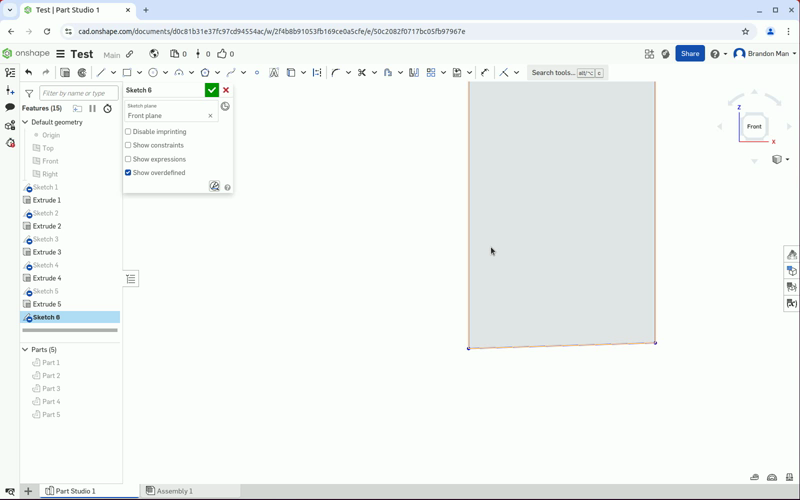
click(491, 246)
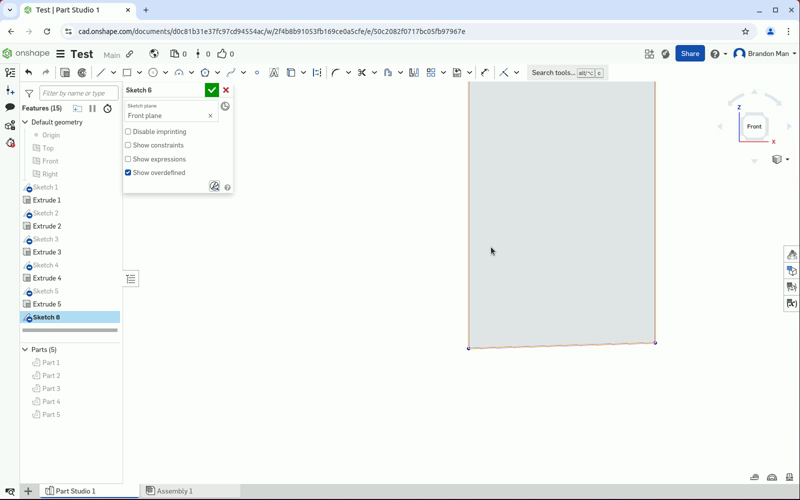
scroll(-6)
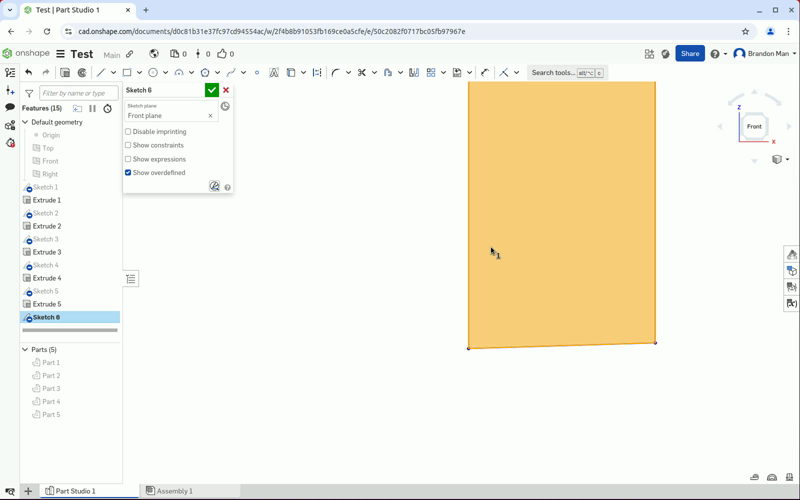
scroll(-6)
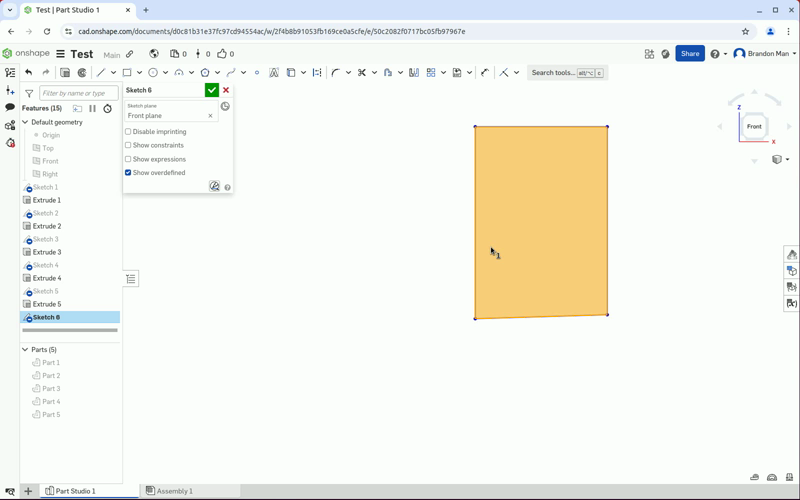
scroll(-6)
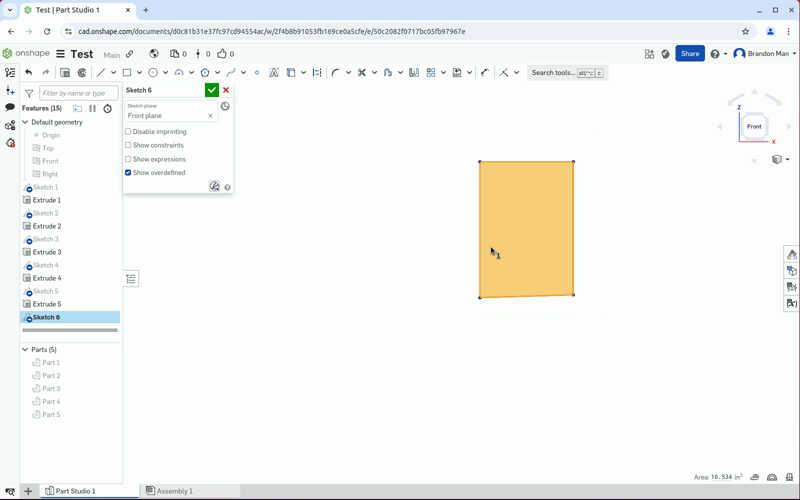
scroll(-6)
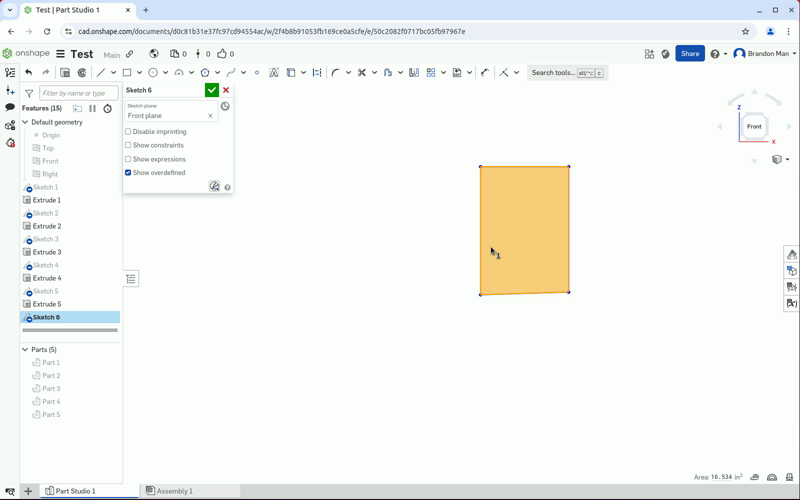
scroll(-6)
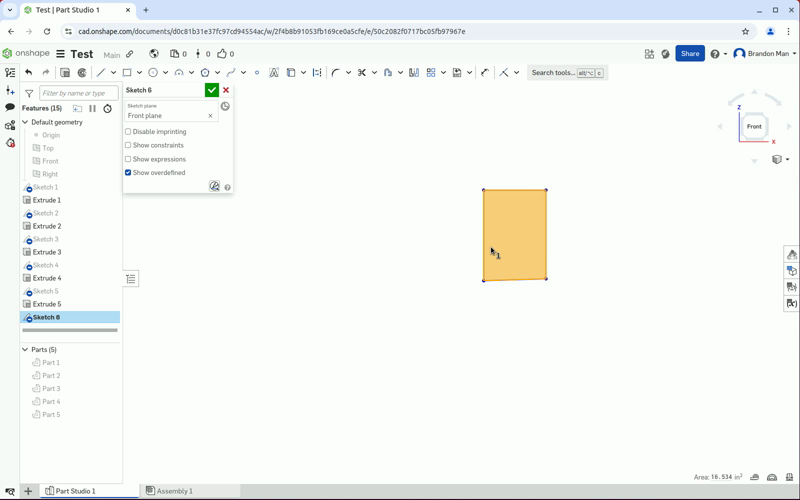
scroll(-6)
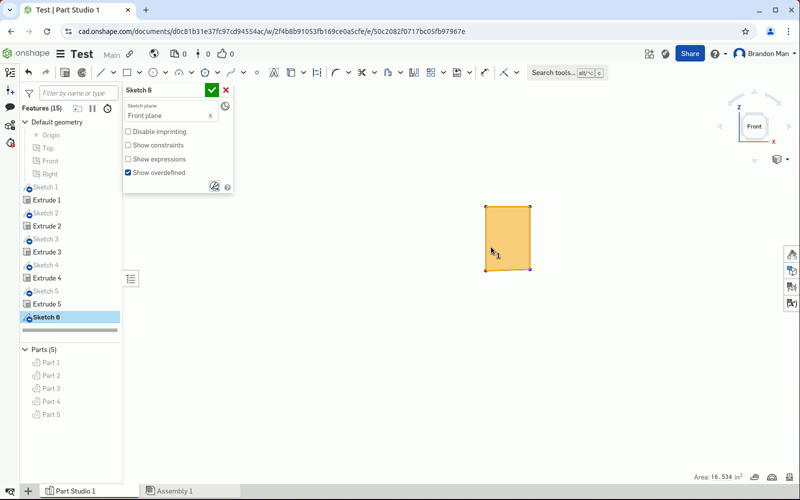
scroll(-6)
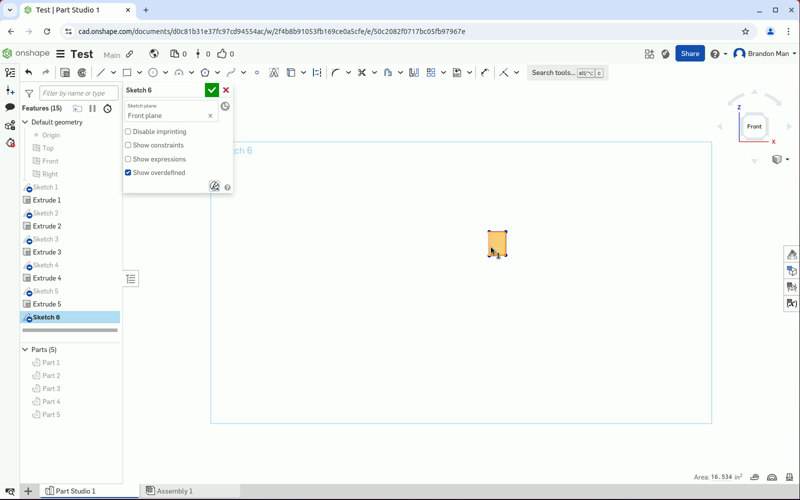
mouse_move(73, 352)
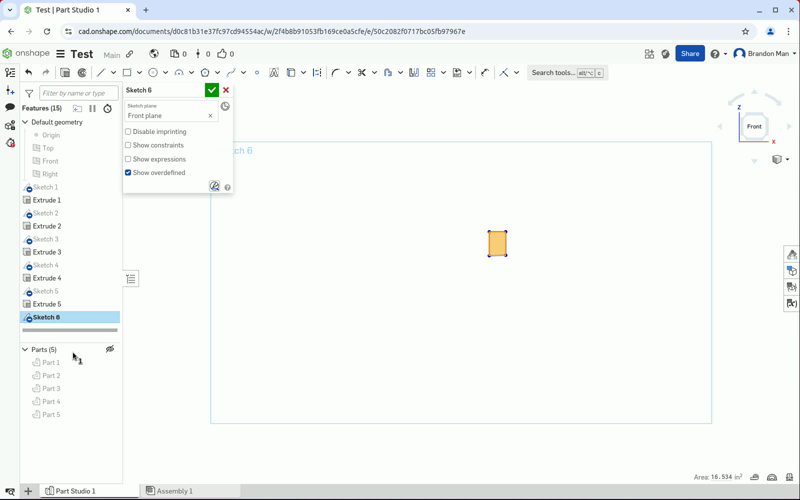
key(shift+y)
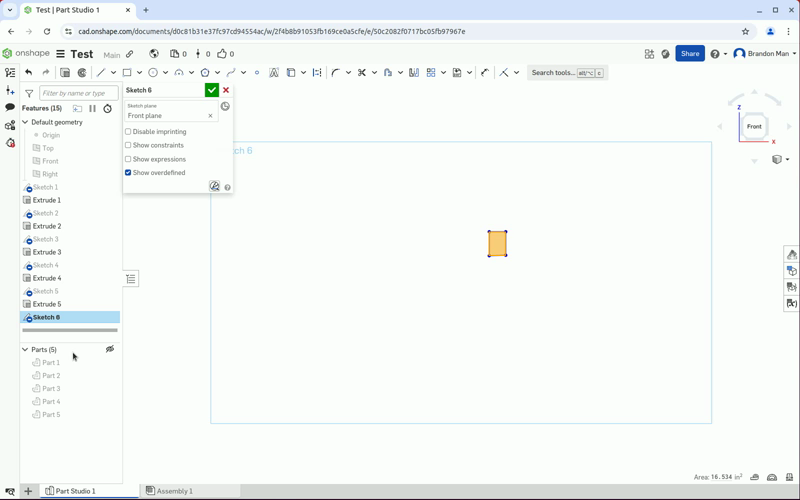
key(shift+e)
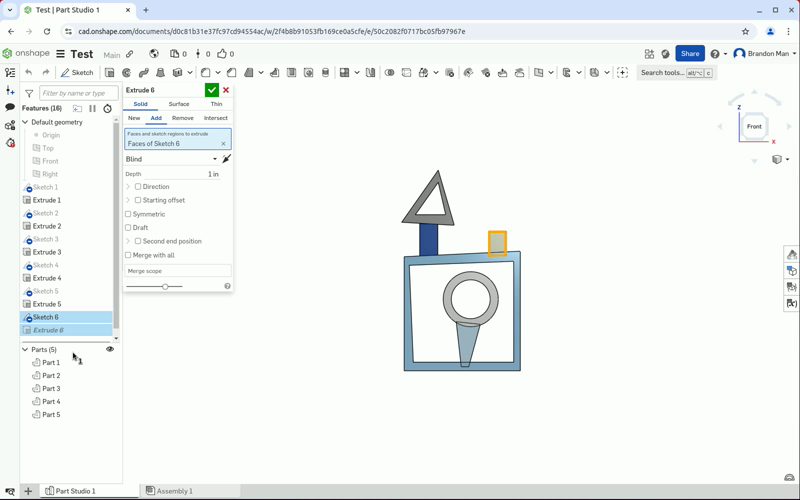
mouse_move(143, 106)
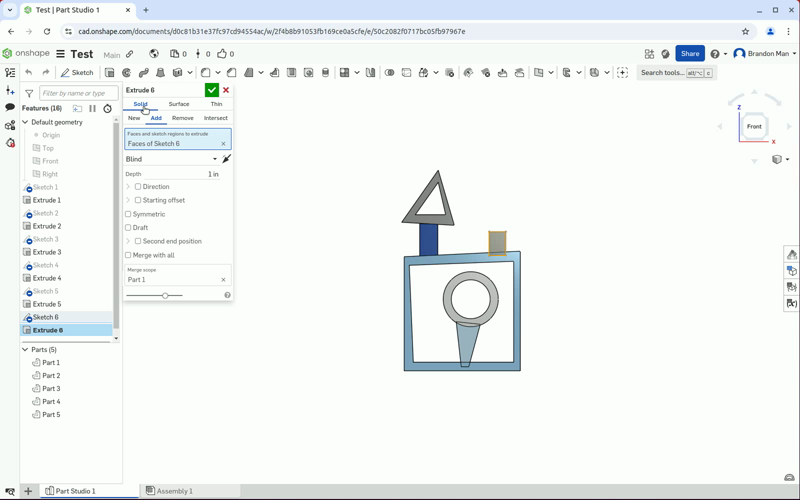
click(143, 106)
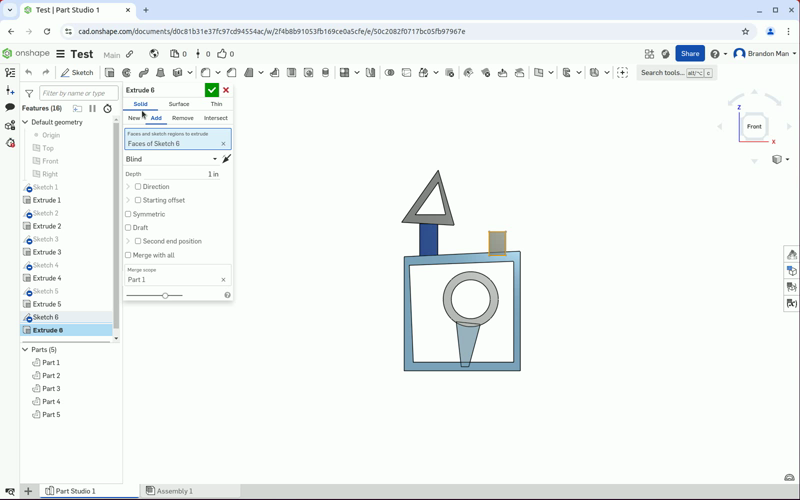
mouse_move(137, 120)
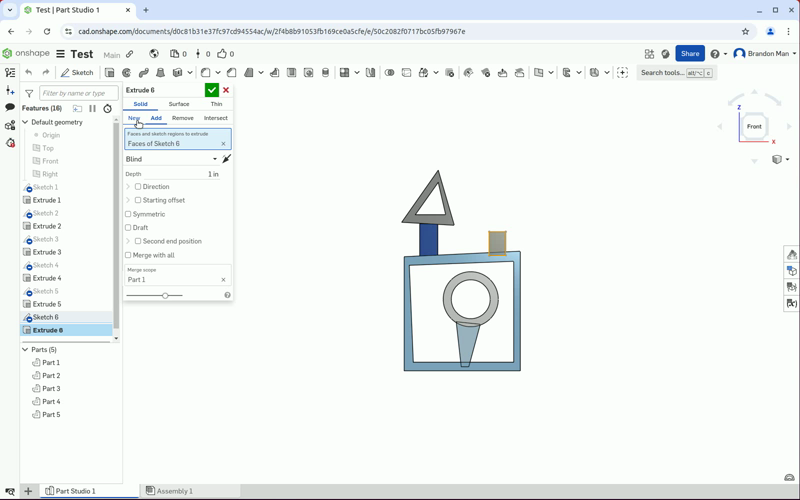
click(137, 120)
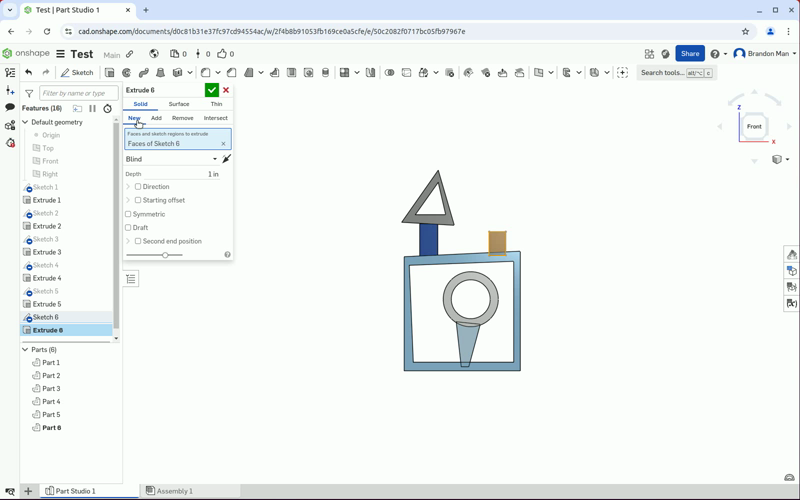
key(tab, 4)
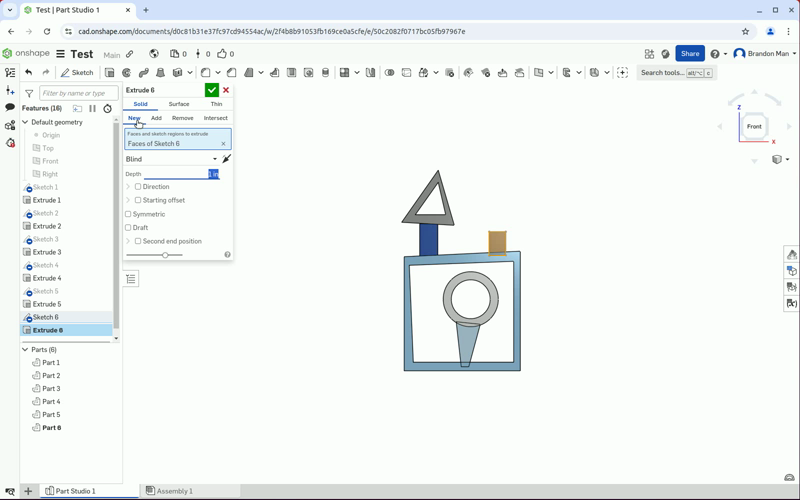
text(7.943)
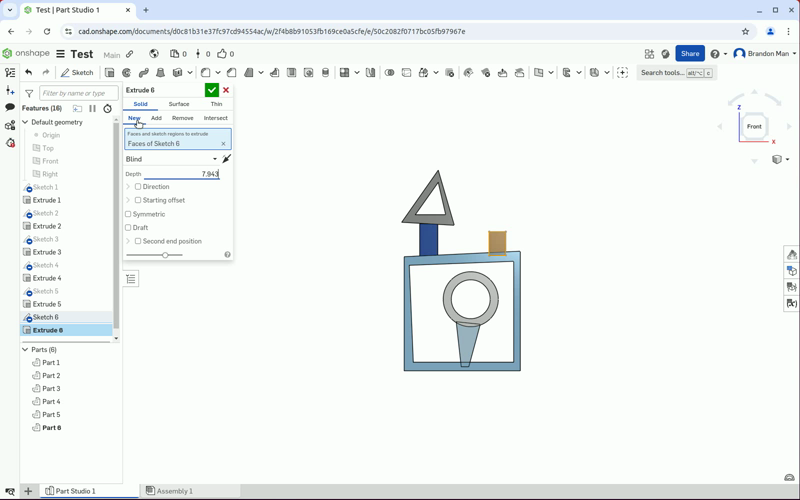
key(enter)
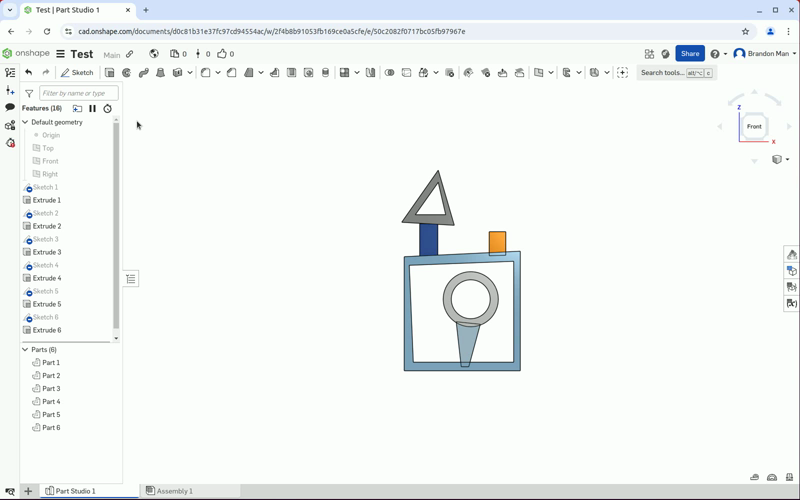
key(shift+h)
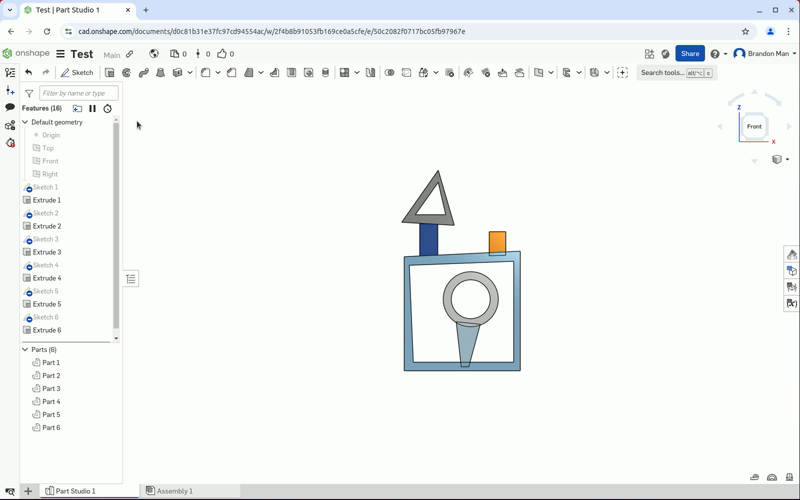
key(shift+h)
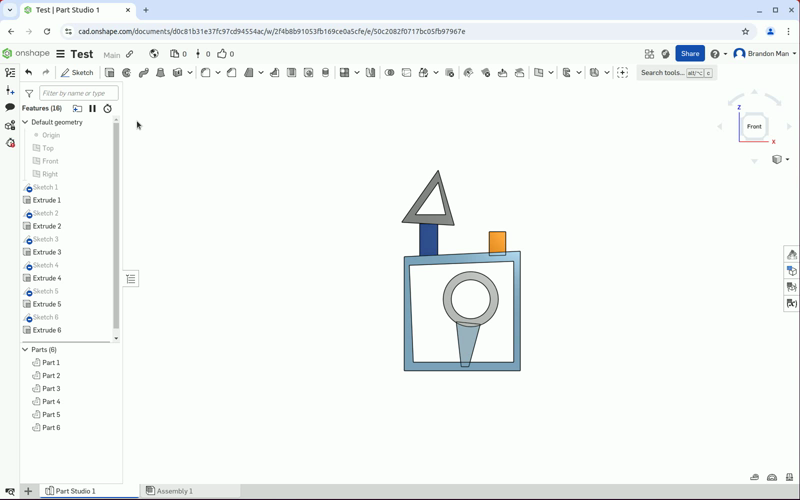
mouse_move(69, 189)
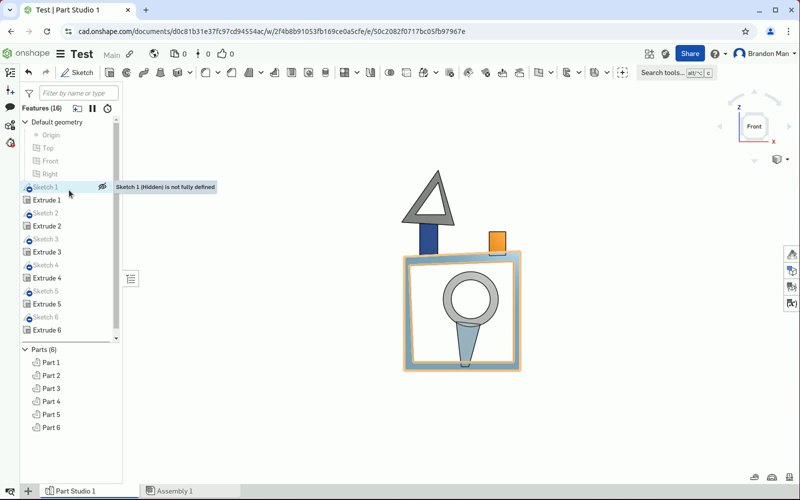
click(69, 189)
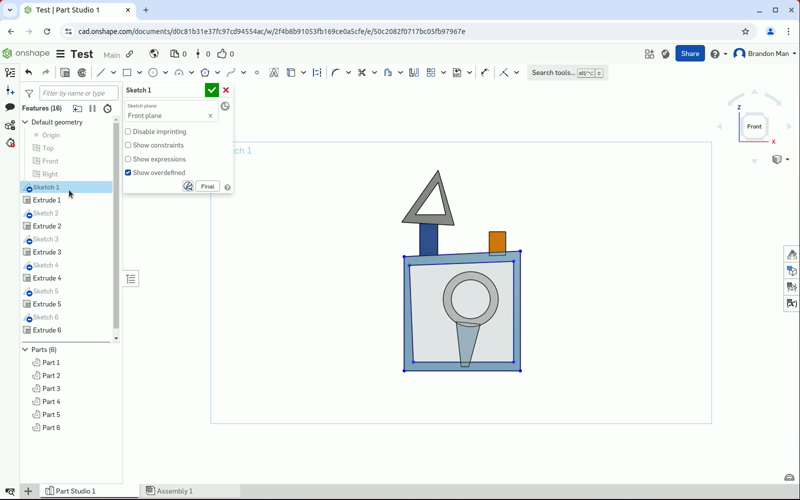
mouse_move(229, 92)
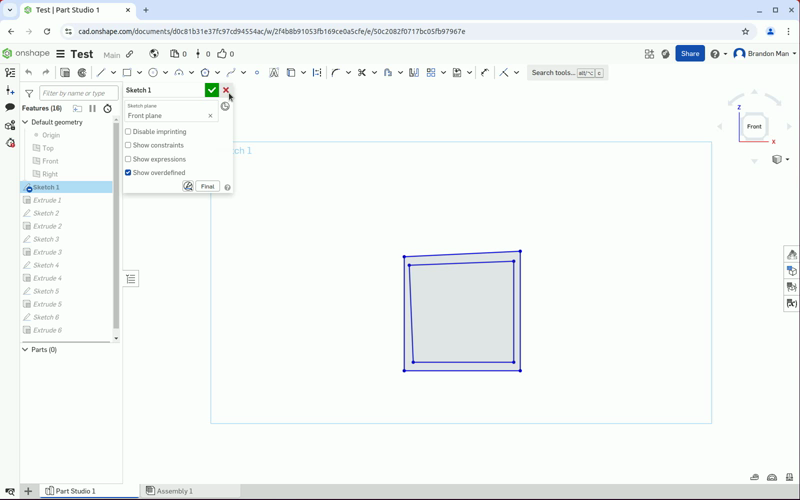
click(229, 92)
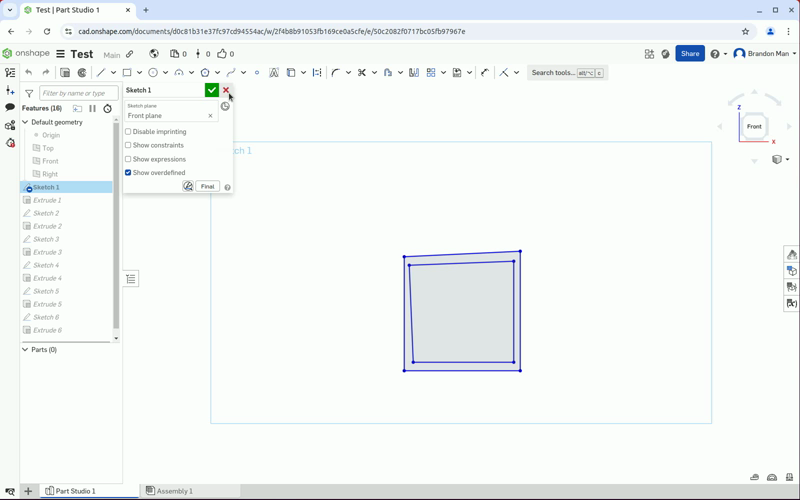
key(shift+s)
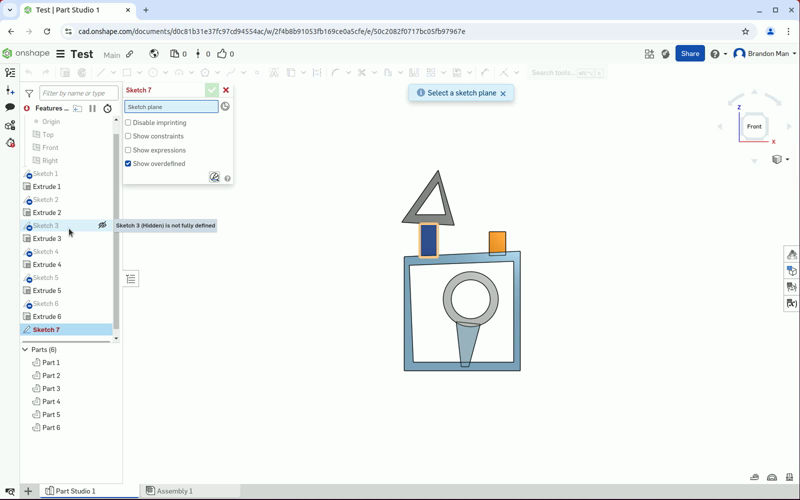
scroll(3)
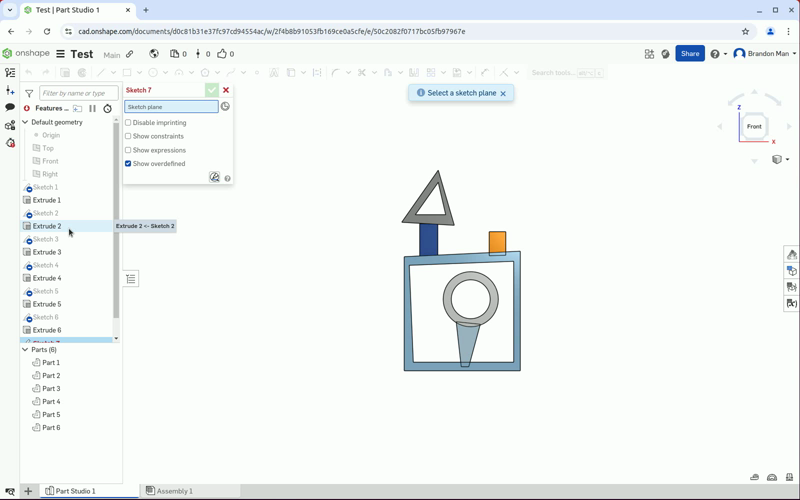
mouse_move(69, 163)
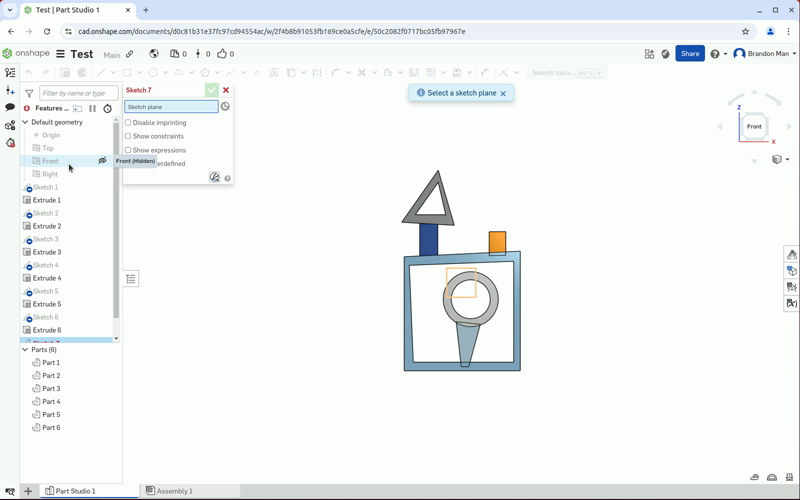
click(69, 163)
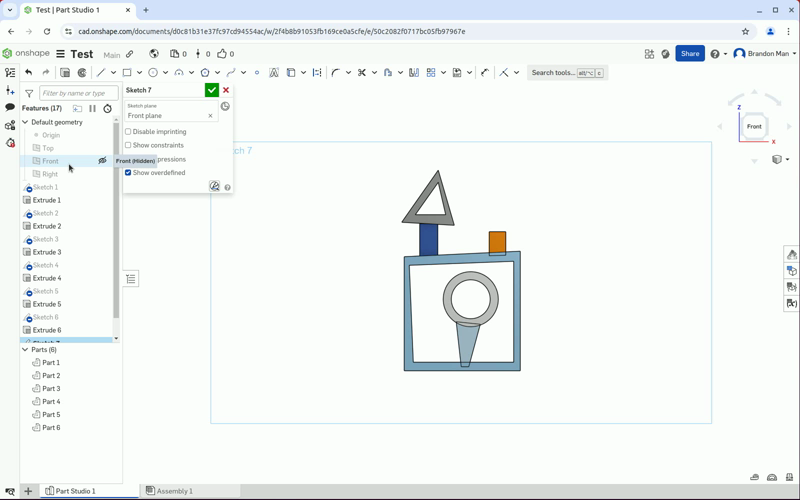
mouse_move(73, 352)
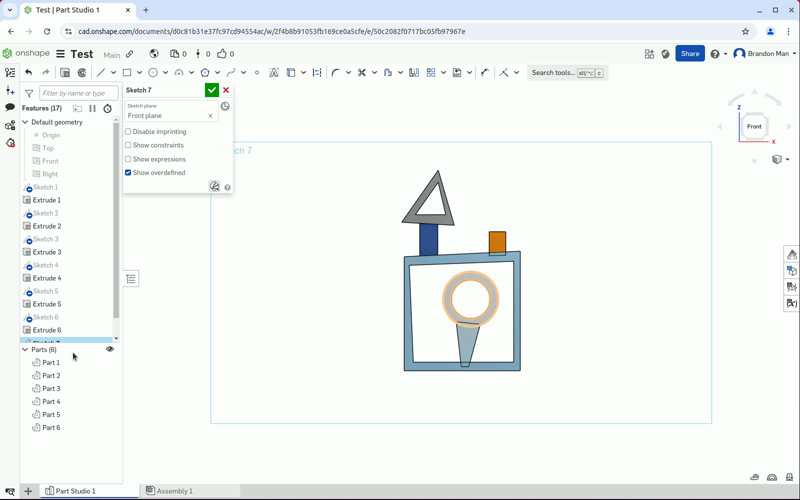
key(y)
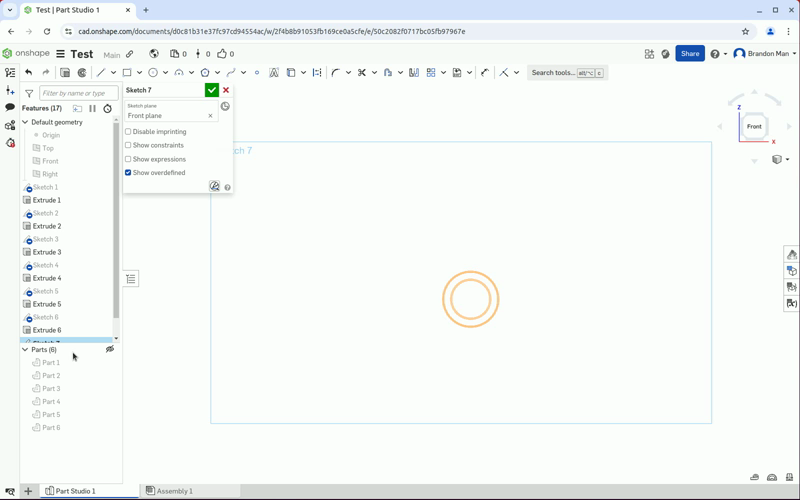
key(l)
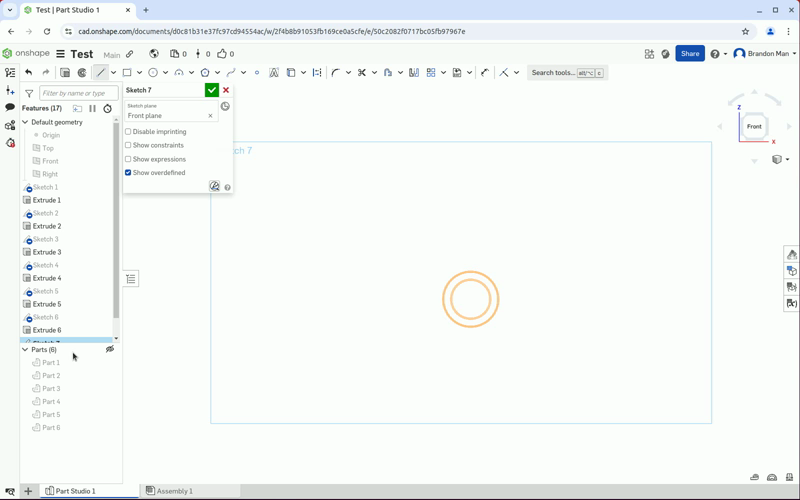
key_down(shift)
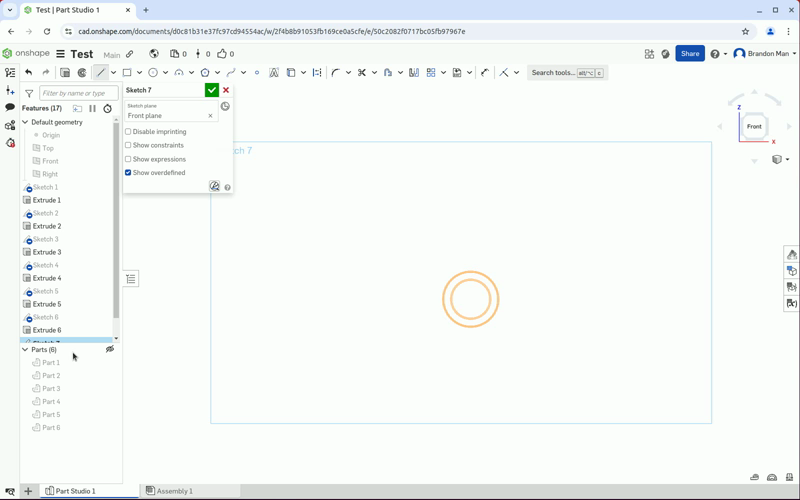
mouse_move(484, 232)
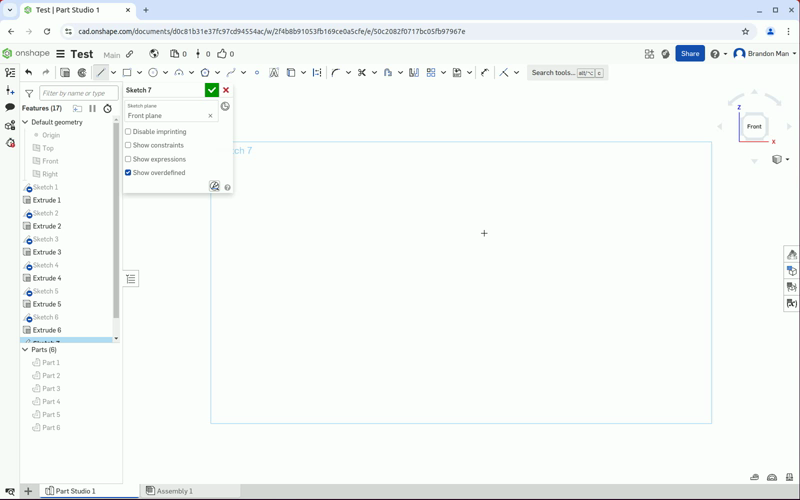
click(484, 232)
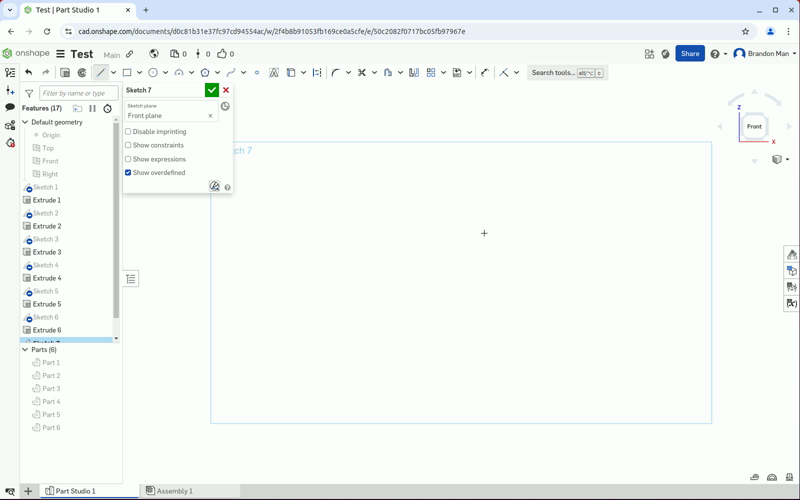
key_up(shift)
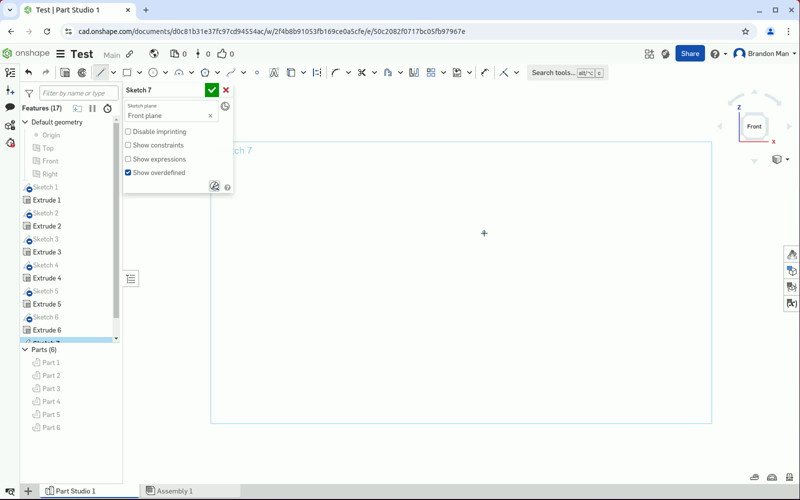
key_down(shift)
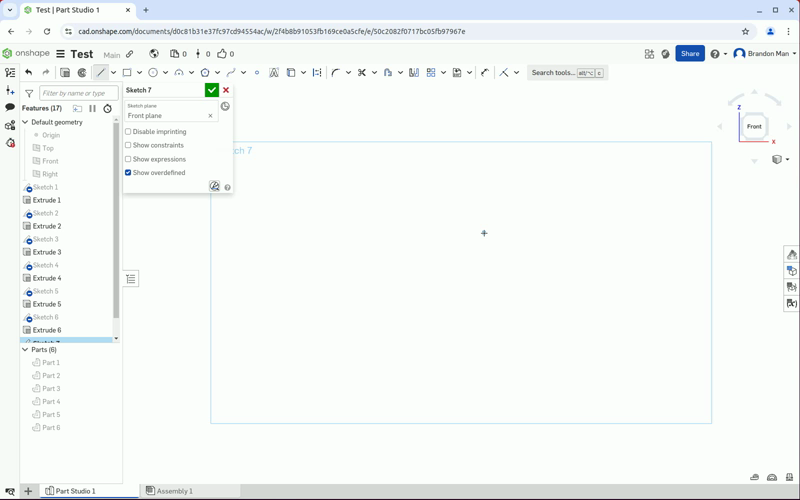
mouse_move(514, 232)
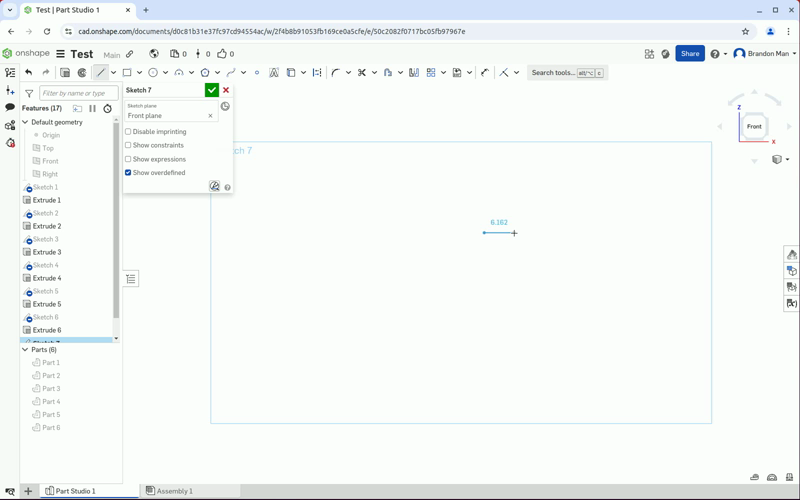
mouse_move(488, 232)
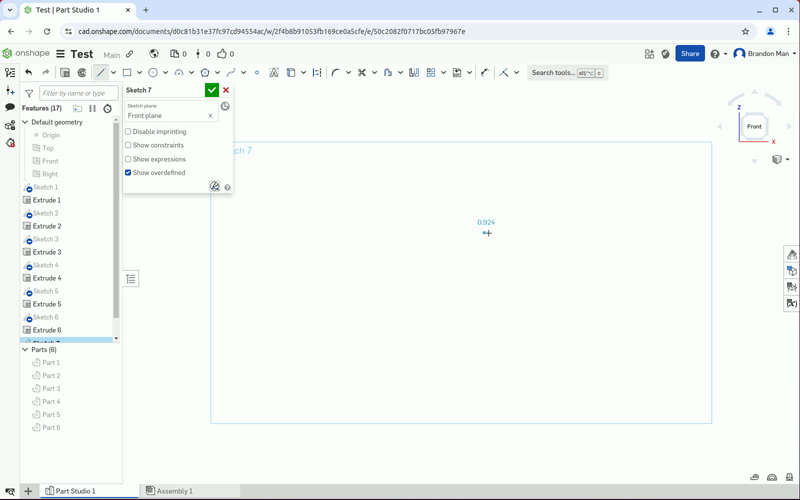
scroll(6)
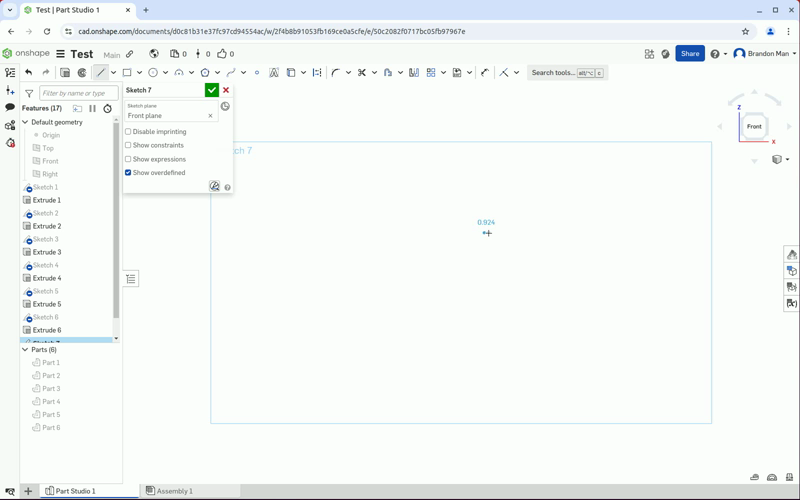
scroll(6)
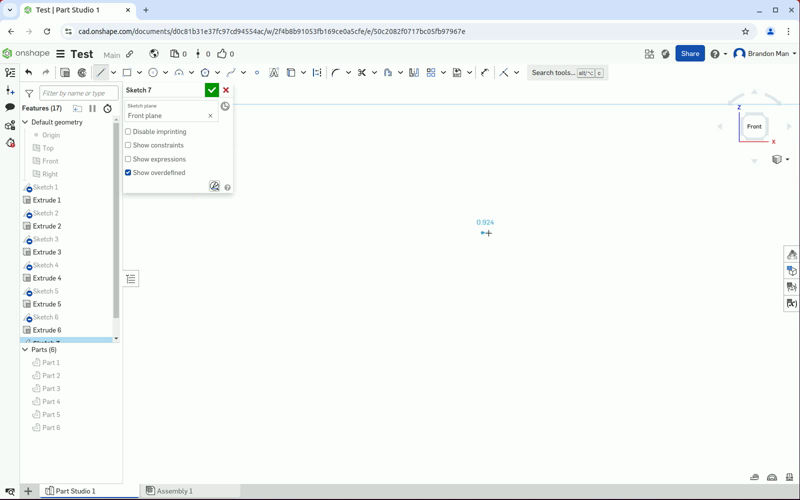
scroll(6)
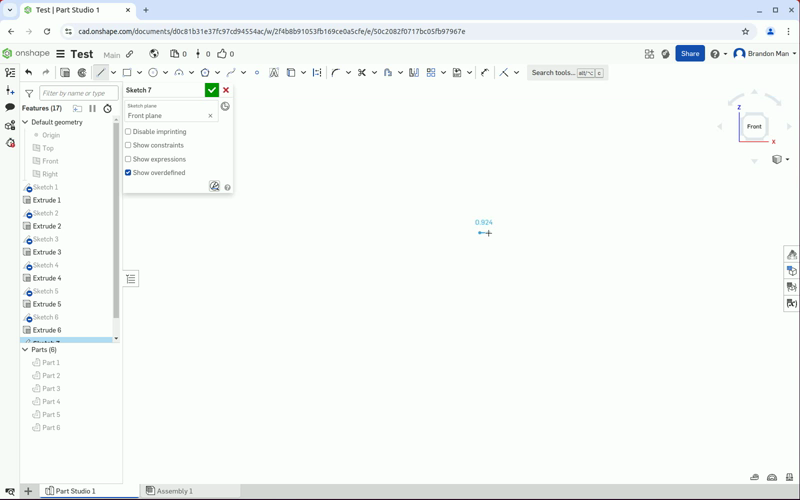
scroll(6)
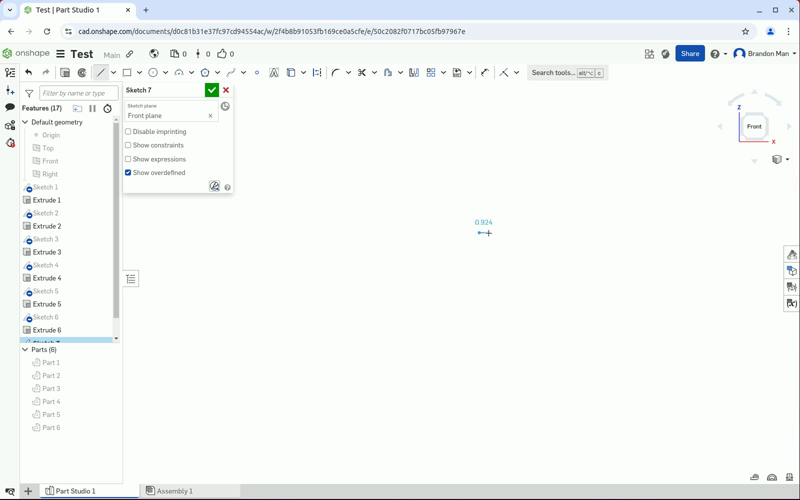
scroll(6)
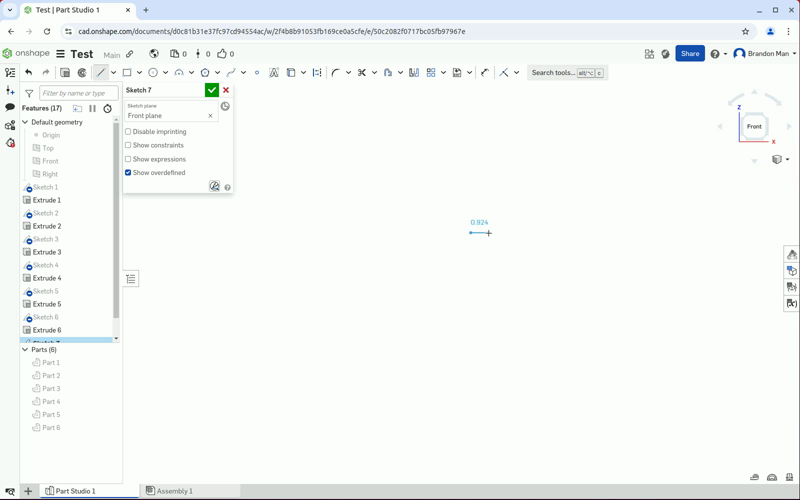
scroll(6)
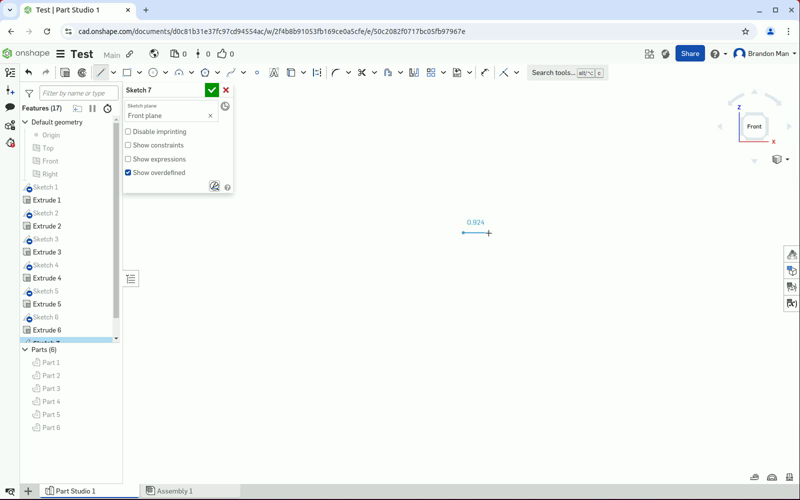
scroll(6)
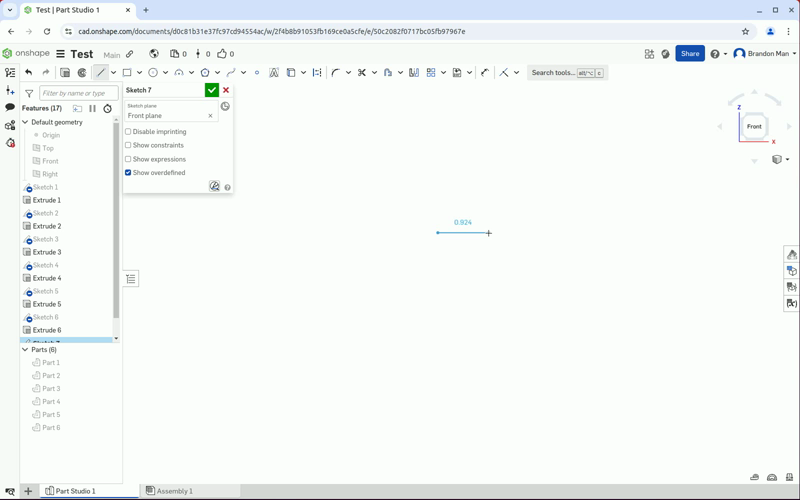
click(488, 232)
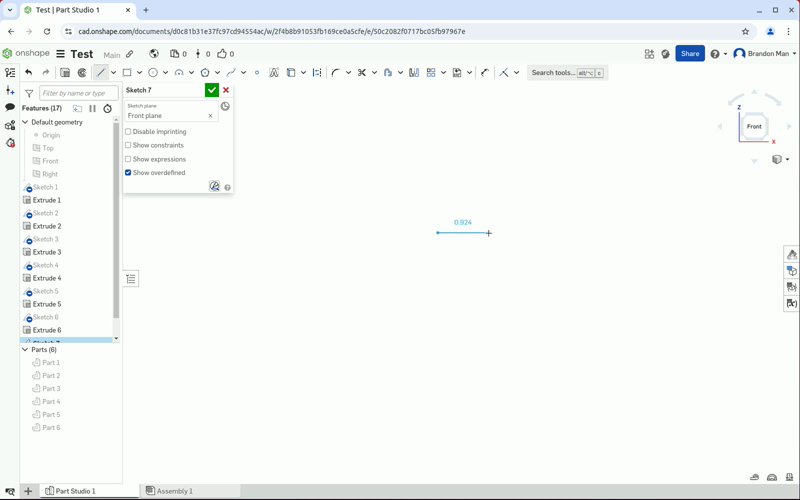
scroll(-6)
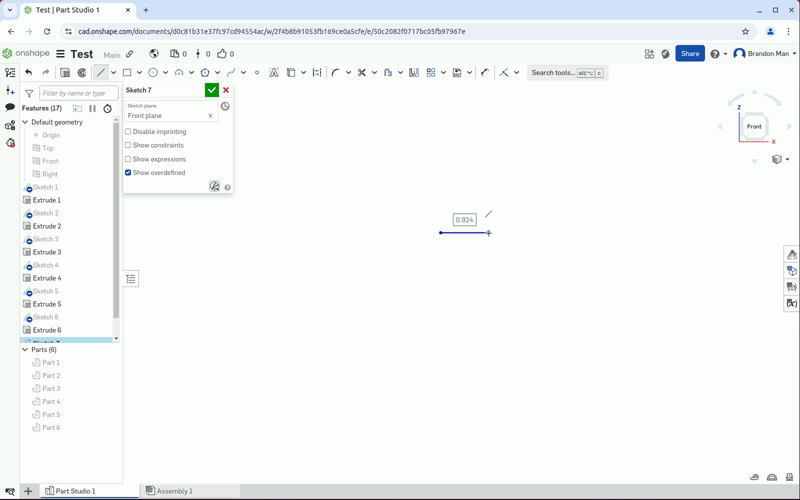
scroll(-6)
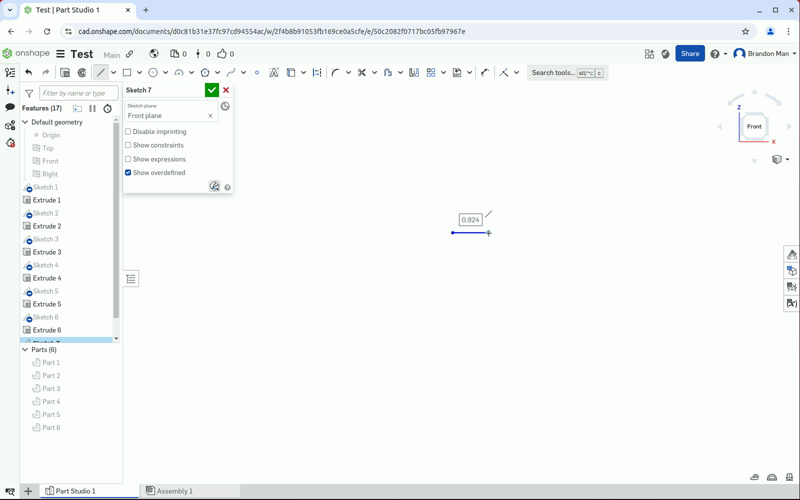
scroll(-6)
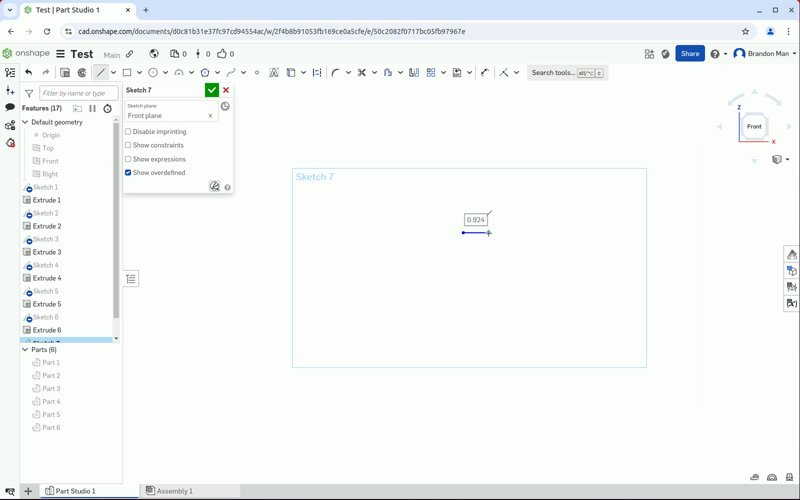
scroll(-6)
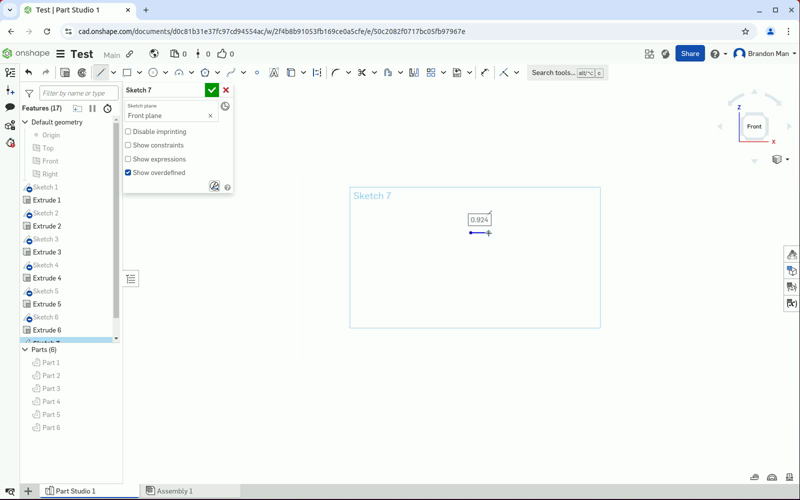
scroll(-6)
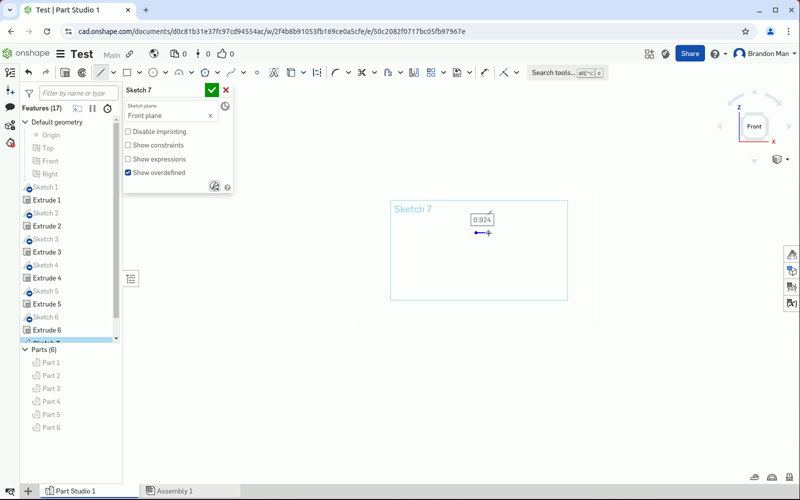
scroll(-6)
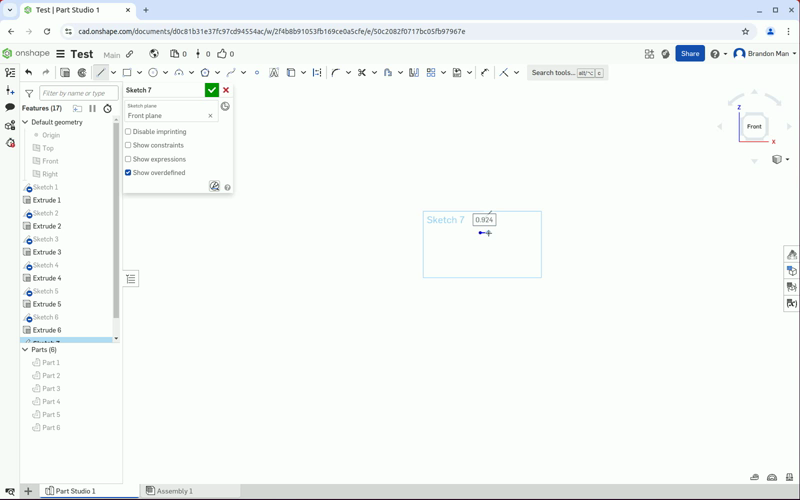
scroll(-6)
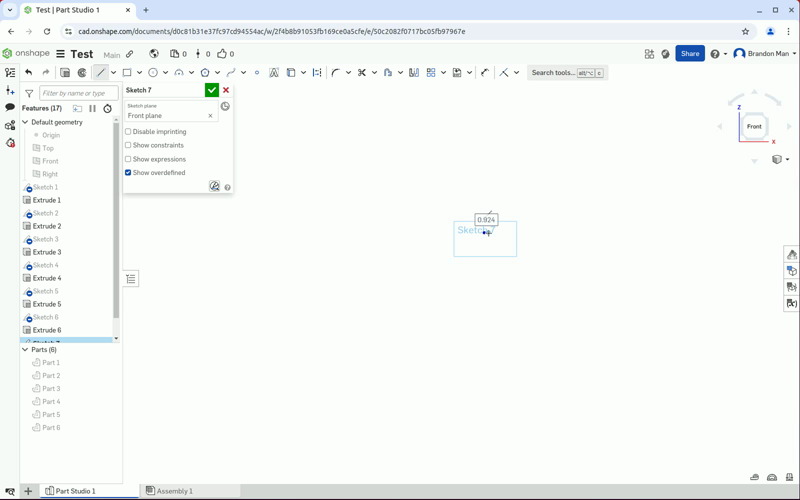
key_up(shift)
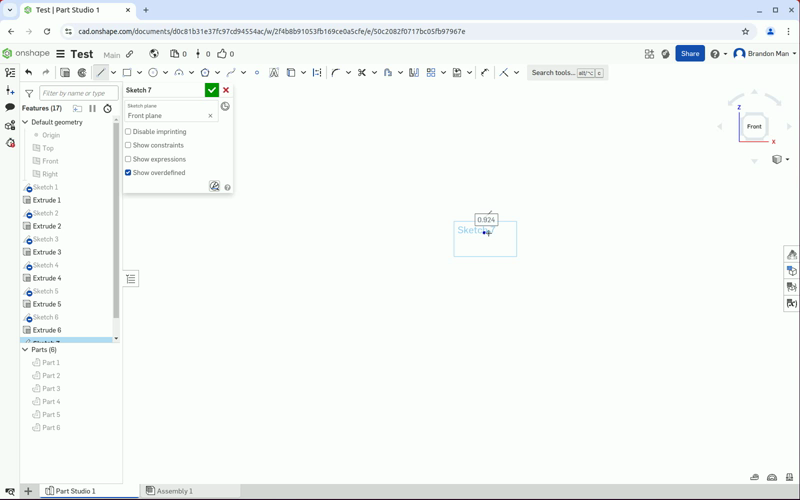
key_down(shift)
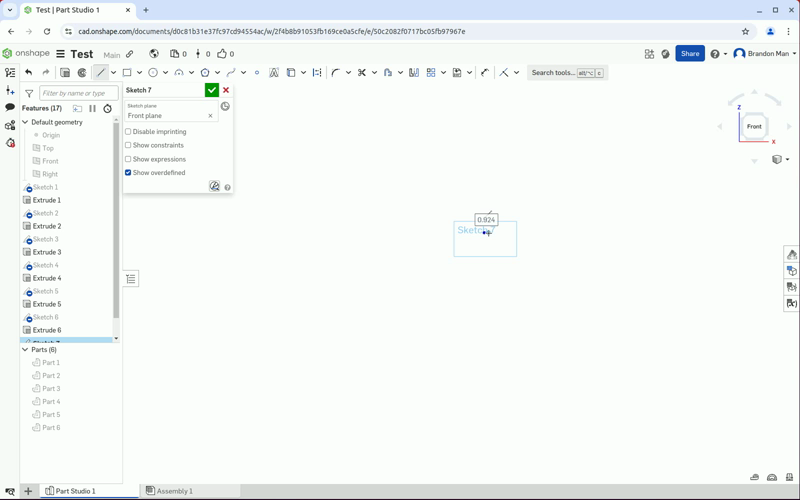
mouse_move(518, 232)
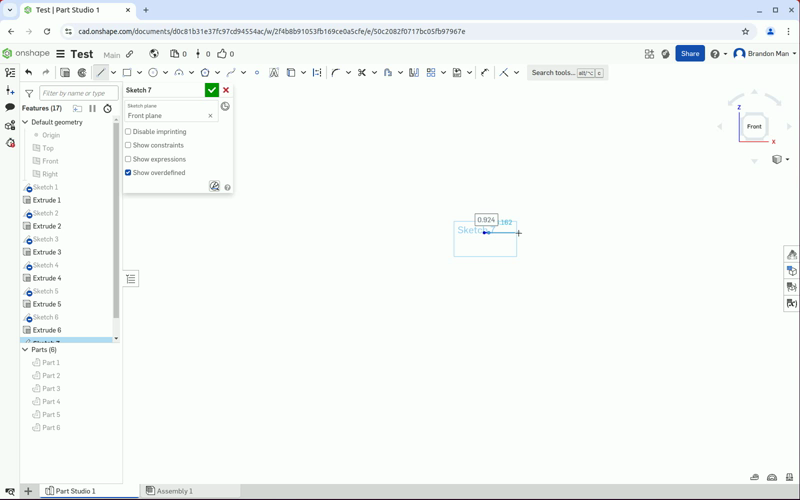
mouse_move(505, 232)
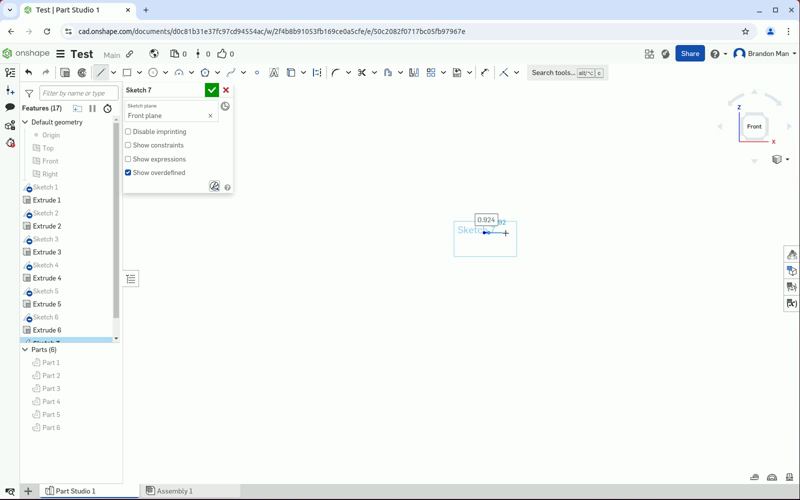
click(505, 232)
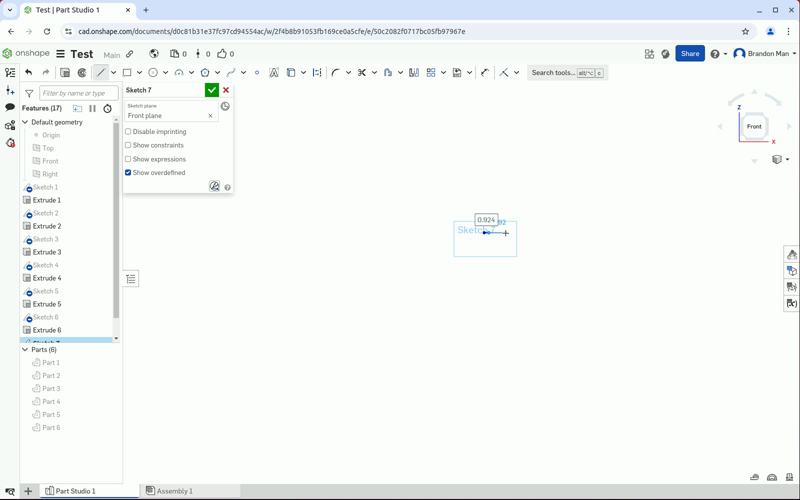
key_up(shift)
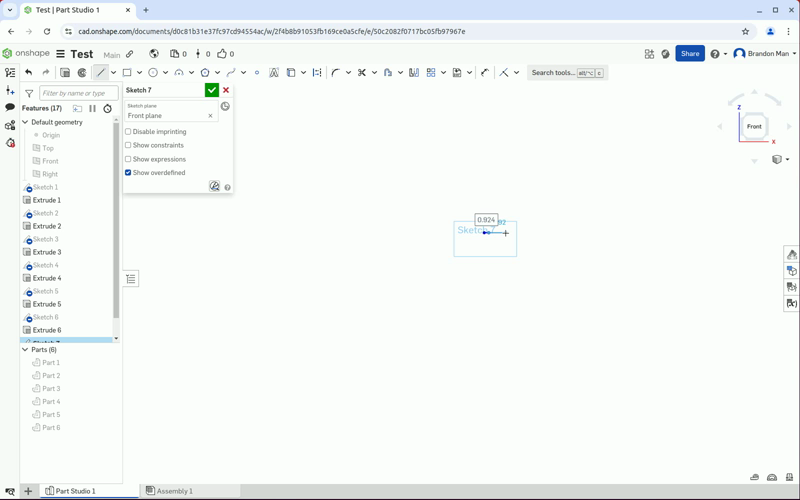
key_down(shift)
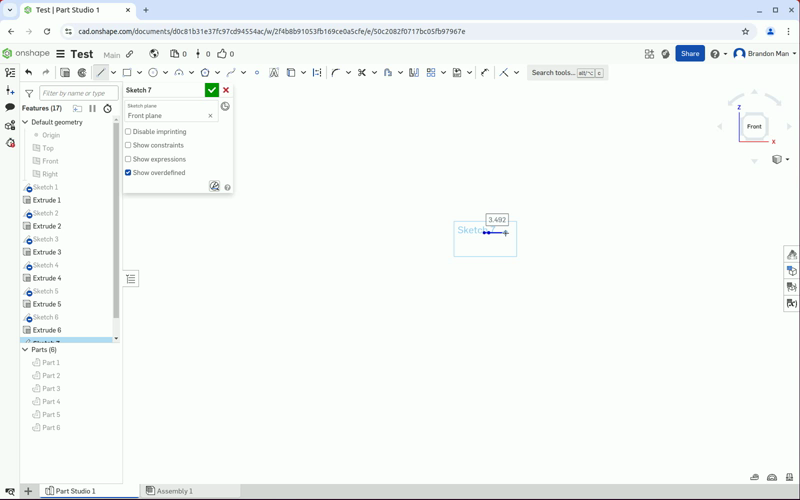
mouse_move(535, 232)
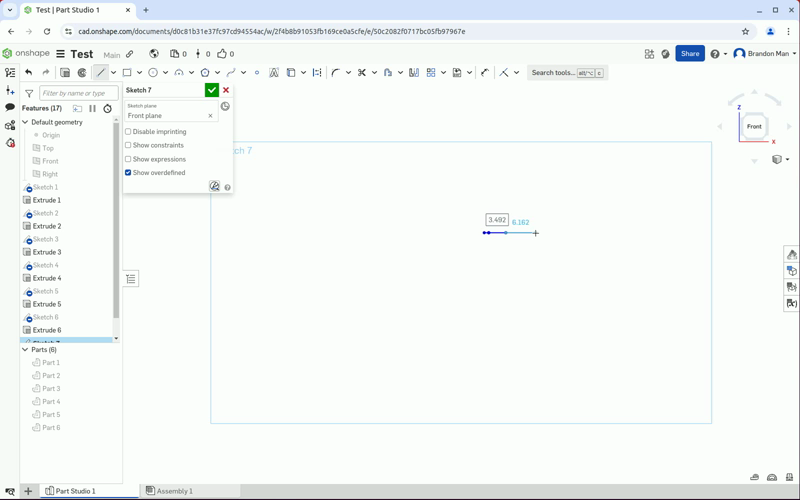
mouse_move(511, 232)
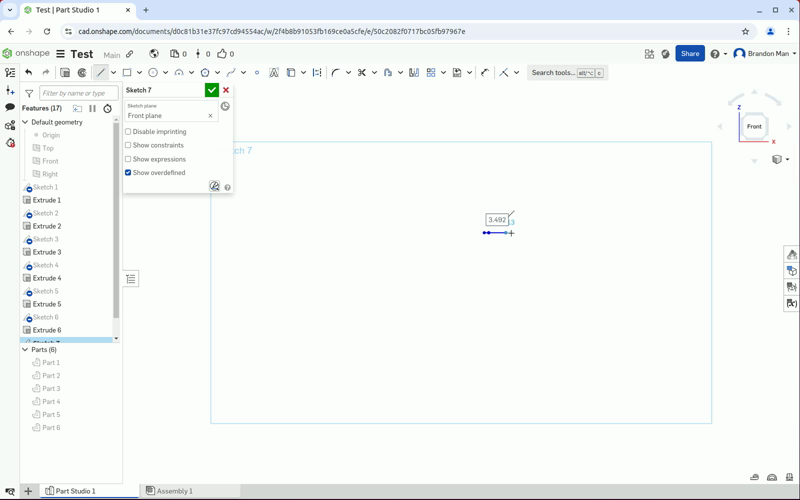
scroll(6)
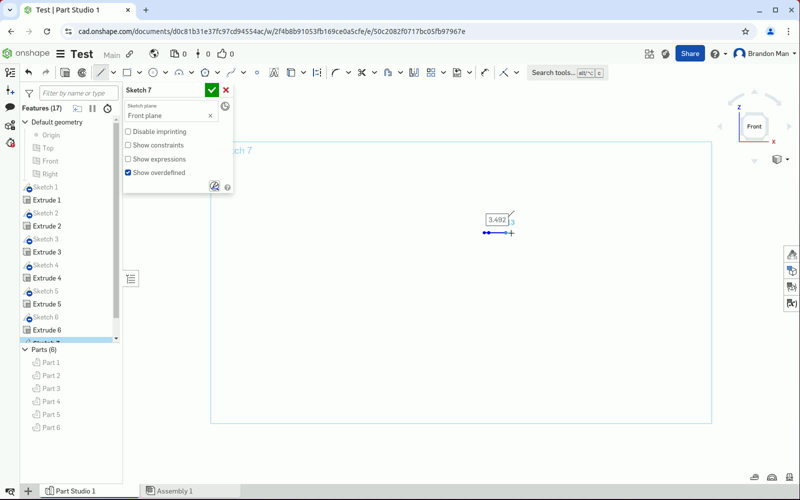
scroll(6)
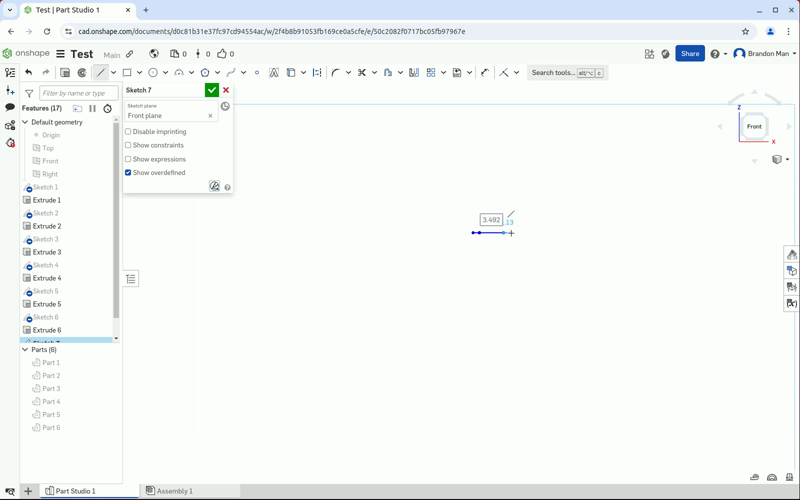
scroll(6)
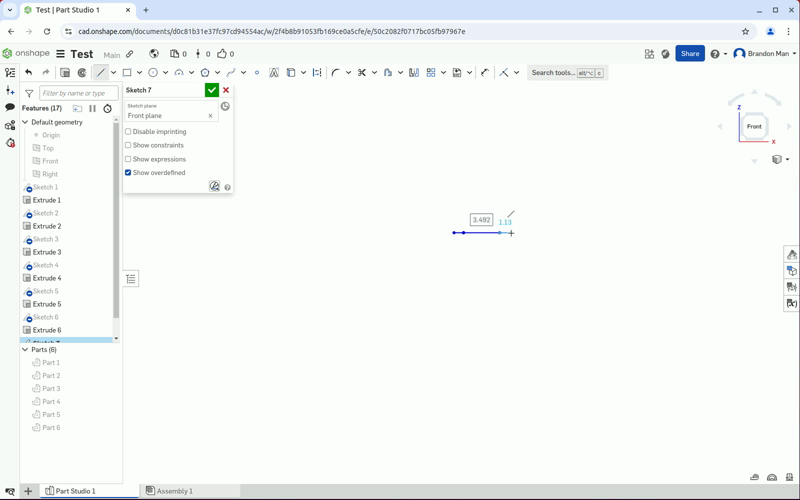
scroll(6)
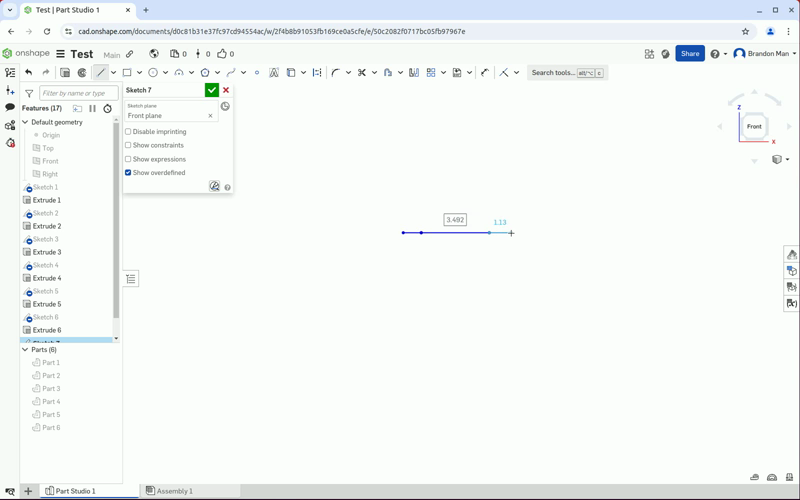
scroll(6)
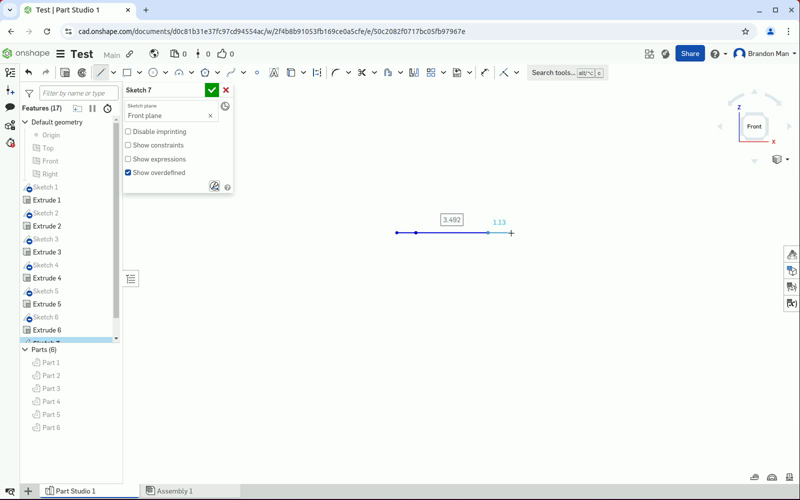
scroll(6)
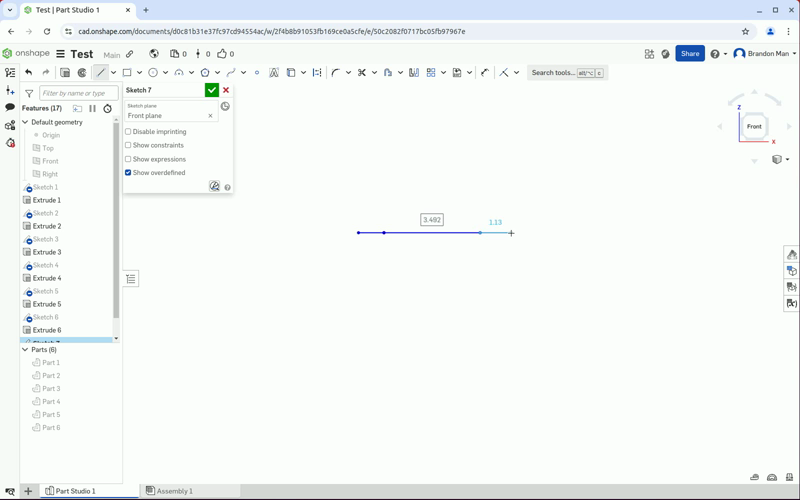
scroll(6)
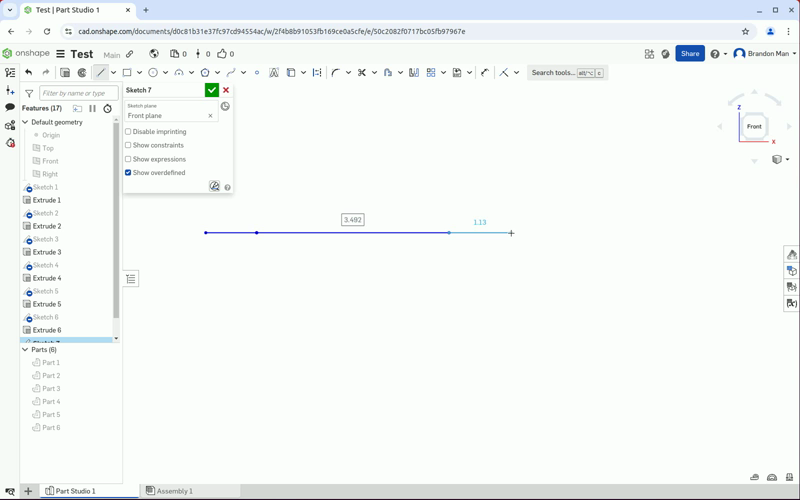
click(511, 232)
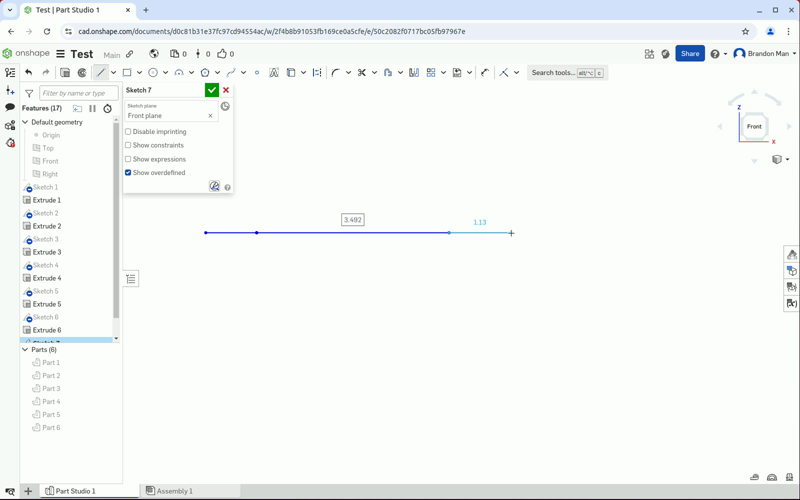
scroll(-6)
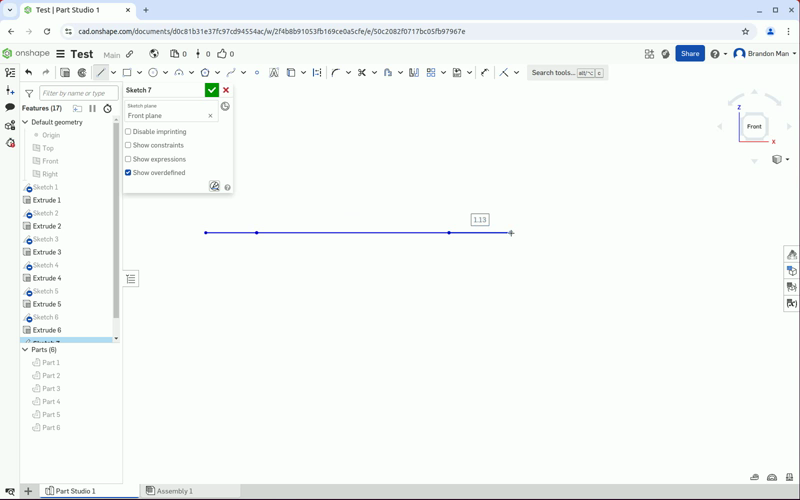
scroll(-6)
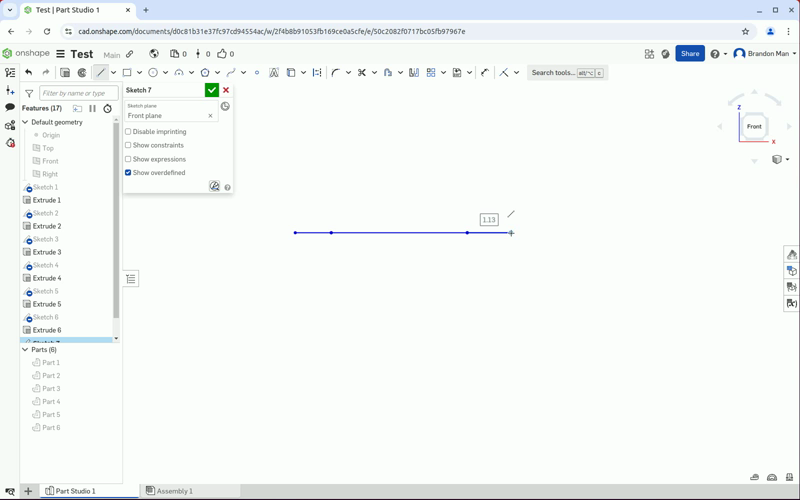
scroll(-6)
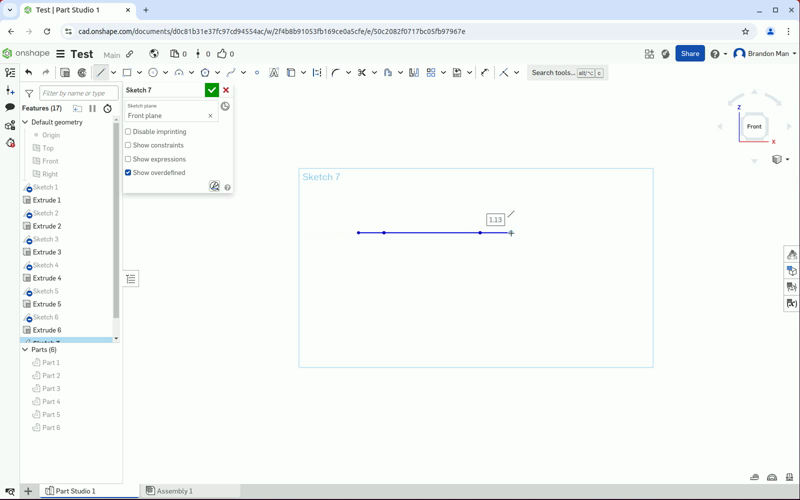
scroll(-6)
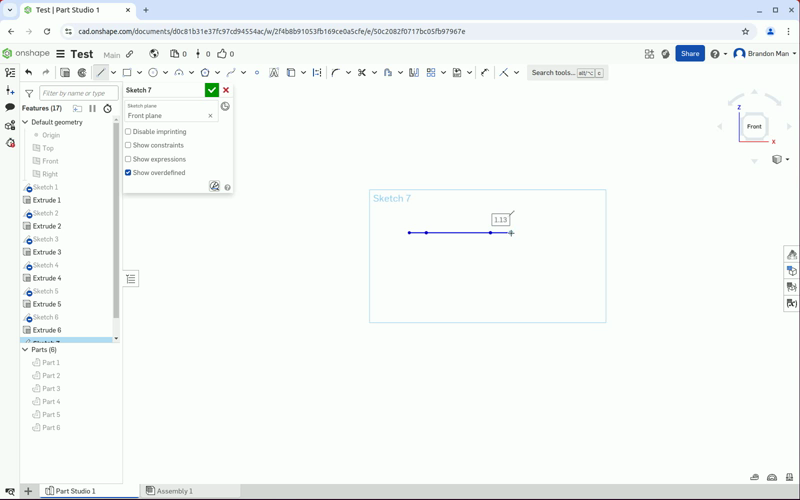
scroll(-6)
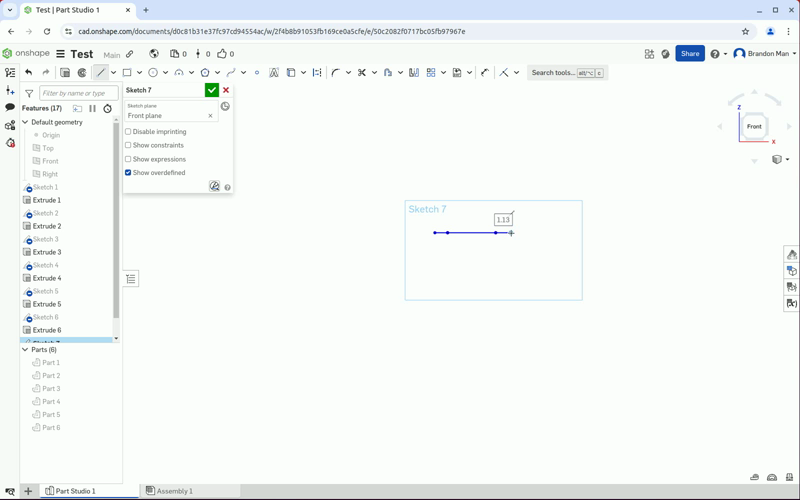
scroll(-6)
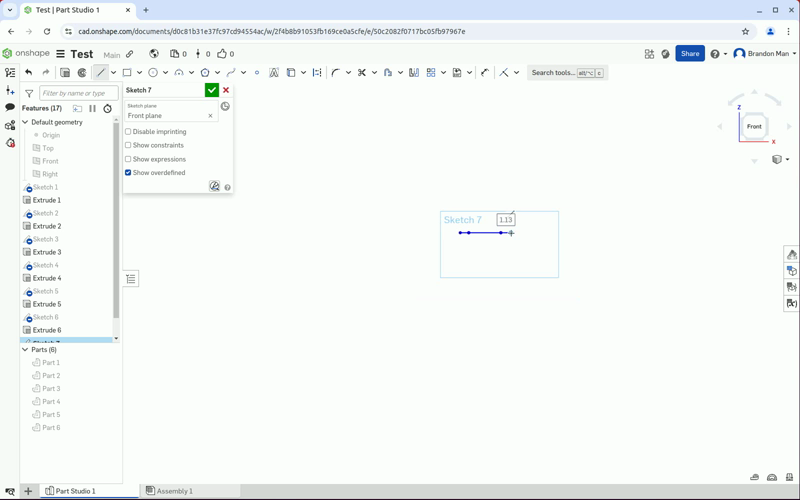
scroll(-6)
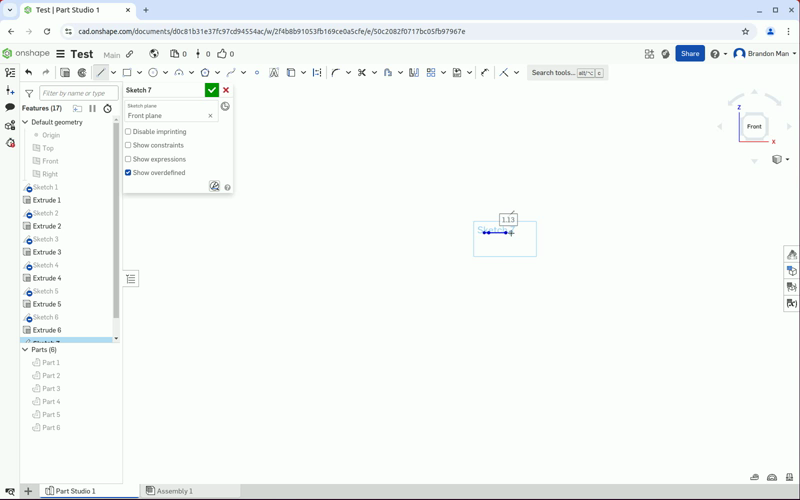
key_up(shift)
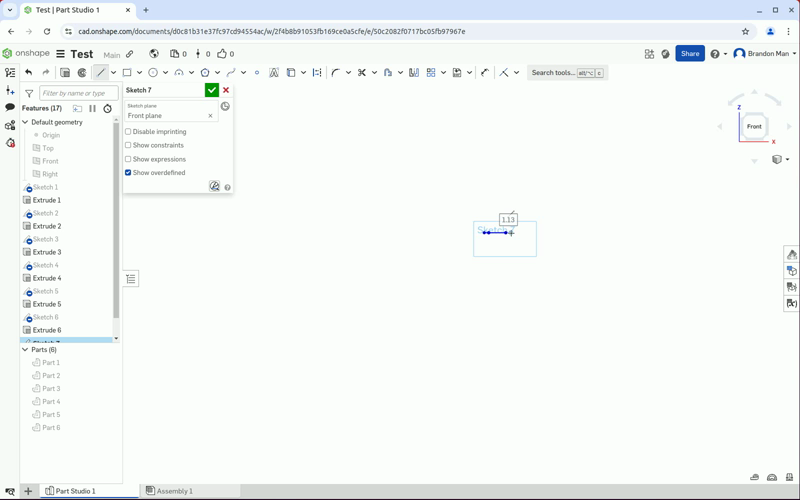
key_down(shift)
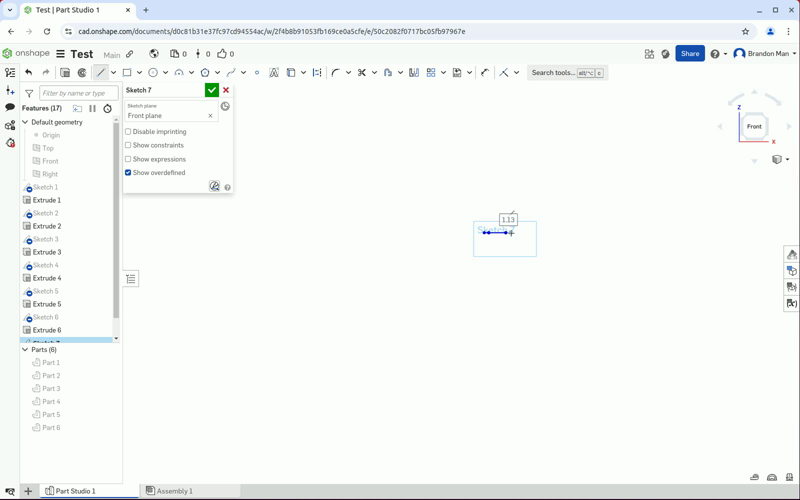
mouse_move(541, 232)
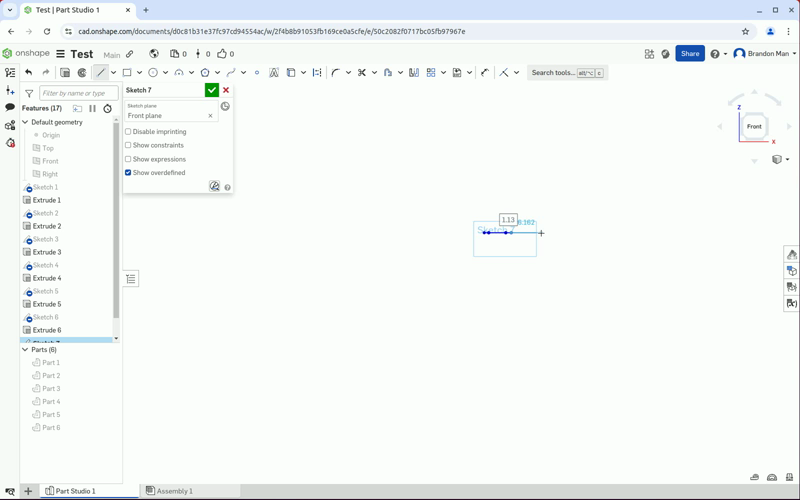
mouse_move(511, 177)
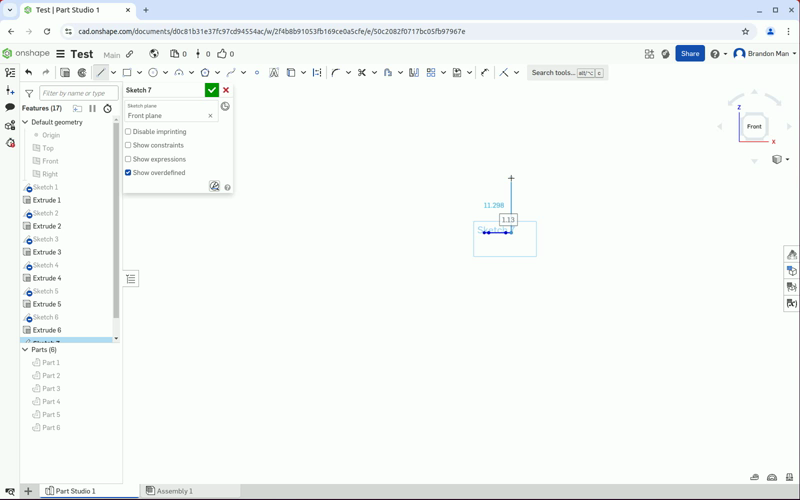
click(511, 177)
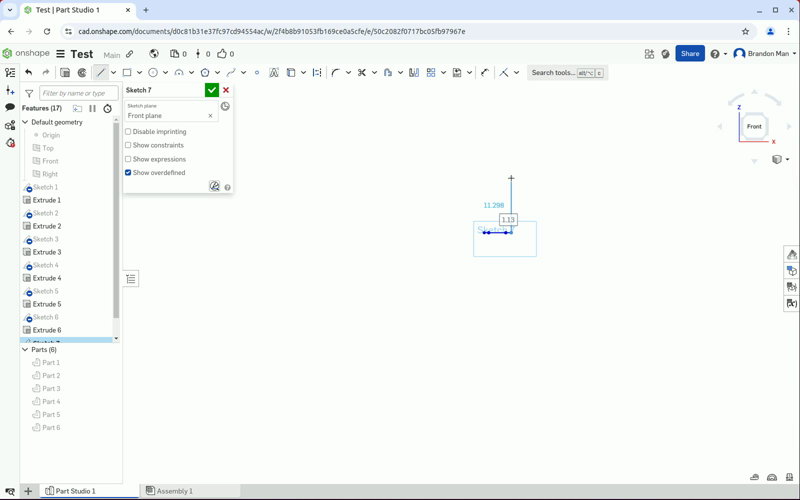
key_up(shift)
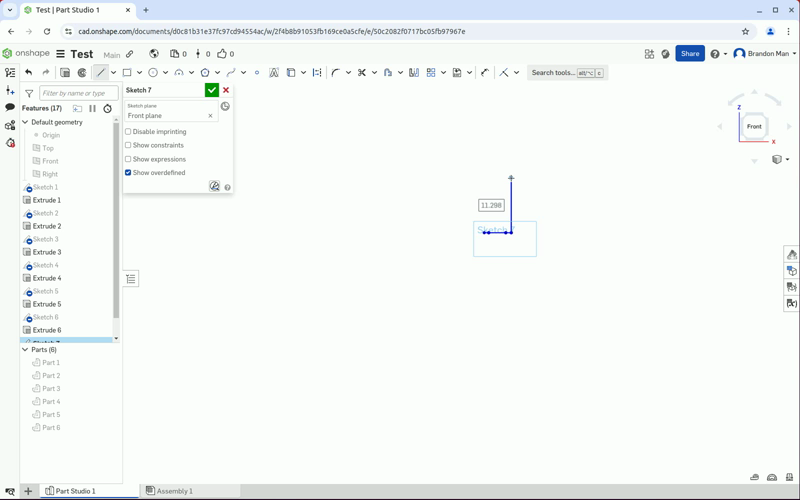
key_down(shift)
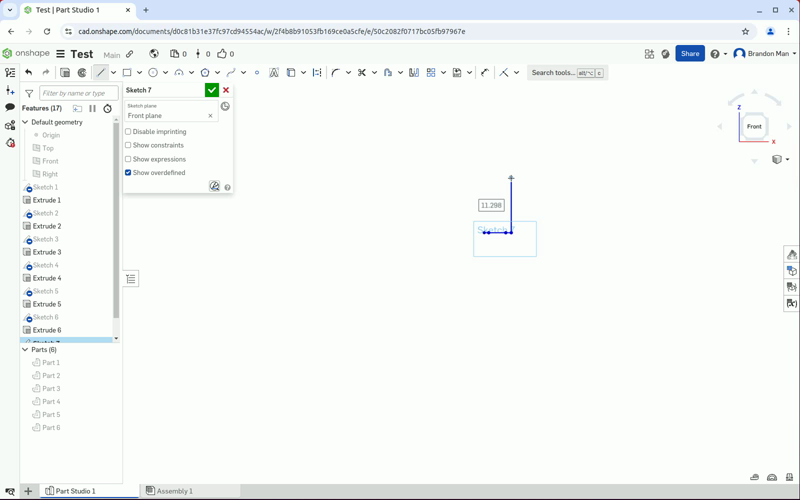
mouse_move(541, 177)
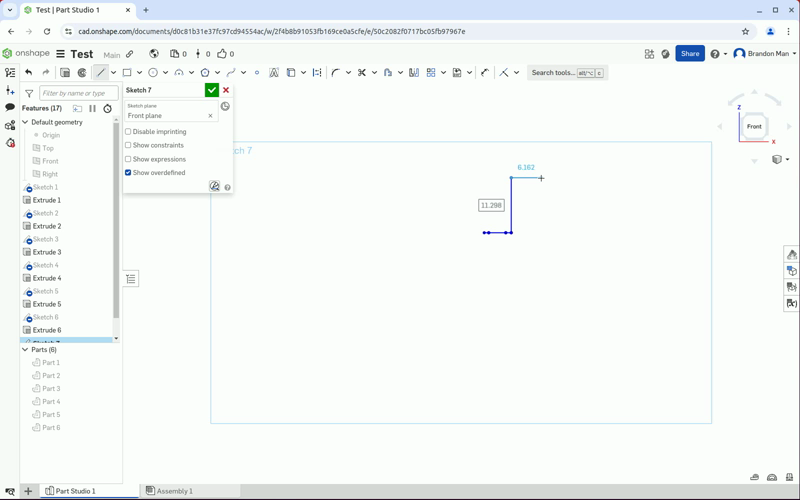
mouse_move(484, 178)
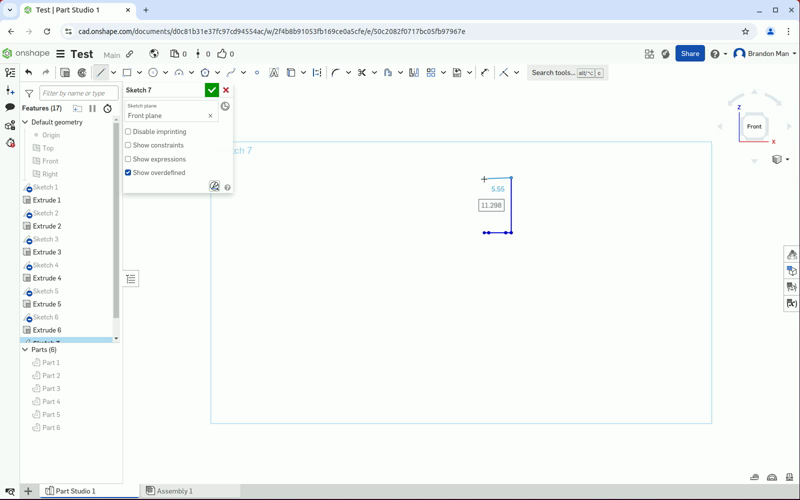
click(484, 178)
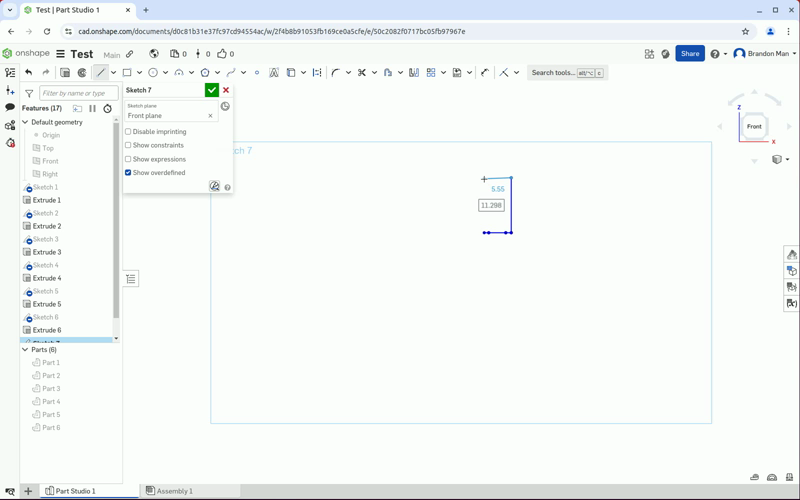
key_up(shift)
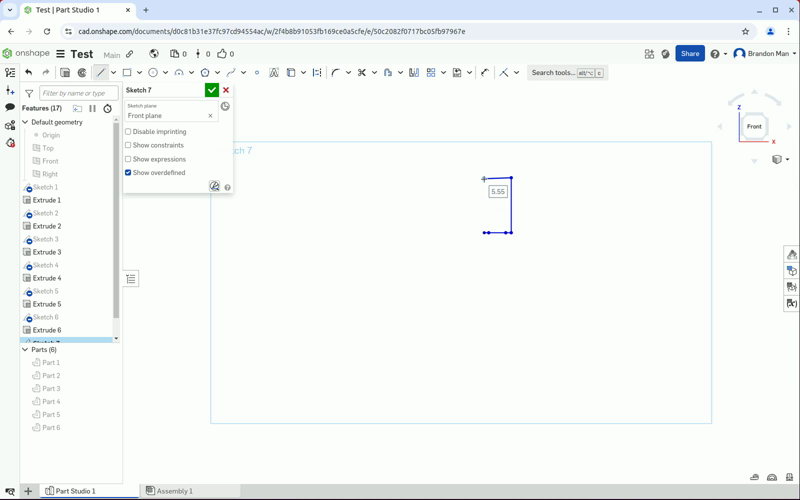
mouse_move(514, 178)
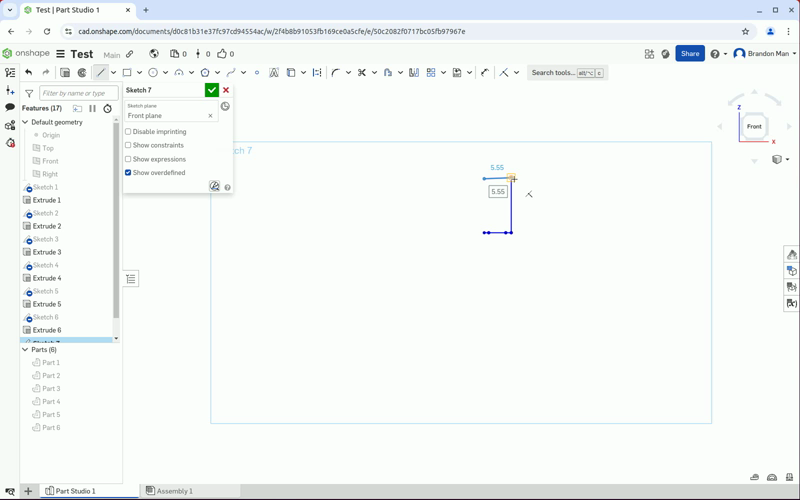
key_down(shift)
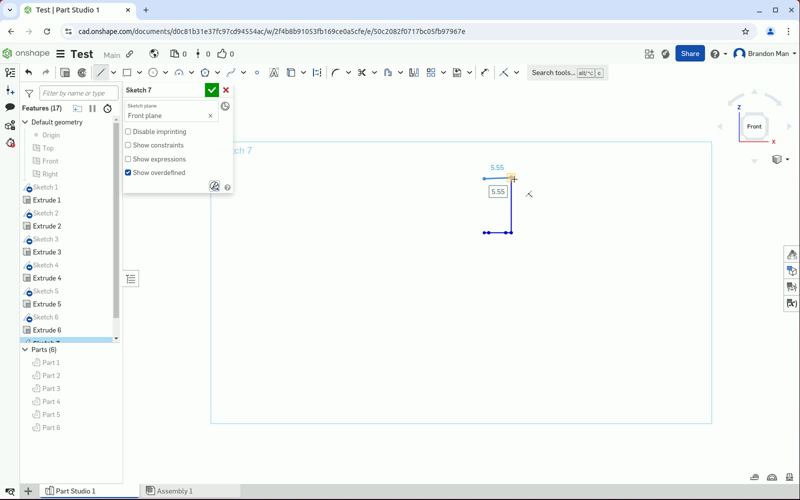
mouse_move(484, 232)
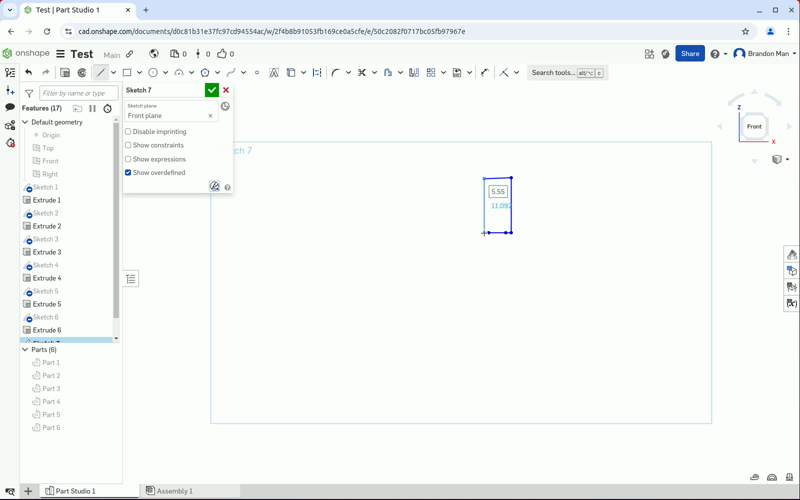
key_up(shift)
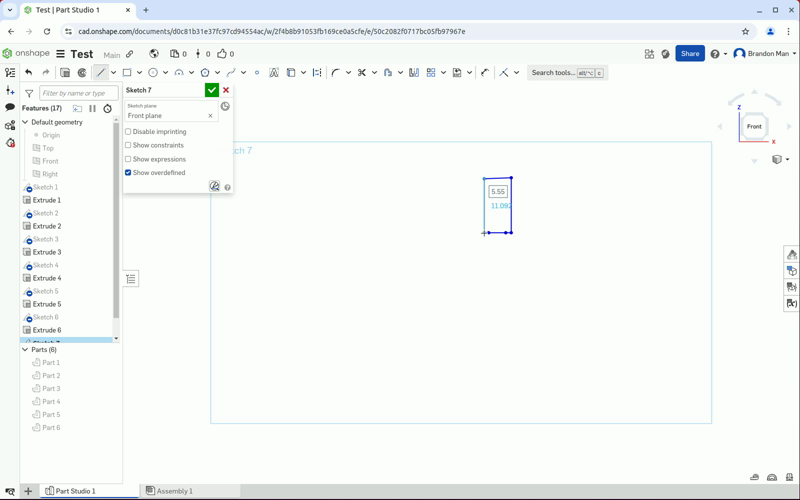
click(484, 232)
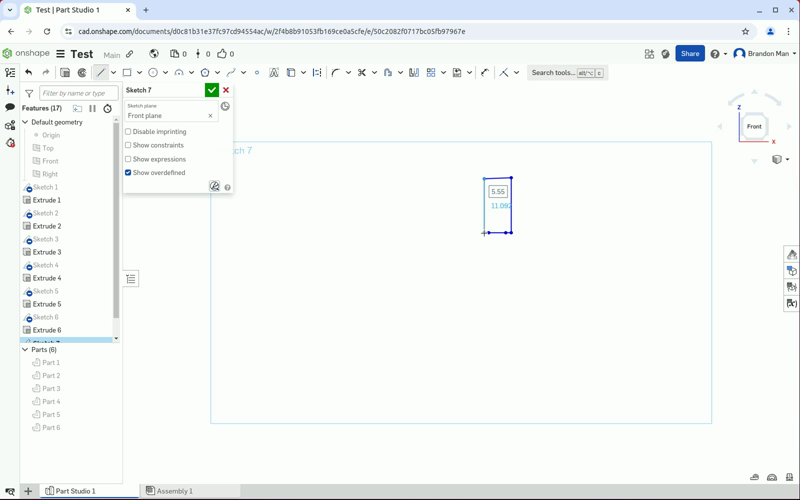
key(esc)
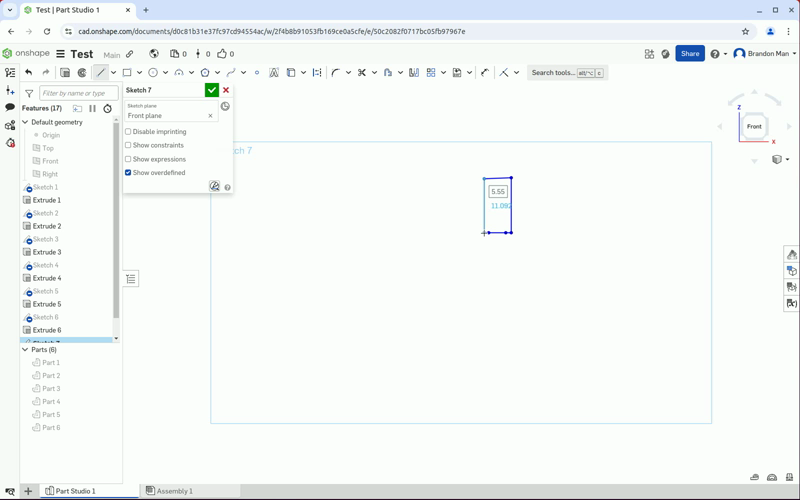
key(l)
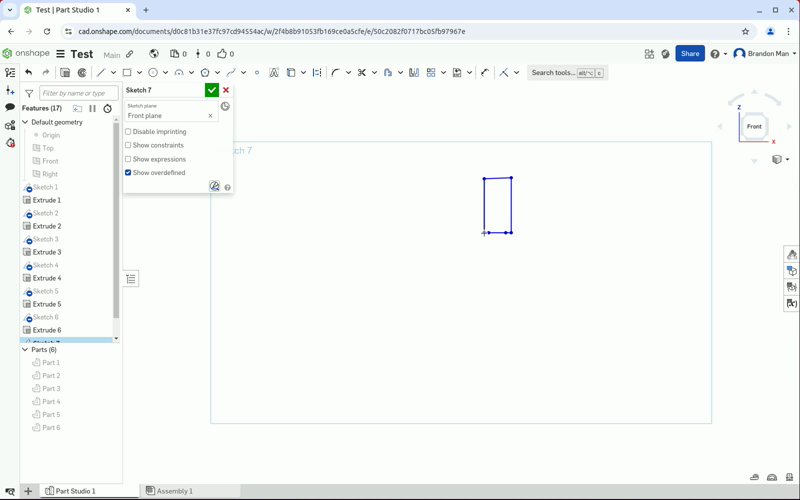
key_down(shift)
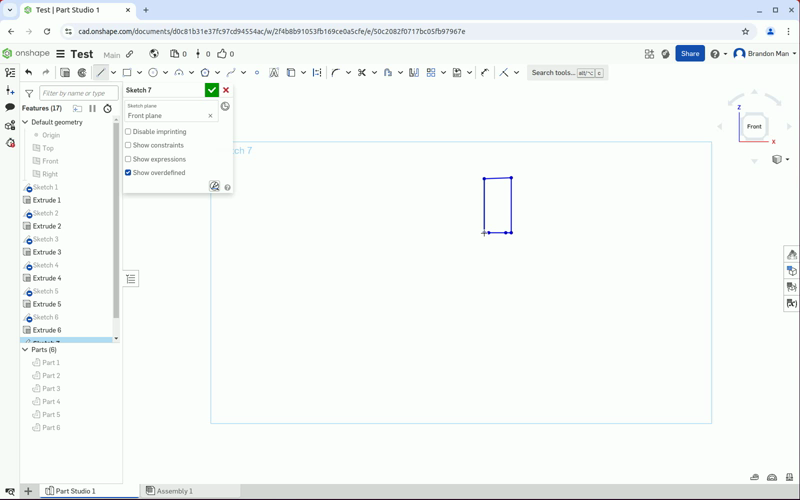
mouse_move(488, 227)
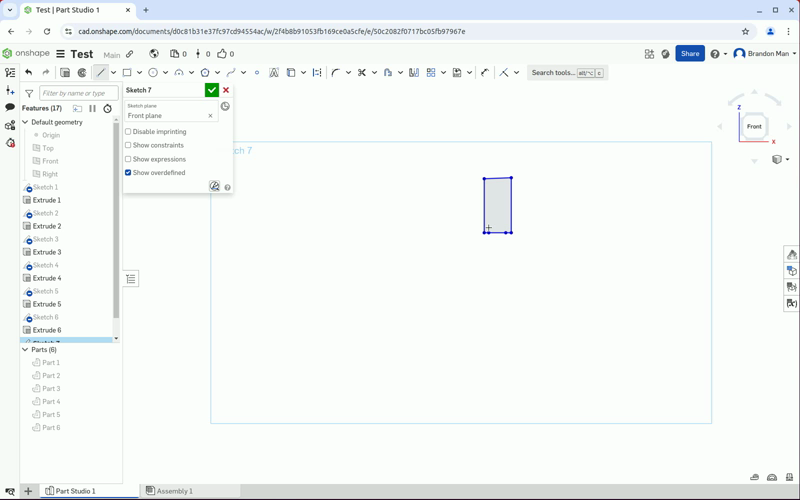
click(488, 227)
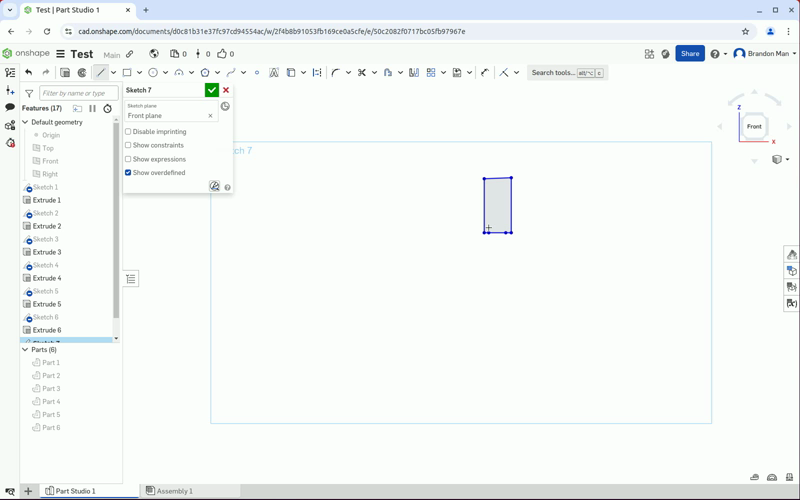
key_up(shift)
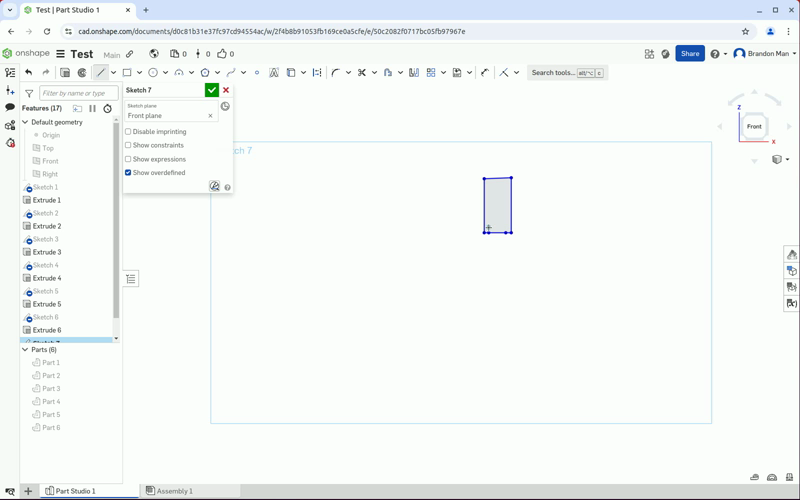
key_down(shift)
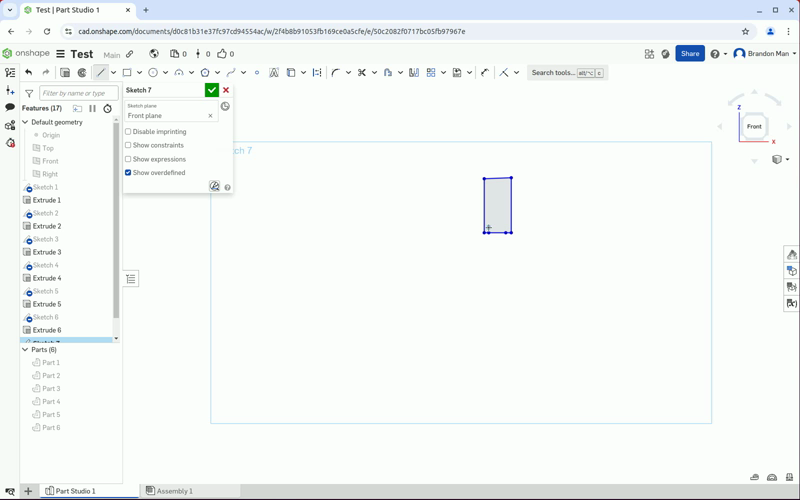
mouse_move(518, 227)
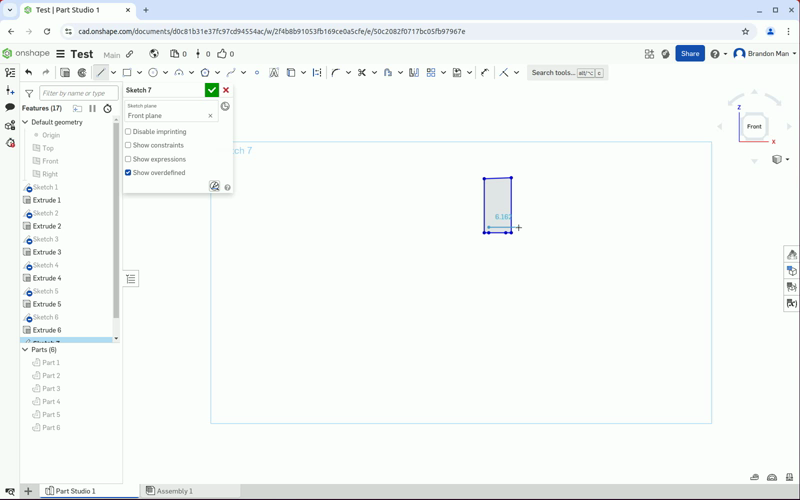
mouse_move(505, 227)
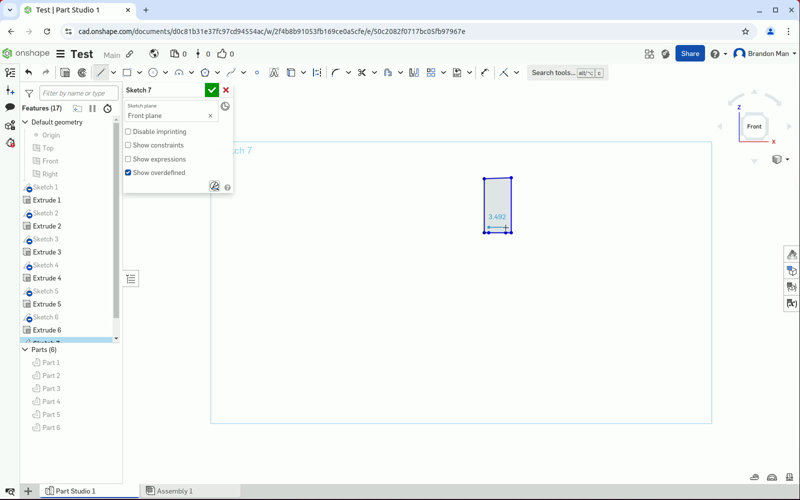
click(505, 227)
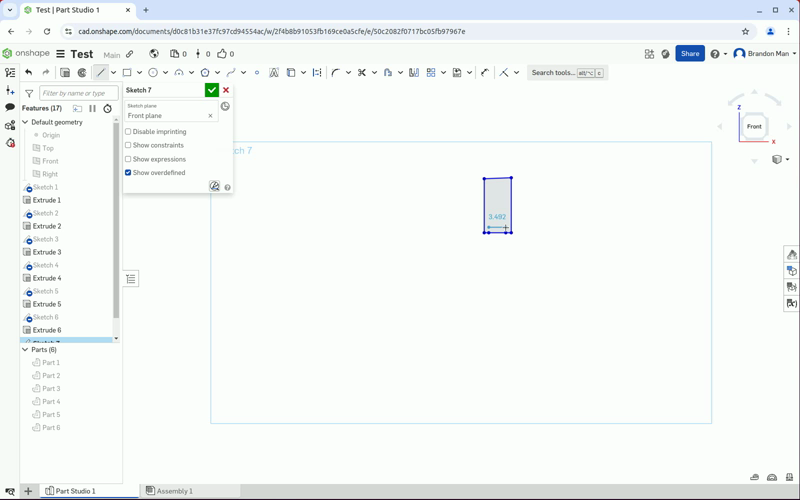
key_up(shift)
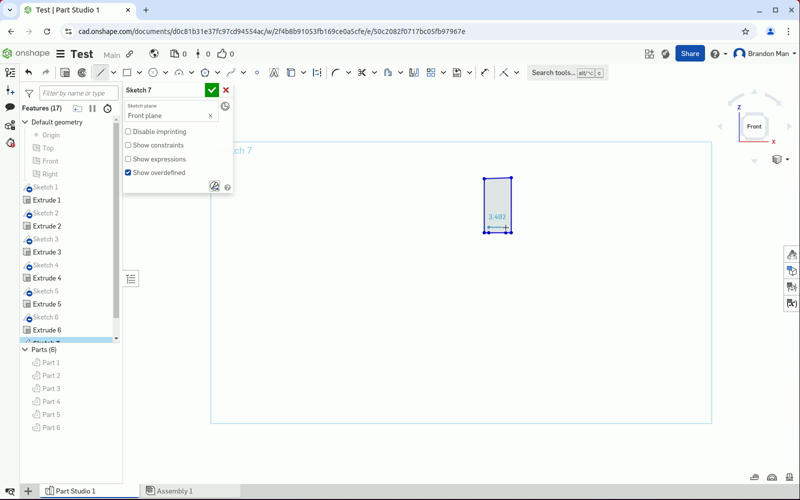
key_down(shift)
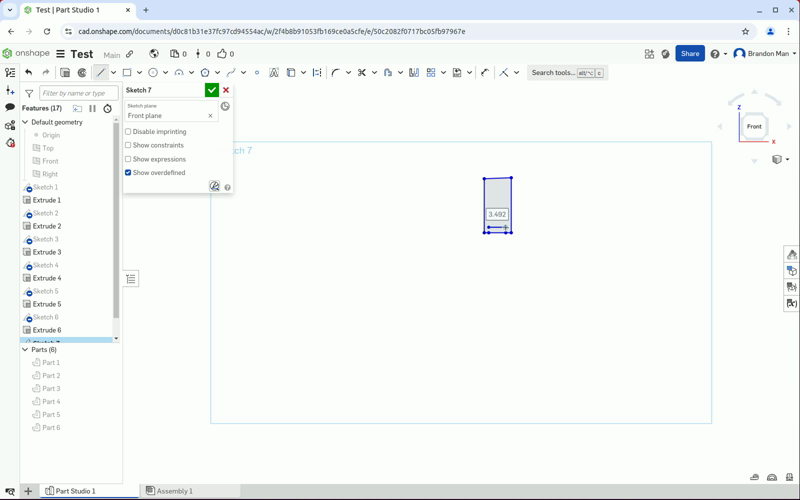
mouse_move(535, 227)
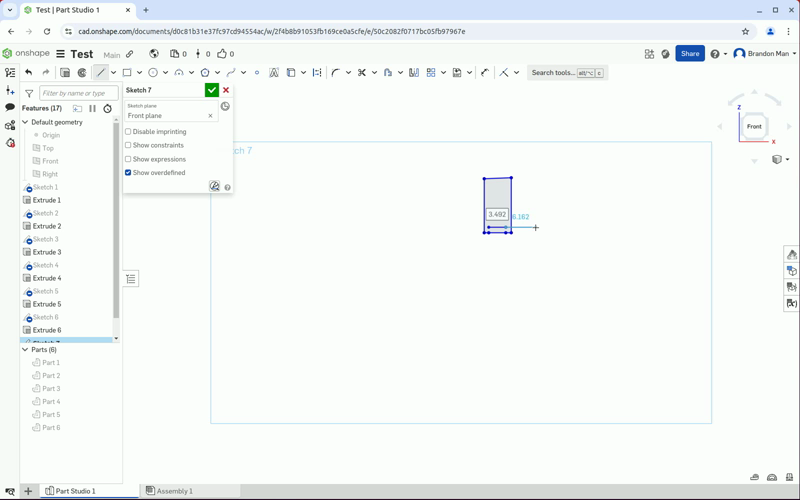
mouse_move(505, 186)
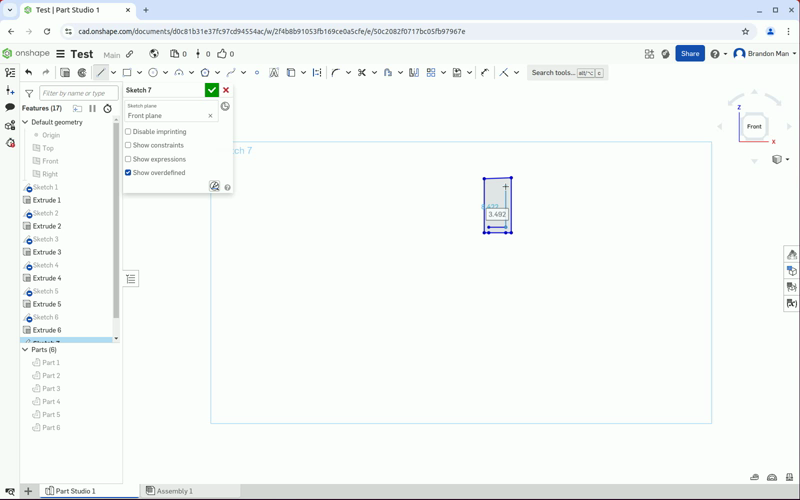
click(505, 186)
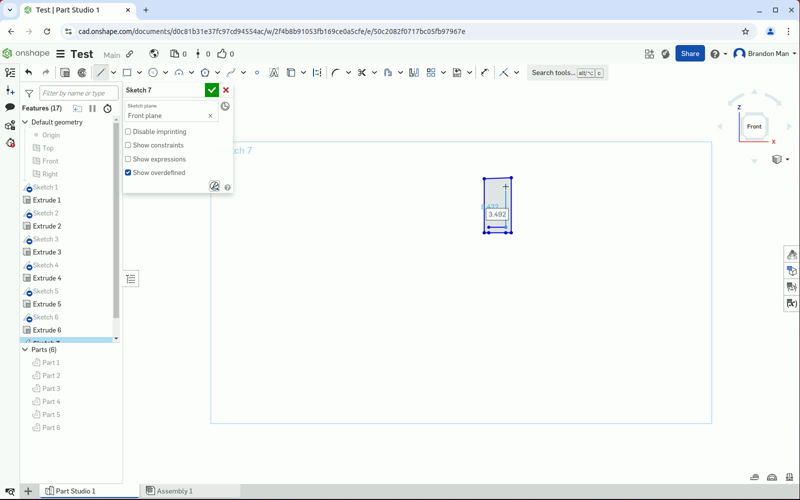
key_up(shift)
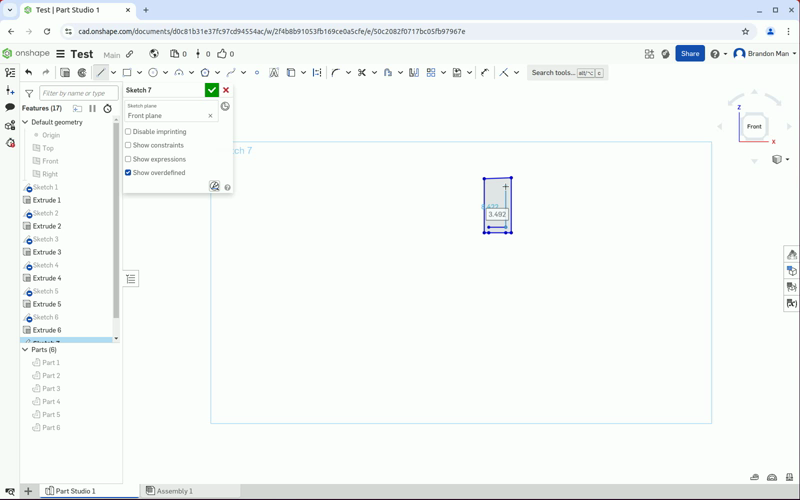
key_down(shift)
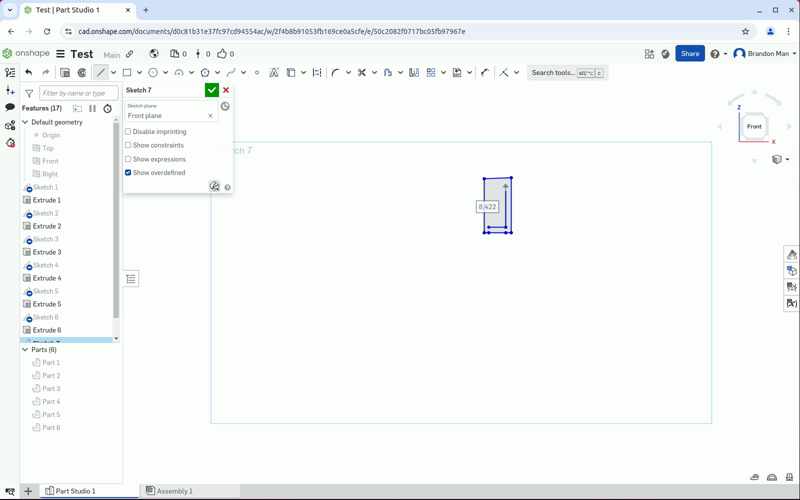
mouse_move(535, 186)
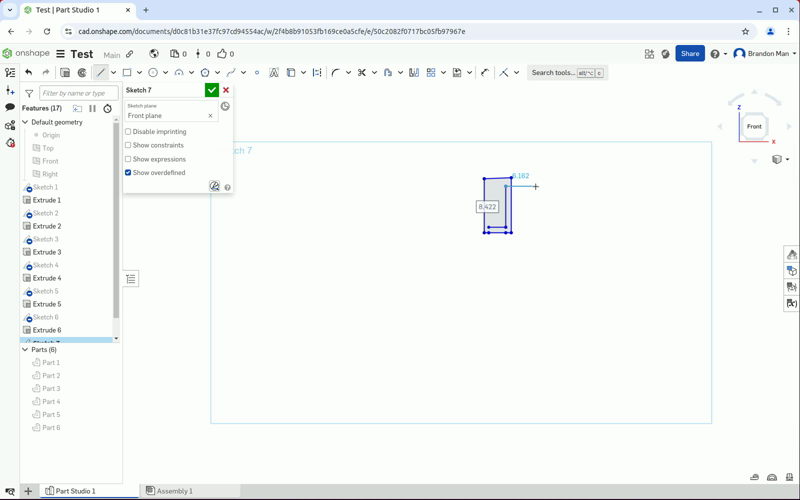
mouse_move(488, 186)
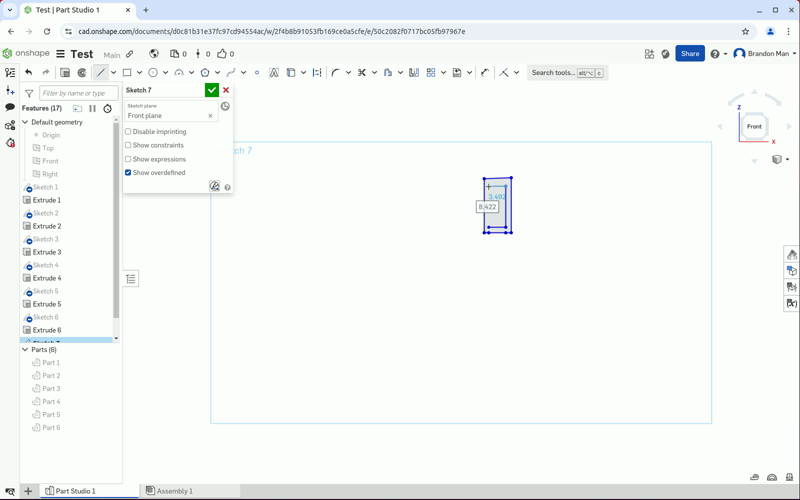
click(488, 186)
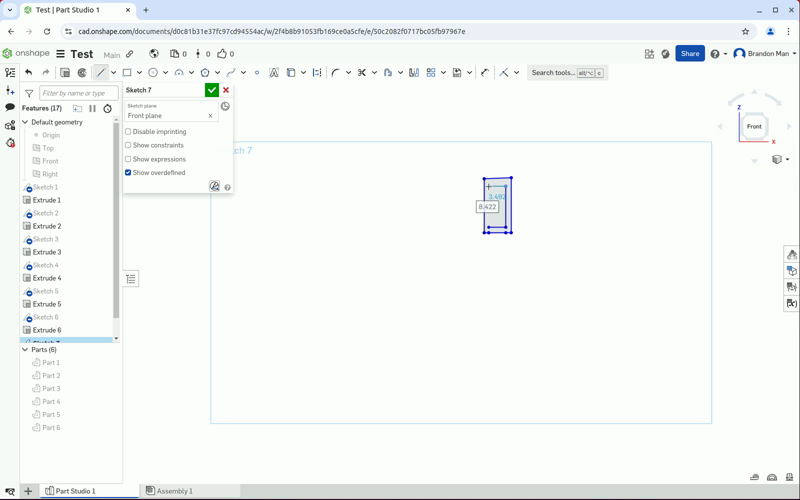
key_up(shift)
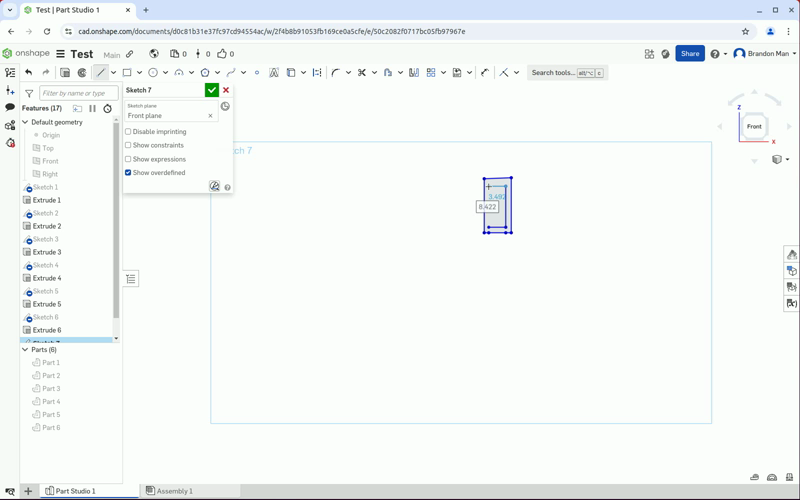
mouse_move(518, 186)
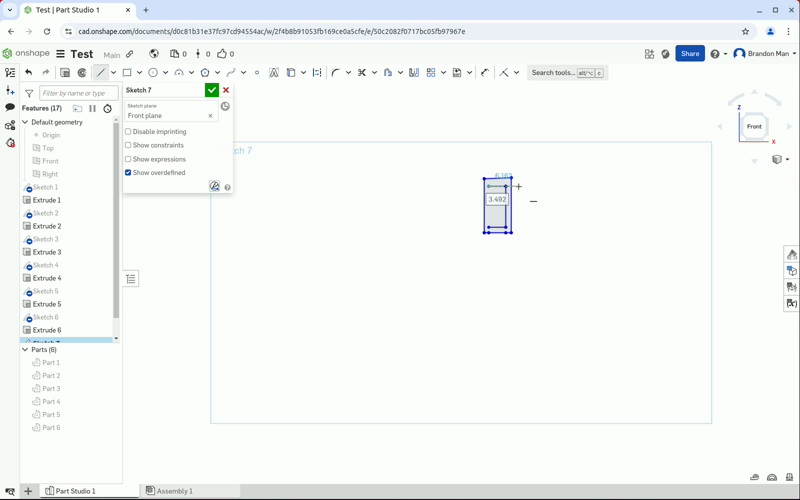
key_down(shift)
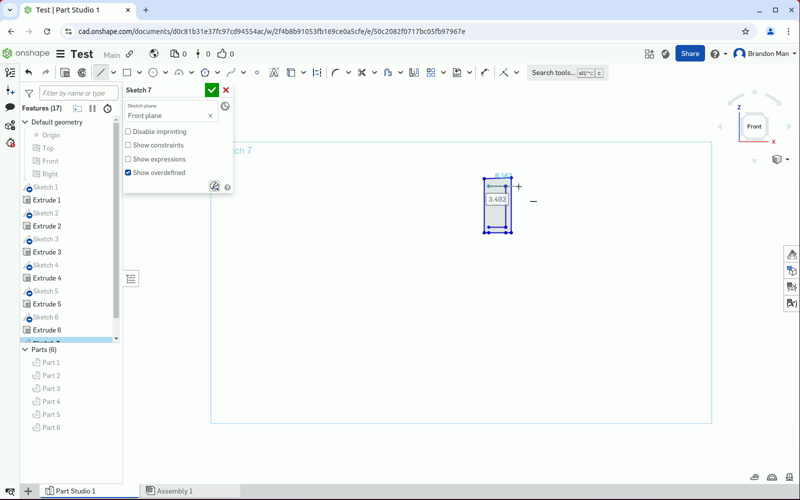
mouse_move(488, 227)
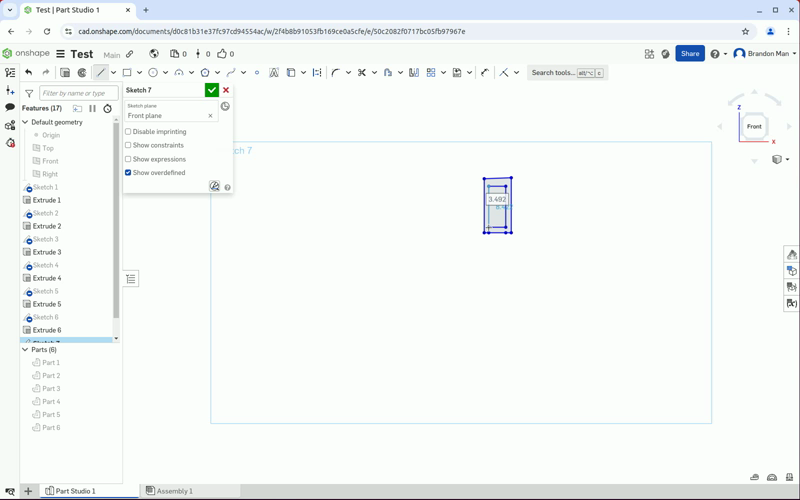
key_up(shift)
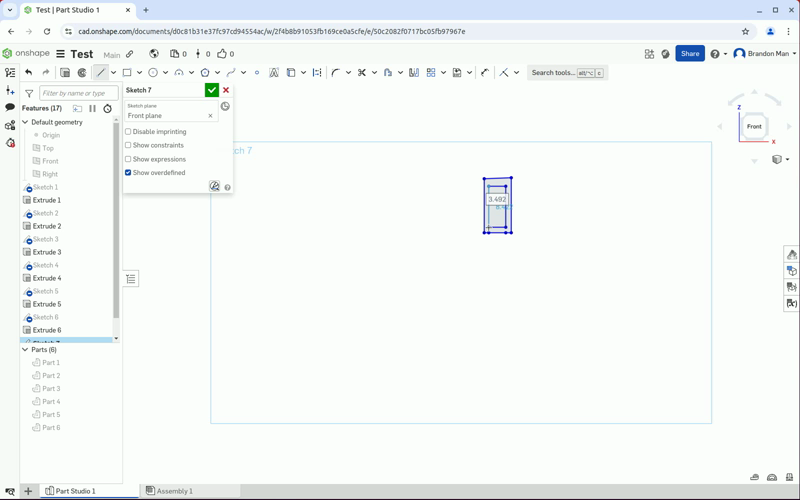
click(488, 227)
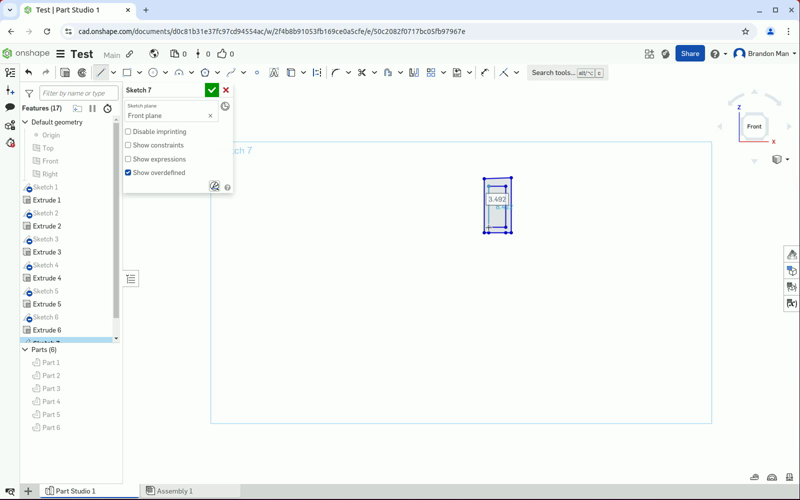
key(esc)
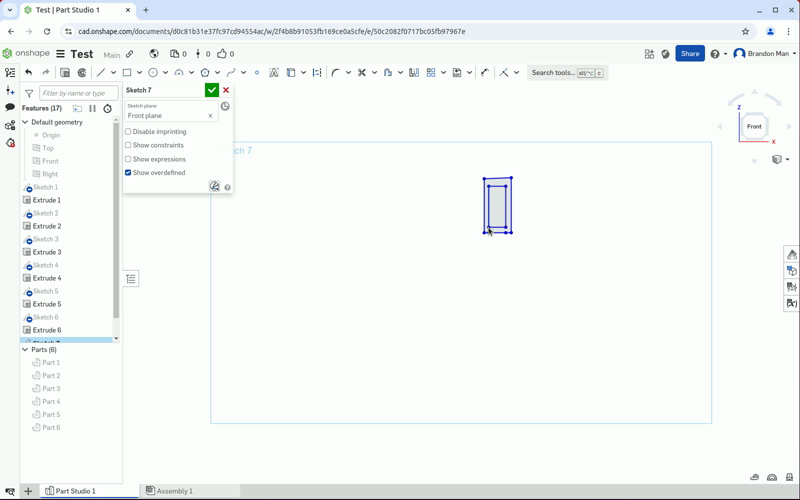
mouse_move(507, 210)
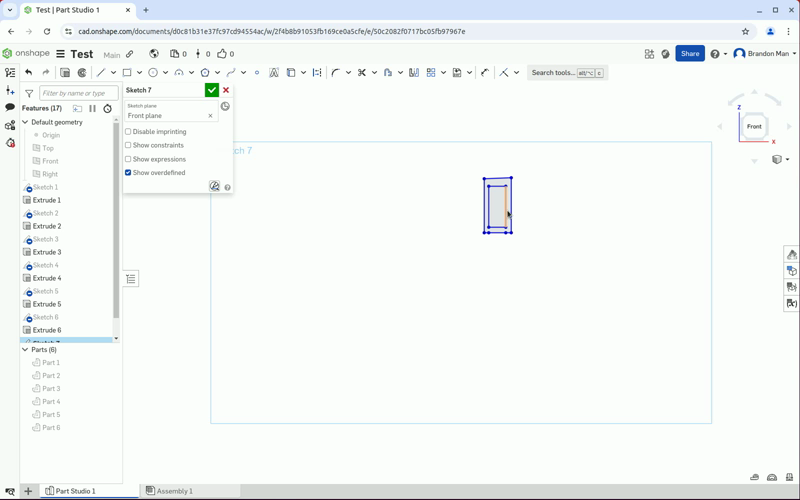
scroll(6)
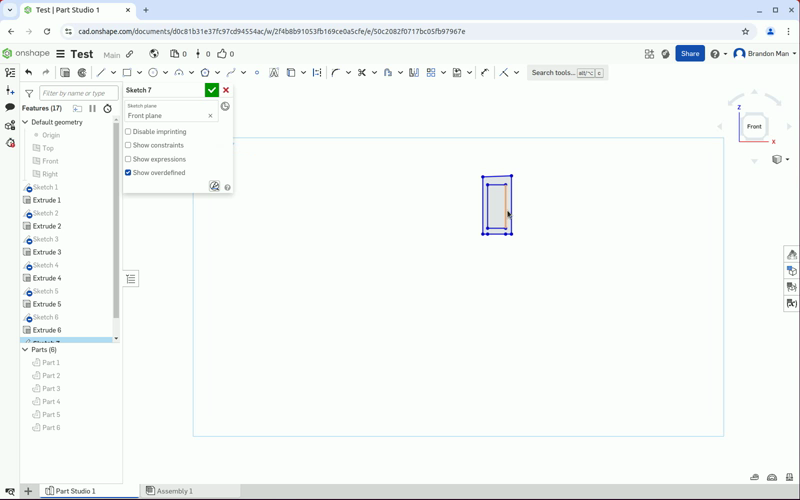
scroll(6)
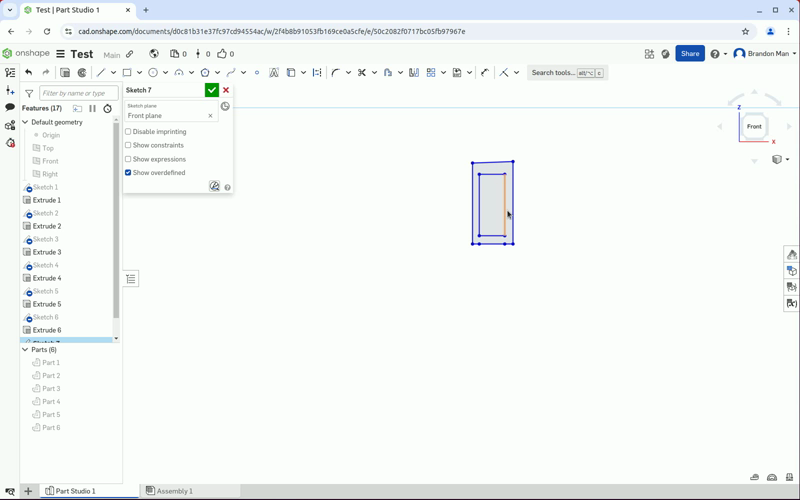
scroll(6)
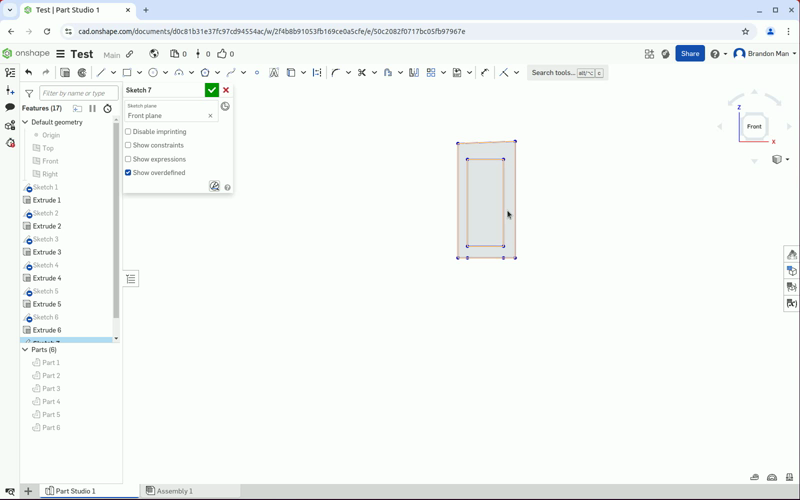
scroll(6)
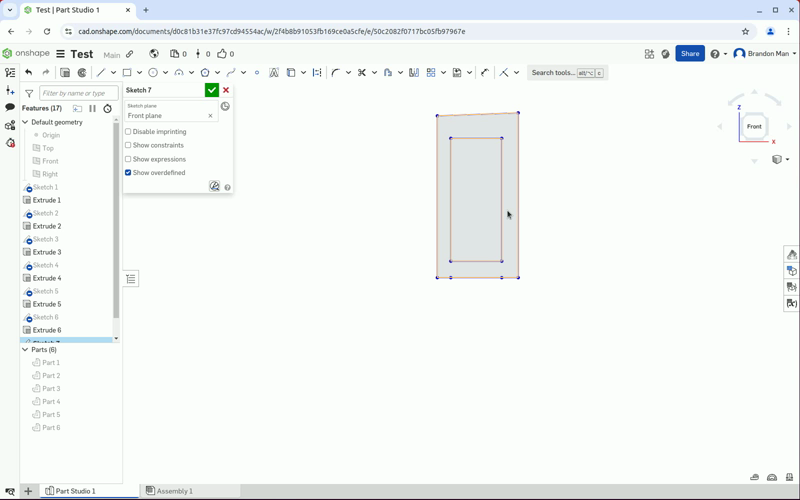
scroll(6)
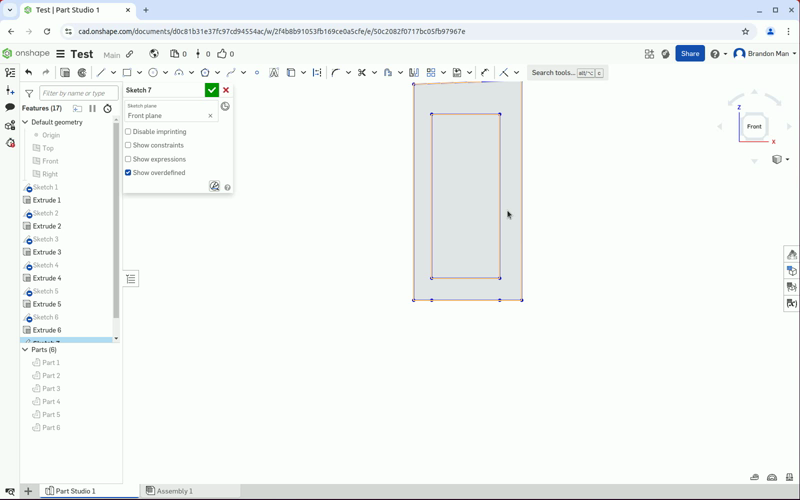
scroll(6)
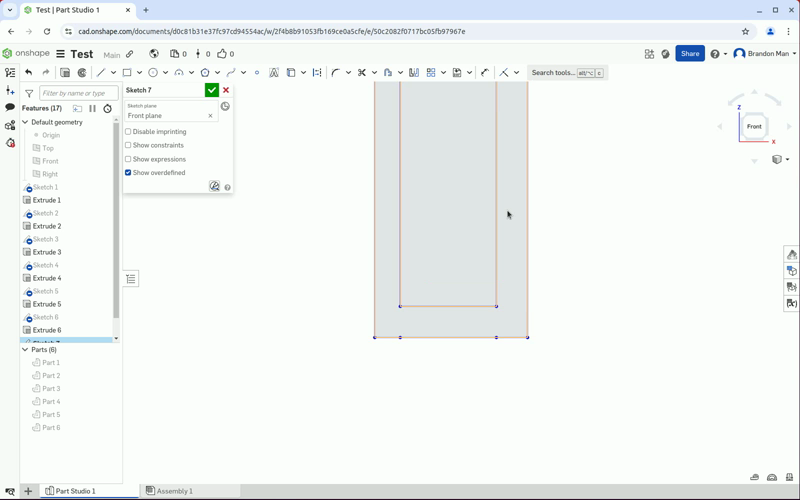
scroll(6)
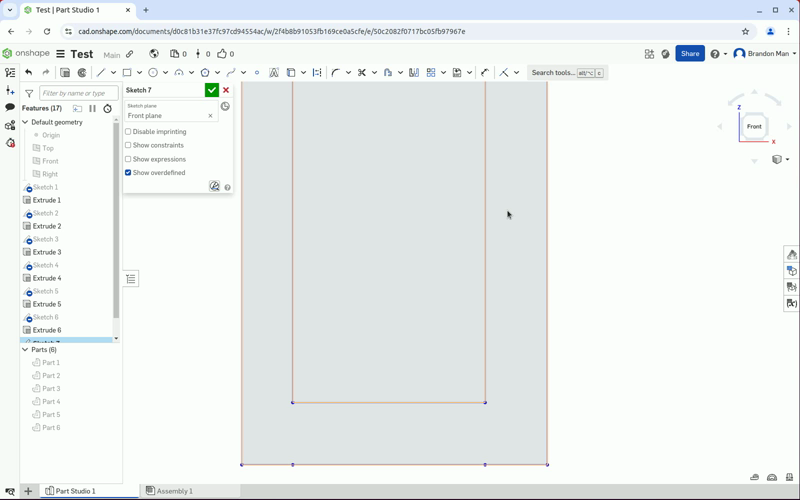
click(507, 210)
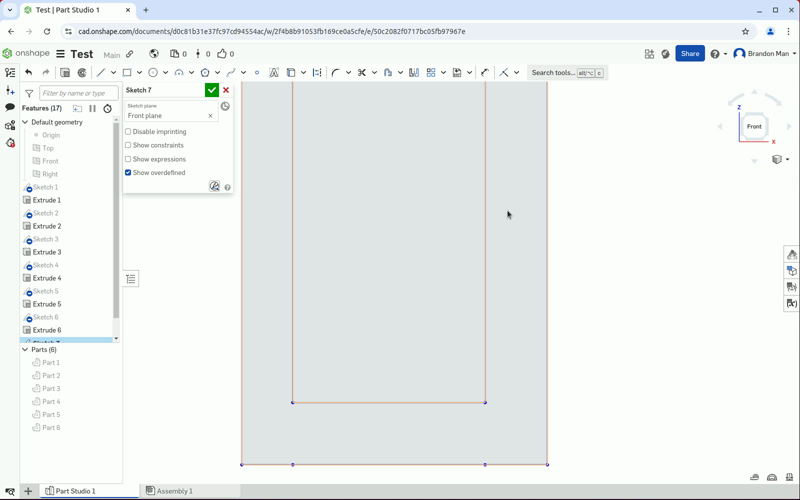
scroll(-6)
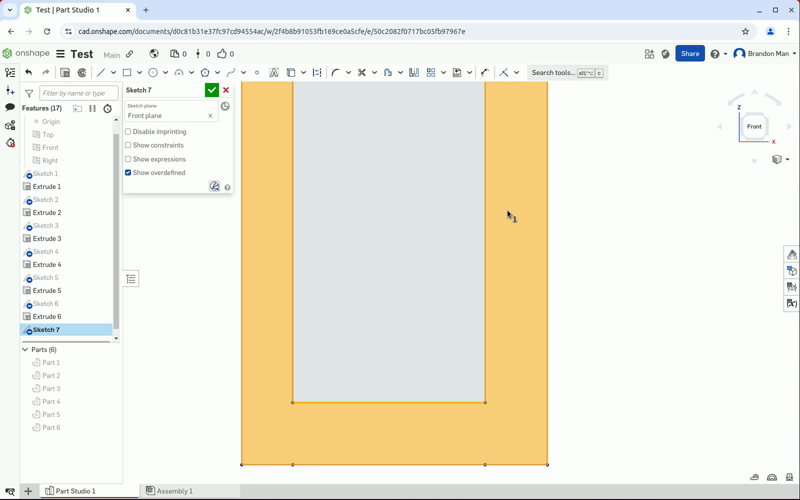
scroll(-6)
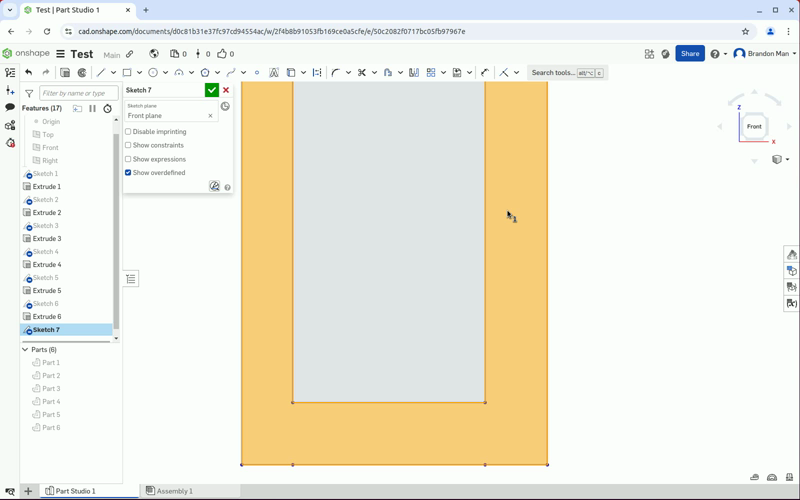
scroll(-6)
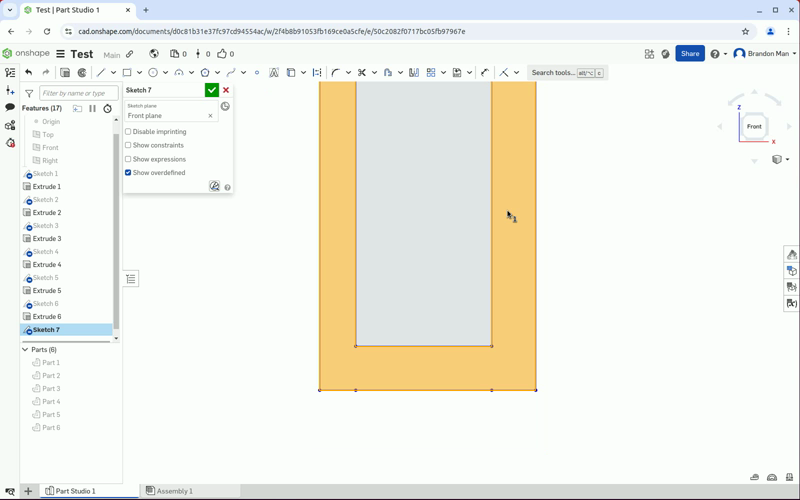
scroll(-6)
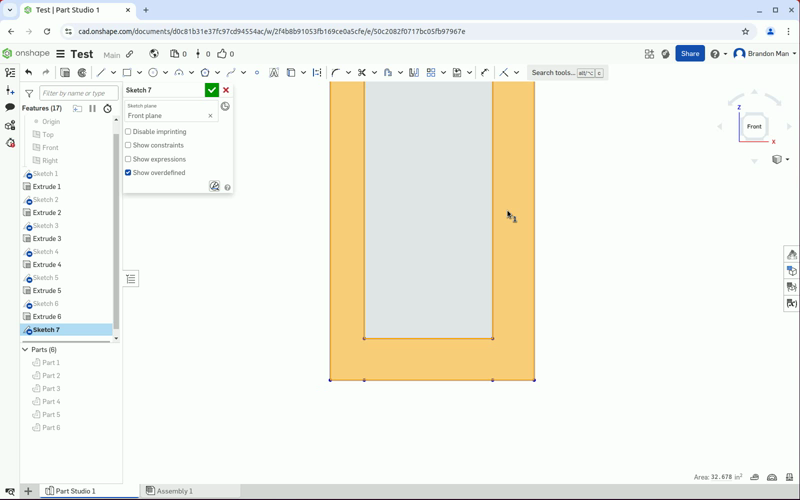
scroll(-6)
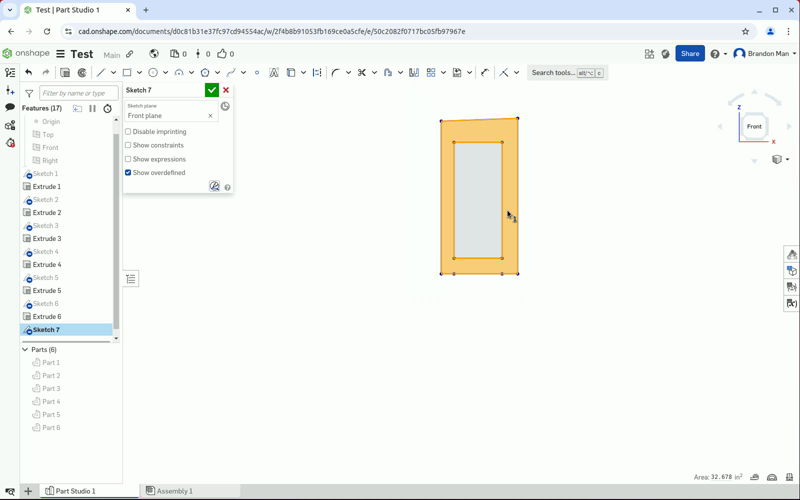
scroll(-6)
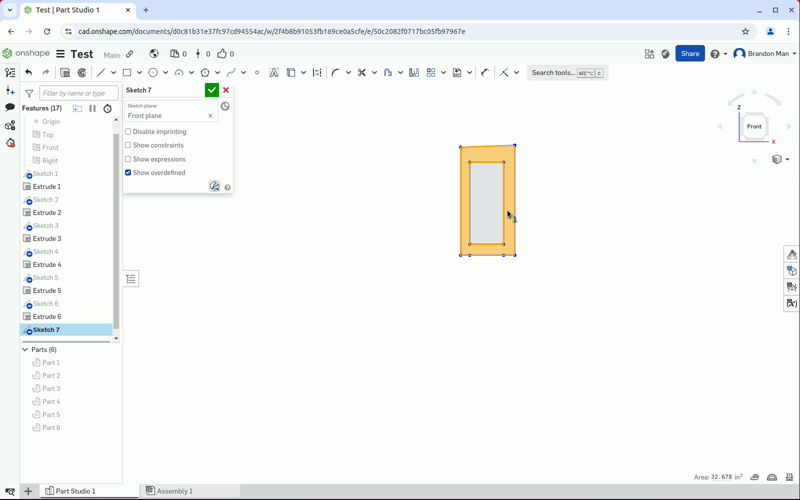
scroll(-6)
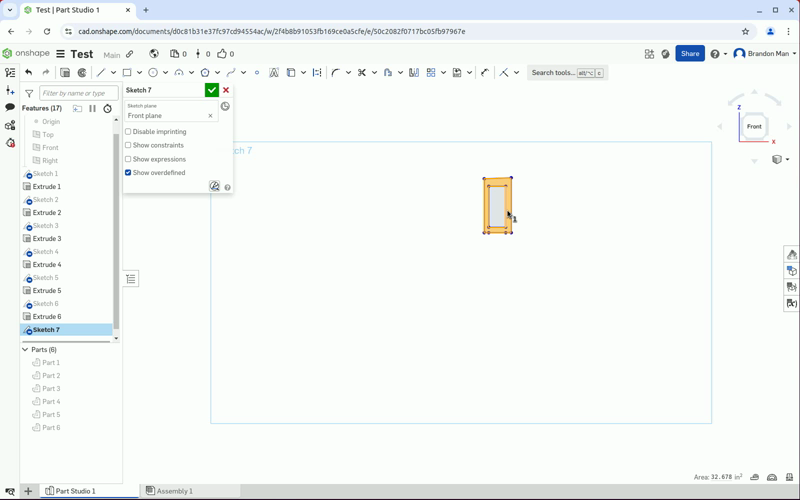
mouse_move(73, 352)
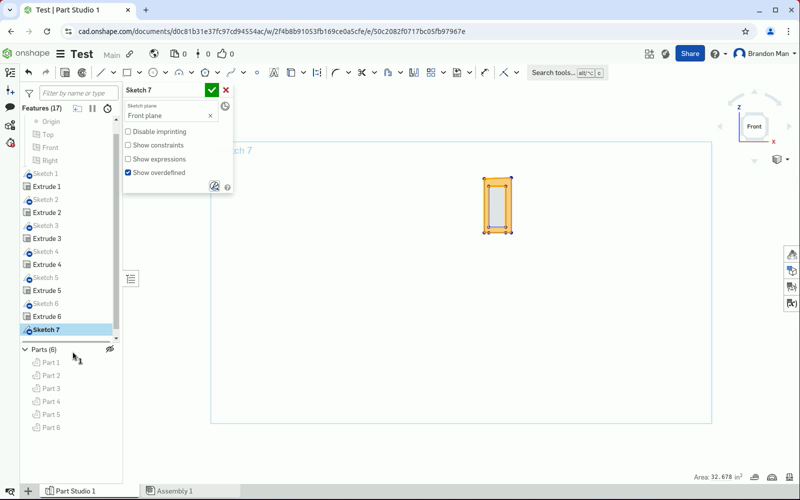
key(shift+y)
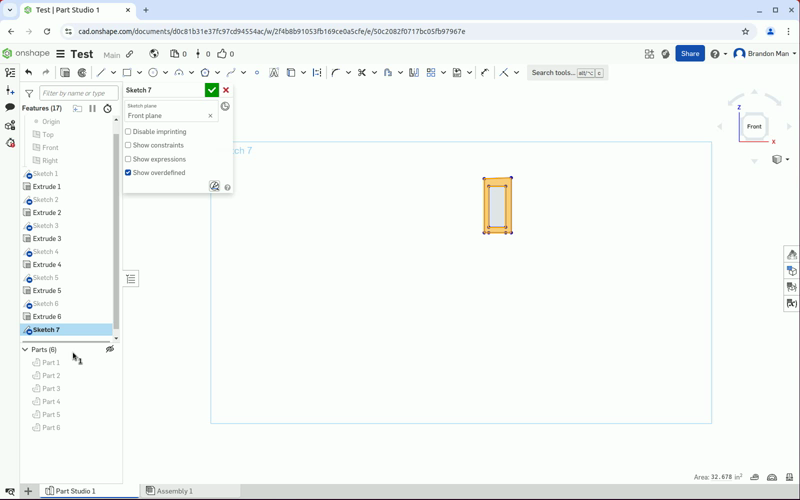
key(shift+e)
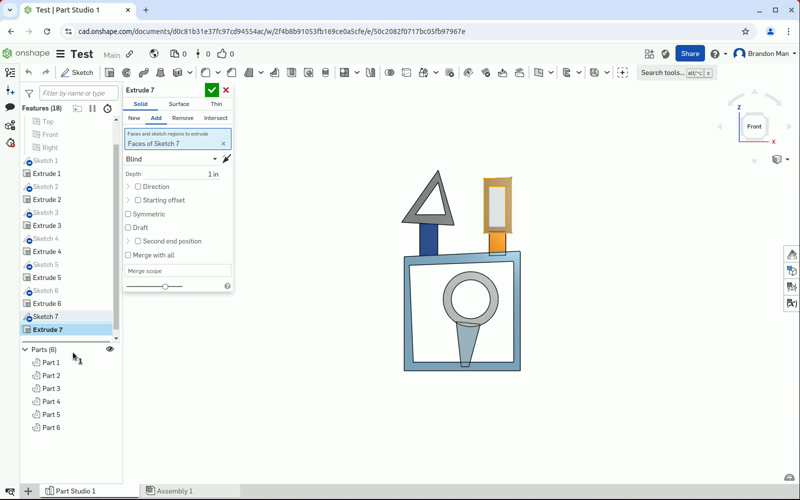
mouse_move(143, 106)
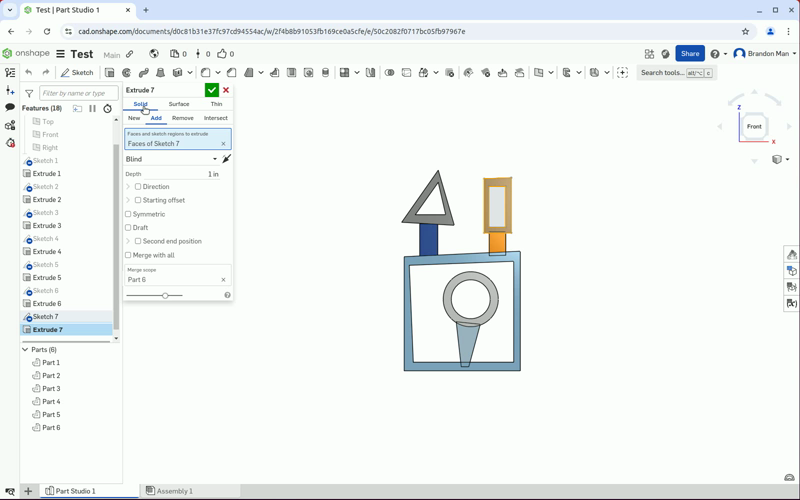
click(143, 106)
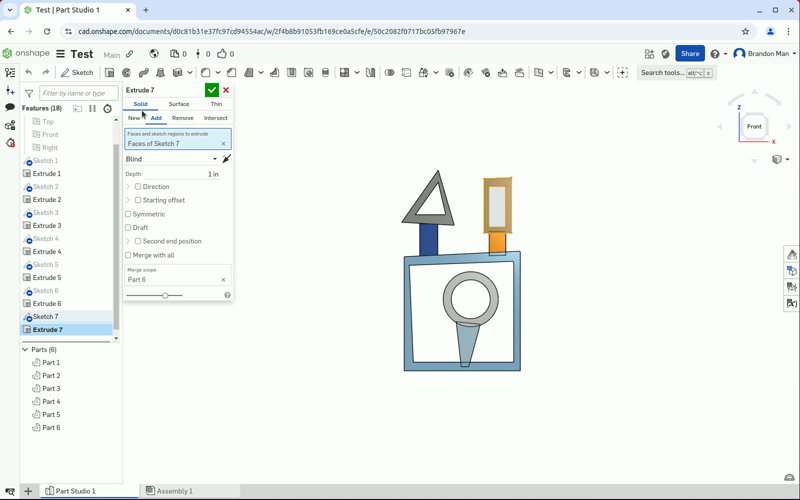
mouse_move(137, 120)
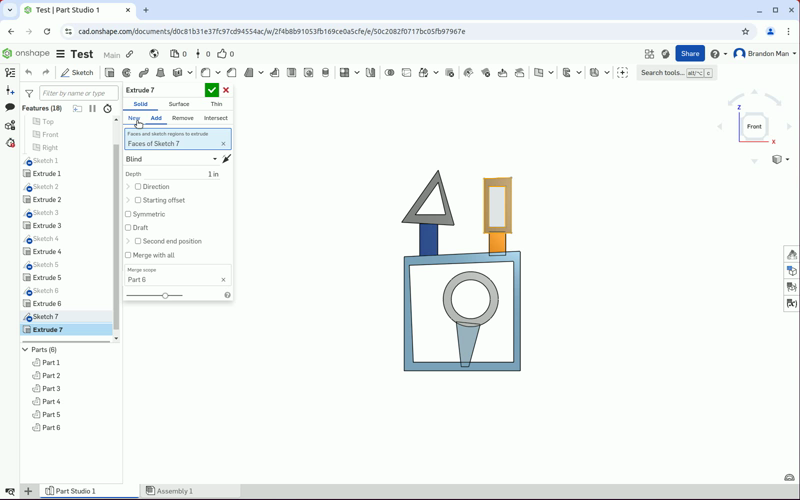
click(137, 120)
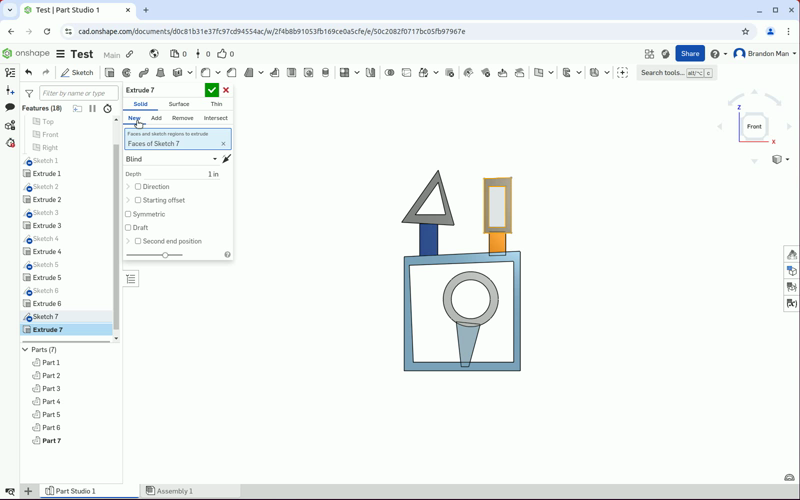
key(tab, 4)
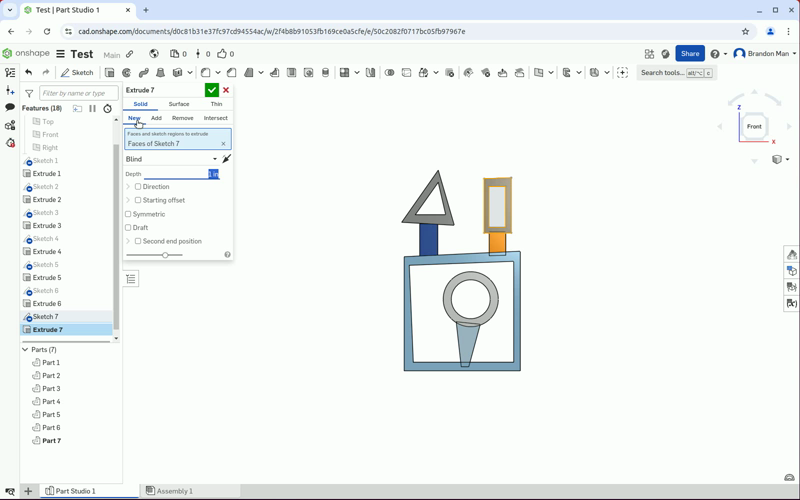
text(7.943)
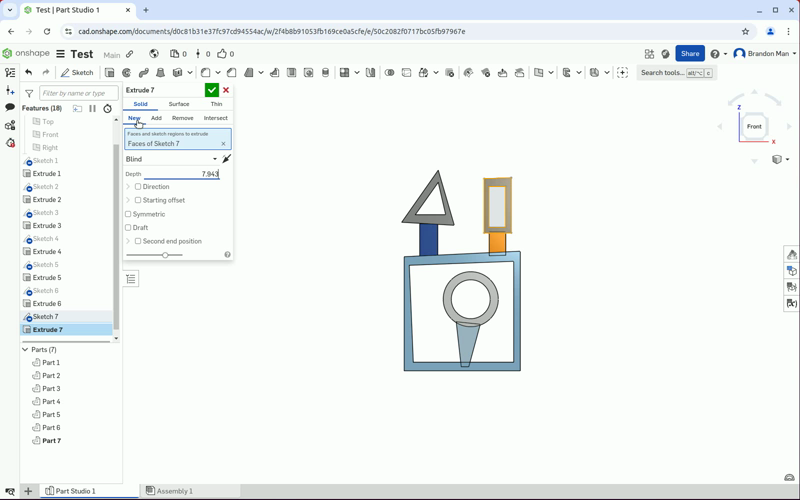
key(enter)
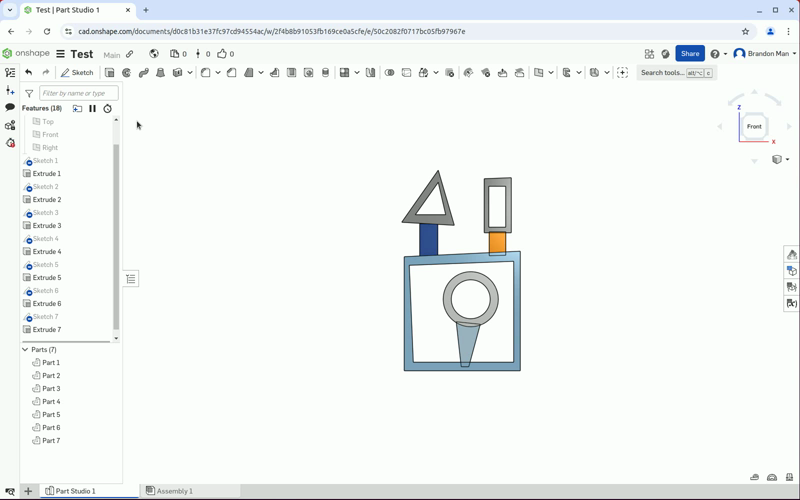
key(shift+h)
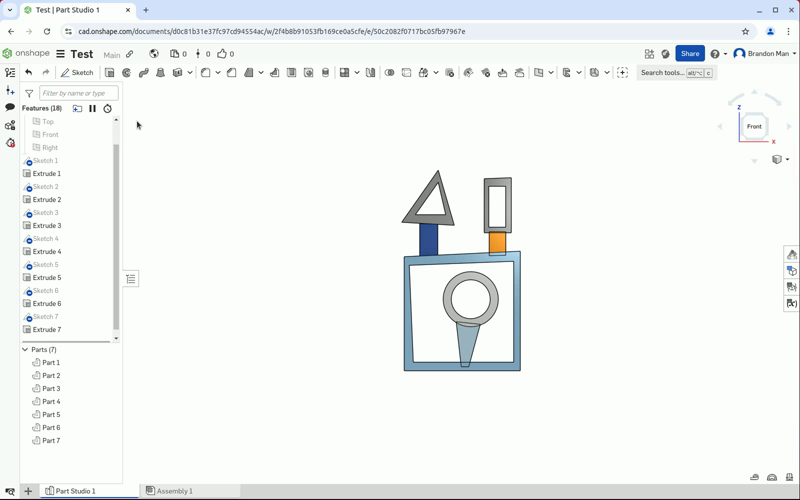
key(shift+h)
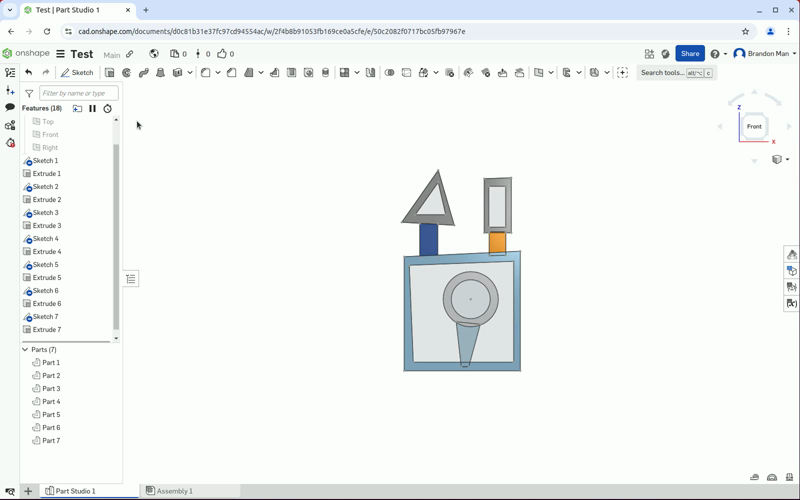
key(shift+7)
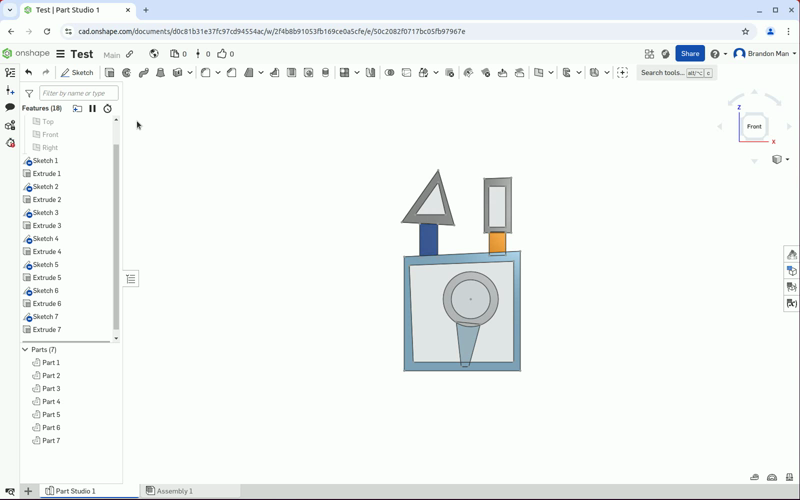
key(left, 2)
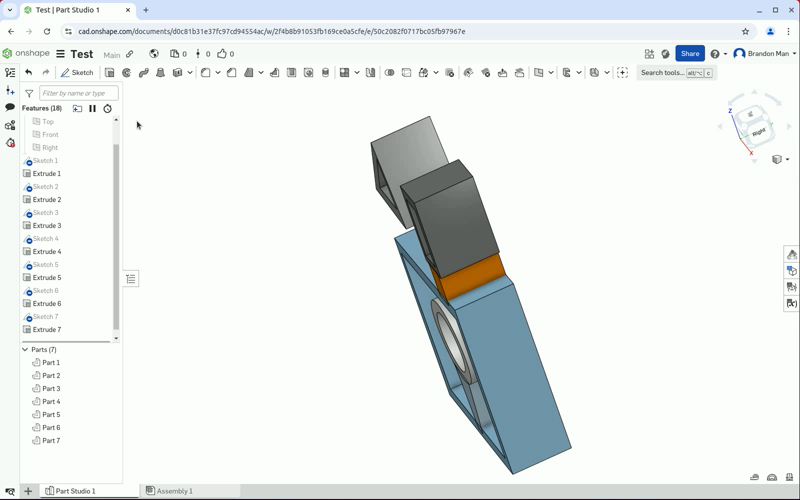
key(down, 2)
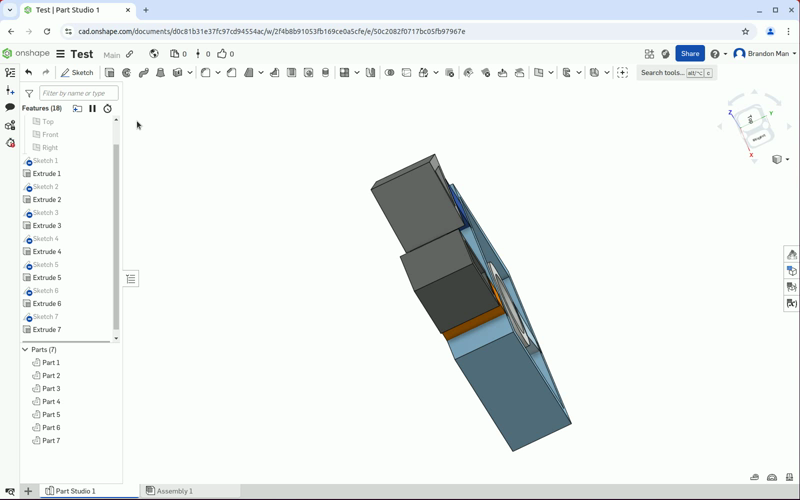
key(up, 2)
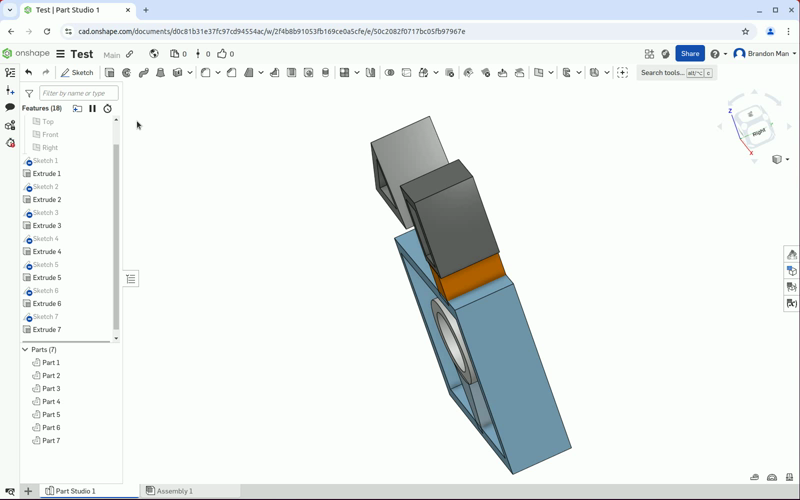
key(right, 2)
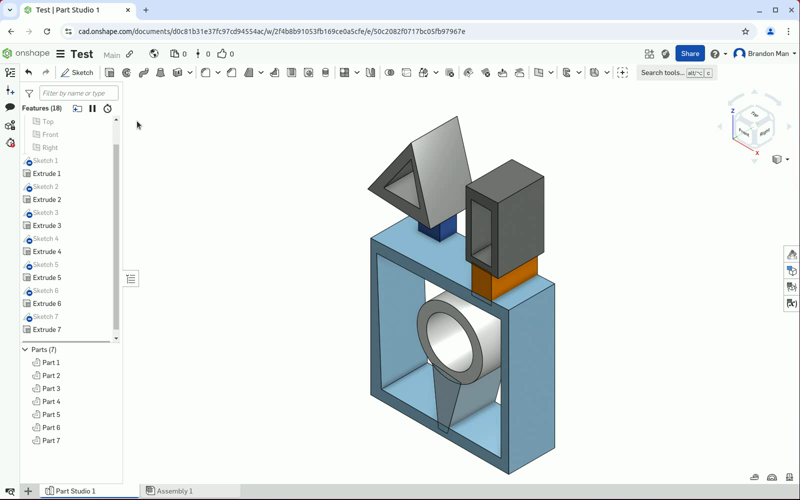
mouse_move(69, 163)
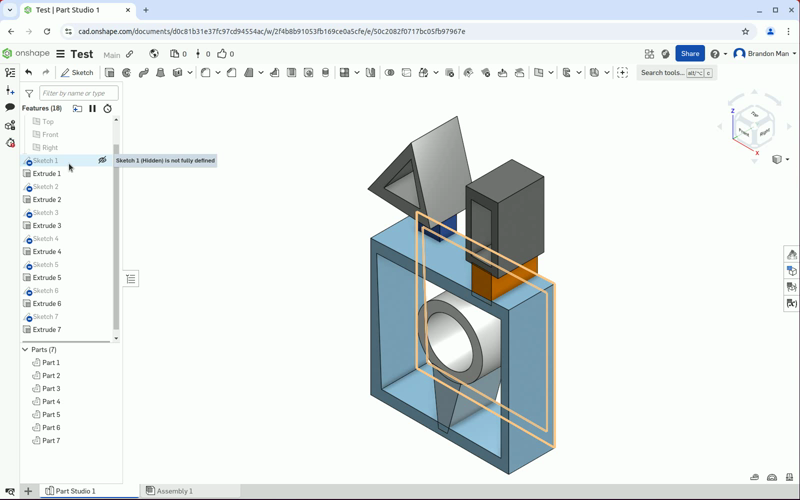
click(69, 163)